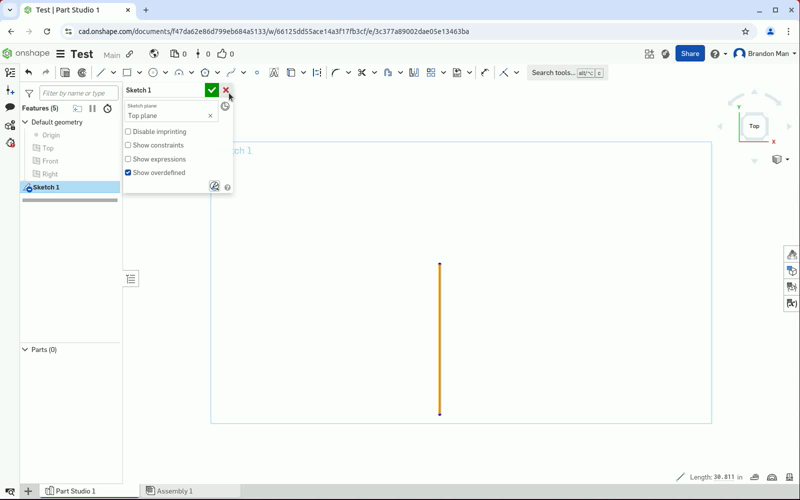
key(shift+h)
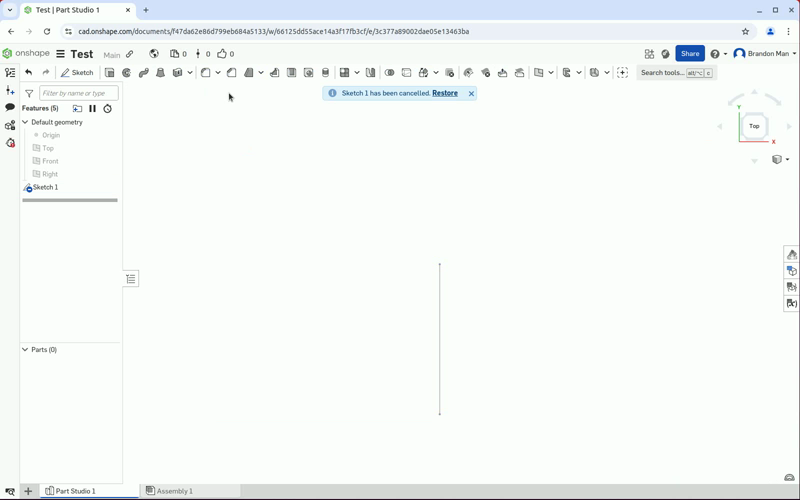
key(shift+s)
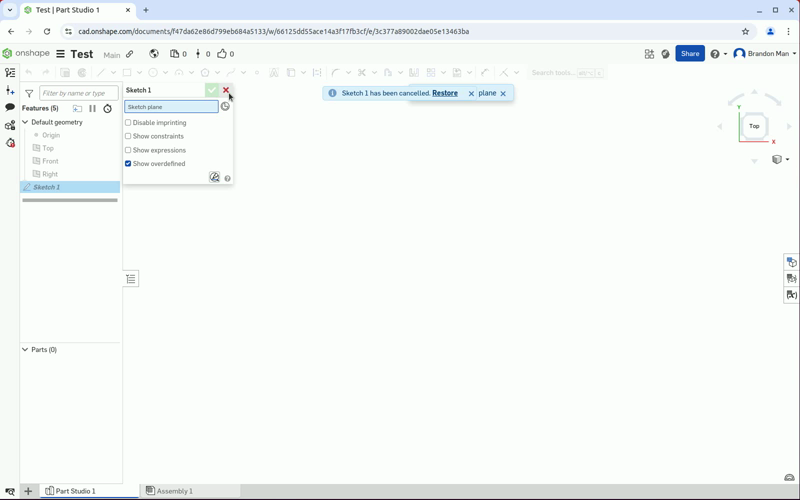
mouse_move(73, 150)
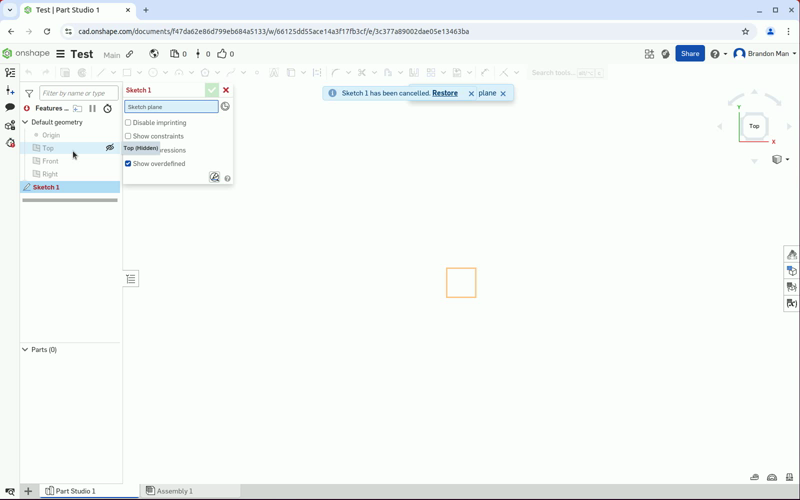
click(73, 150)
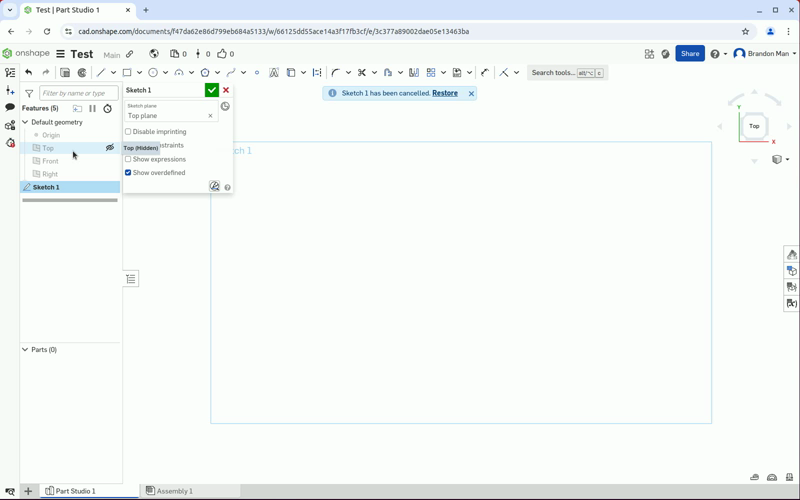
mouse_move(73, 352)
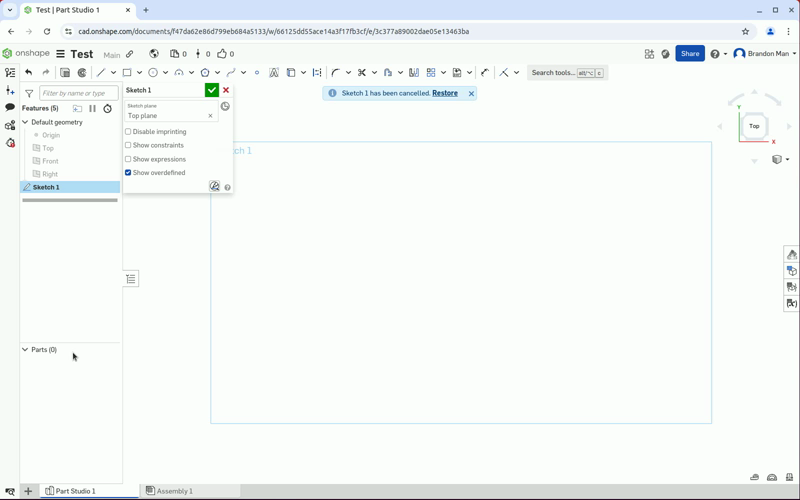
key(y)
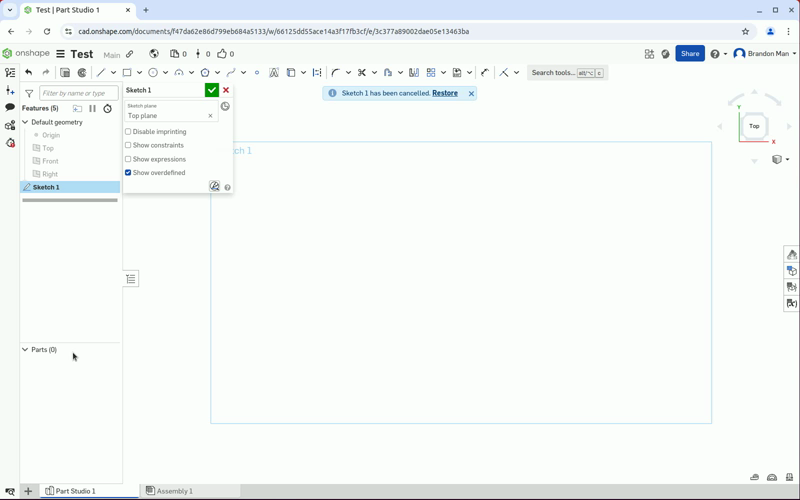
key(l)
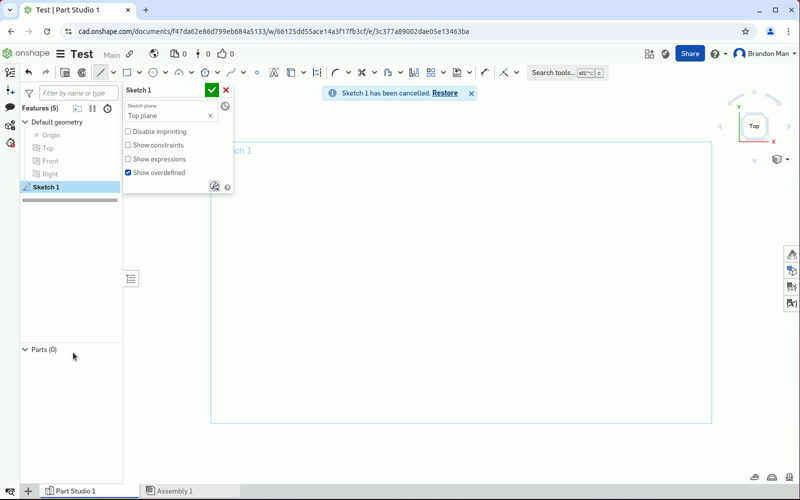
key_down(shift)
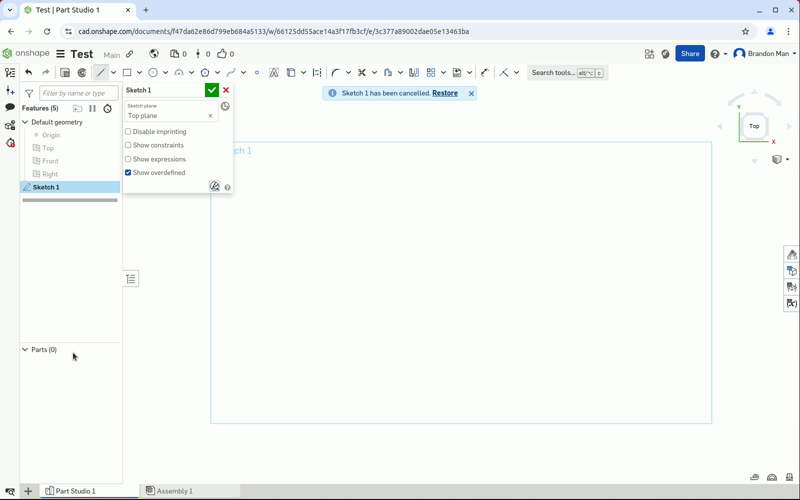
mouse_move(351, 335)
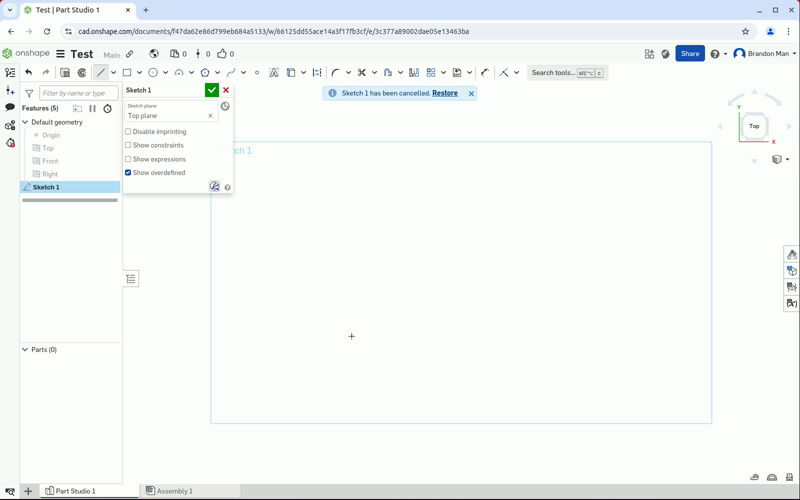
click(351, 335)
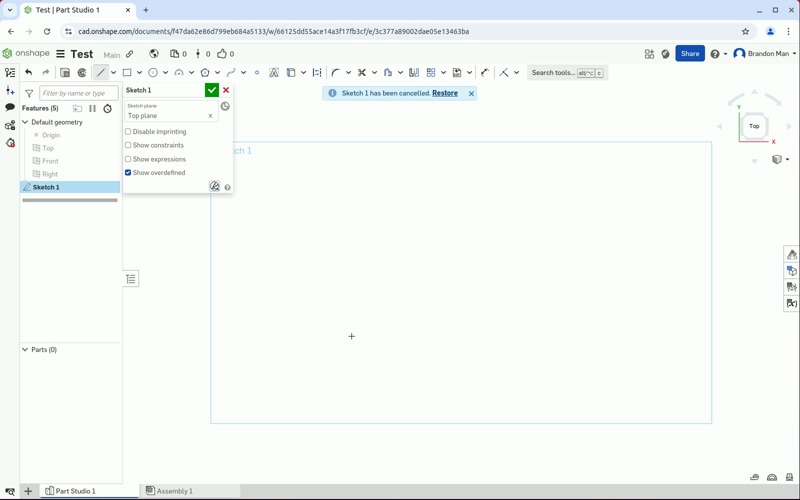
key_up(shift)
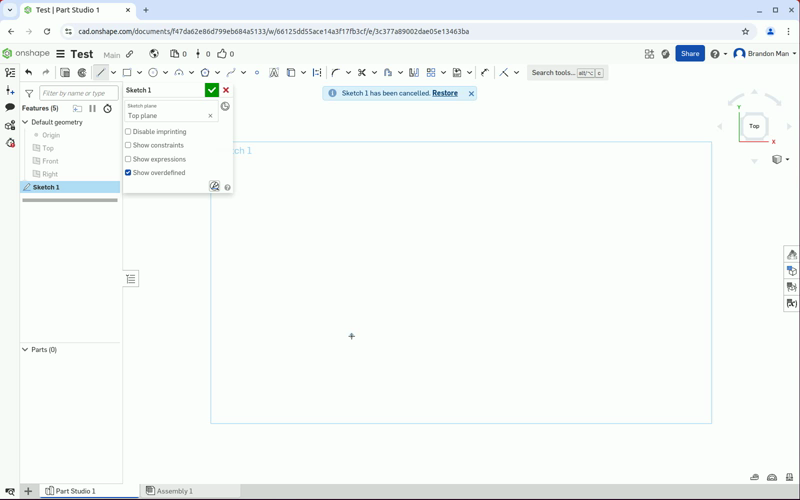
key_down(shift)
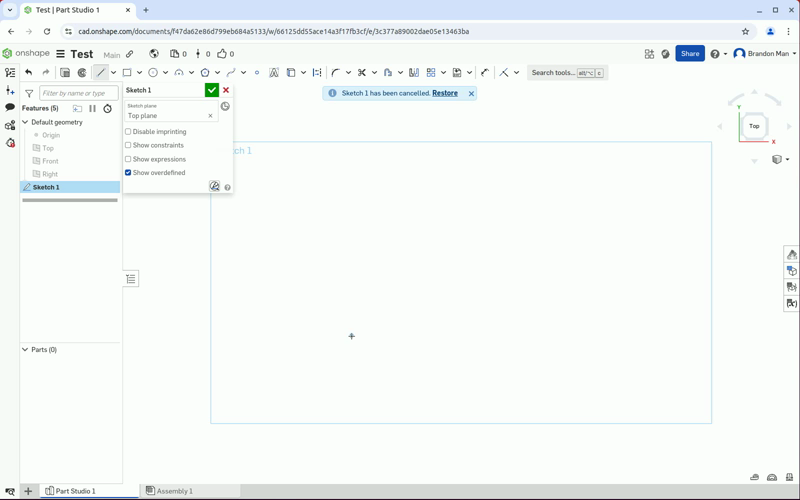
mouse_move(569, 335)
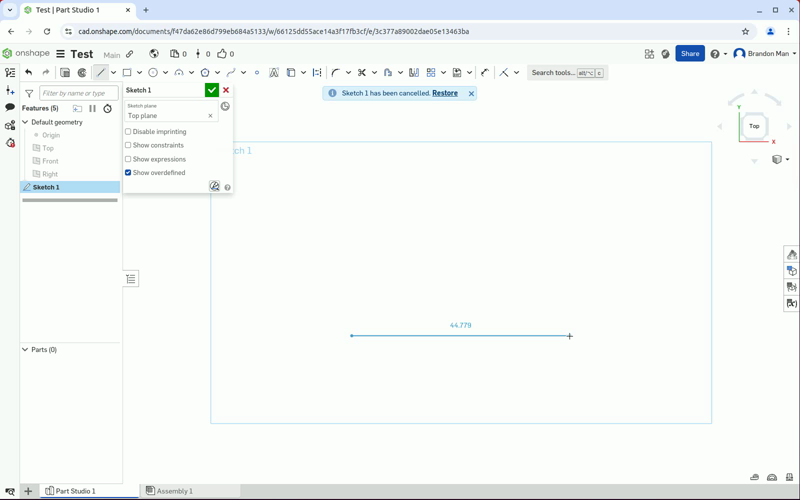
click(569, 335)
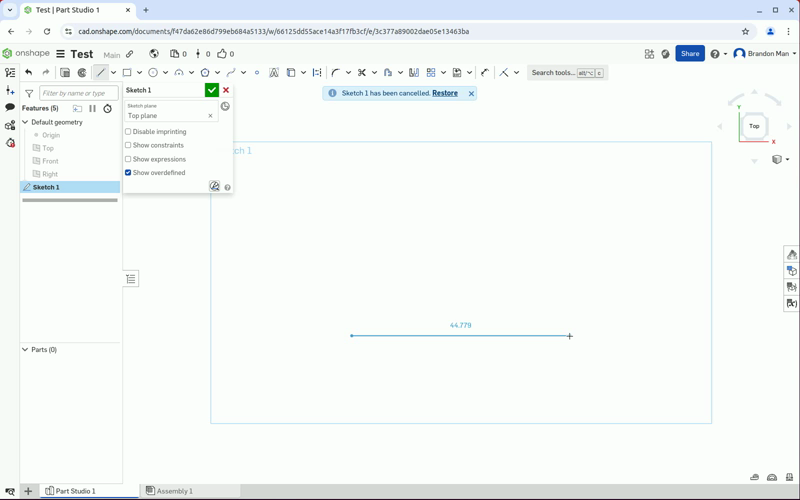
key_up(shift)
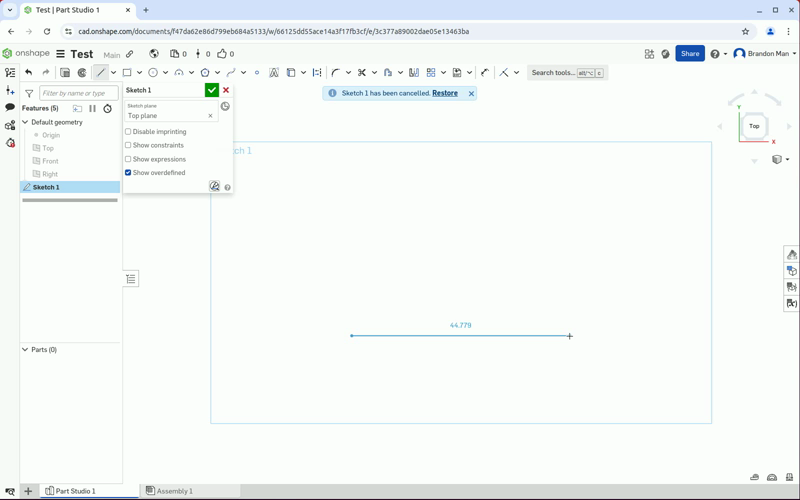
key_down(shift)
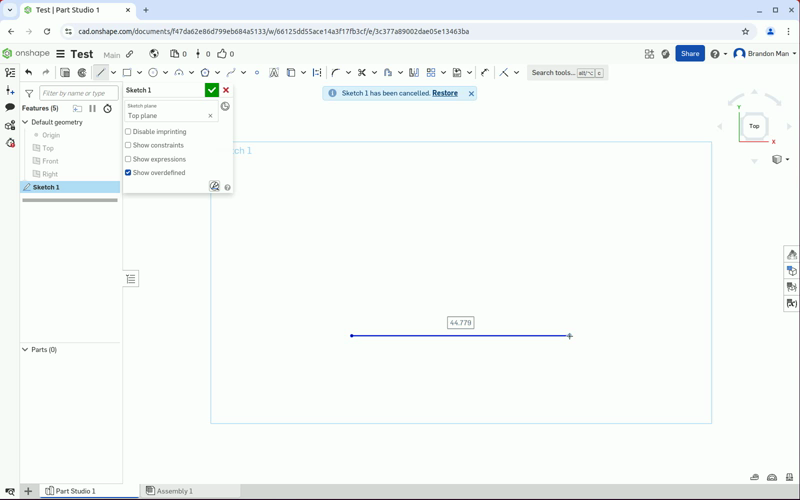
mouse_move(569, 230)
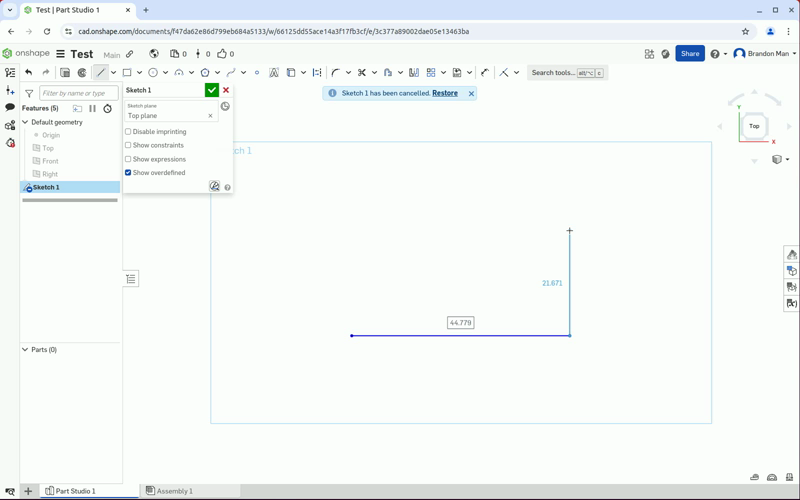
click(569, 230)
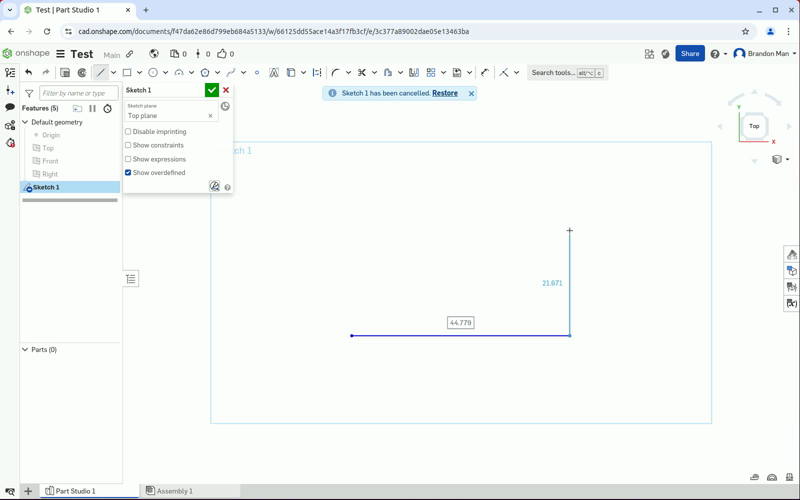
key_up(shift)
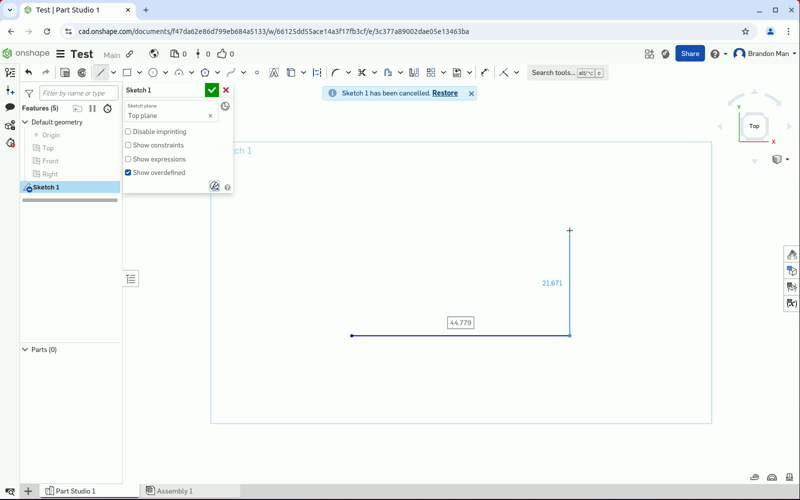
key_down(shift)
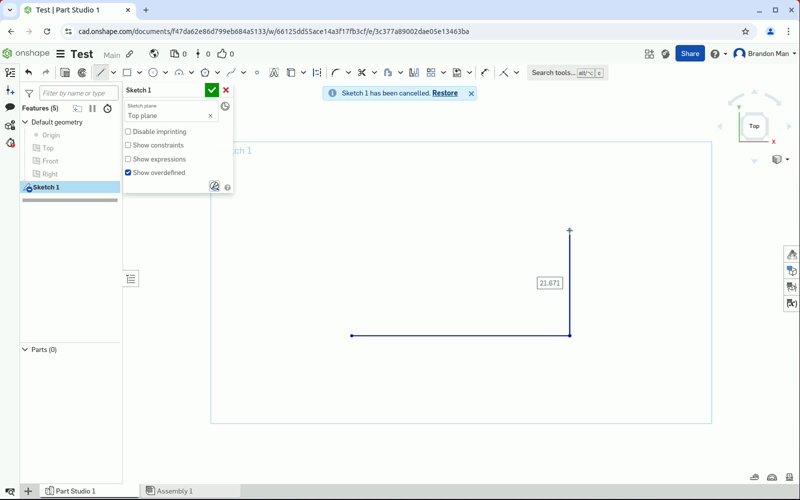
mouse_move(351, 230)
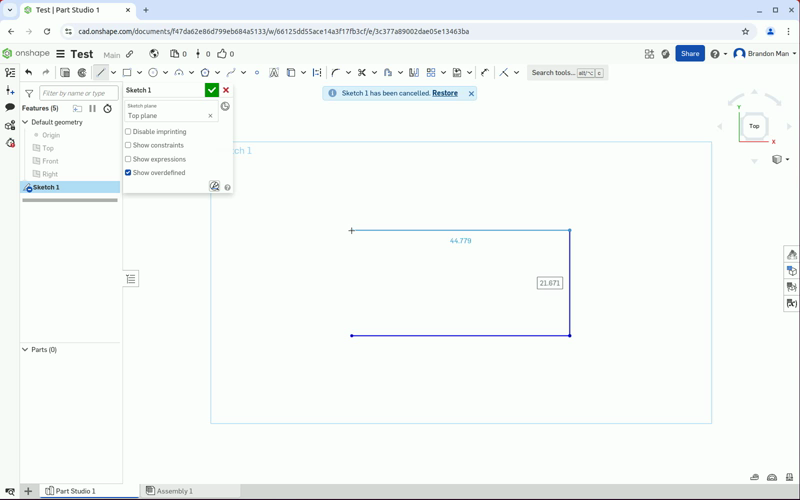
click(351, 230)
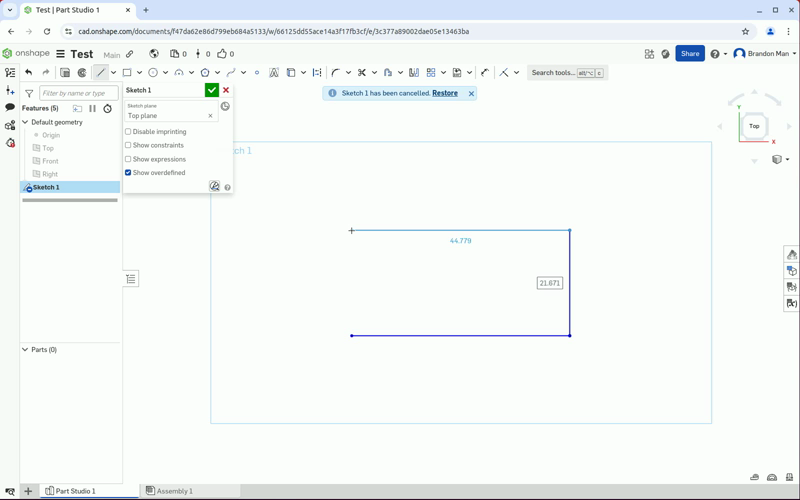
key_up(shift)
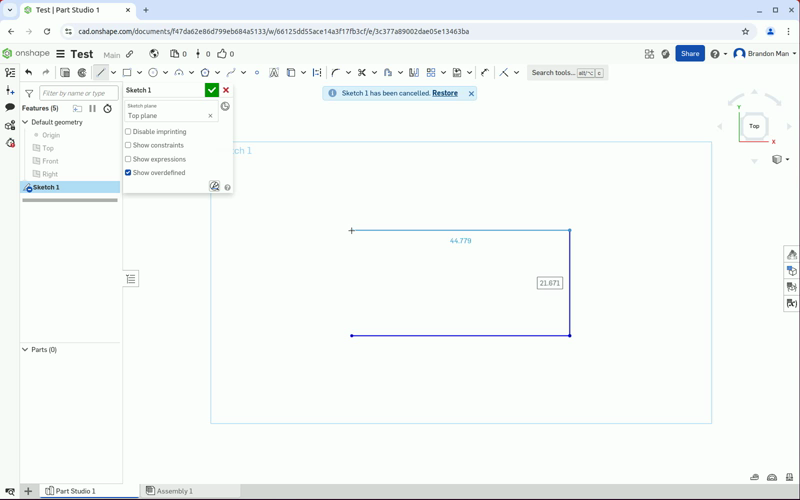
key_down(shift)
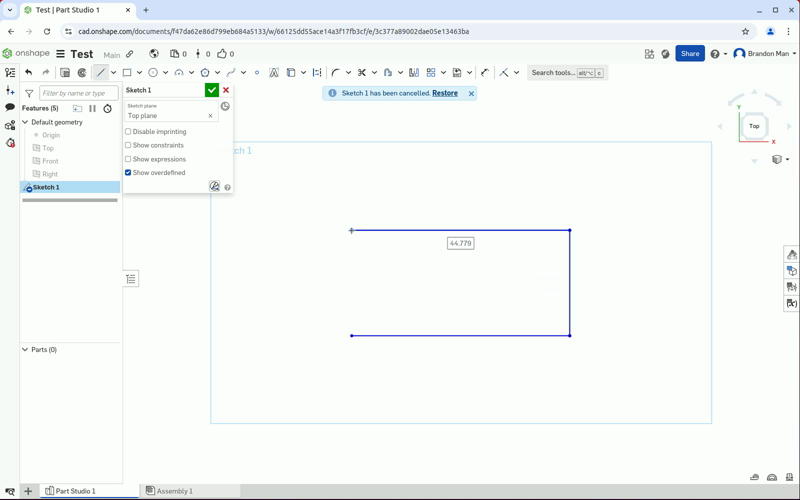
mouse_move(351, 335)
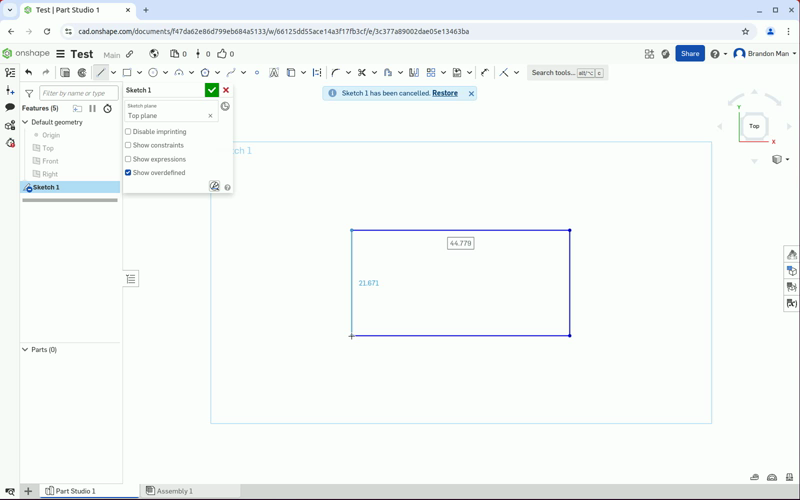
key_up(shift)
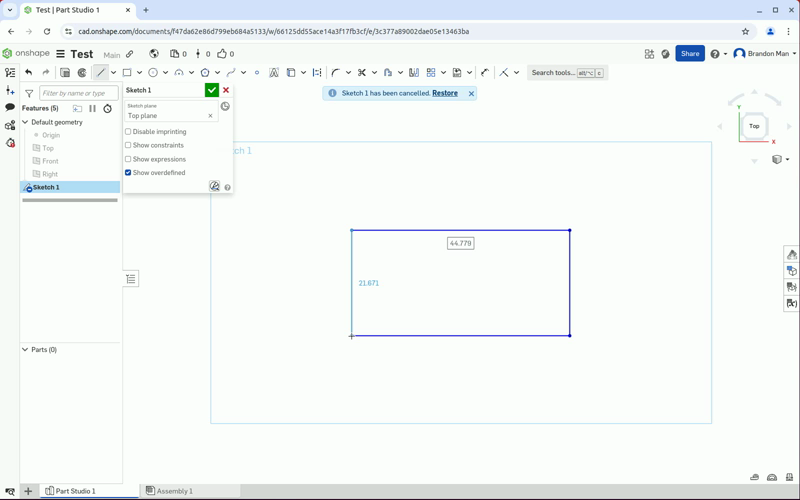
click(351, 335)
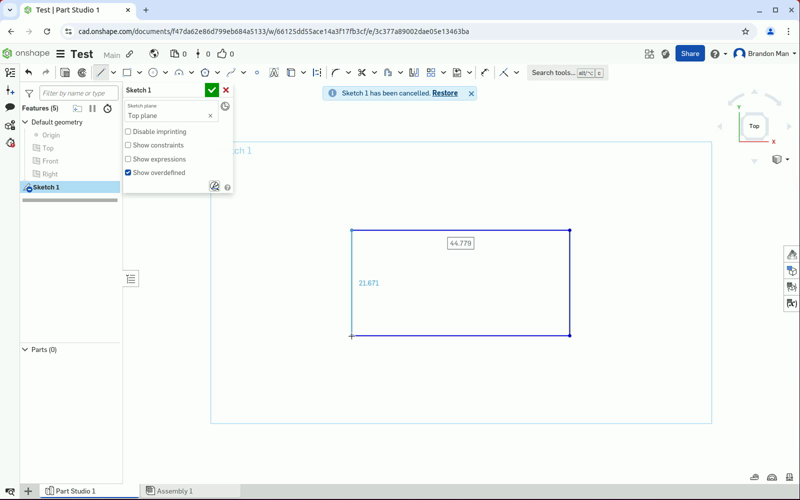
key(esc)
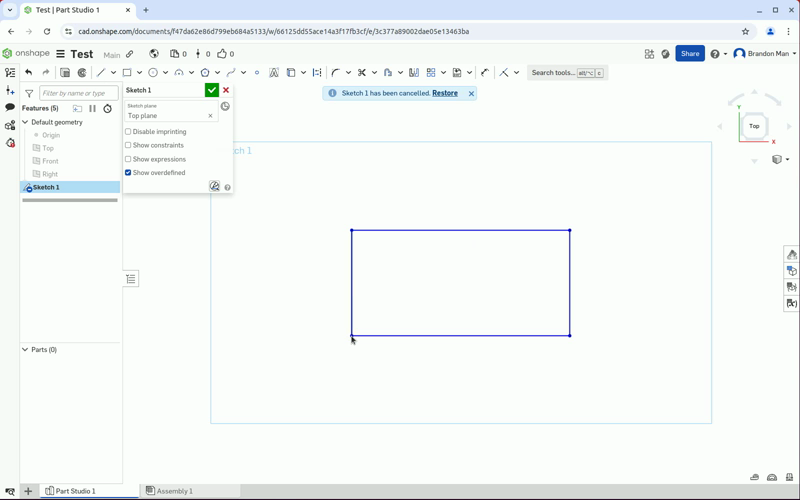
mouse_move(455, 289)
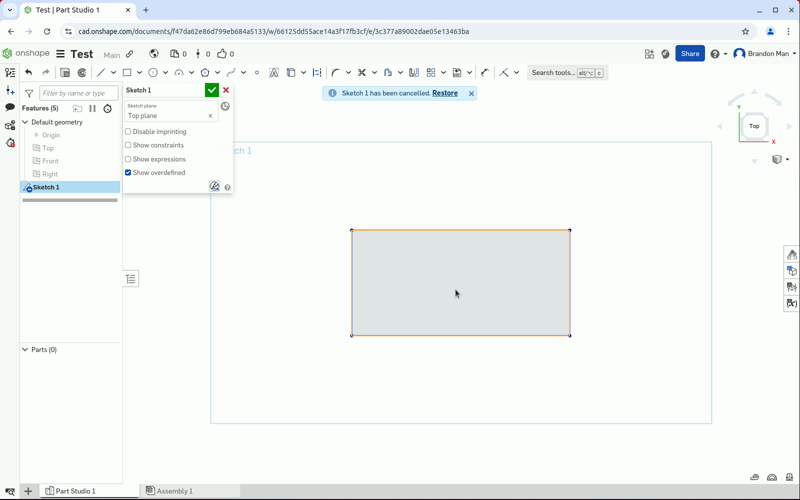
click(455, 289)
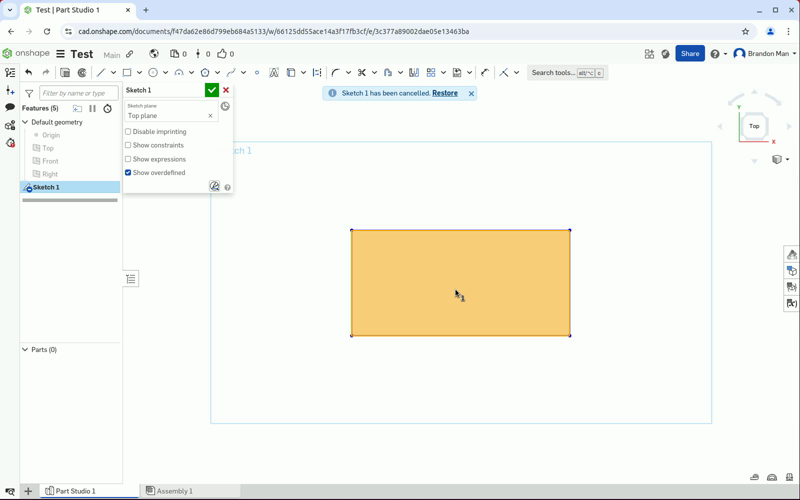
mouse_move(73, 352)
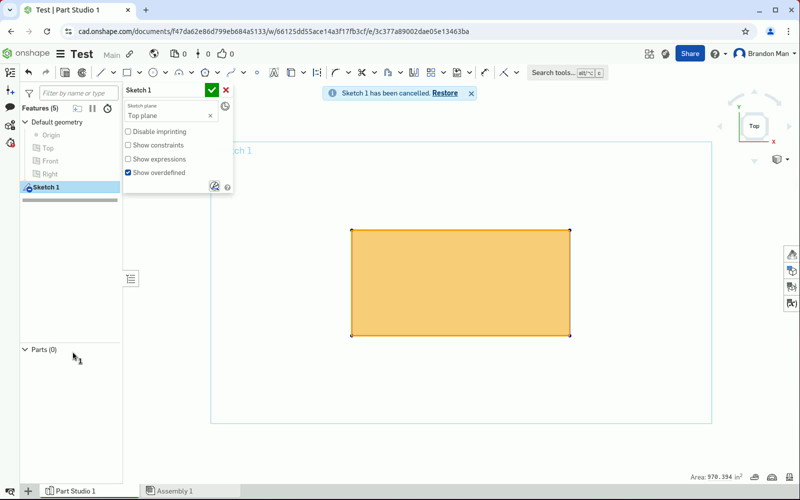
key(shift+y)
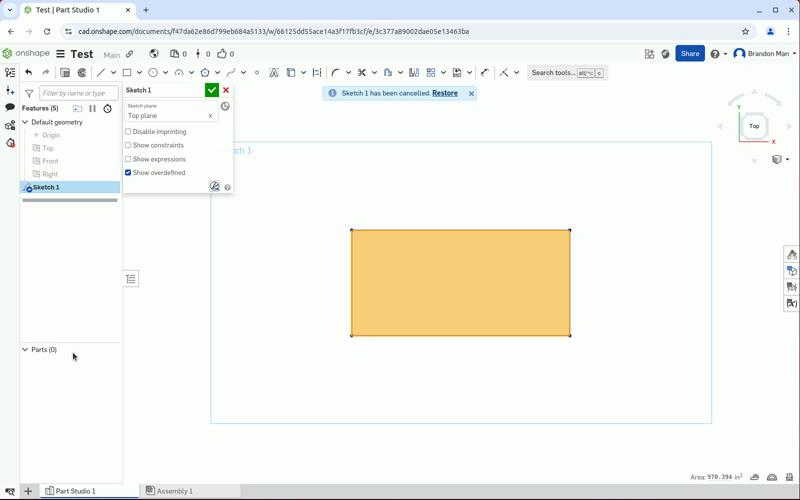
key(shift+e)
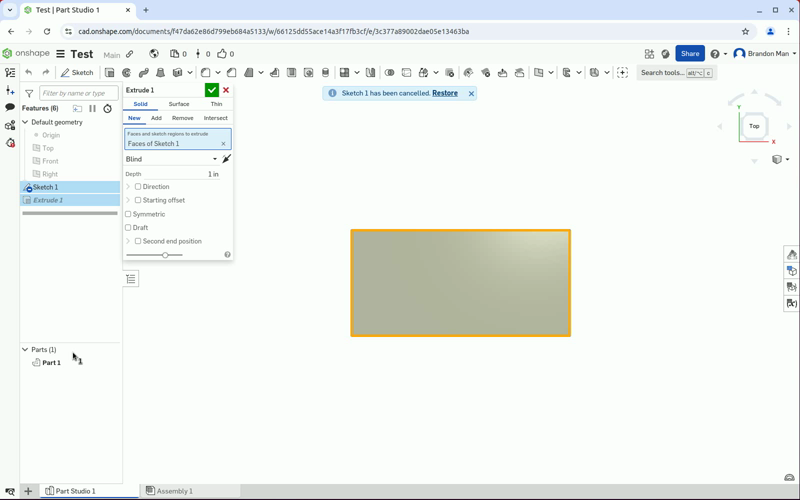
mouse_move(143, 106)
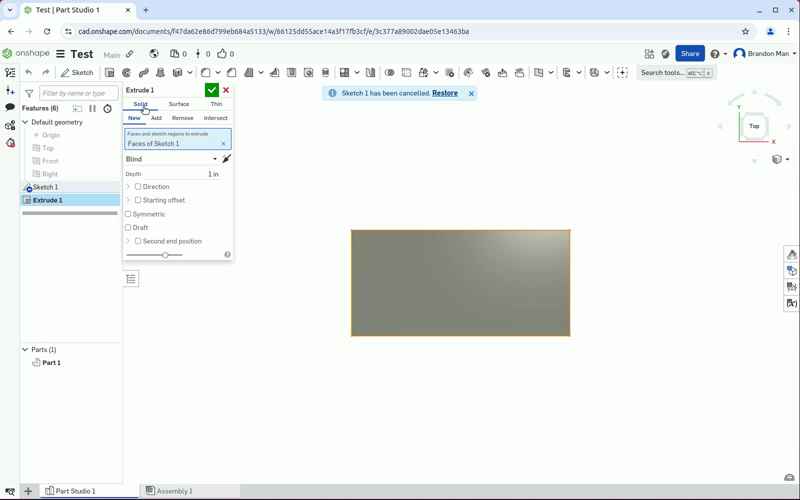
click(143, 106)
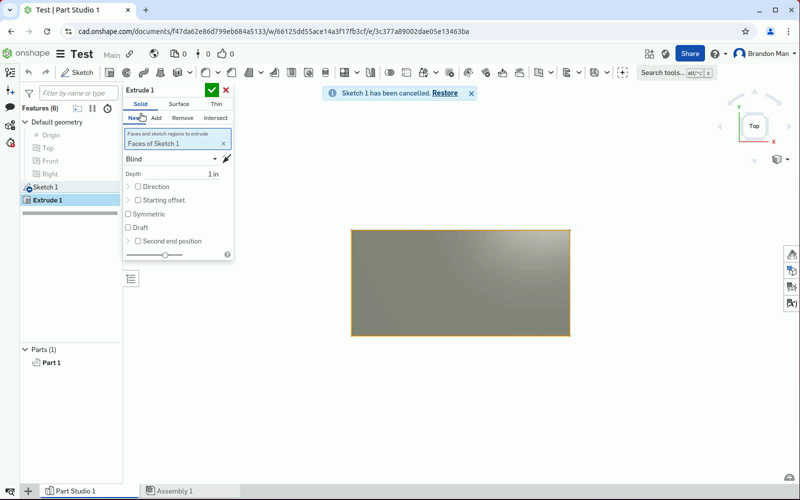
mouse_move(137, 120)
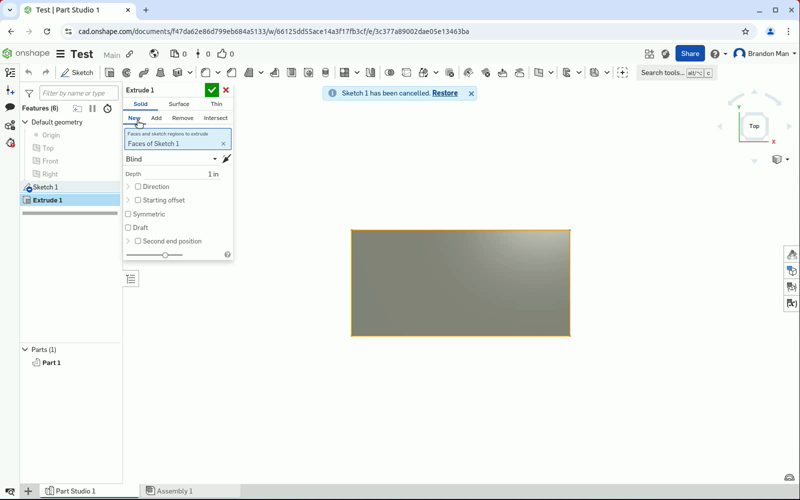
click(137, 120)
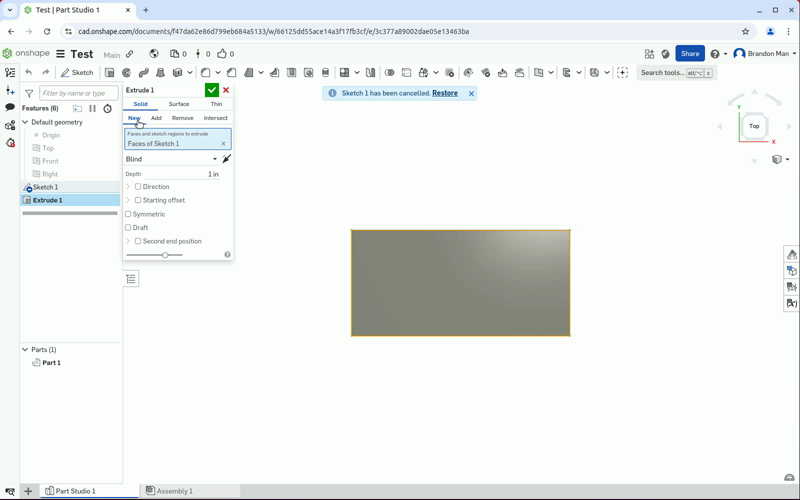
key(tab, 4)
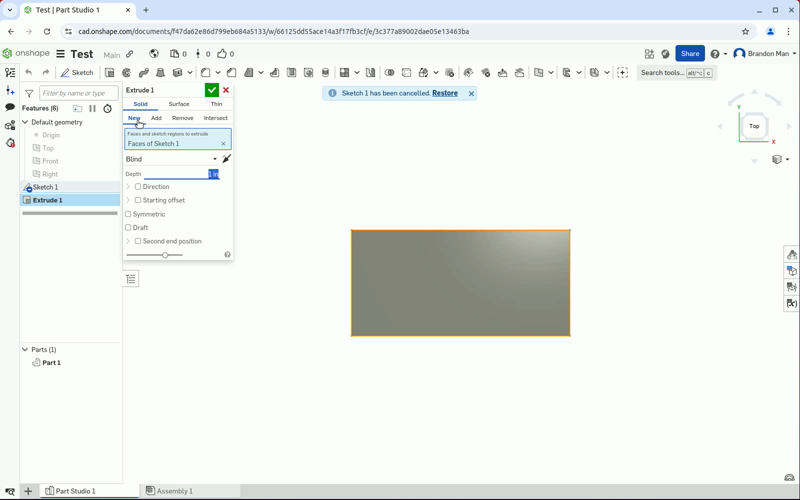
text(4.574)
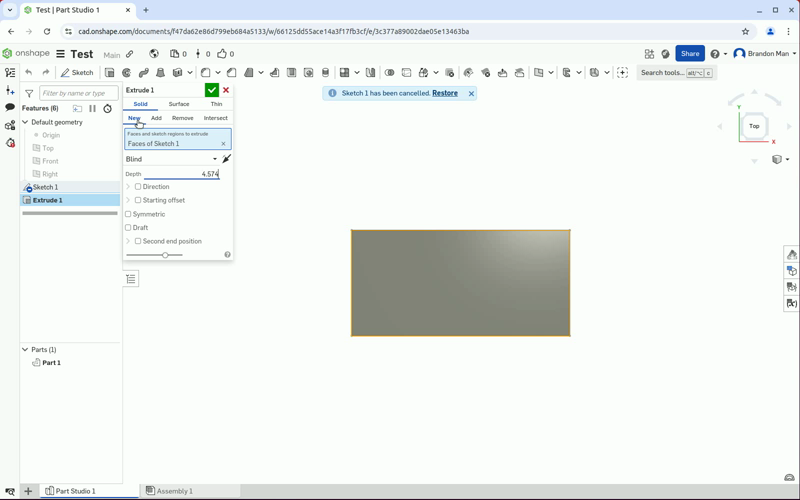
key(enter)
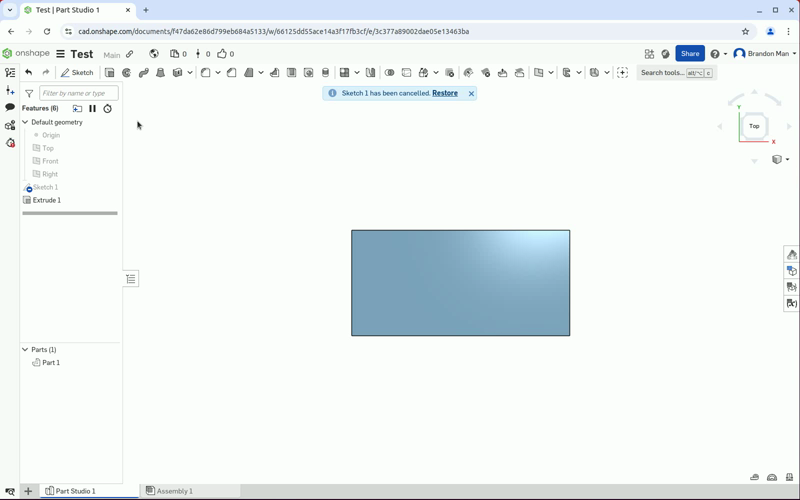
key(shift+h)
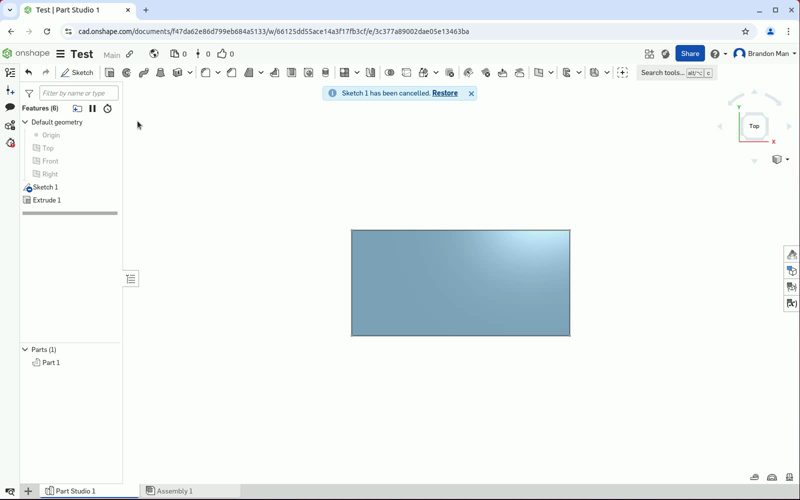
key(shift+h)
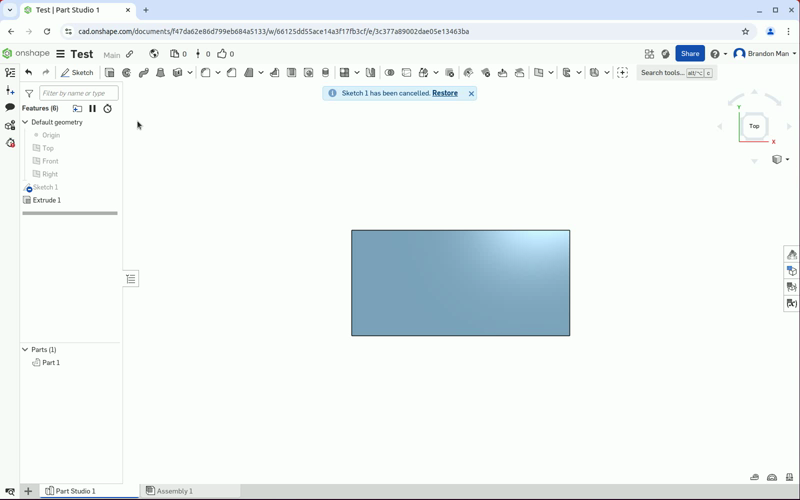
mouse_move(73, 189)
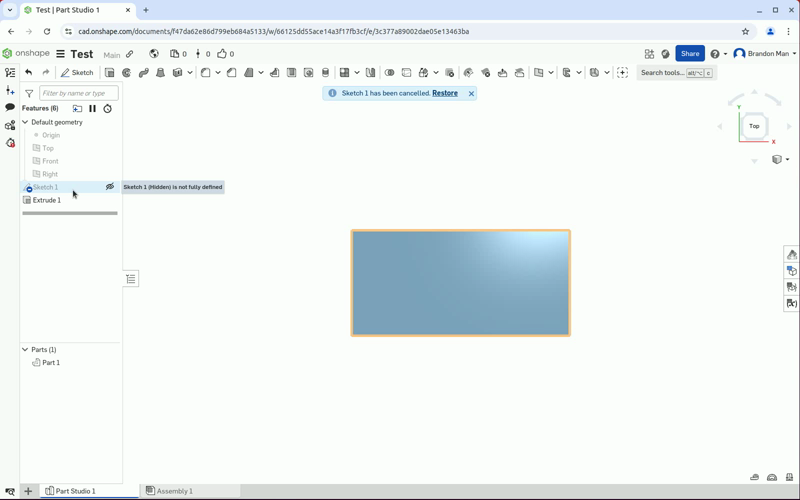
click(73, 189)
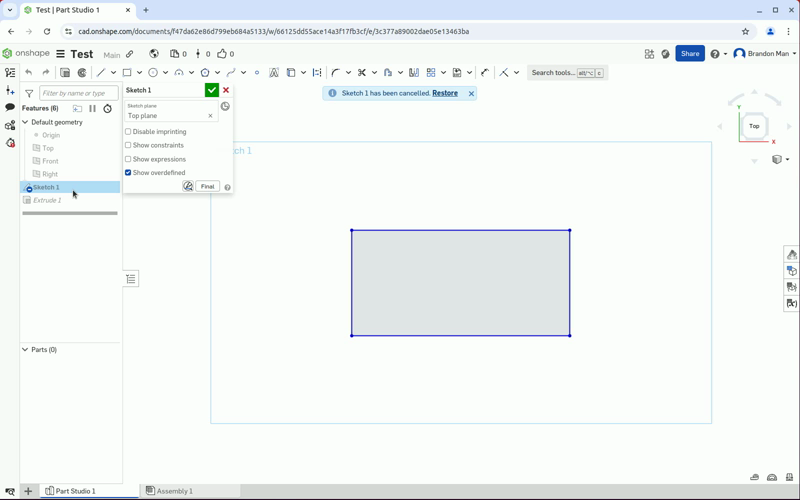
mouse_move(229, 92)
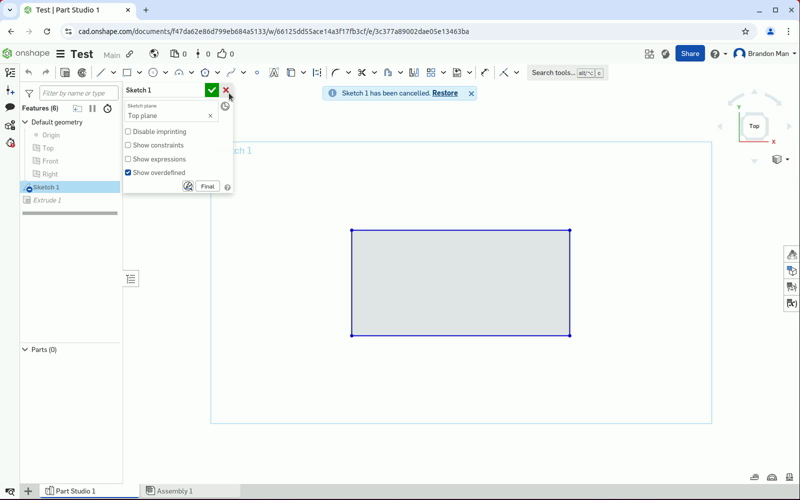
click(229, 92)
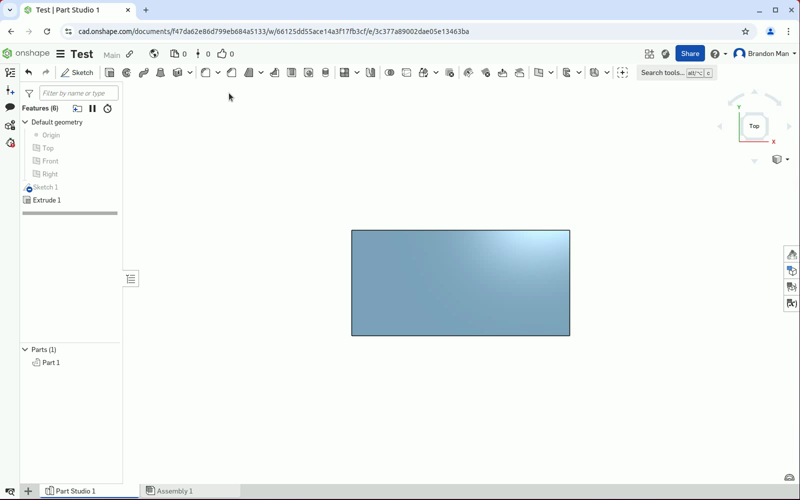
mouse_move(73, 352)
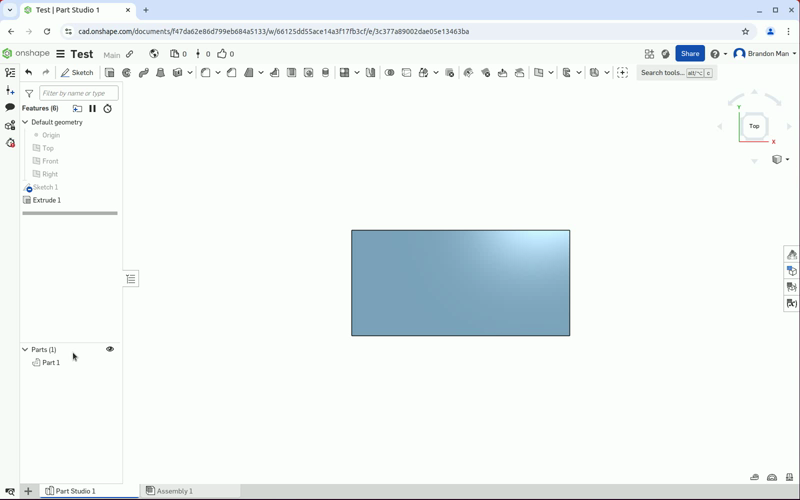
key(y)
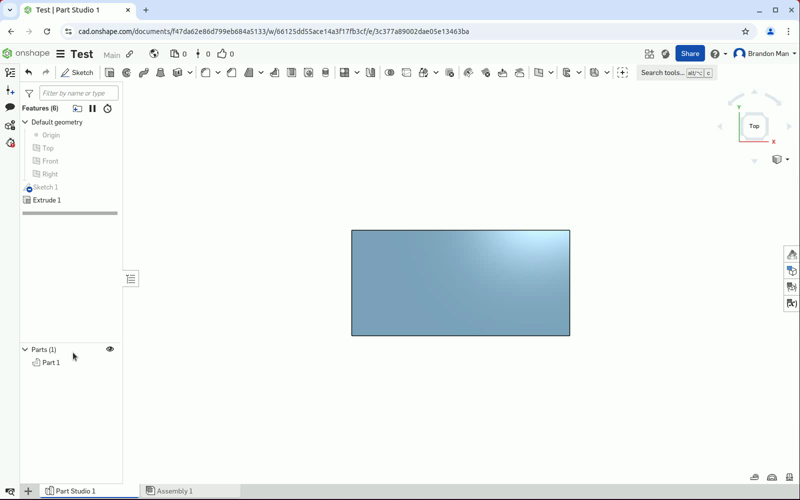
key(shift+p)
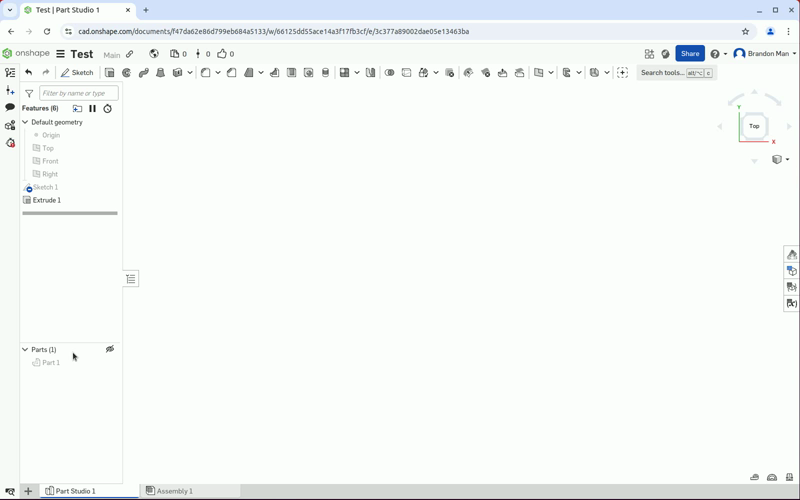
key(space)
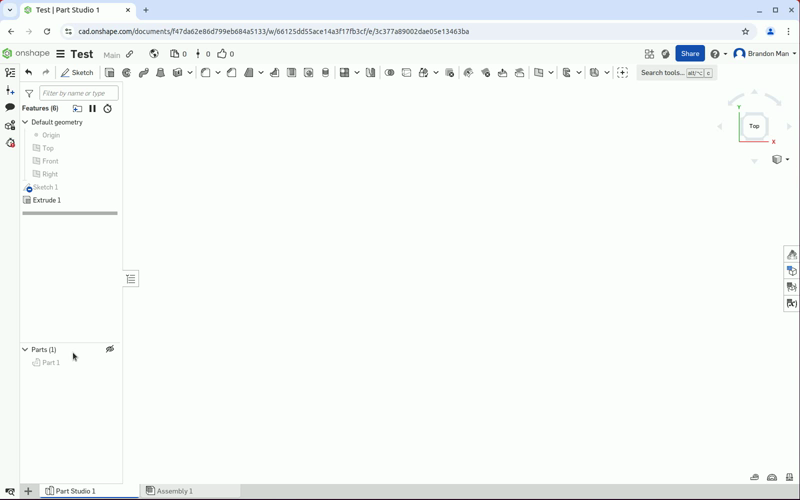
key_down(shift)
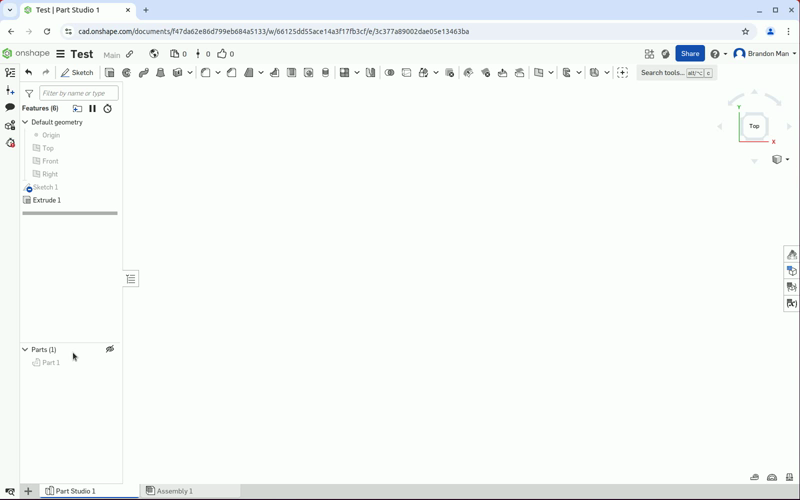
key(up)
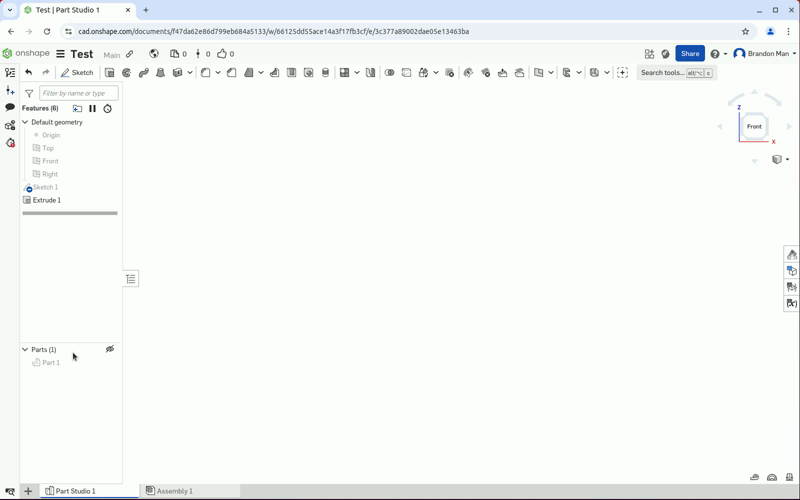
key_up(shift)
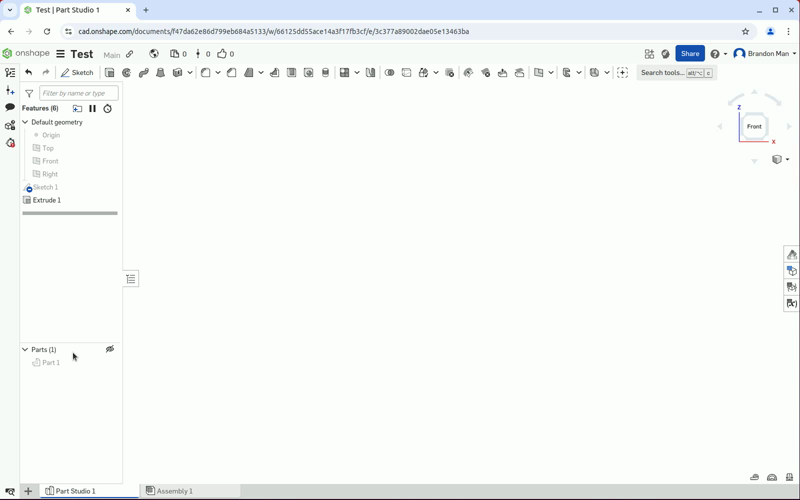
key(space)
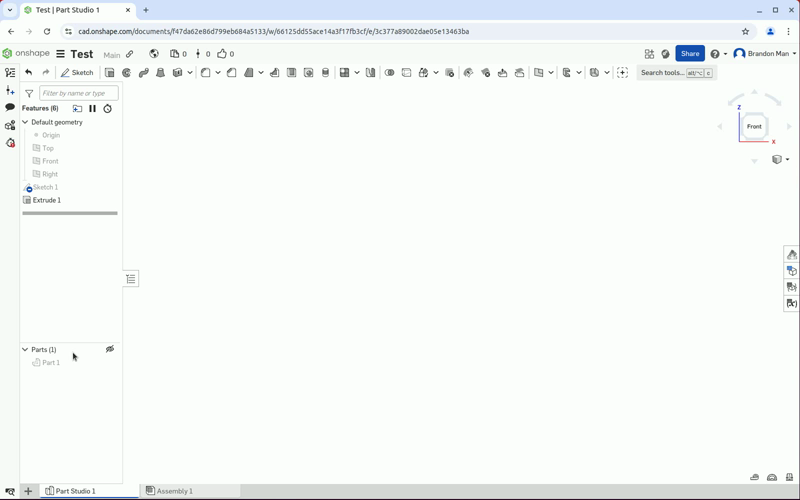
key_down(shift)
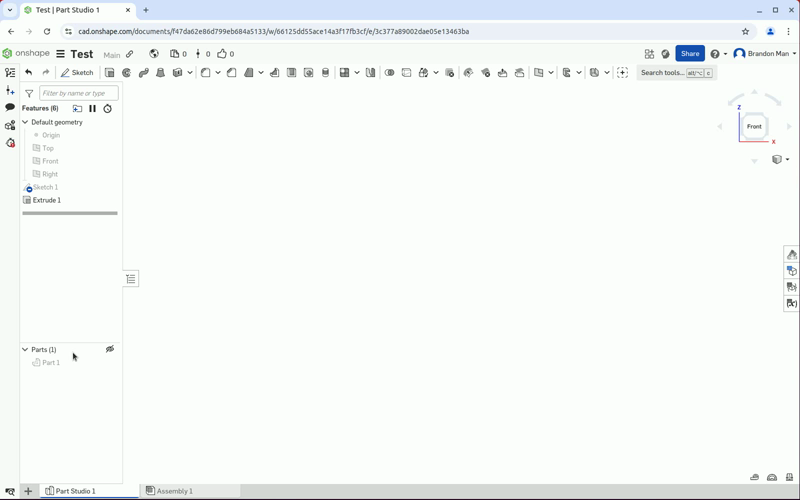
key(left)
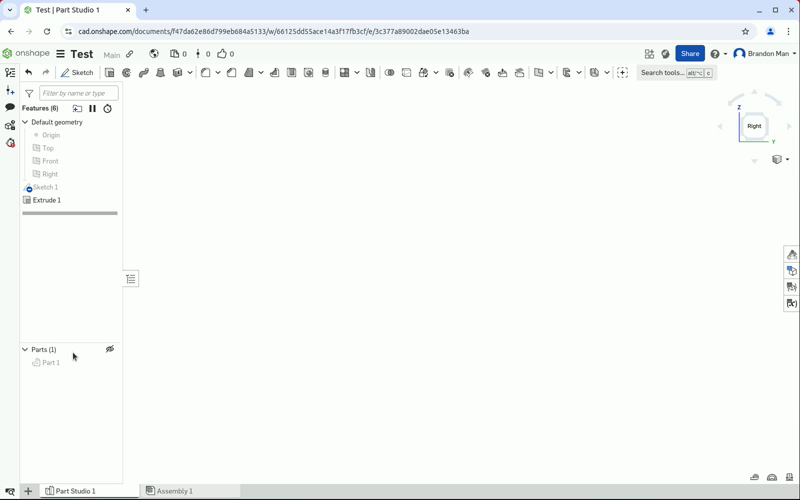
key_up(shift)
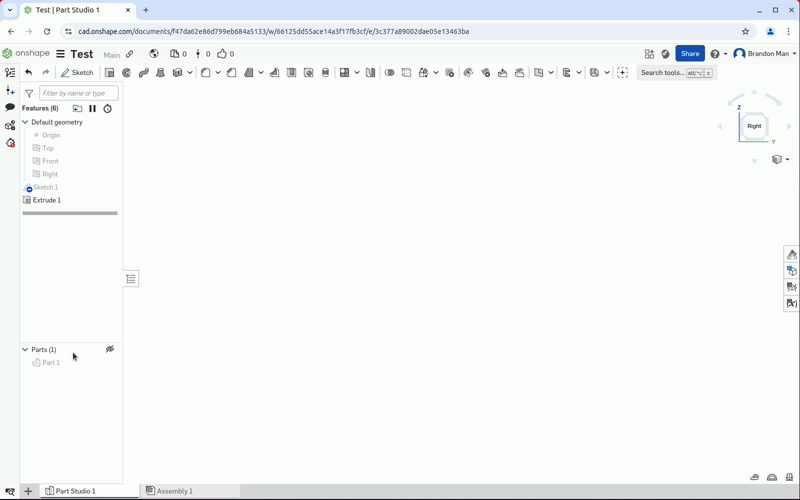
mouse_move(73, 352)
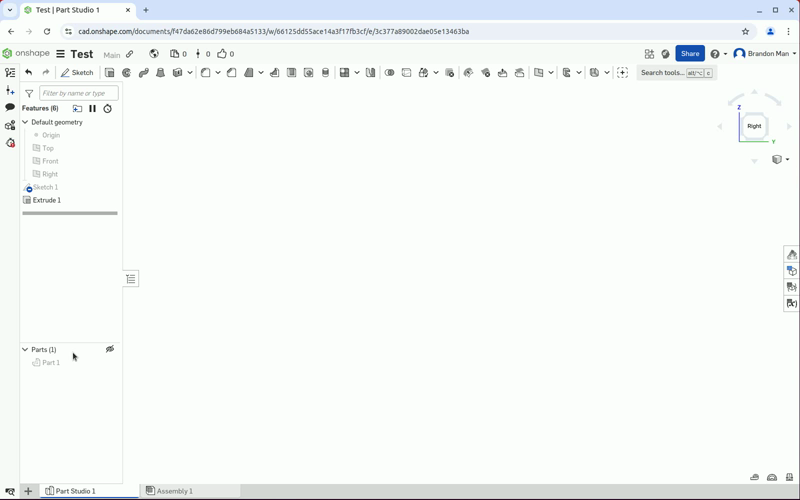
key(shift+y)
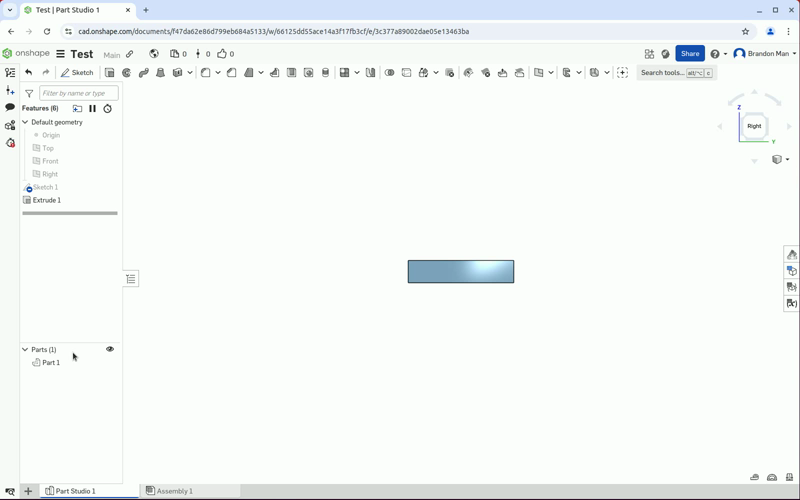
mouse_move(541, 75)
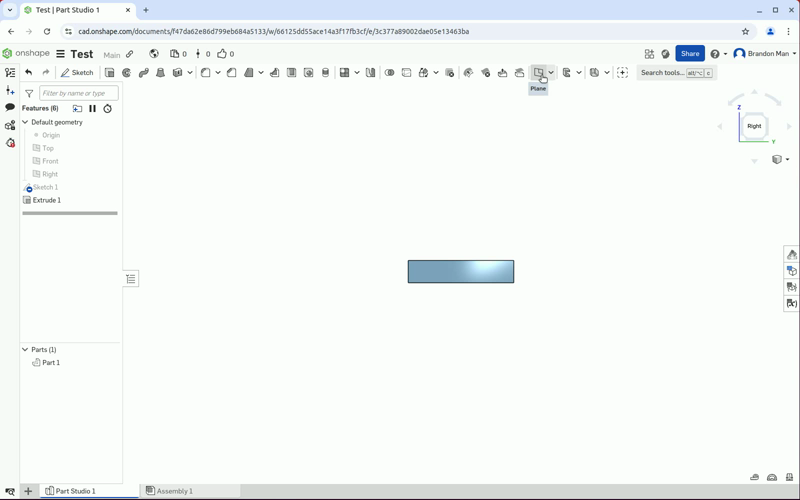
click(541, 75)
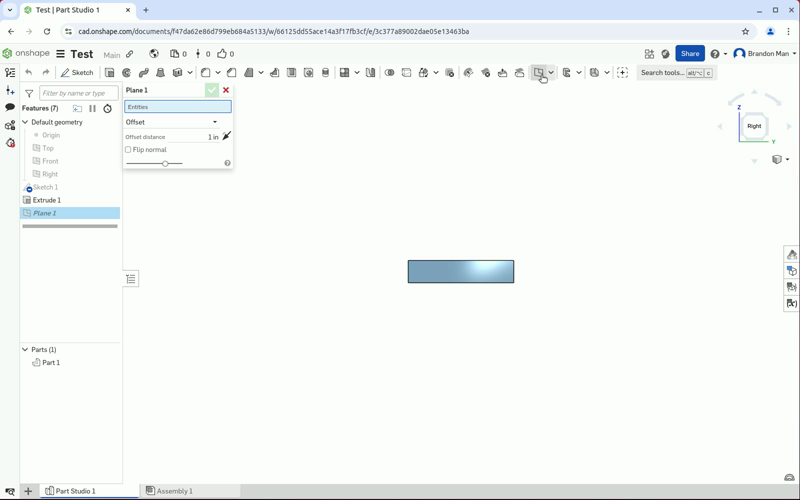
mouse_move(73, 176)
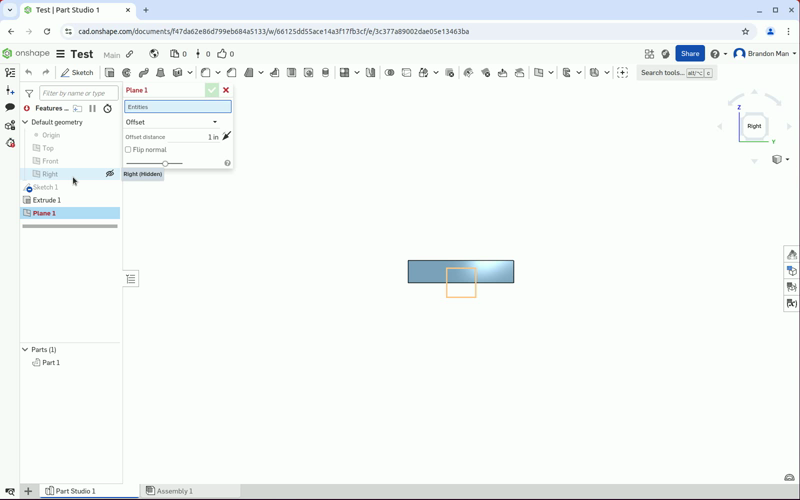
click(73, 176)
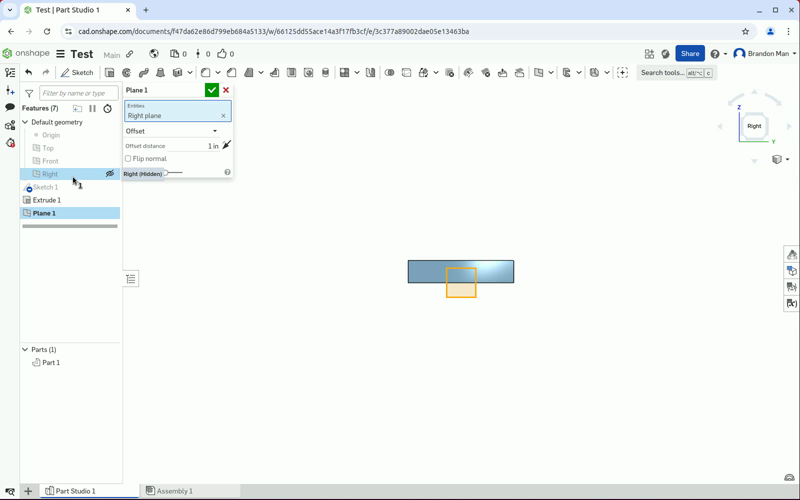
key(tab, 2)
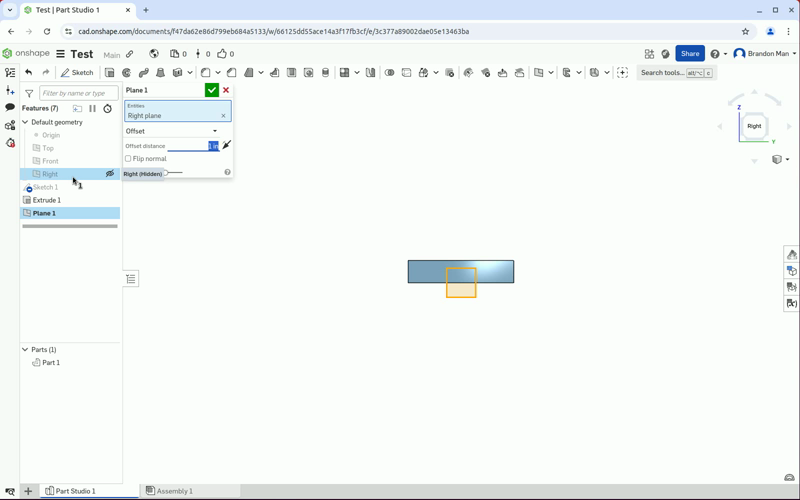
text(22.4)
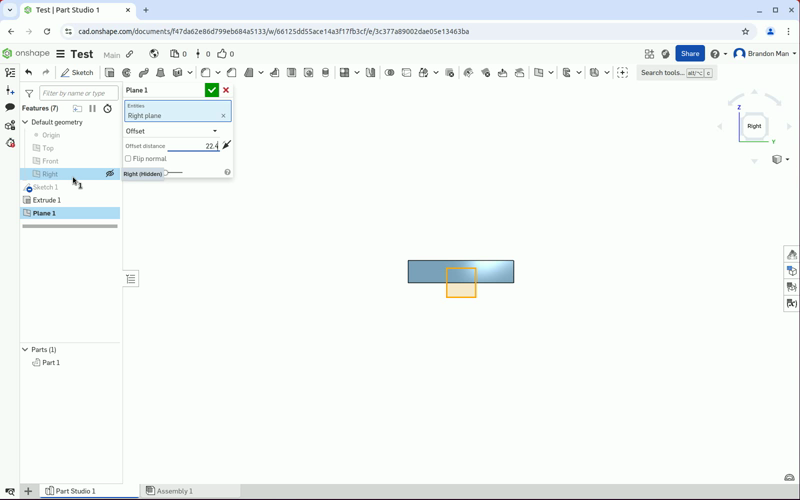
key(enter, 2)
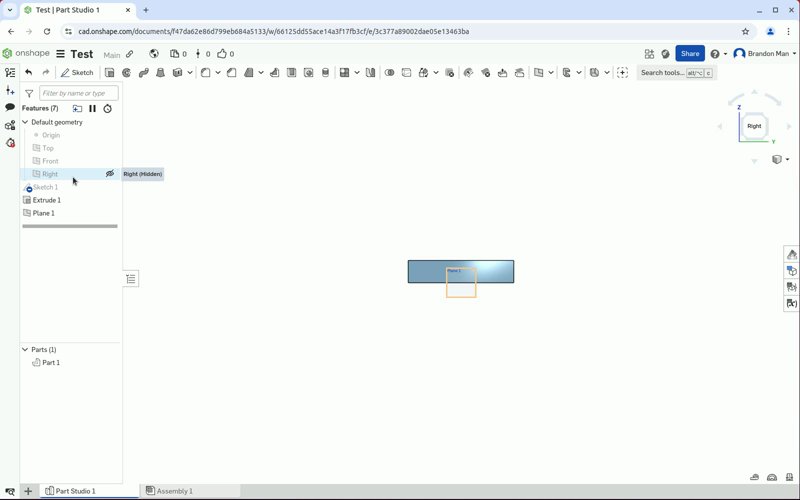
key(shift+s)
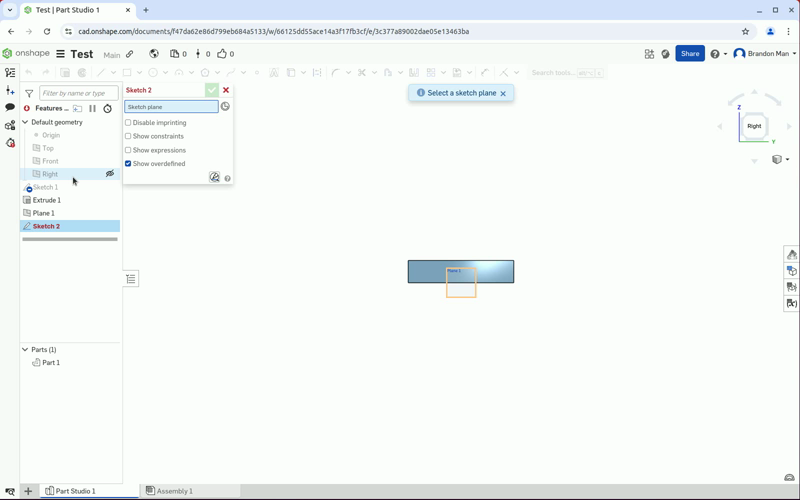
mouse_move(73, 215)
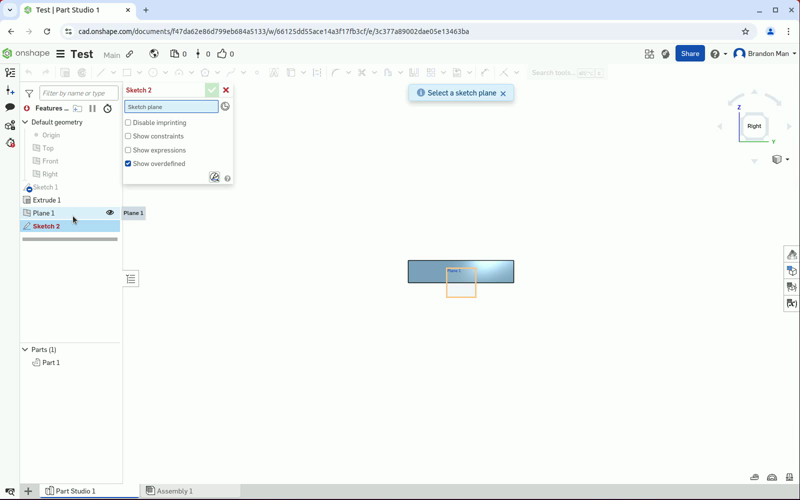
click(73, 215)
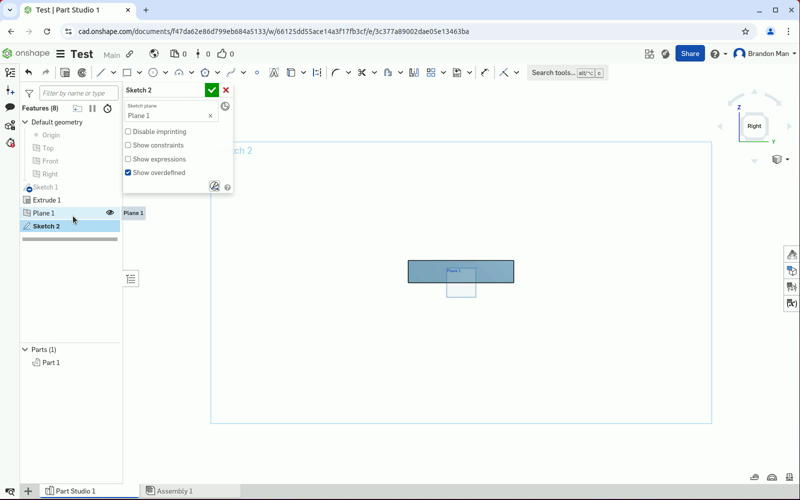
mouse_move(73, 352)
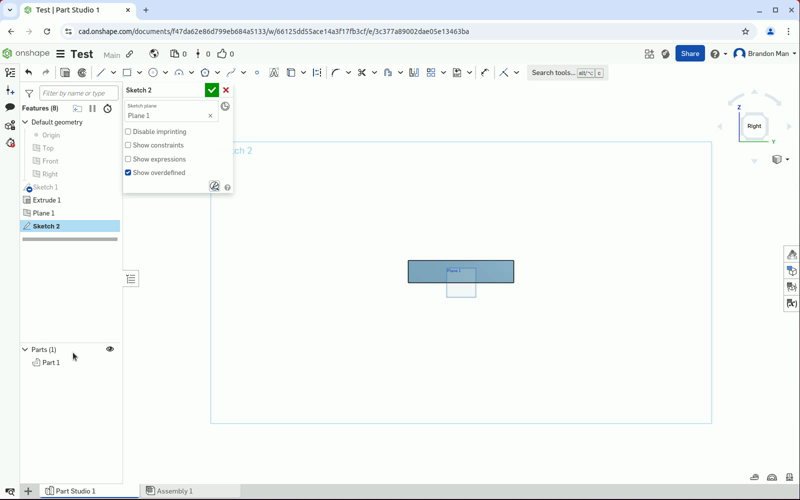
key(y)
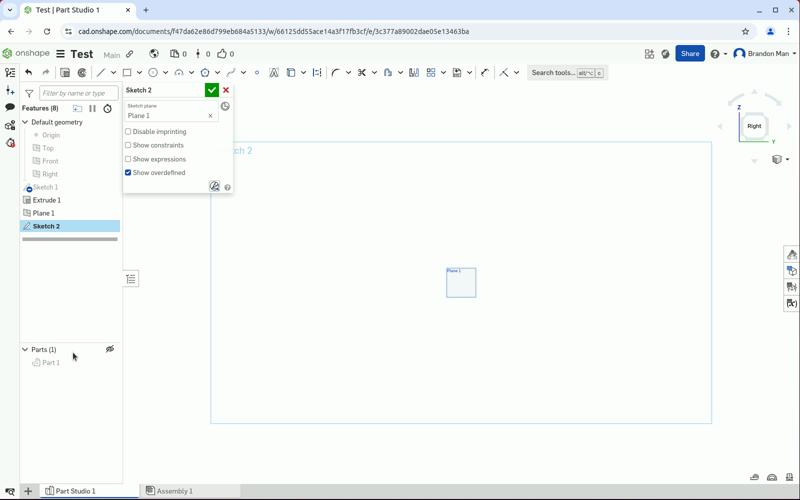
key(l)
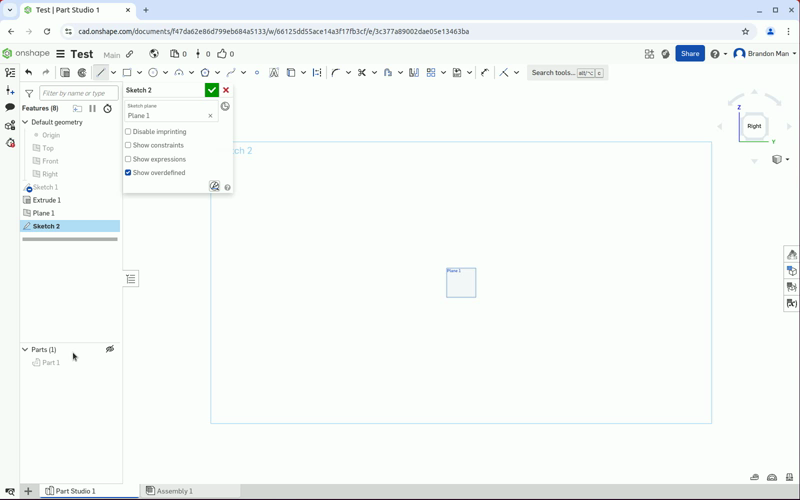
key_down(shift)
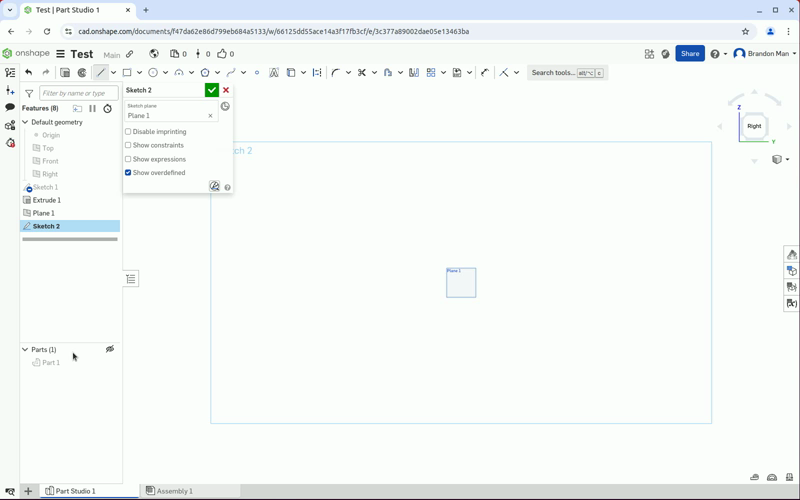
mouse_move(407, 282)
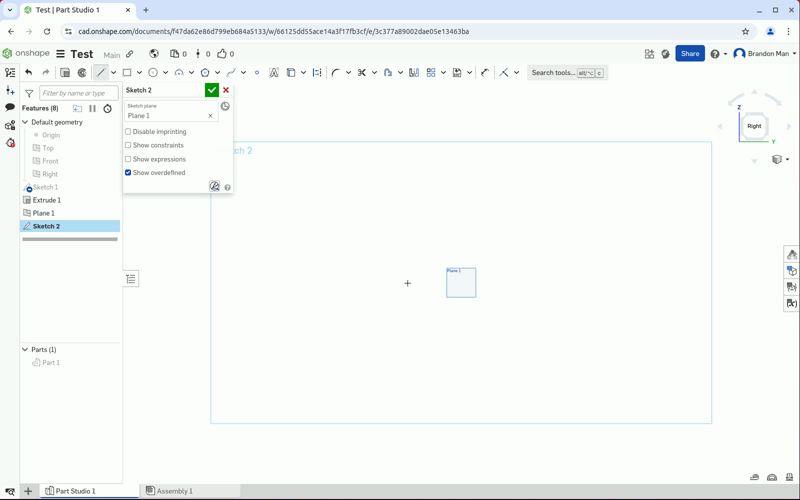
click(407, 282)
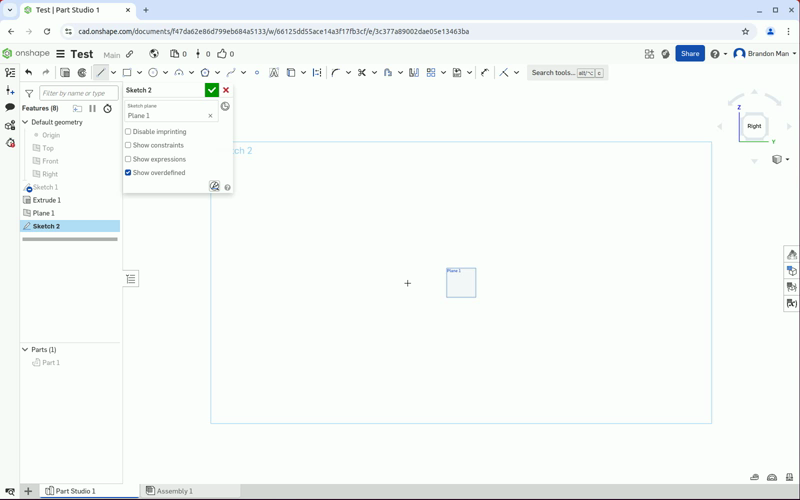
key_up(shift)
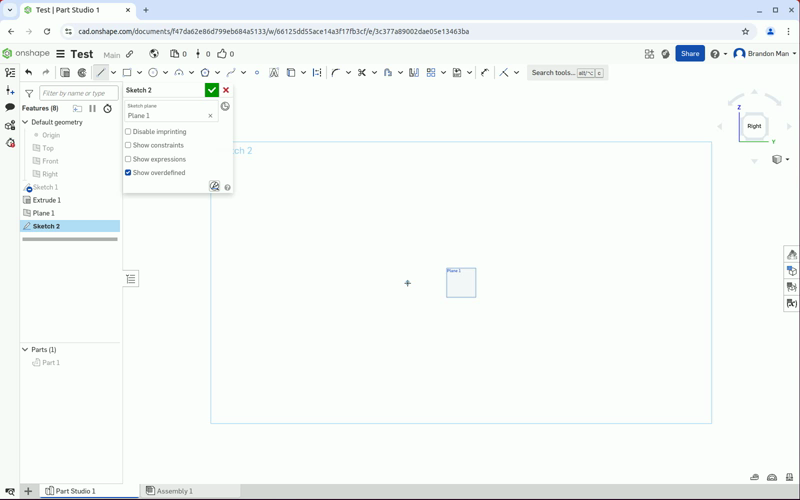
key_down(shift)
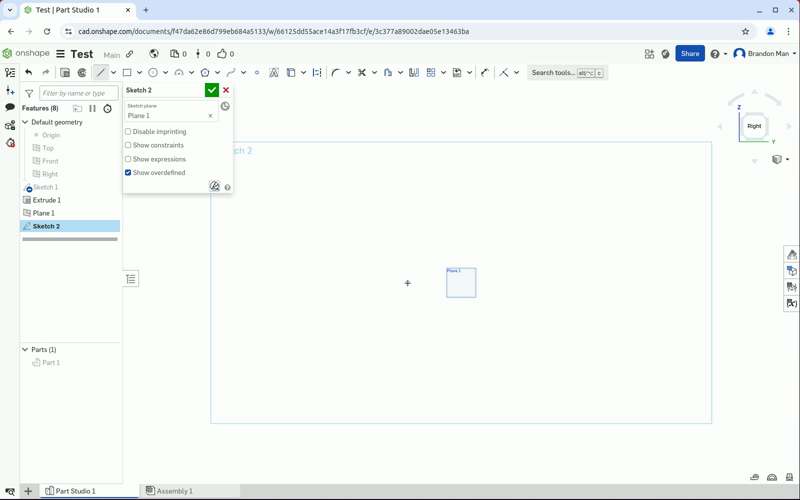
mouse_move(513, 282)
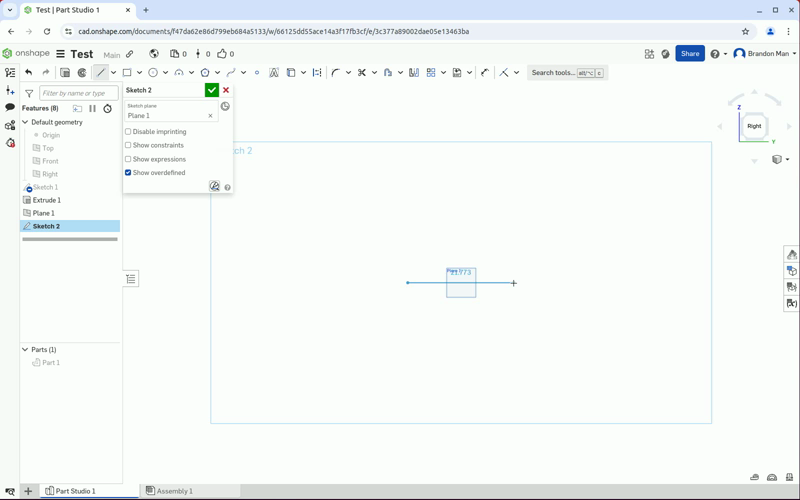
click(513, 282)
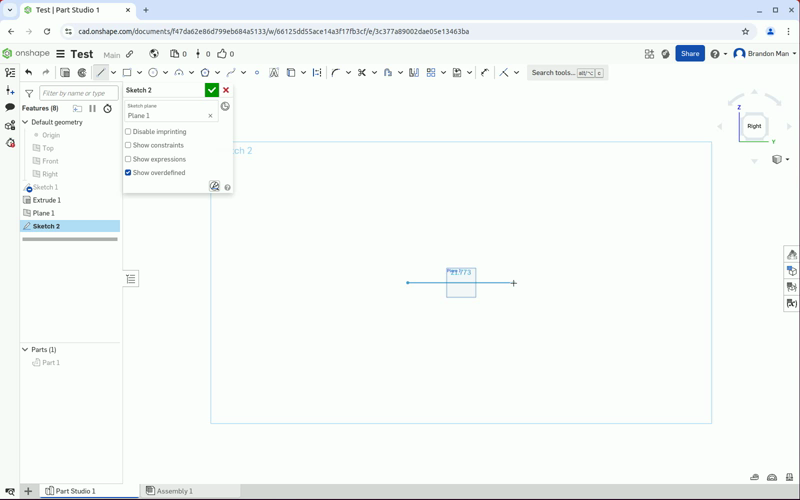
key_up(shift)
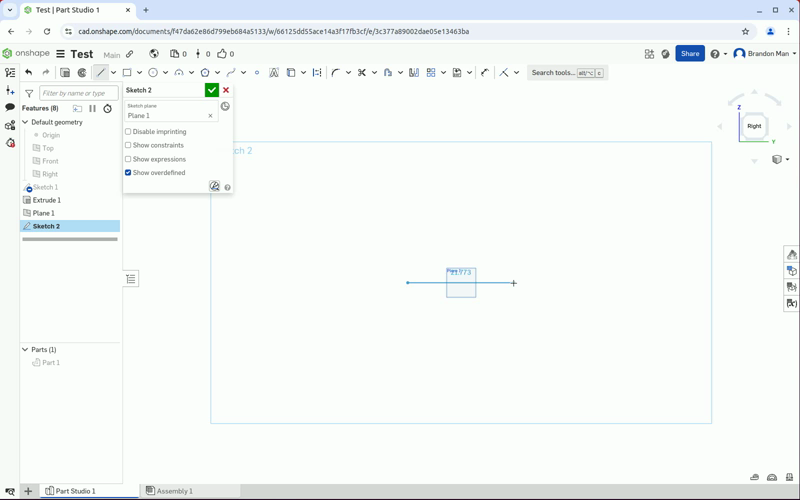
key_down(shift)
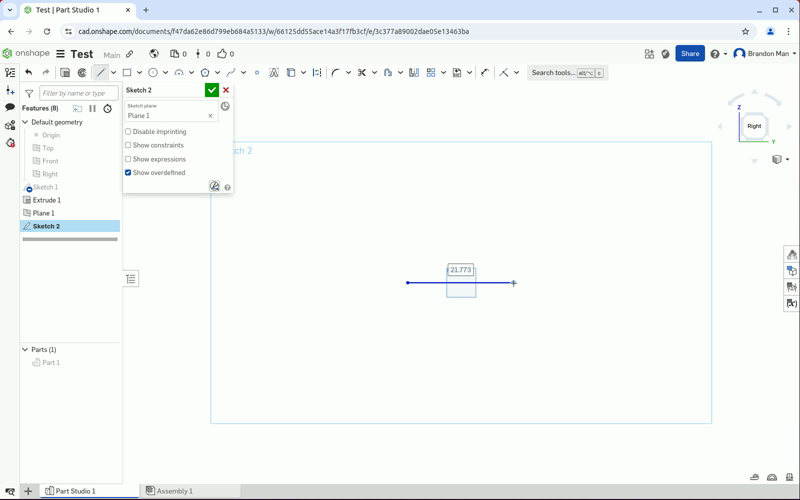
mouse_move(543, 282)
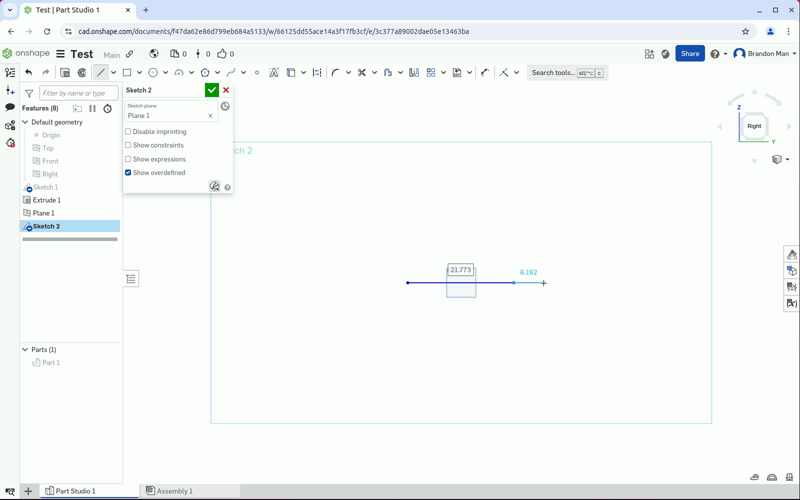
mouse_move(513, 260)
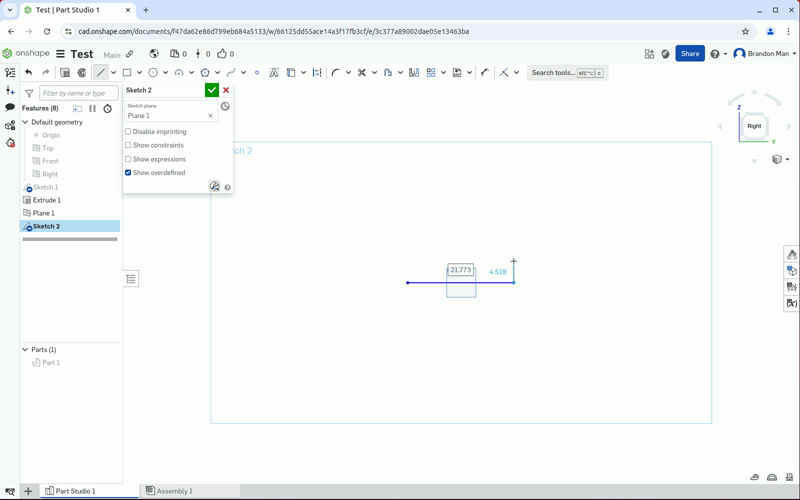
click(513, 260)
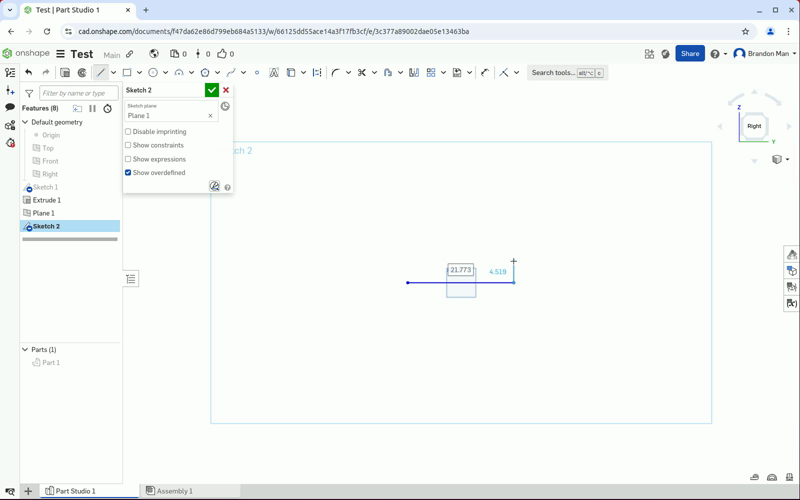
key_up(shift)
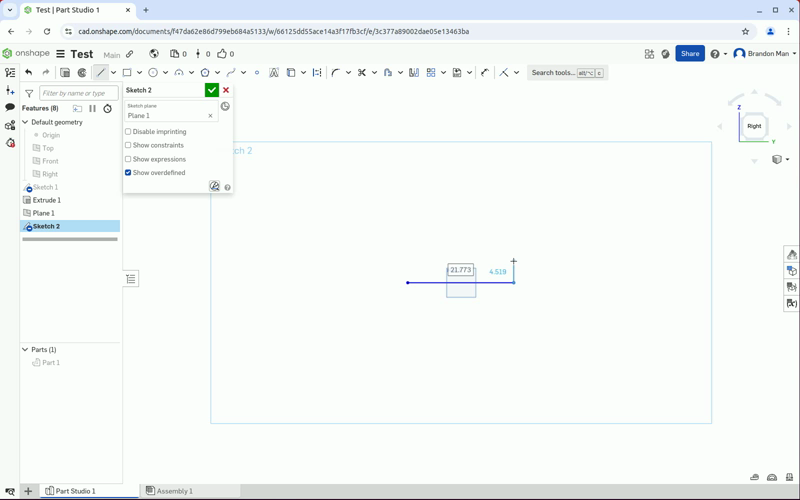
key_down(shift)
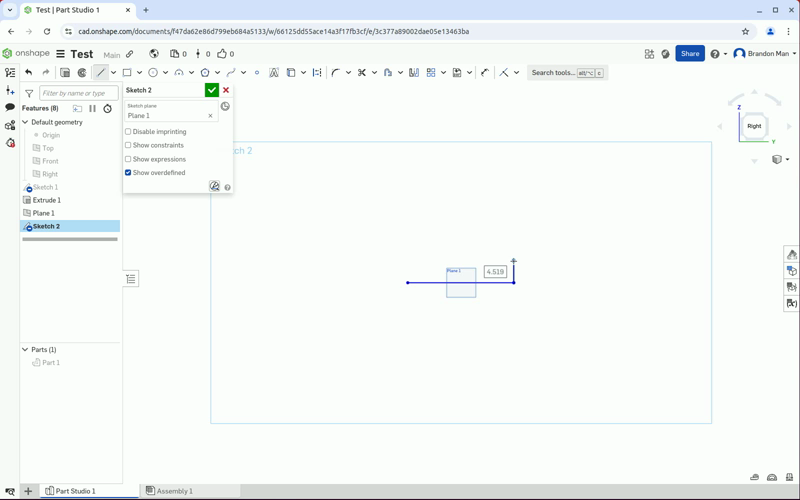
mouse_move(407, 260)
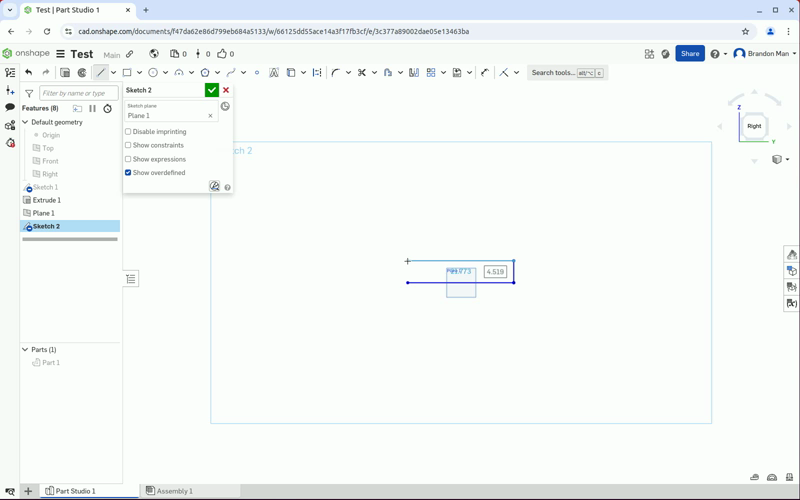
click(407, 260)
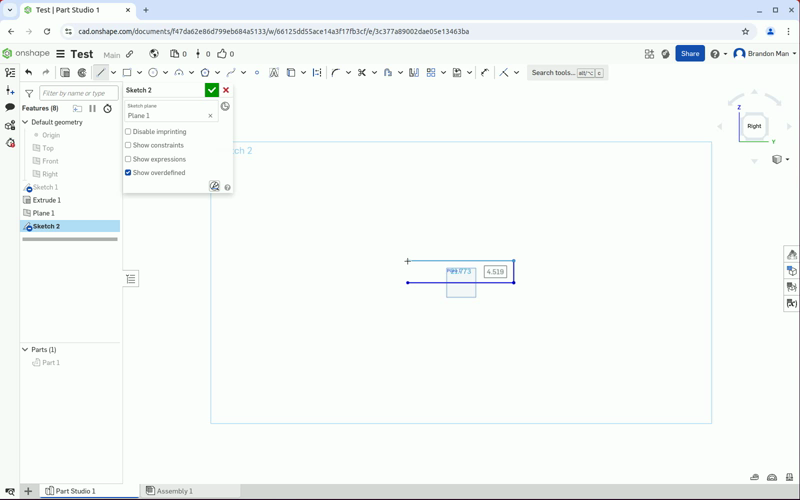
key_up(shift)
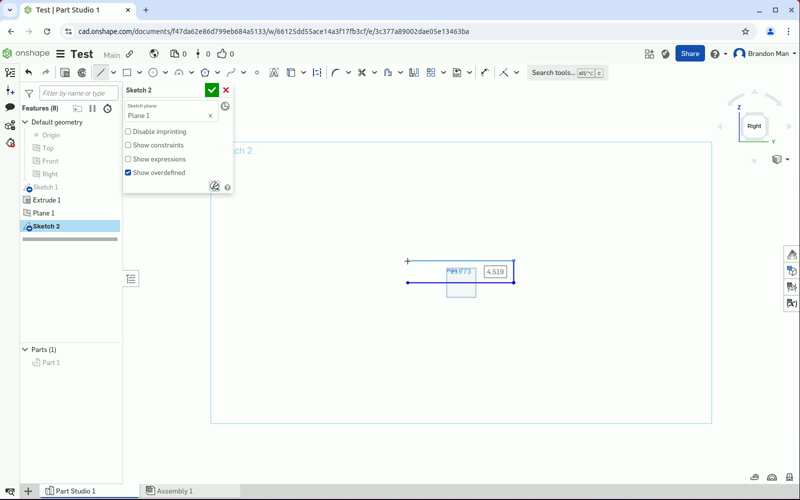
mouse_move(437, 260)
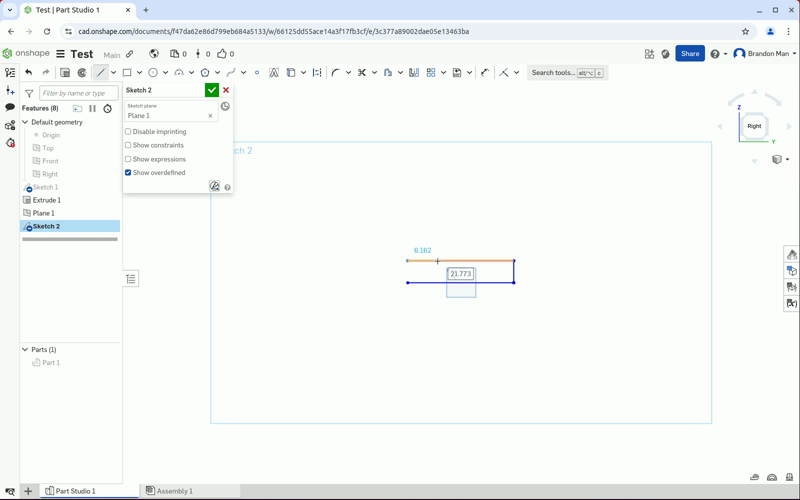
key_down(shift)
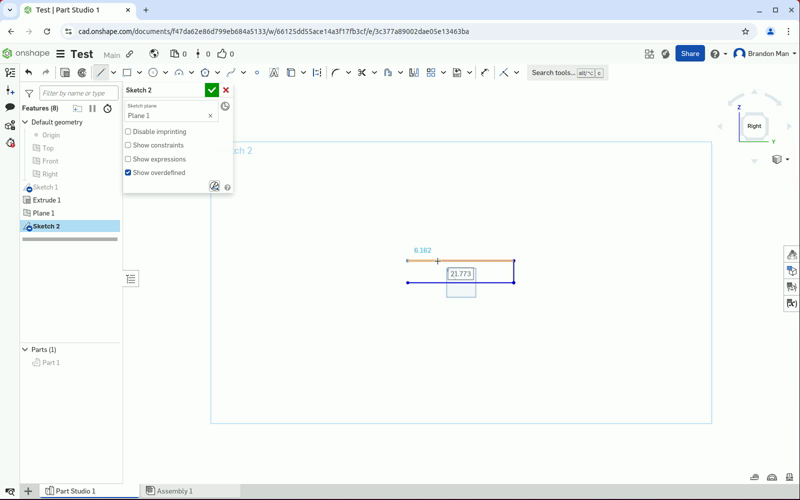
mouse_move(407, 282)
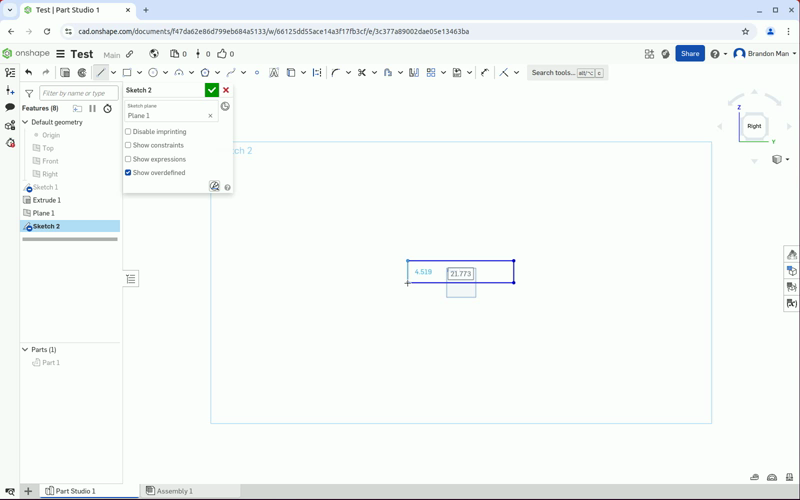
key_up(shift)
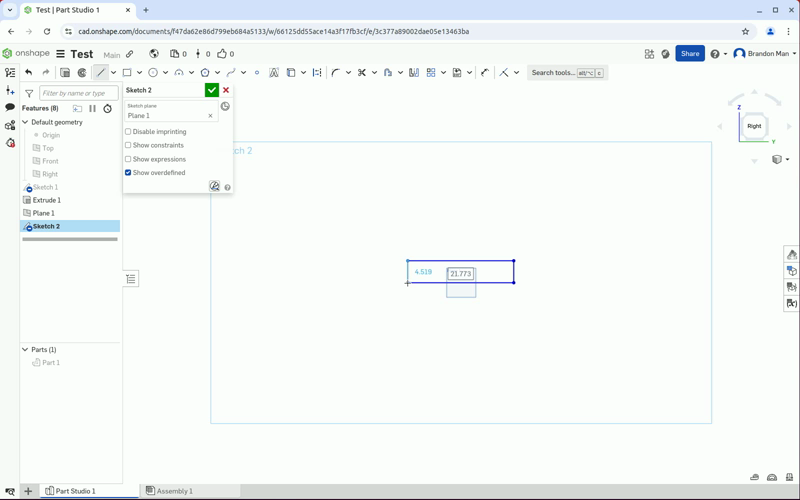
click(407, 282)
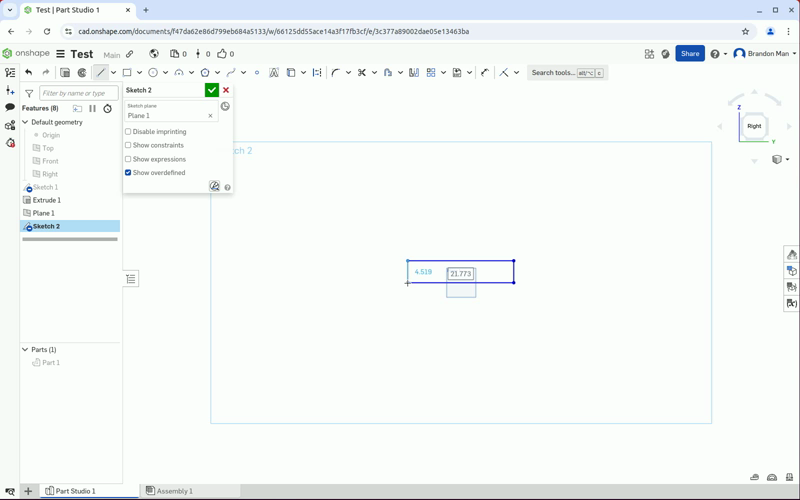
key(esc)
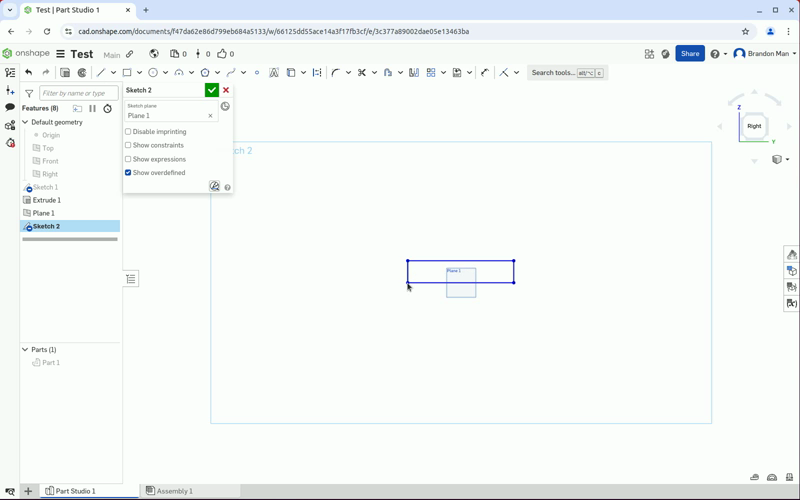
mouse_move(425, 278)
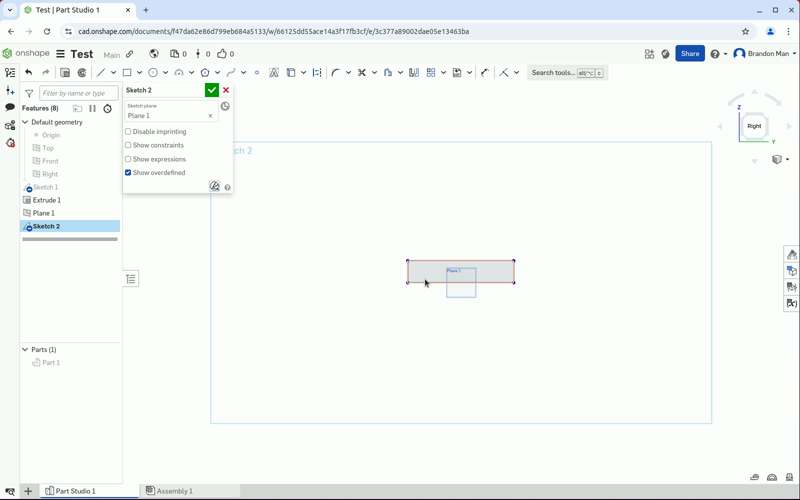
click(425, 278)
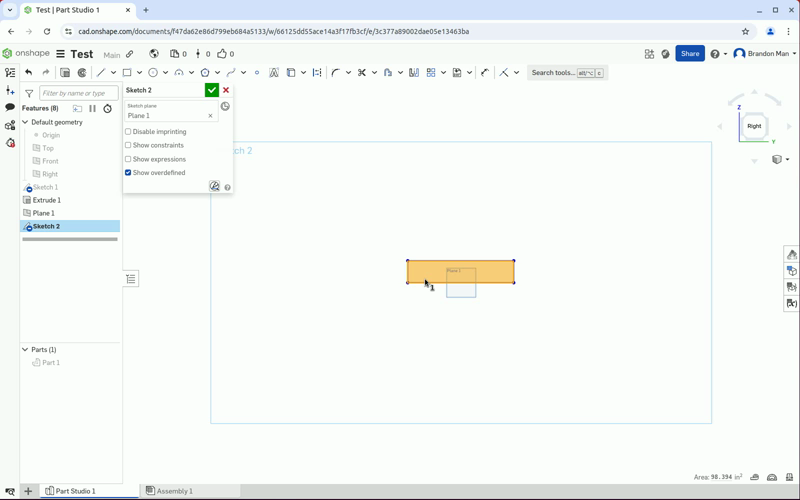
mouse_move(73, 352)
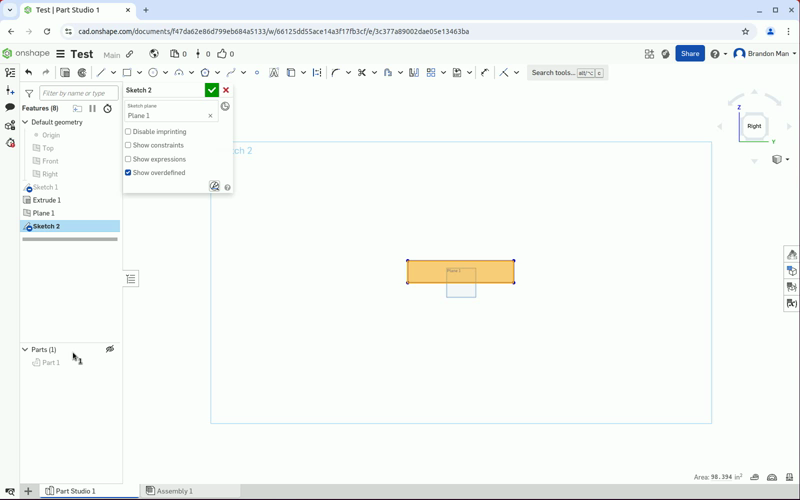
key(shift+y)
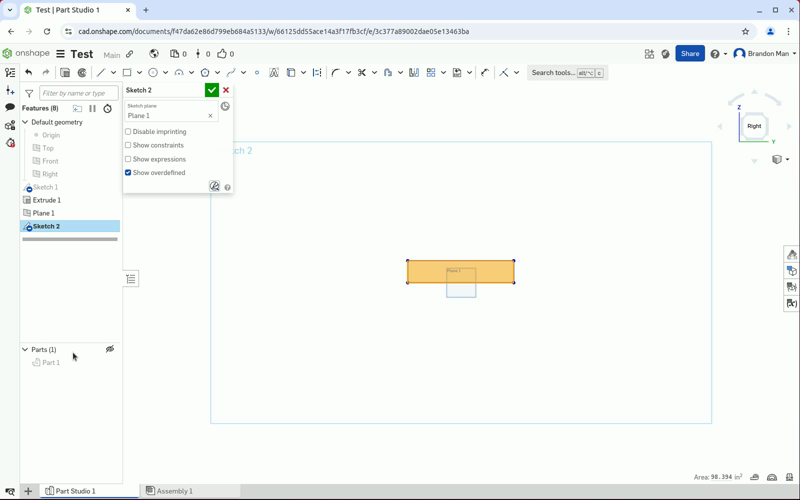
key(shift+e)
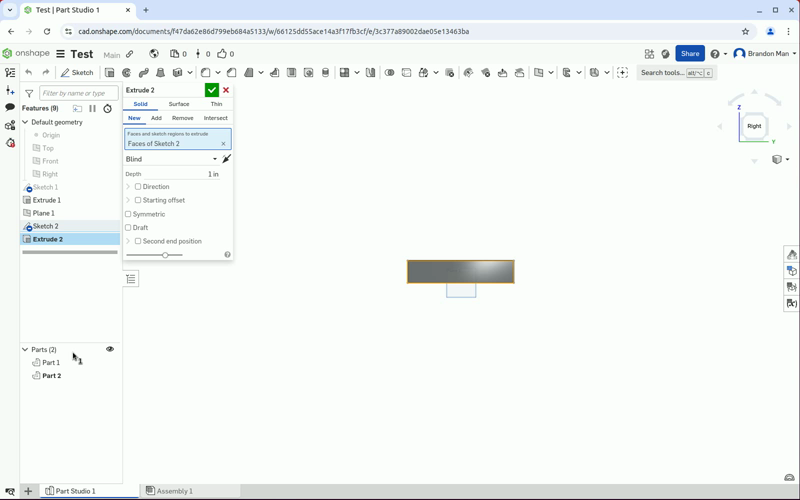
mouse_move(143, 106)
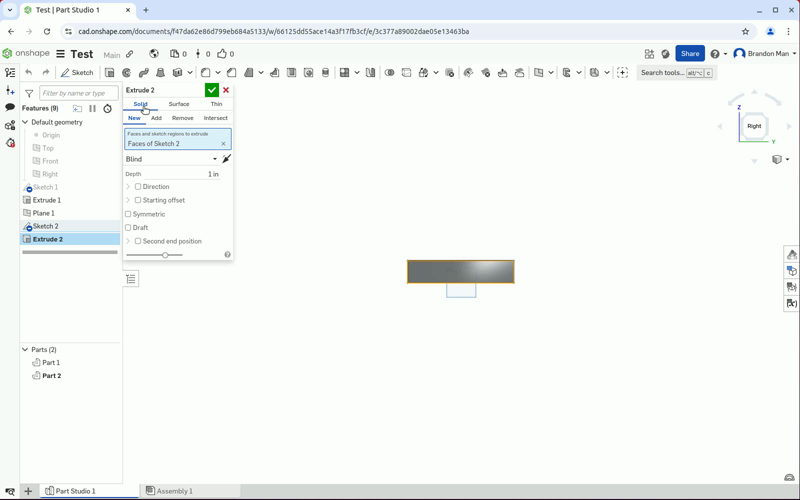
click(143, 106)
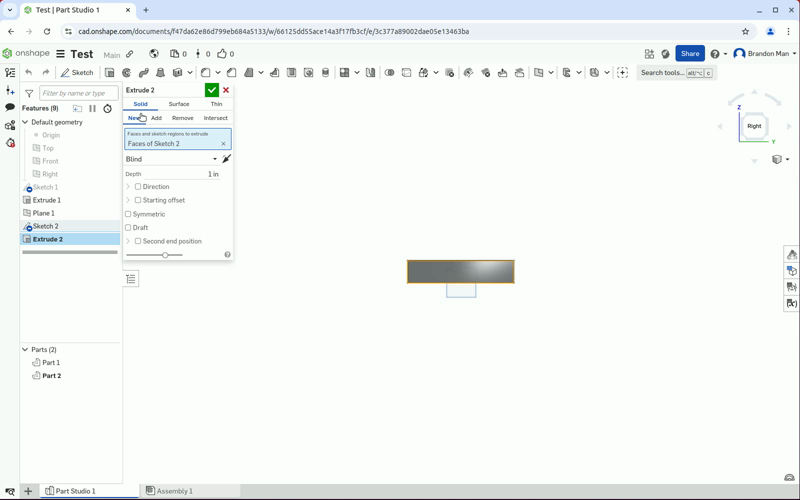
mouse_move(137, 120)
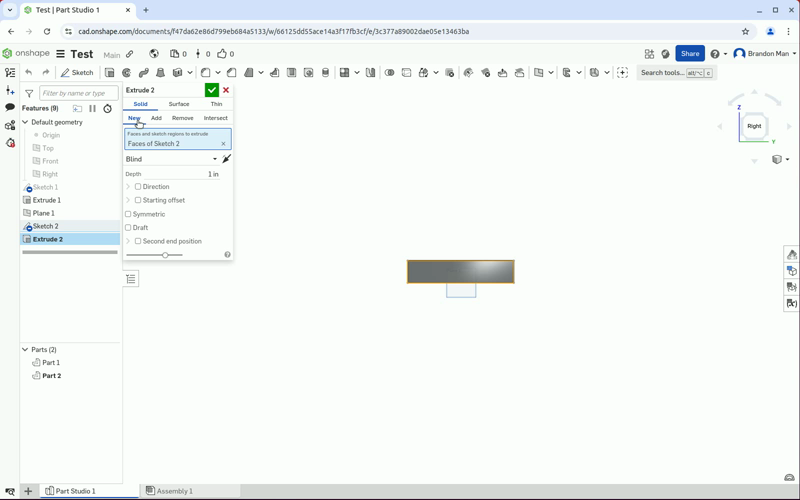
click(137, 120)
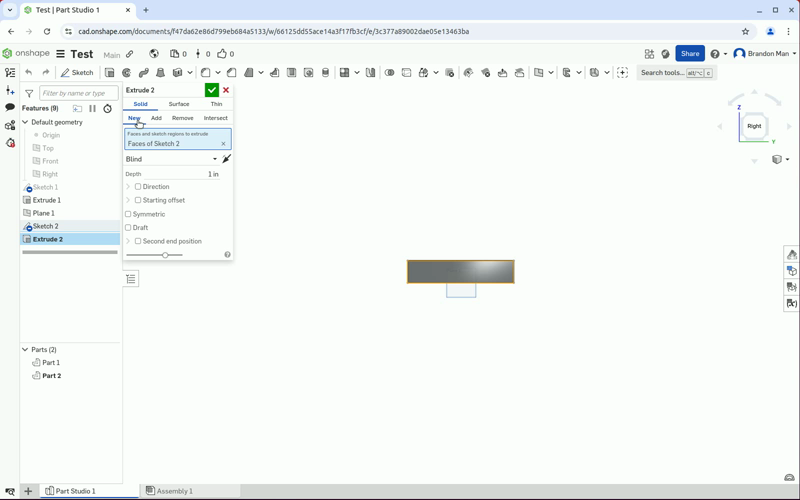
key(tab, 4)
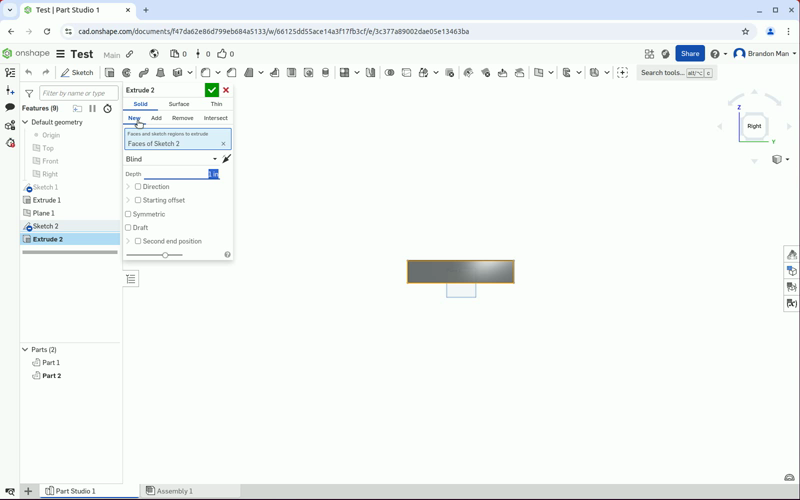
text(0.722)
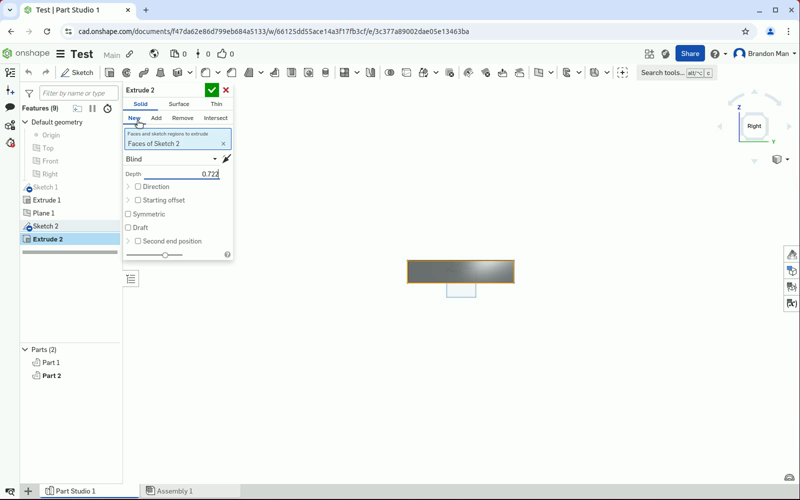
key(enter)
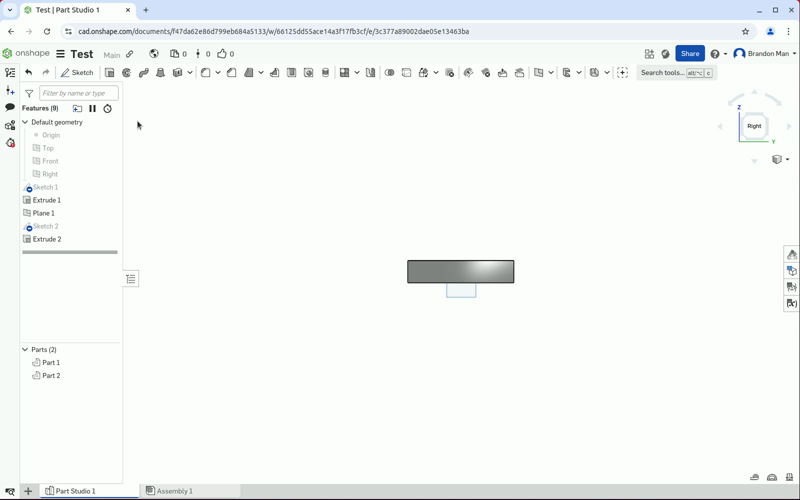
key(shift+h)
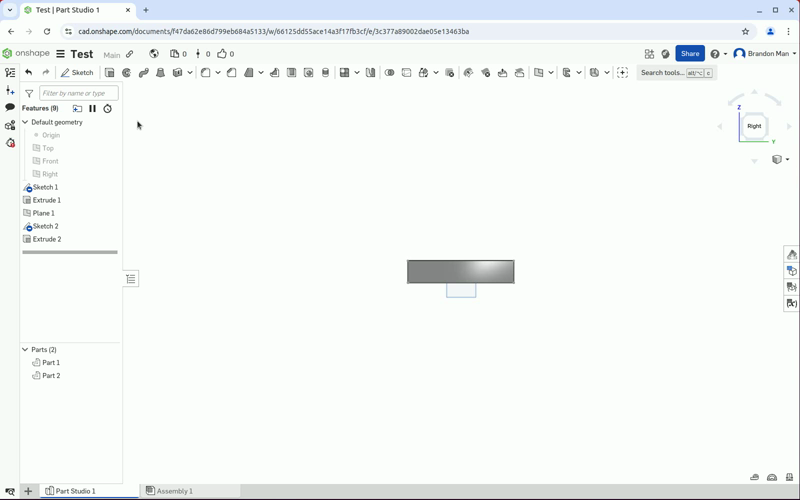
key(shift+h)
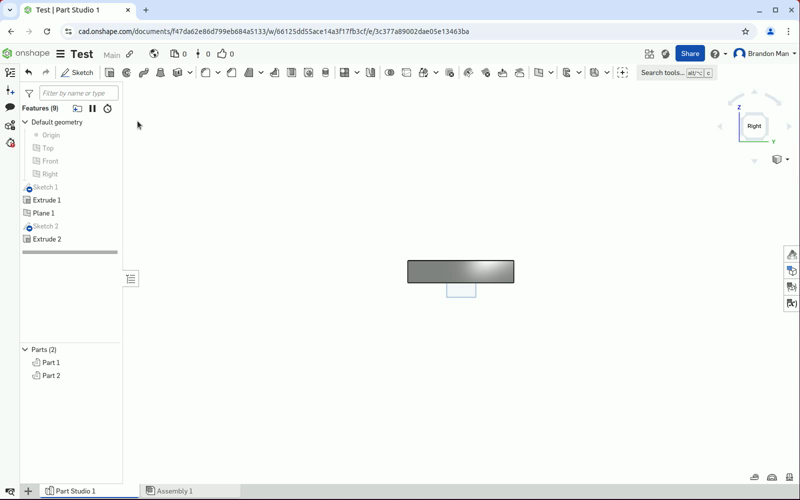
mouse_move(73, 189)
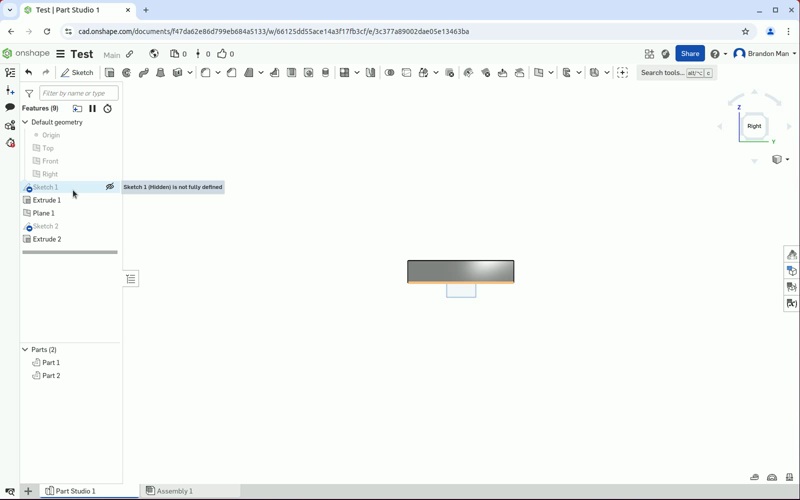
click(73, 189)
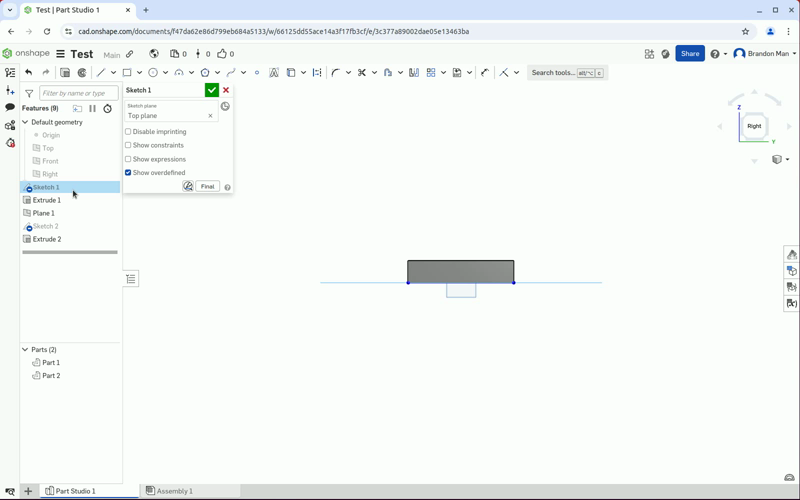
mouse_move(229, 92)
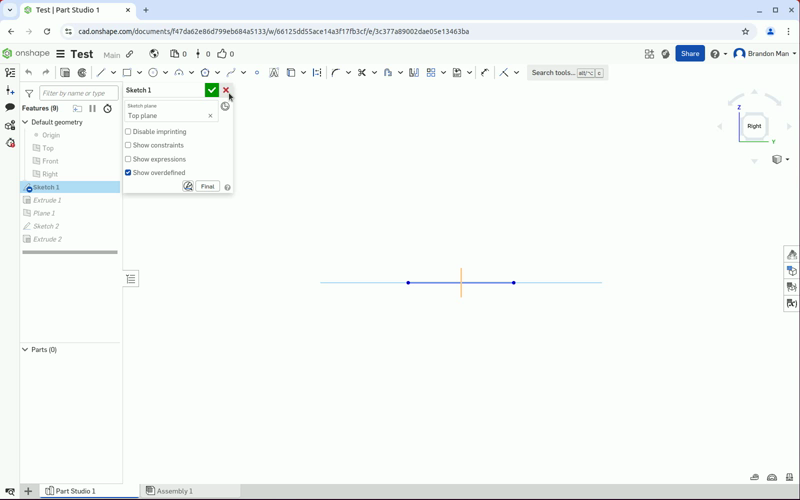
click(229, 92)
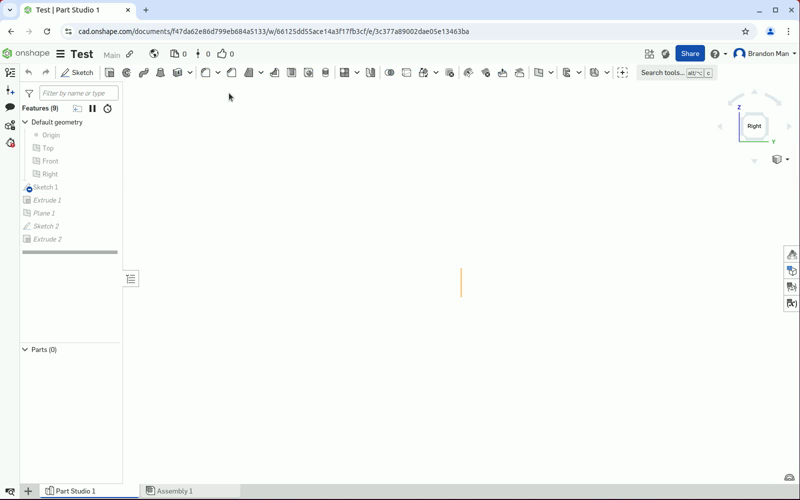
key(shift+s)
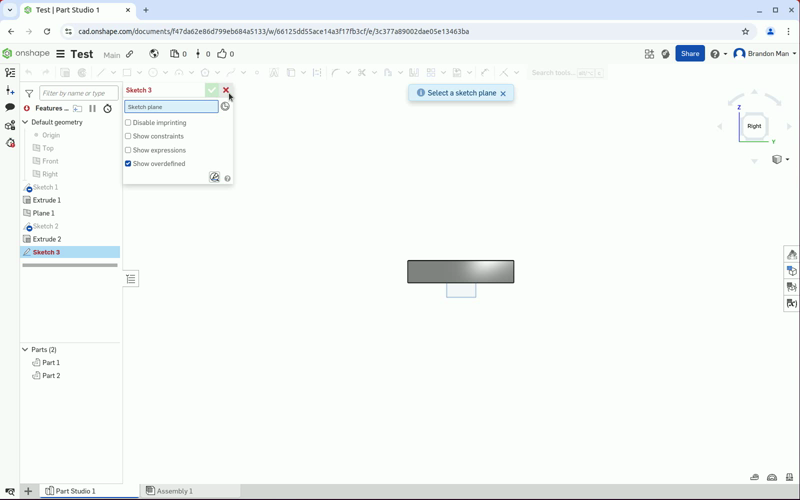
mouse_move(73, 215)
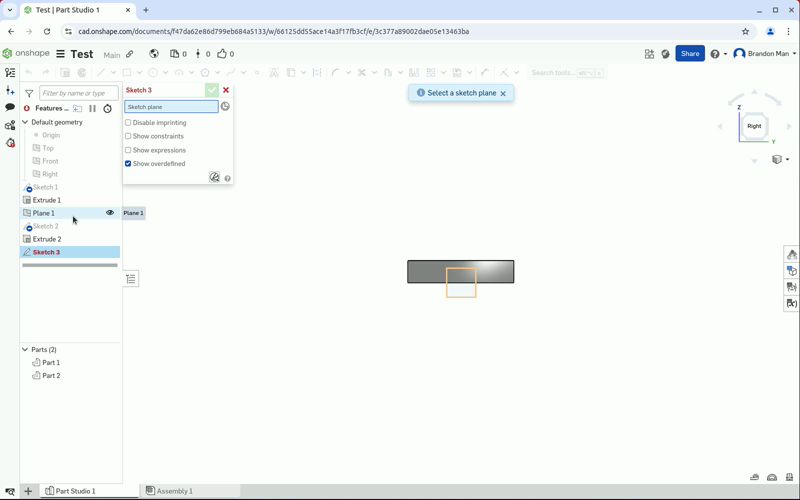
click(73, 215)
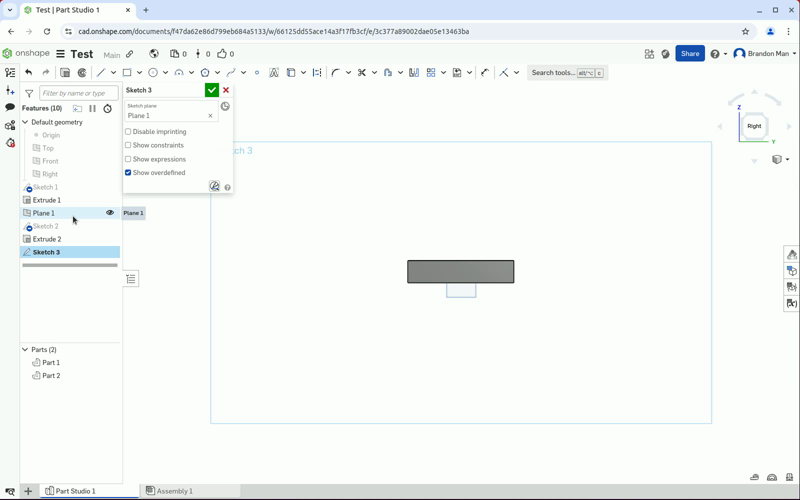
mouse_move(73, 352)
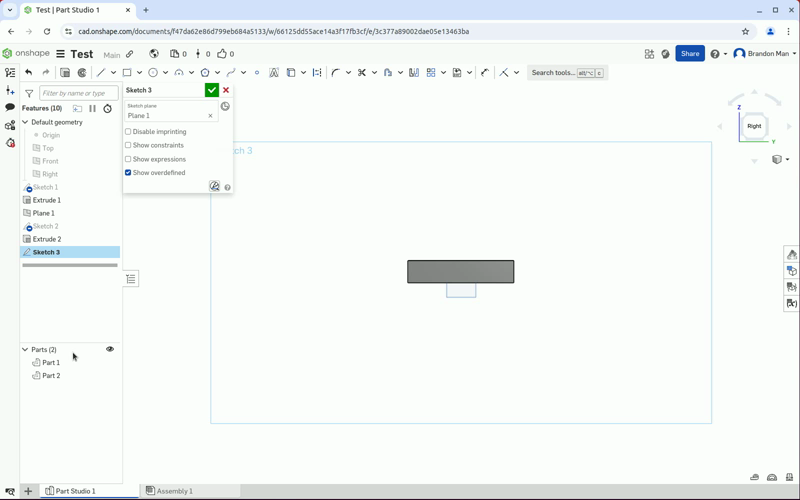
key(y)
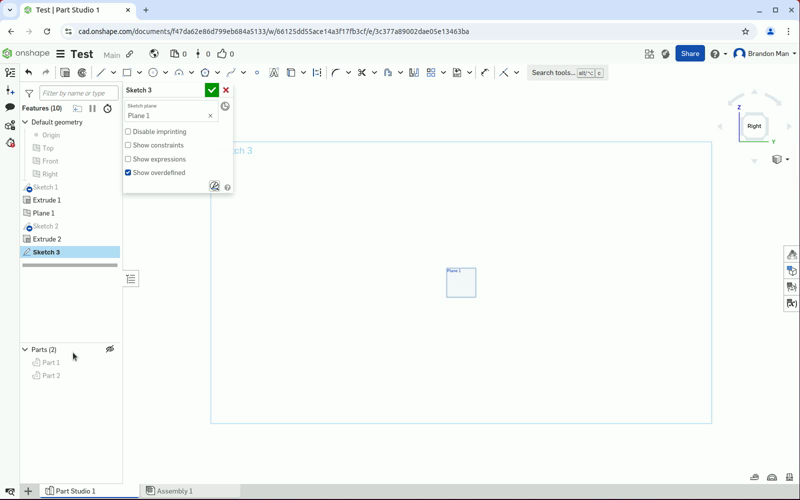
key(l)
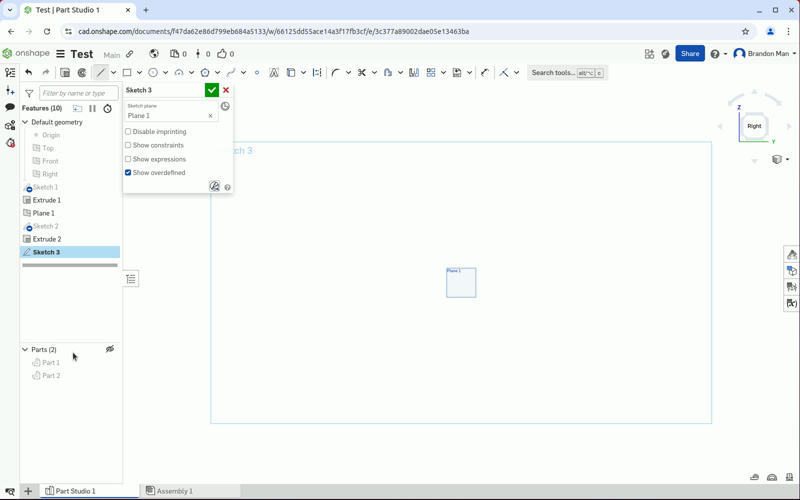
key_down(shift)
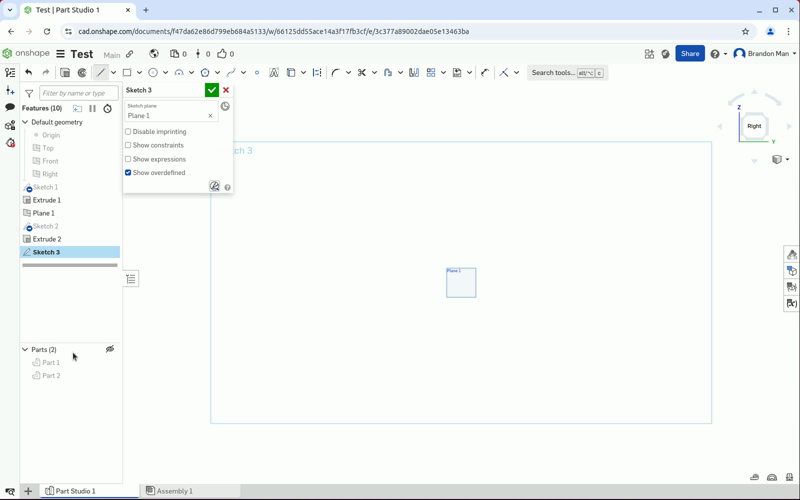
mouse_move(407, 260)
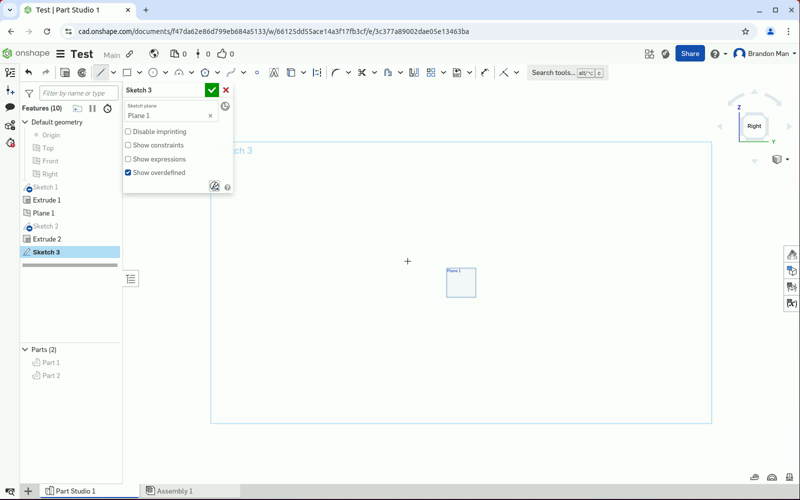
click(407, 260)
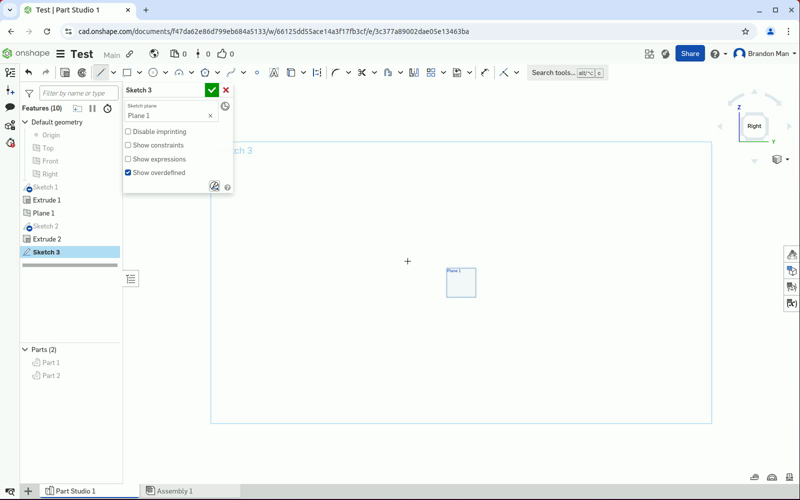
key_up(shift)
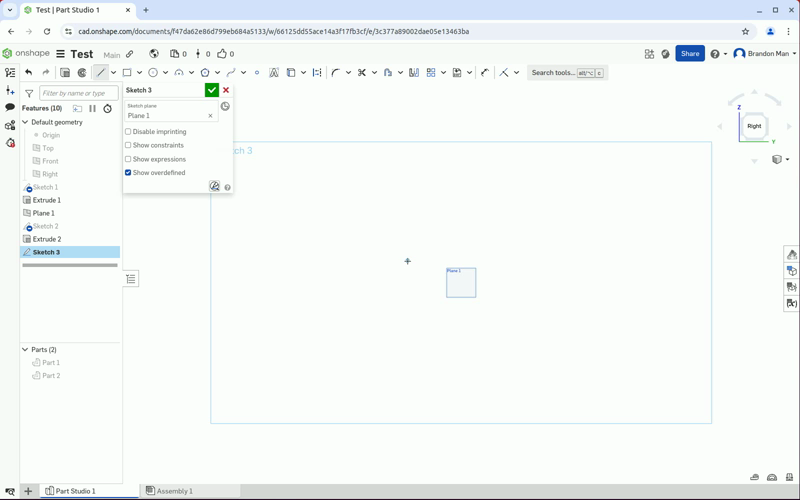
key_down(shift)
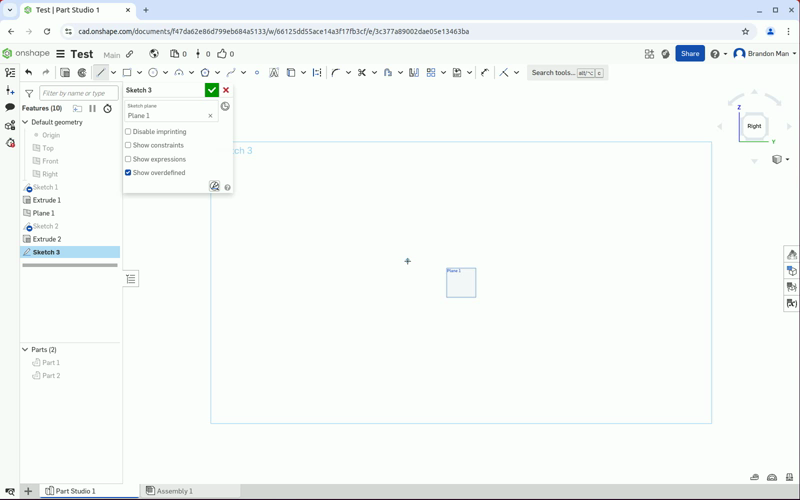
mouse_move(513, 260)
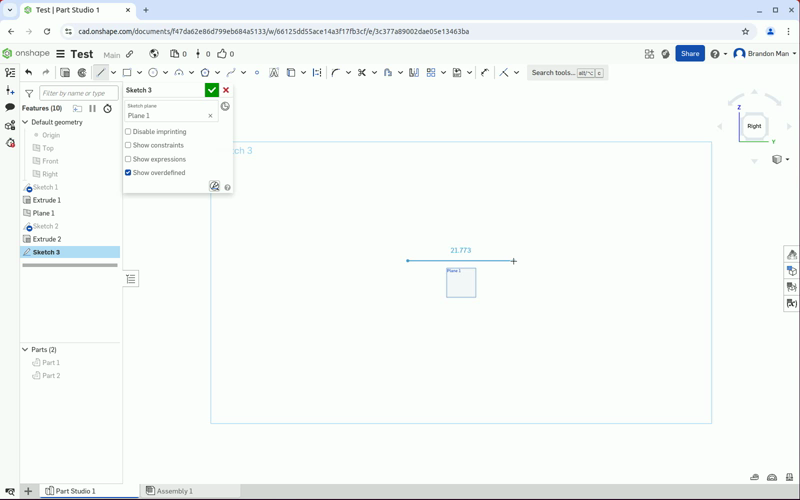
click(513, 260)
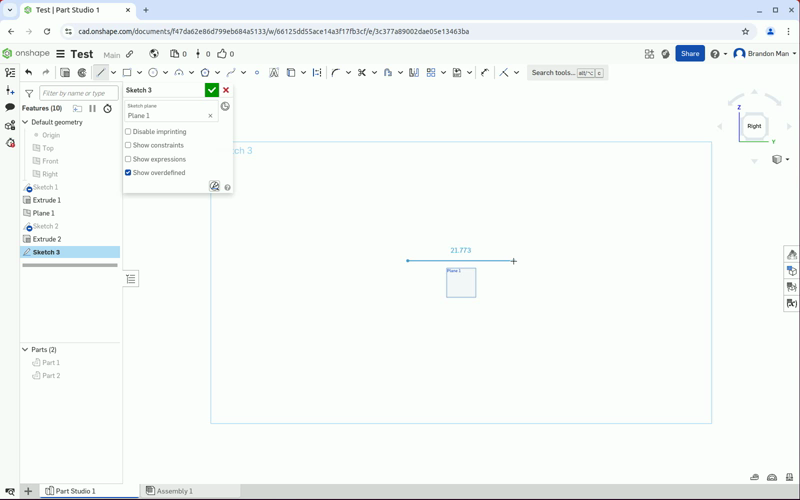
key_up(shift)
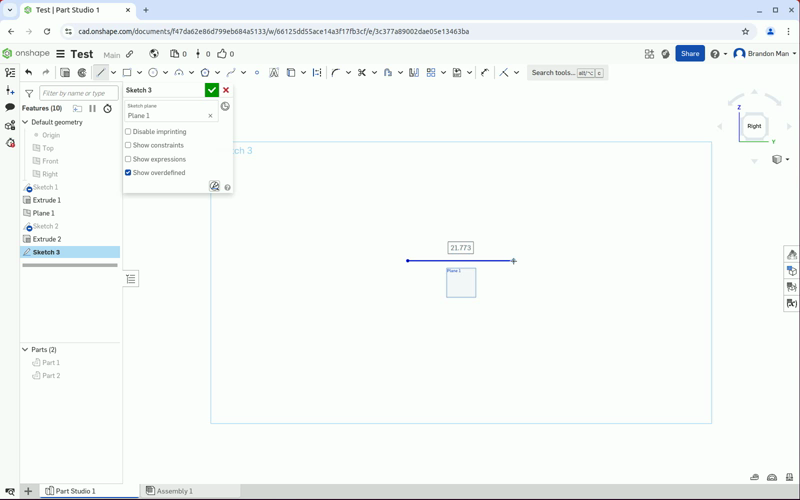
key_down(shift)
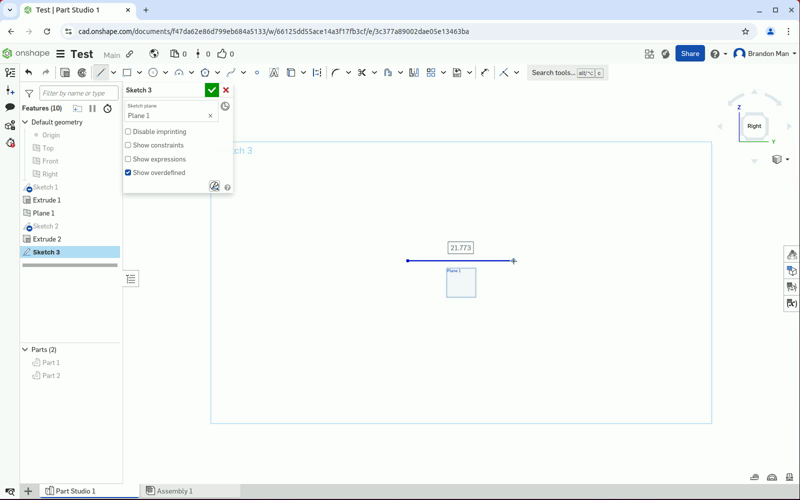
mouse_move(543, 260)
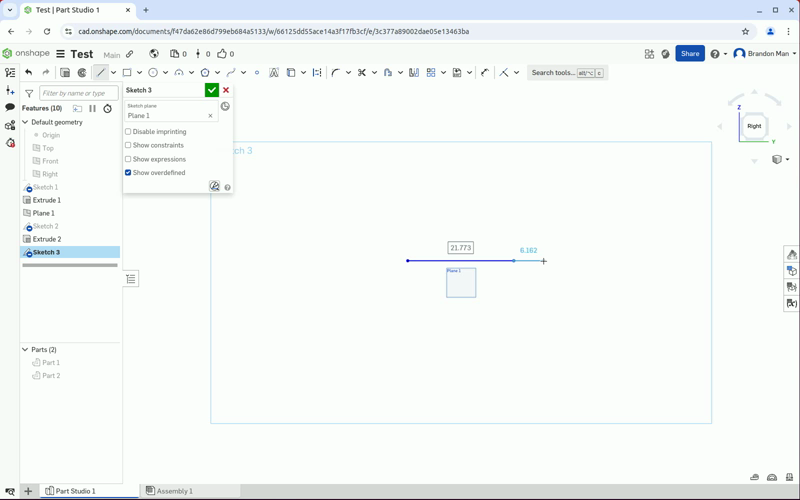
mouse_move(513, 257)
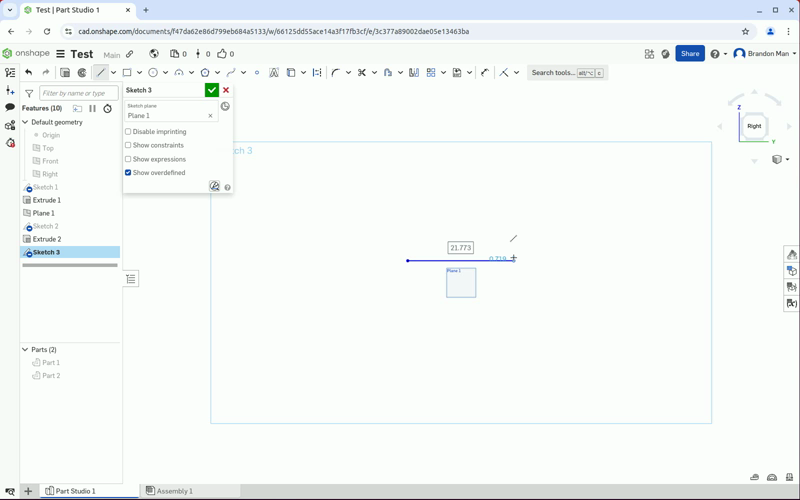
scroll(6)
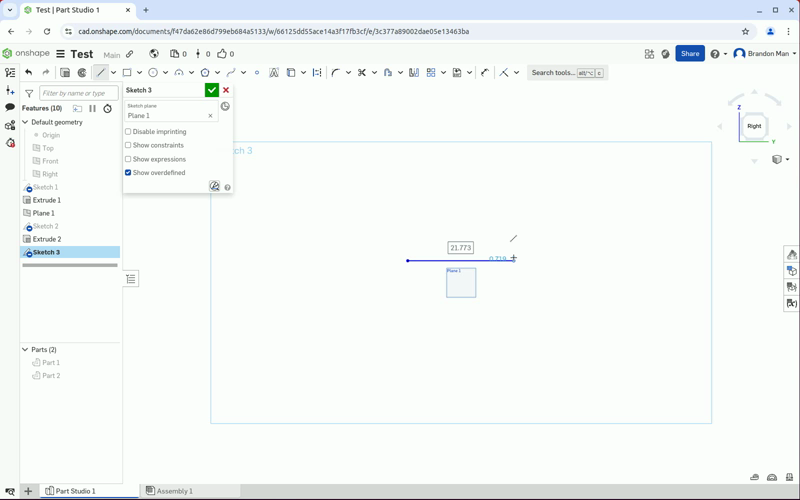
scroll(6)
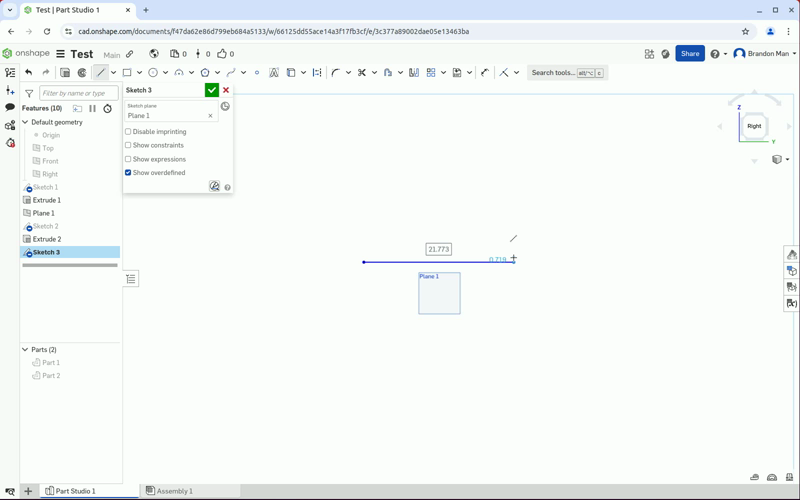
scroll(6)
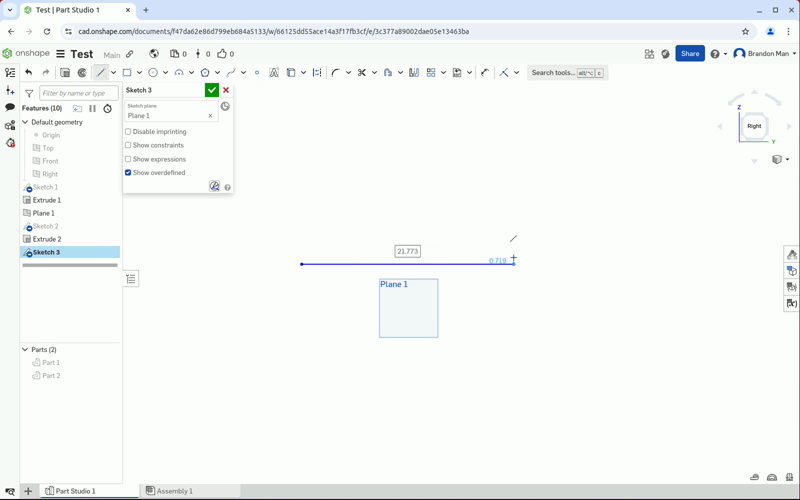
scroll(6)
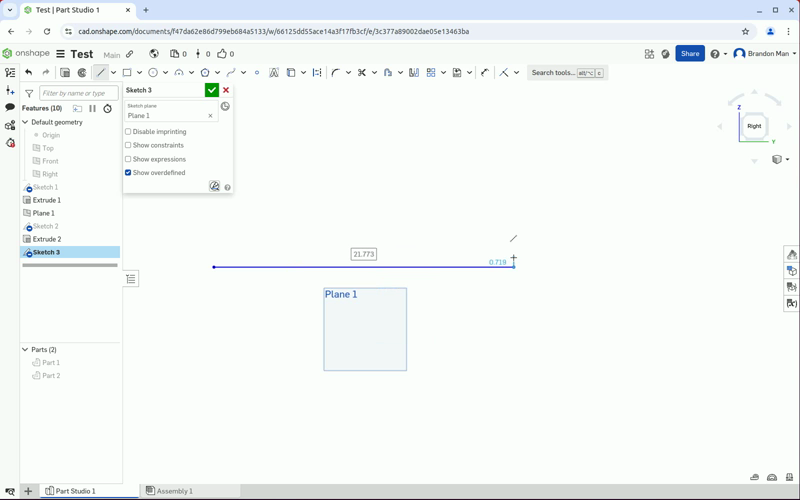
scroll(6)
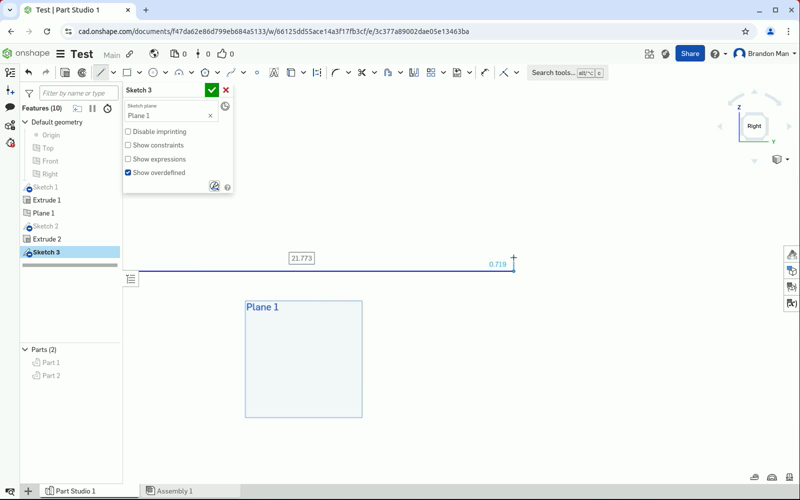
scroll(6)
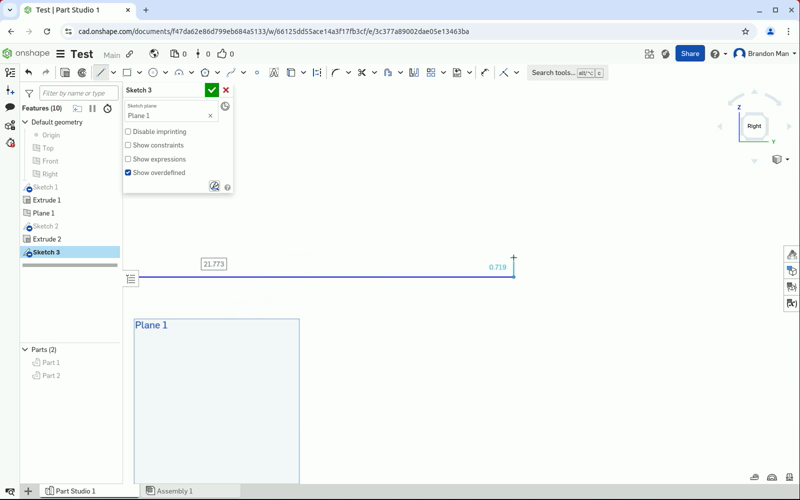
scroll(6)
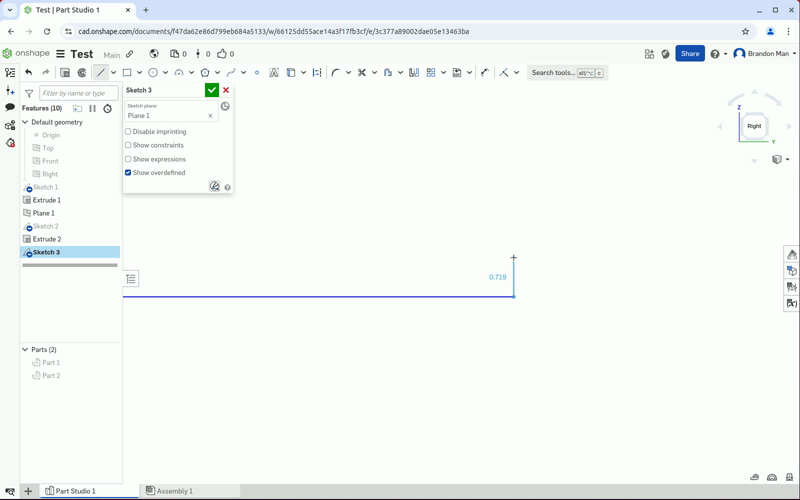
click(513, 257)
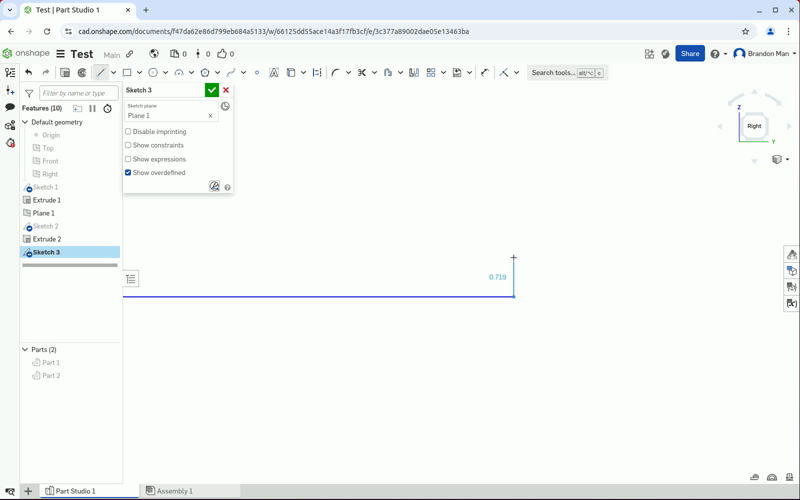
scroll(-6)
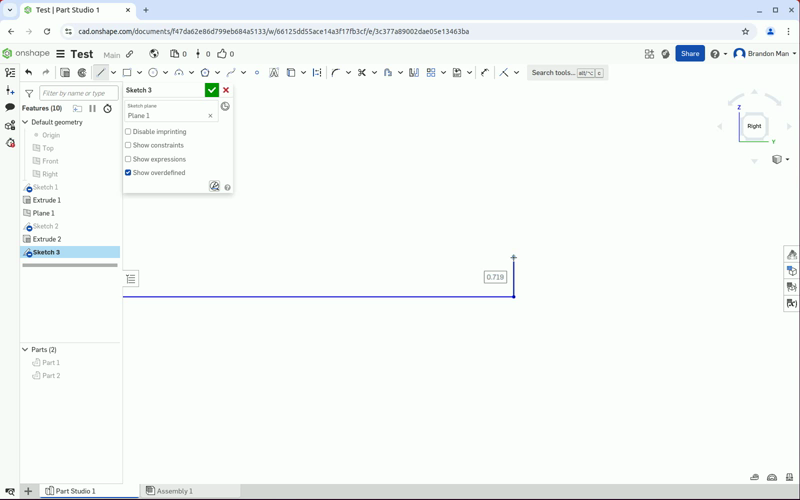
scroll(-6)
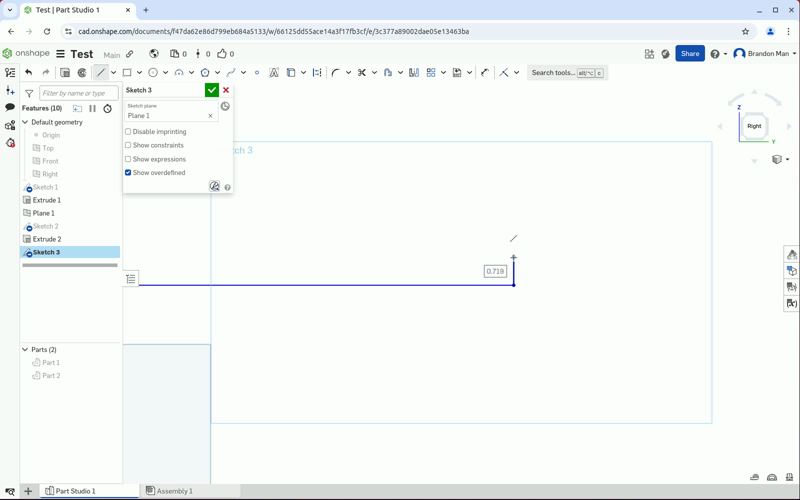
scroll(-6)
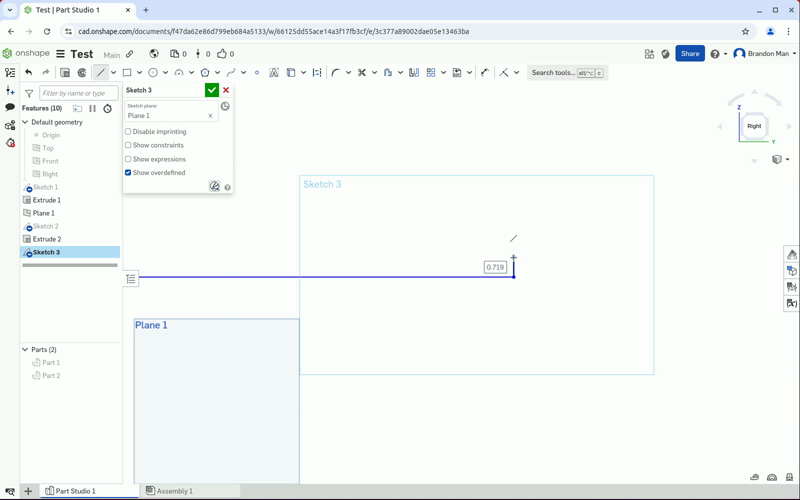
scroll(-6)
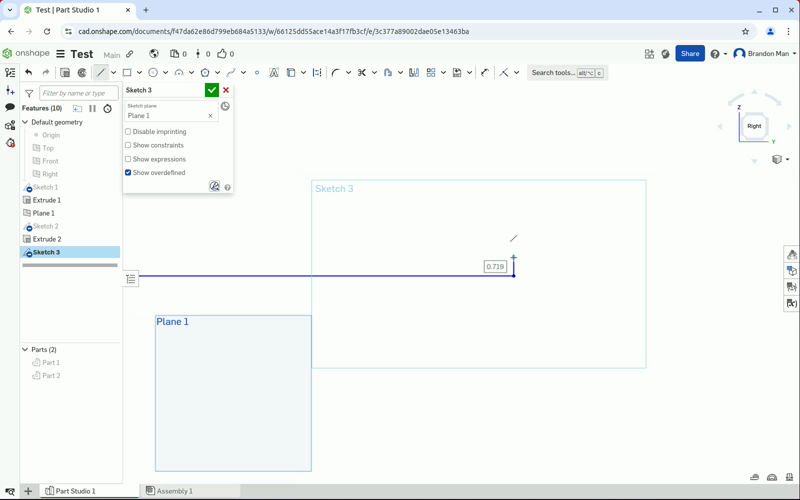
scroll(-6)
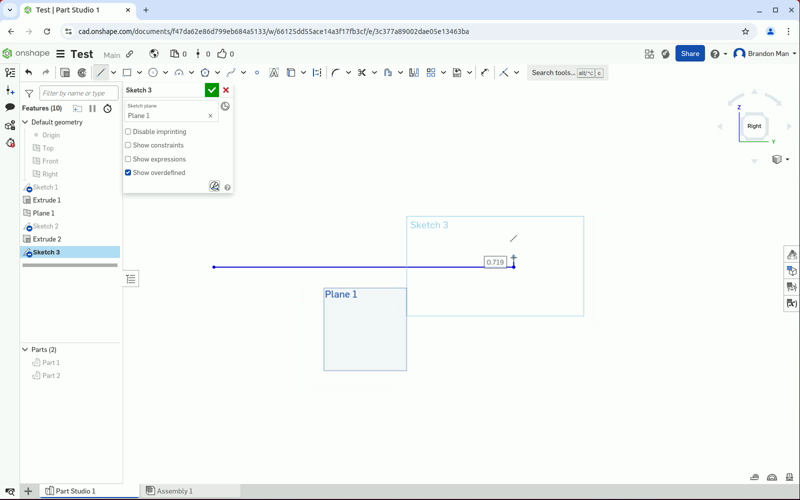
scroll(-6)
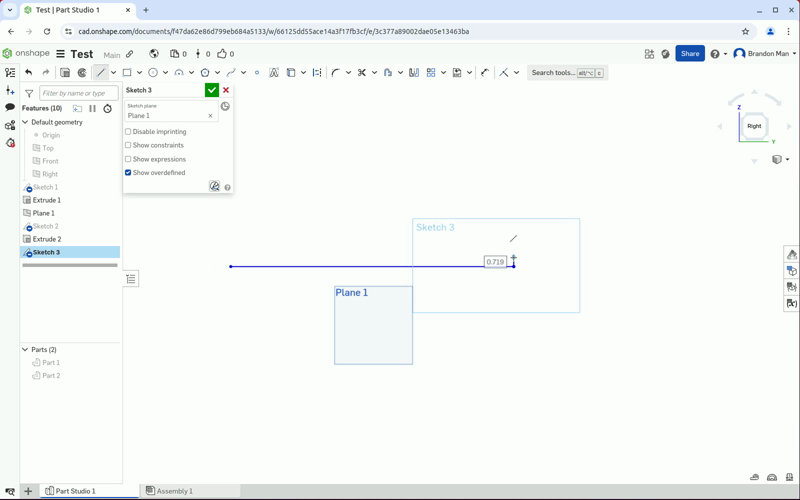
scroll(-6)
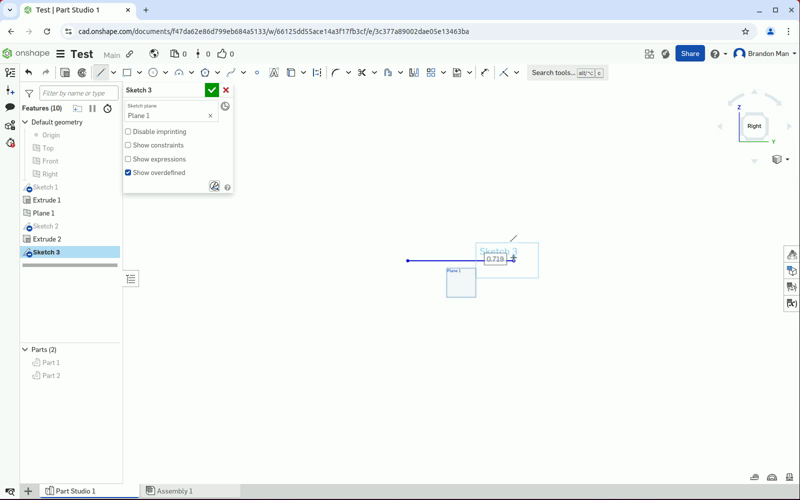
key_up(shift)
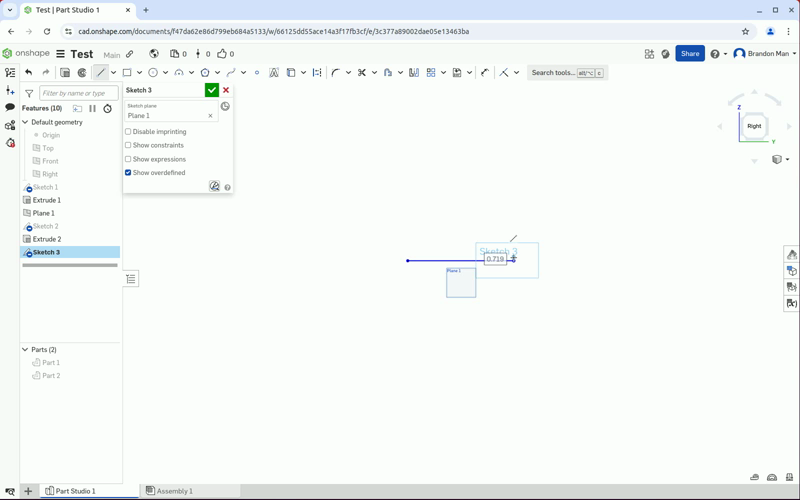
key_down(shift)
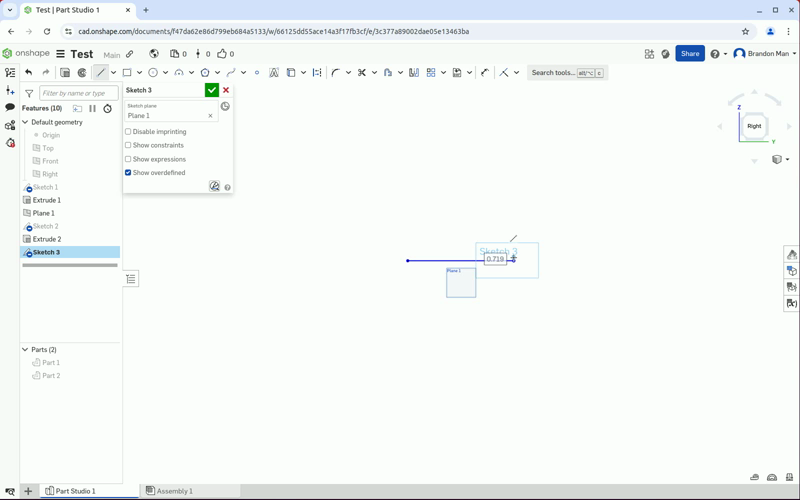
mouse_move(407, 257)
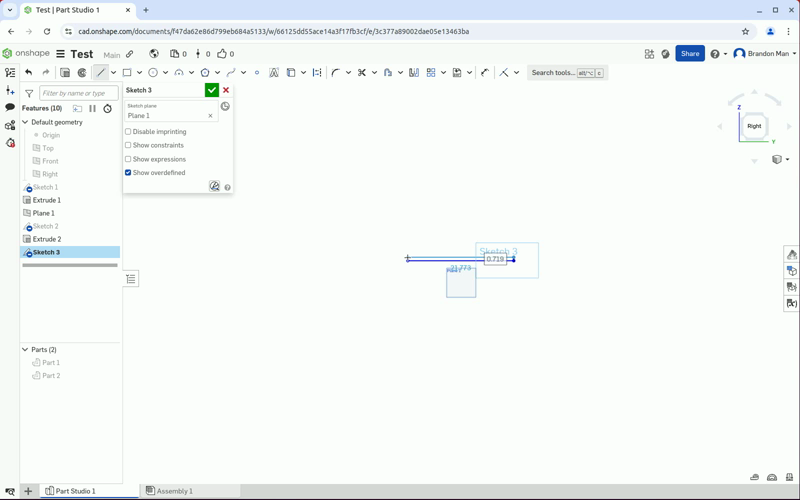
scroll(6)
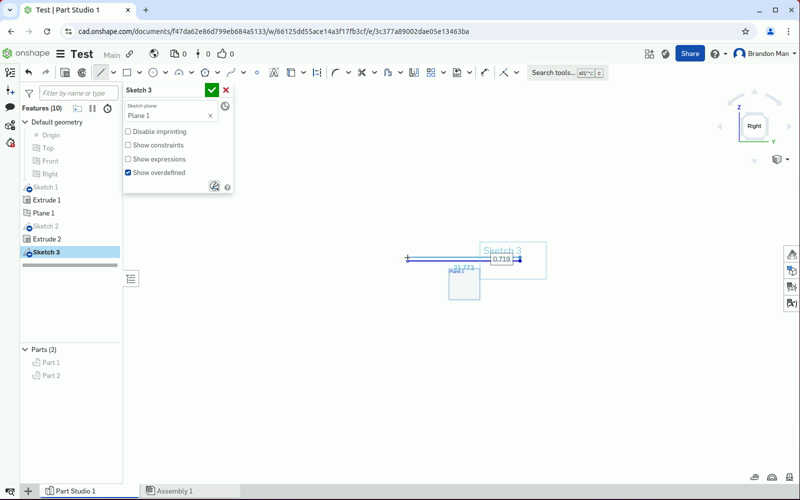
scroll(6)
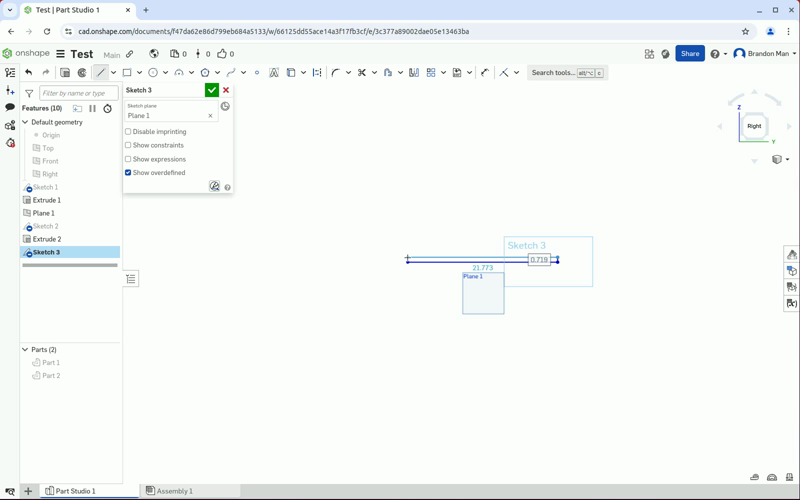
scroll(6)
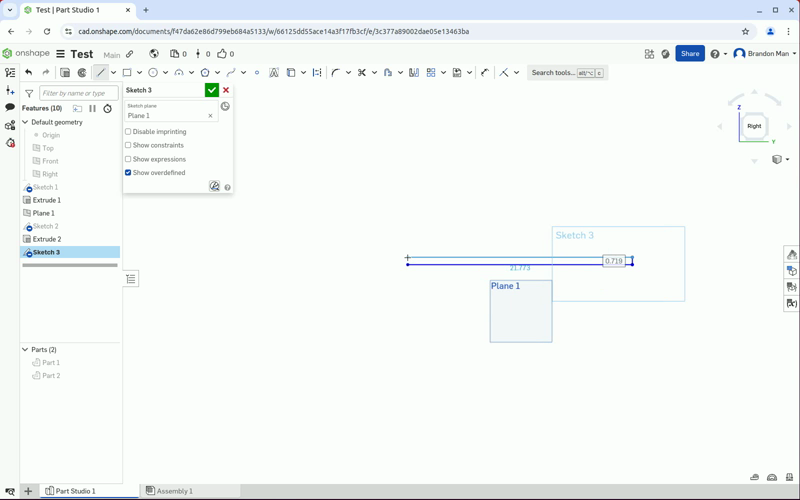
scroll(6)
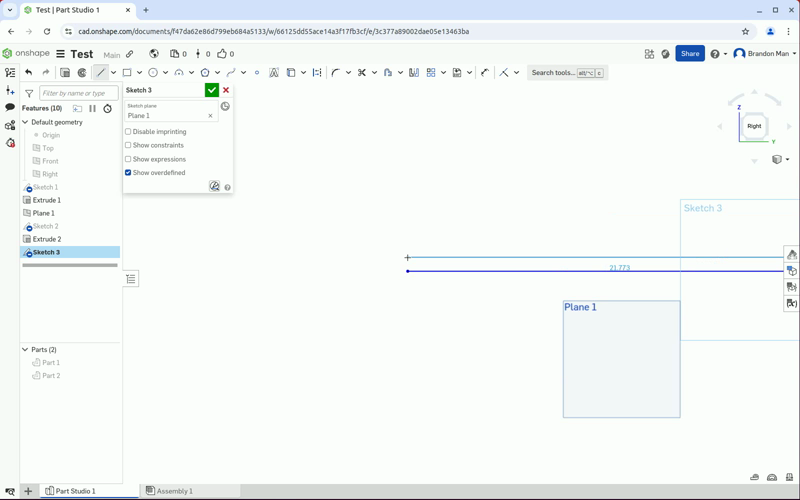
scroll(6)
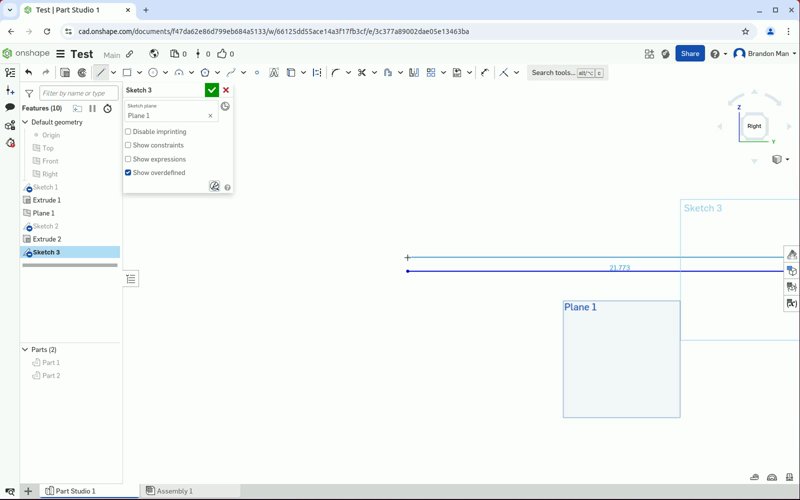
scroll(6)
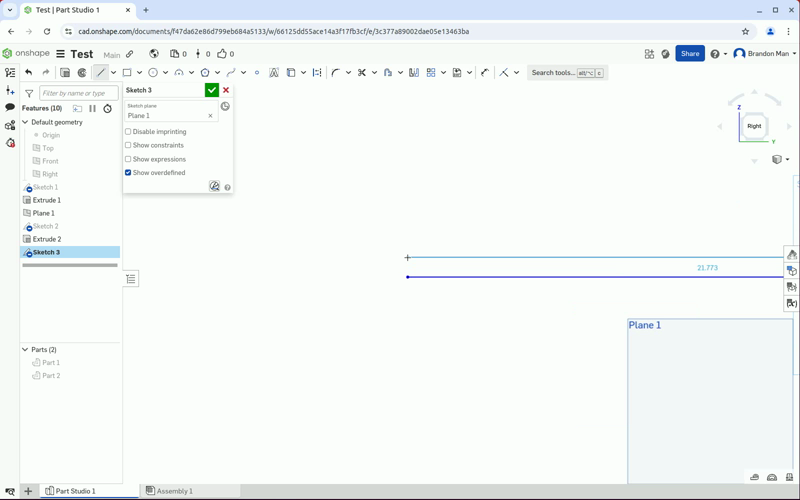
scroll(6)
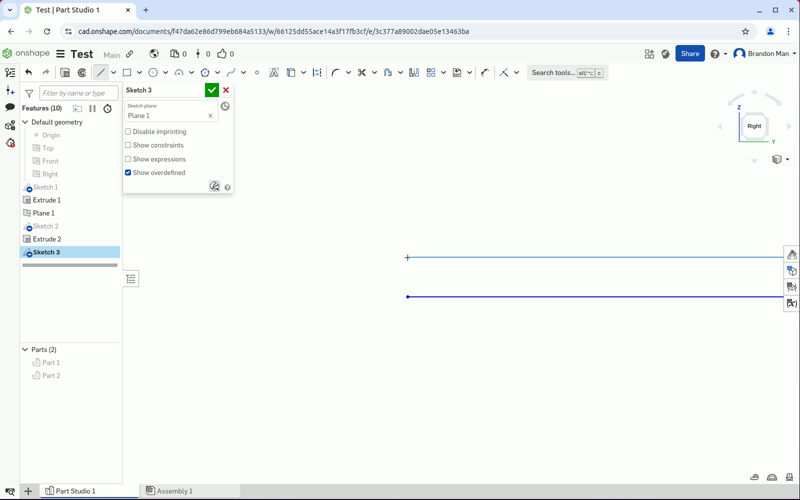
click(407, 257)
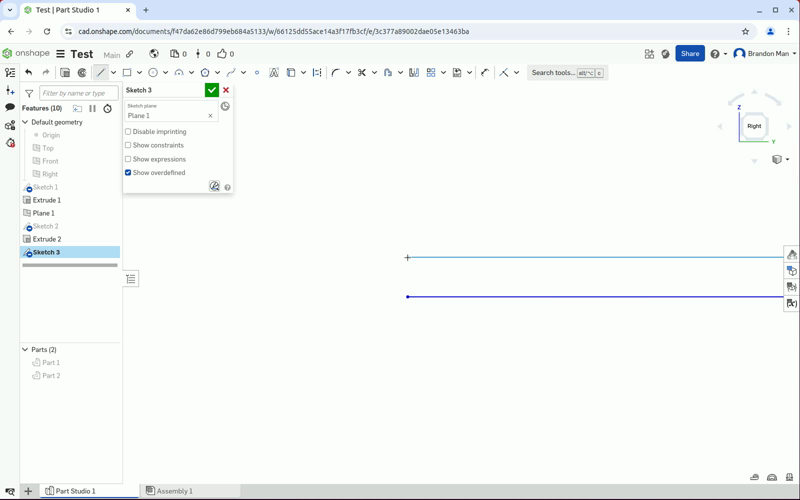
scroll(-6)
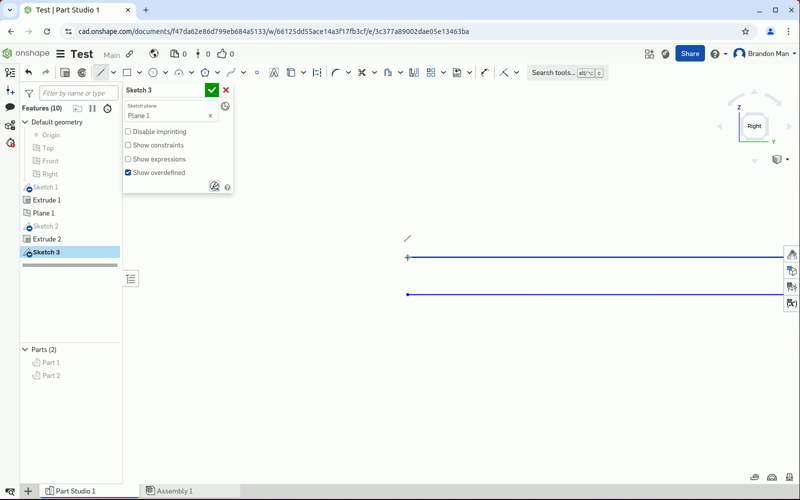
scroll(-6)
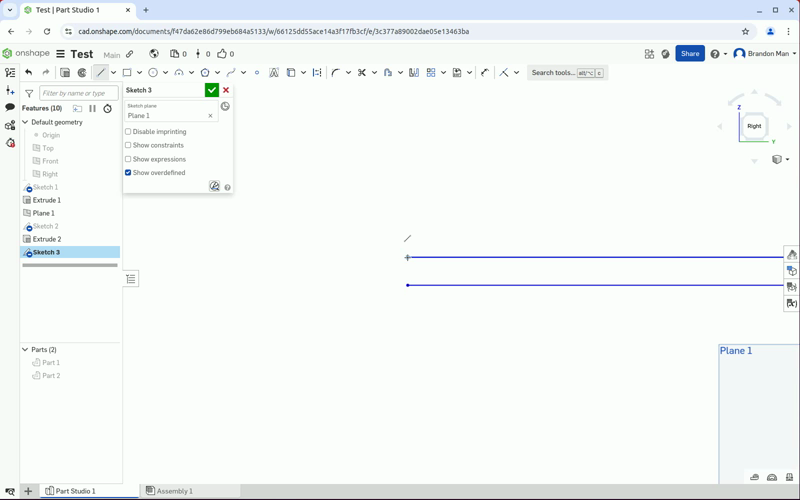
scroll(-6)
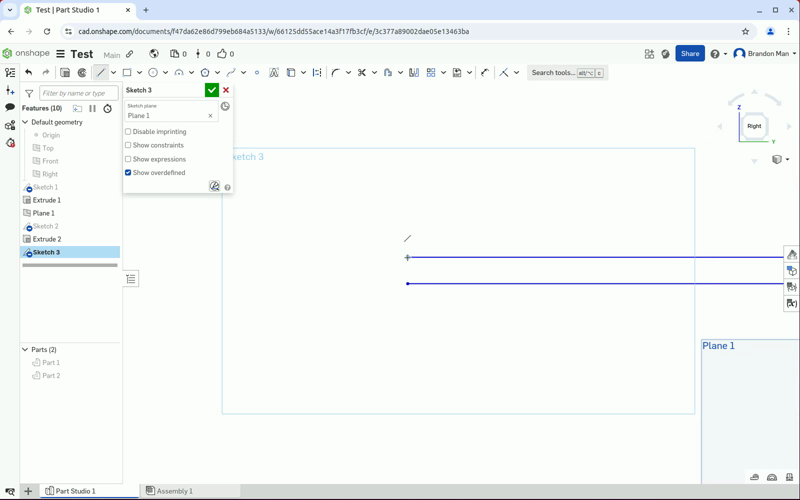
scroll(-6)
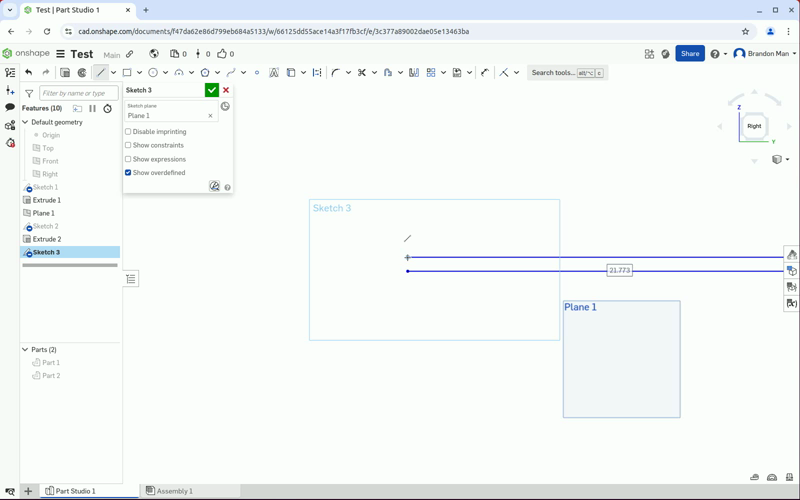
scroll(-6)
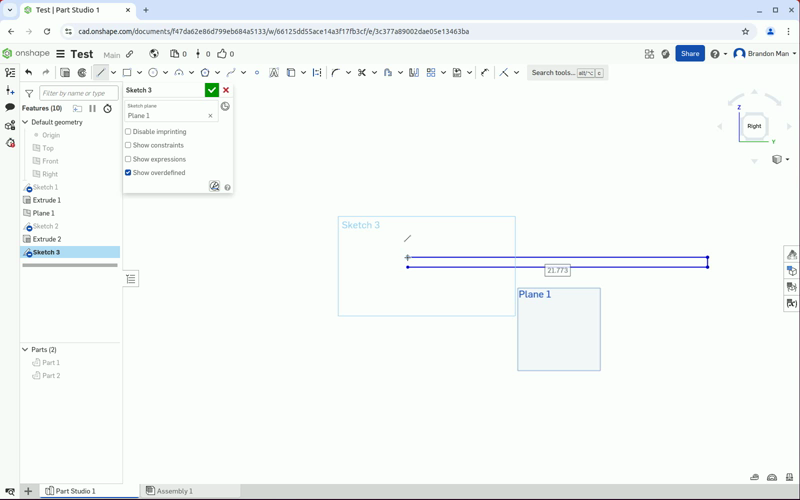
scroll(-6)
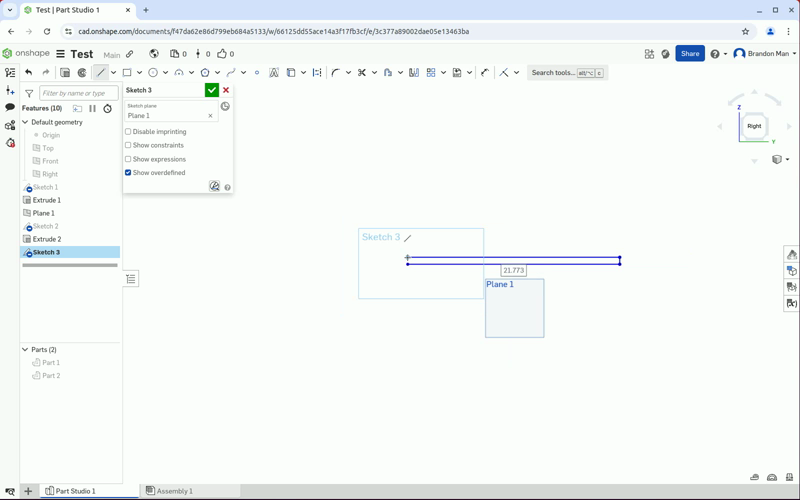
scroll(-6)
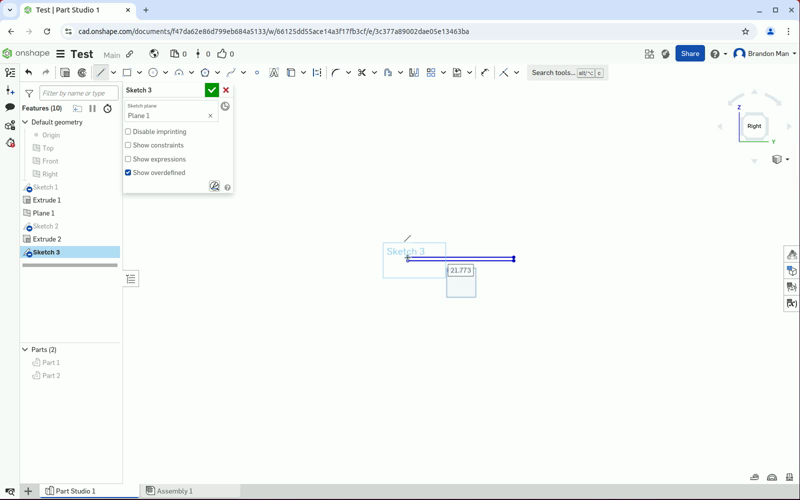
key_up(shift)
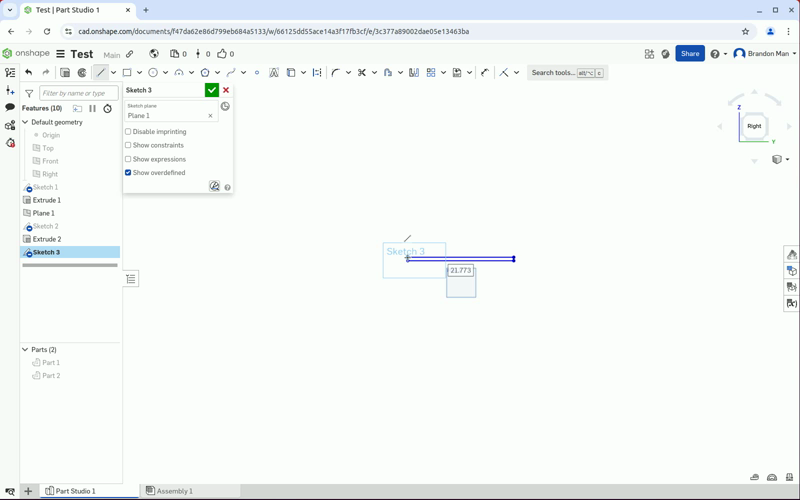
mouse_move(437, 257)
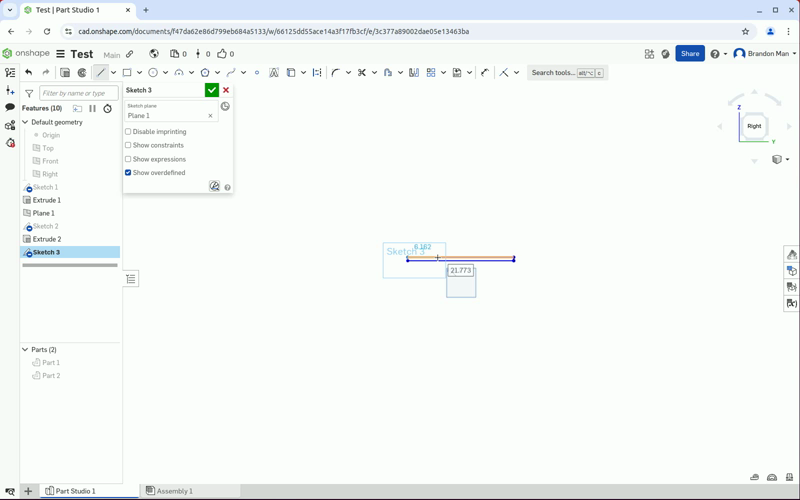
key_down(shift)
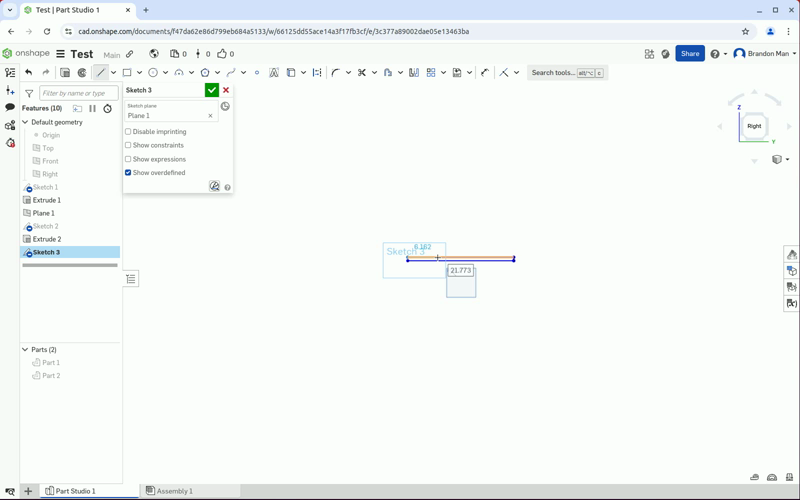
mouse_move(407, 260)
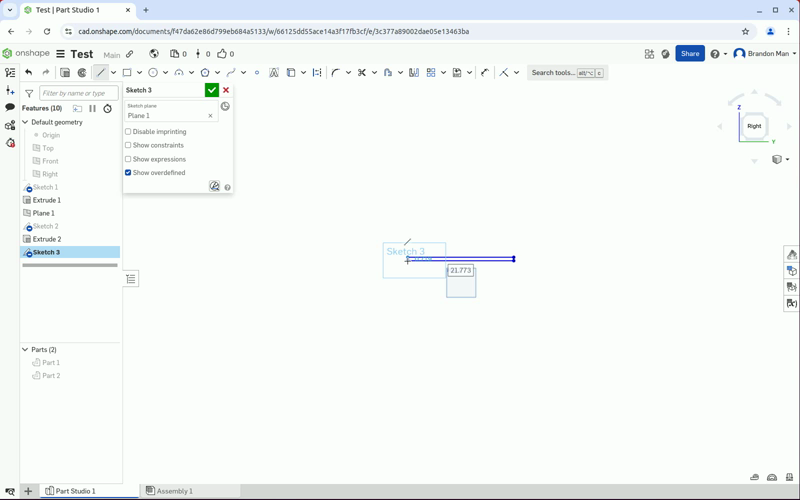
scroll(6)
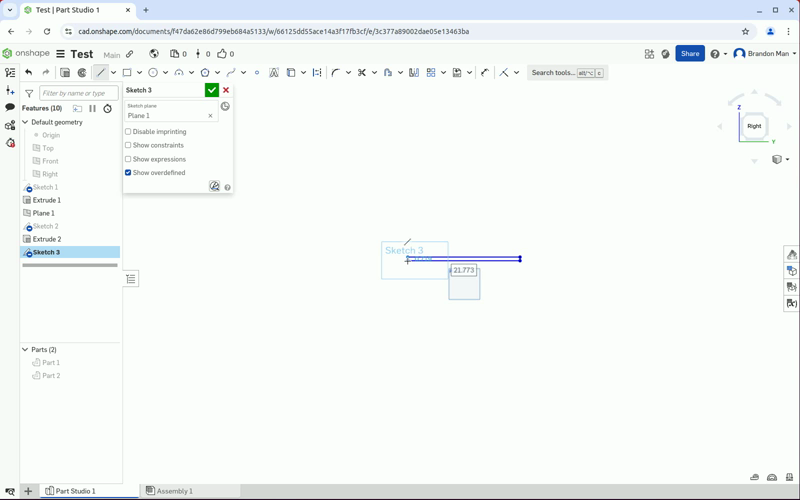
scroll(6)
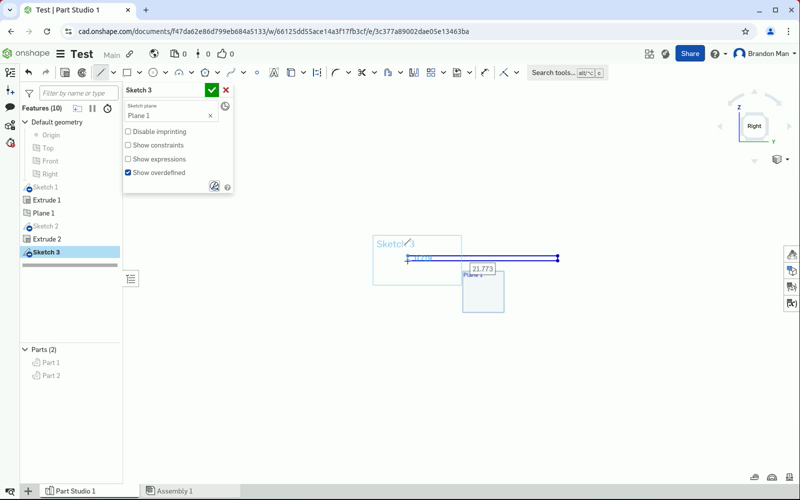
scroll(6)
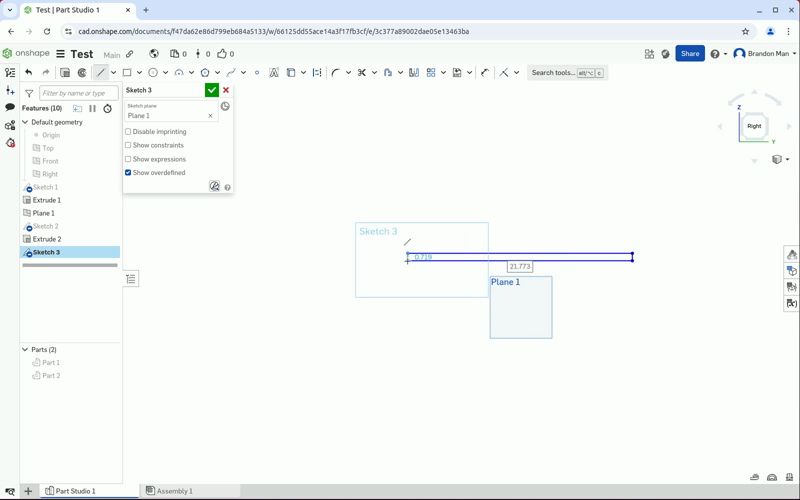
scroll(6)
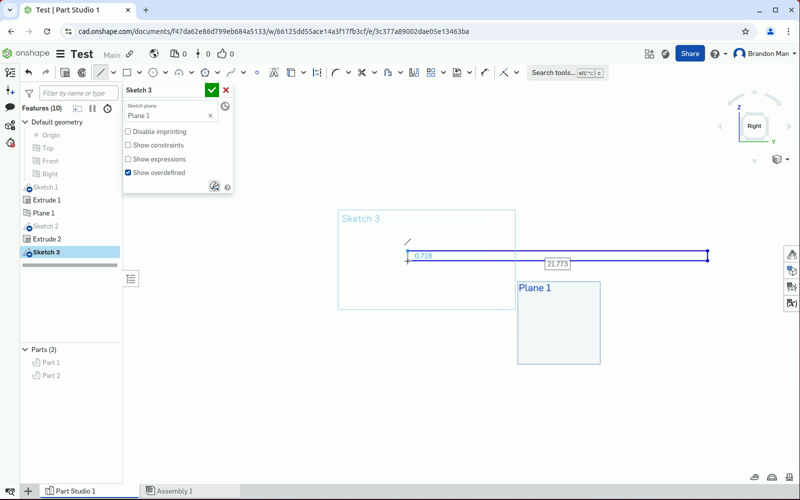
scroll(6)
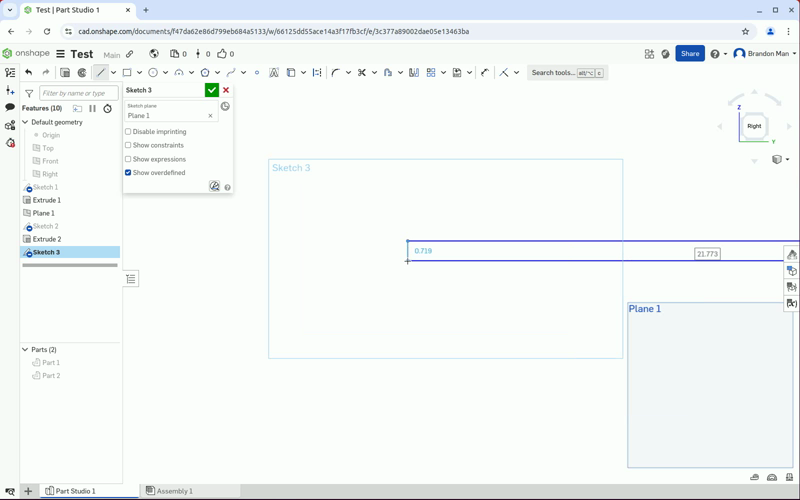
scroll(6)
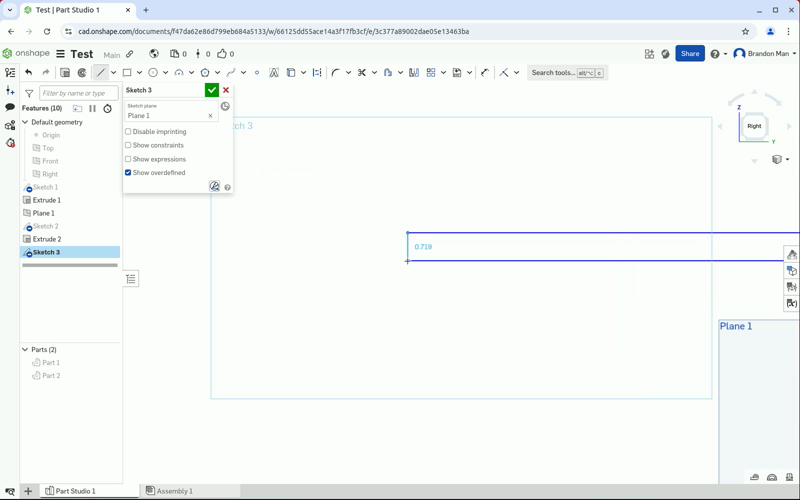
scroll(6)
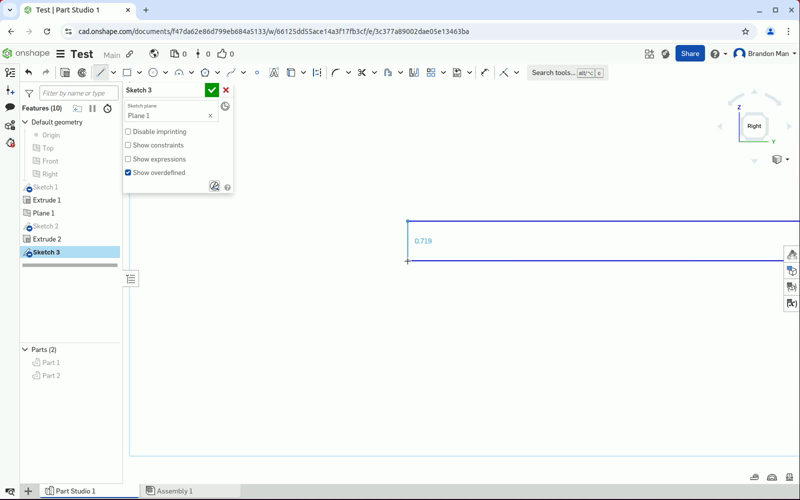
key_up(shift)
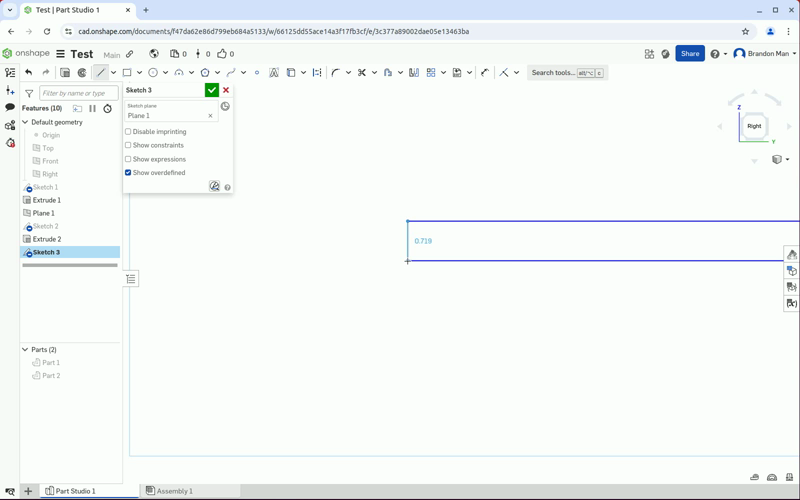
click(407, 260)
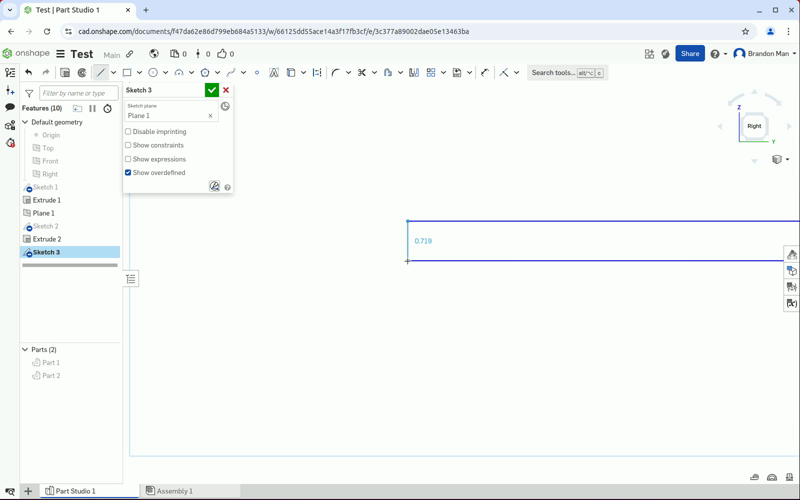
scroll(-6)
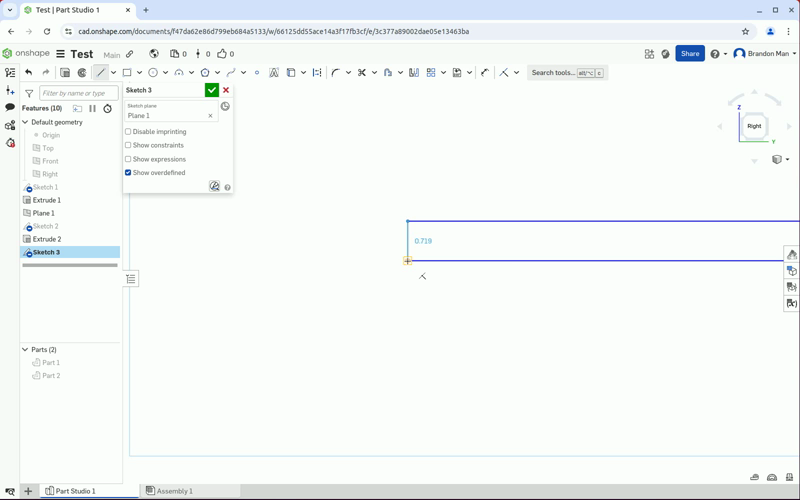
scroll(-6)
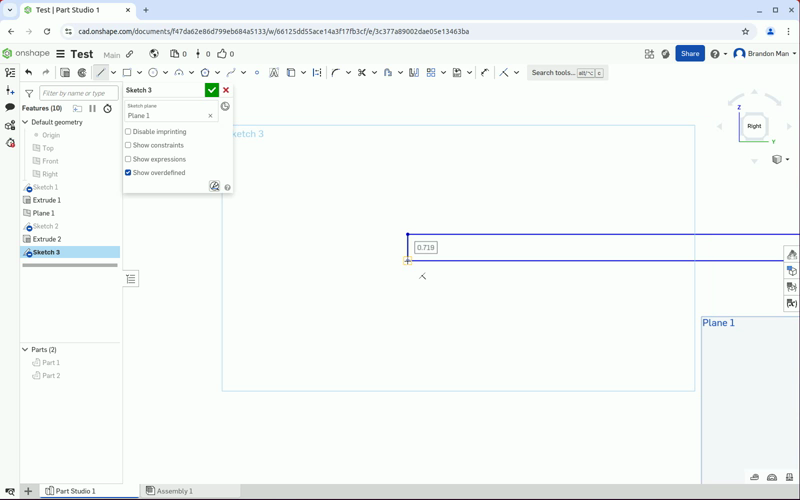
scroll(-6)
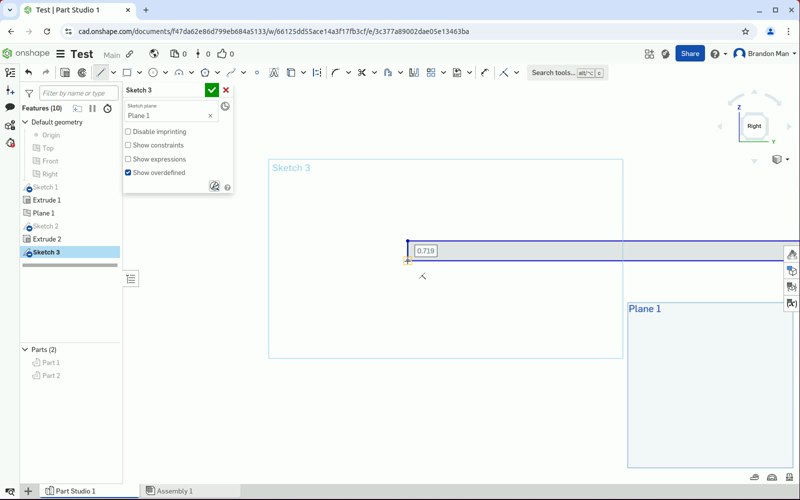
scroll(-6)
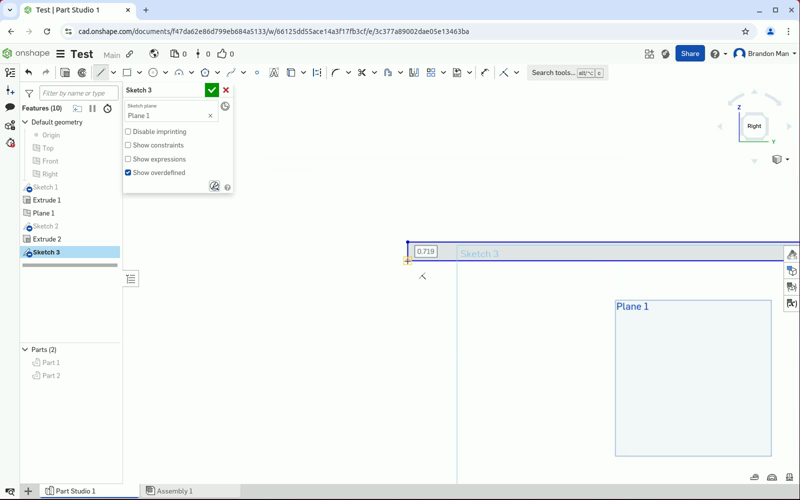
scroll(-6)
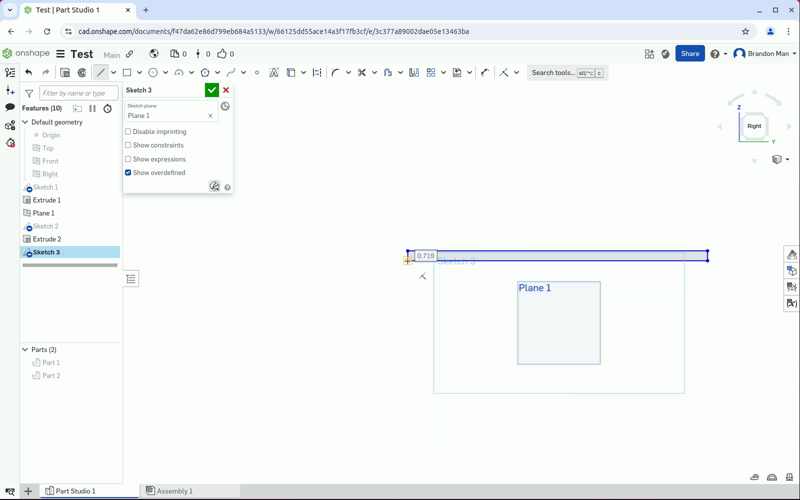
scroll(-6)
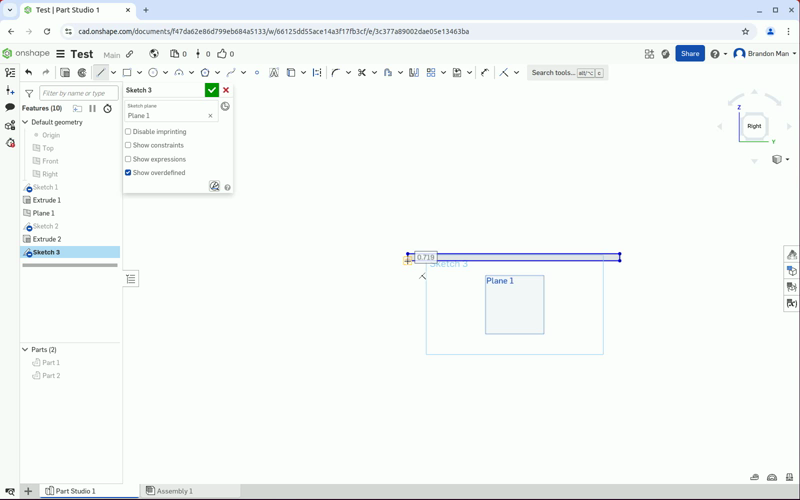
scroll(-6)
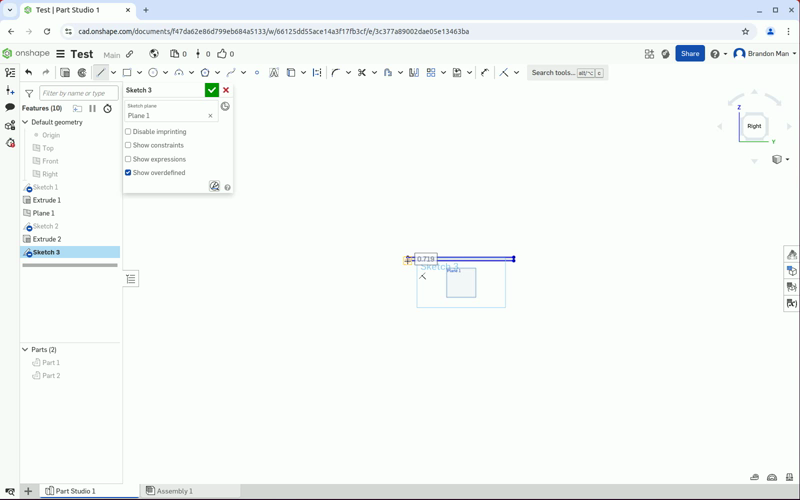
key(esc)
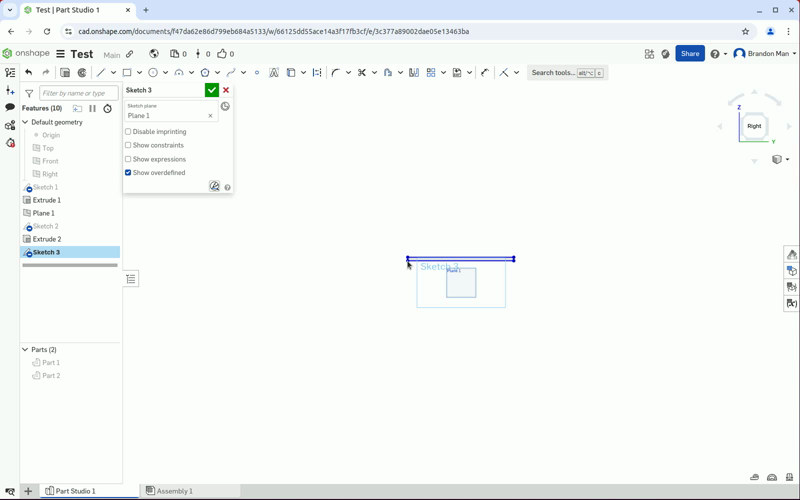
mouse_move(417, 259)
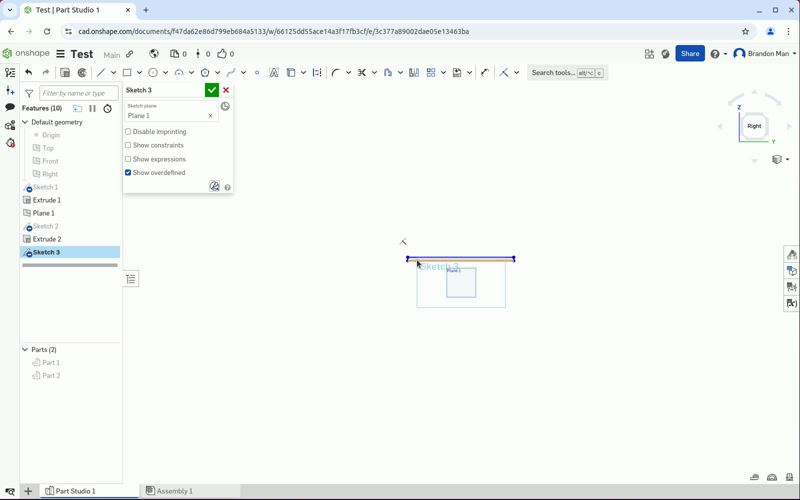
scroll(6)
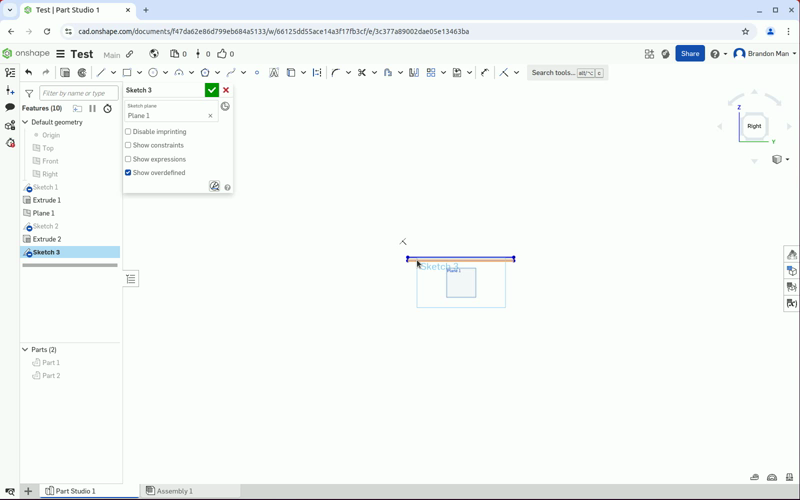
scroll(6)
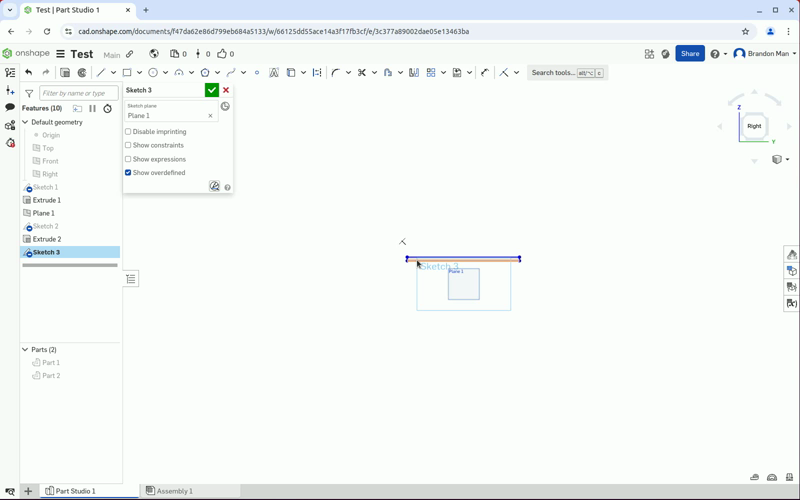
scroll(6)
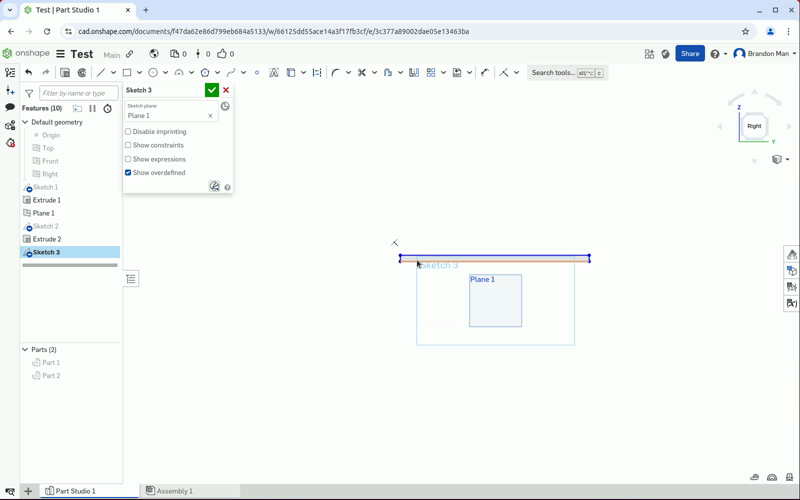
scroll(6)
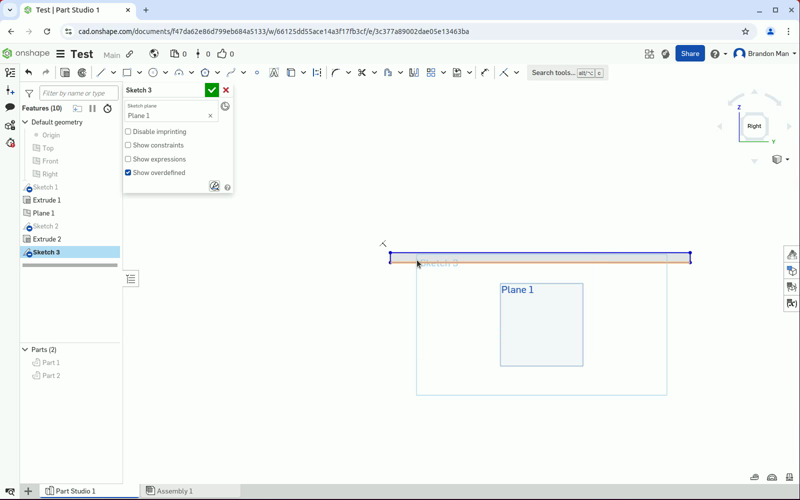
scroll(6)
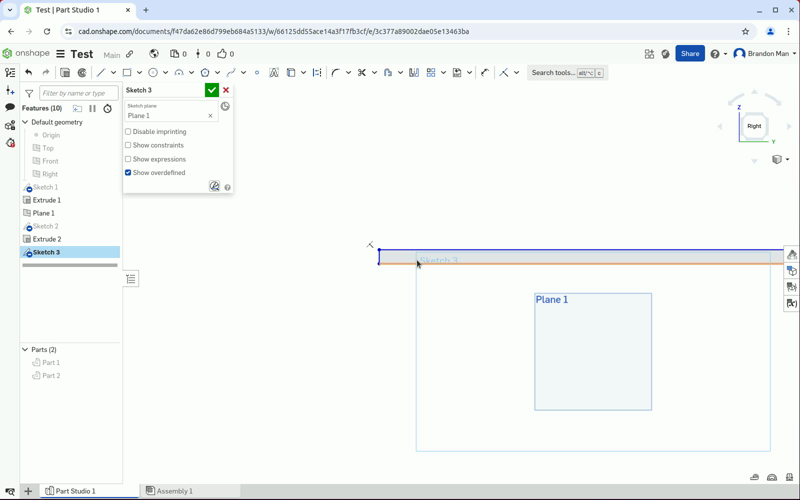
scroll(6)
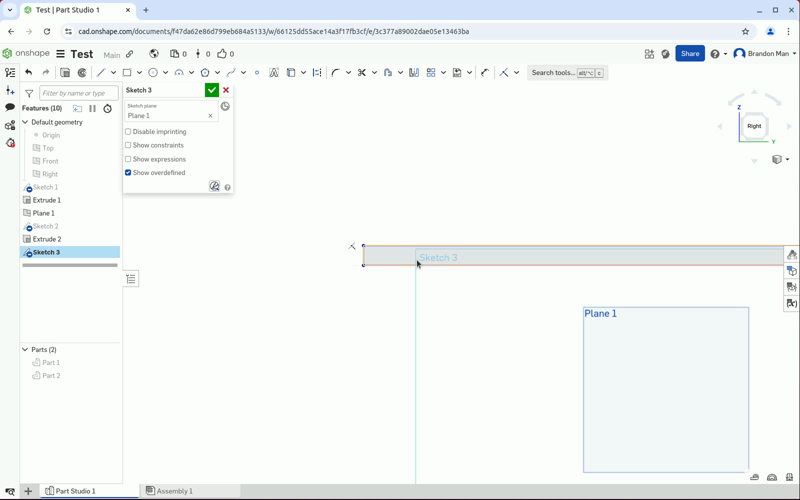
scroll(6)
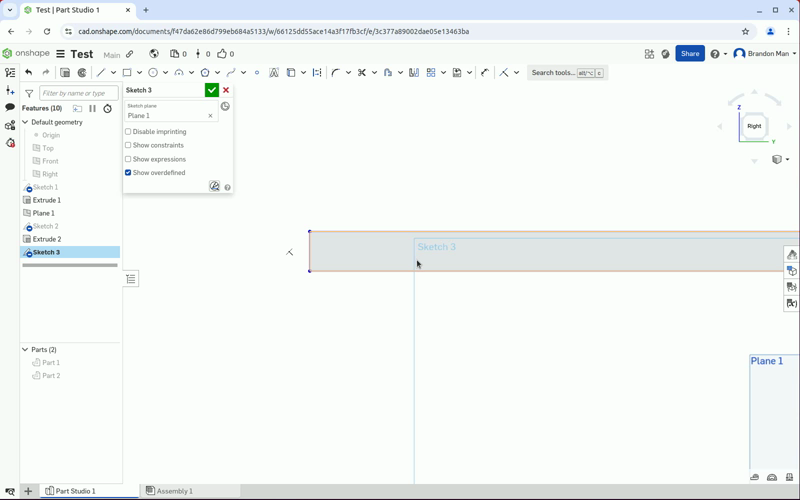
click(417, 259)
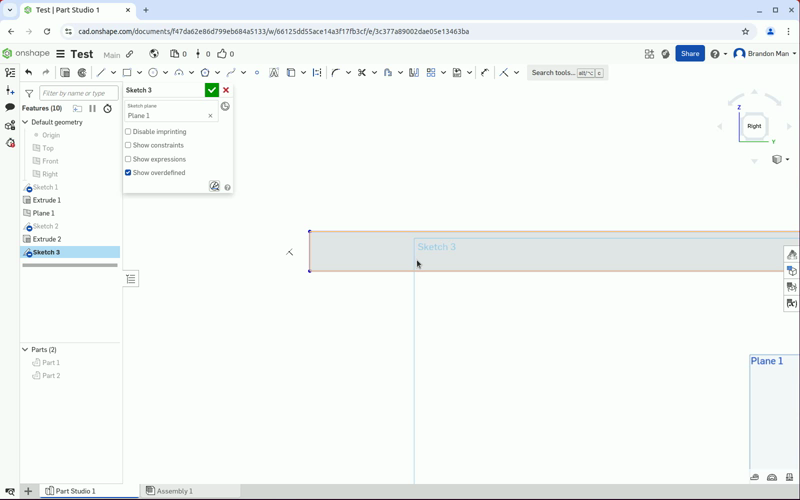
scroll(-6)
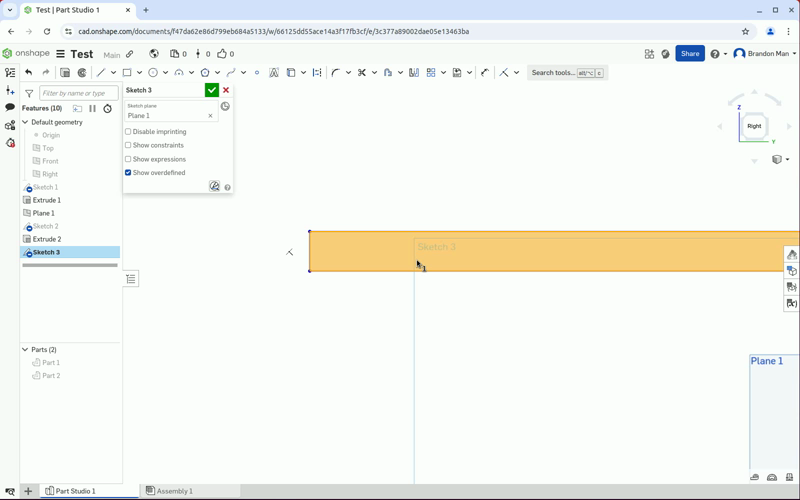
scroll(-6)
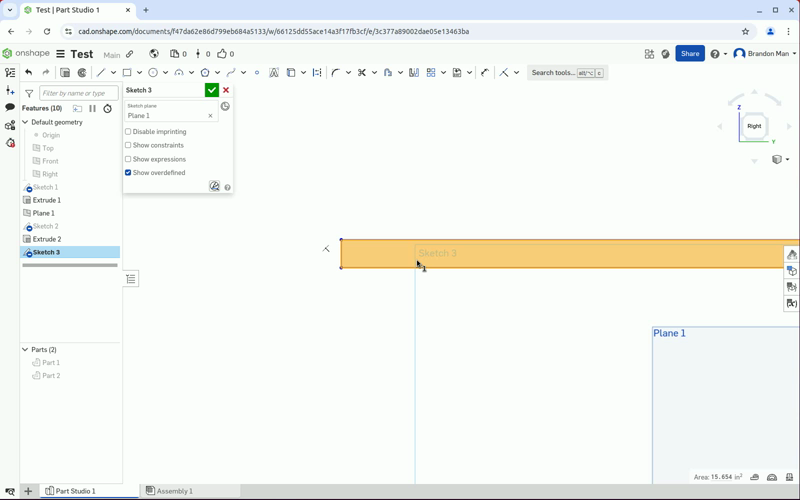
scroll(-6)
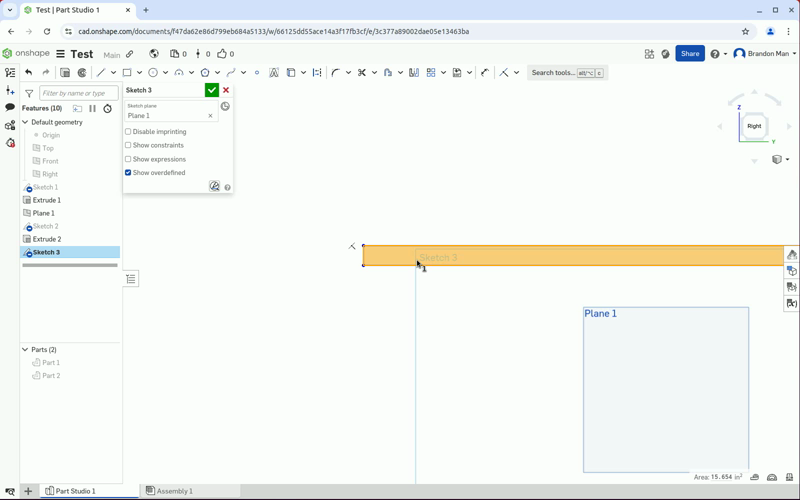
scroll(-6)
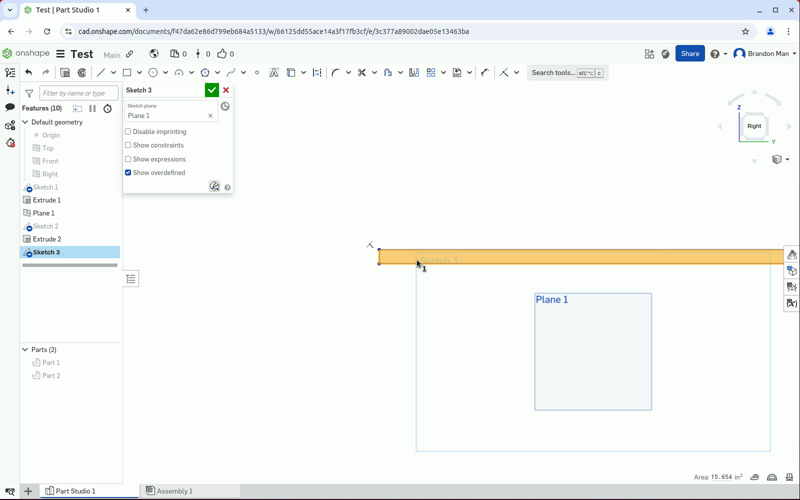
scroll(-6)
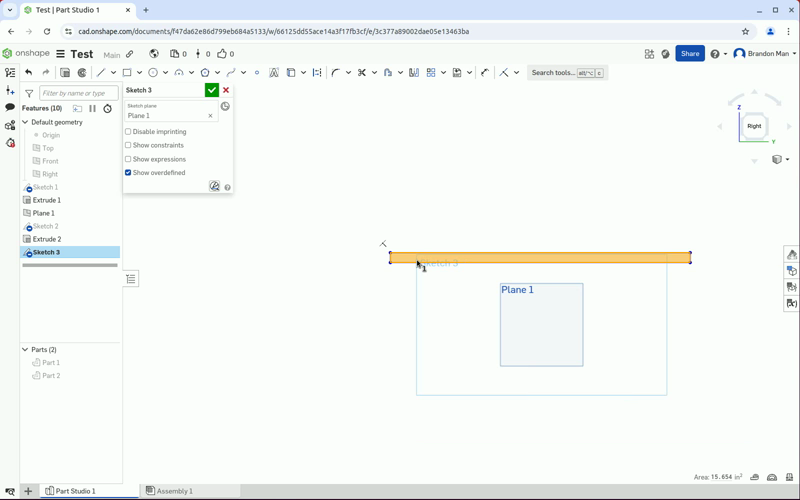
scroll(-6)
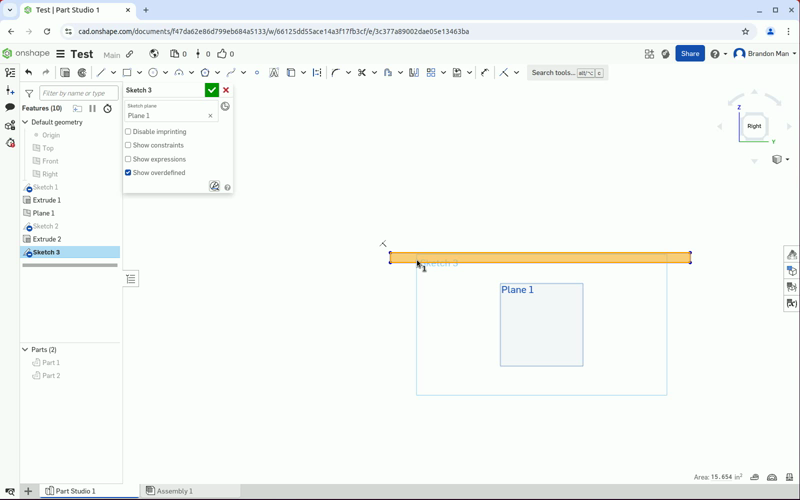
scroll(-6)
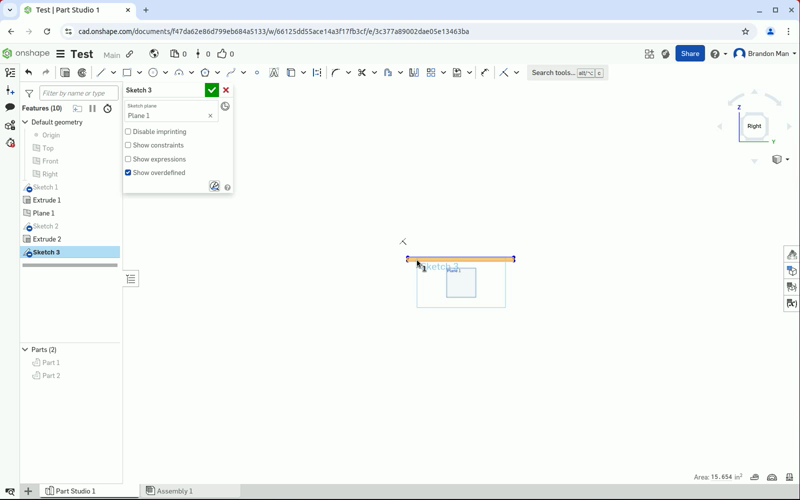
mouse_move(73, 352)
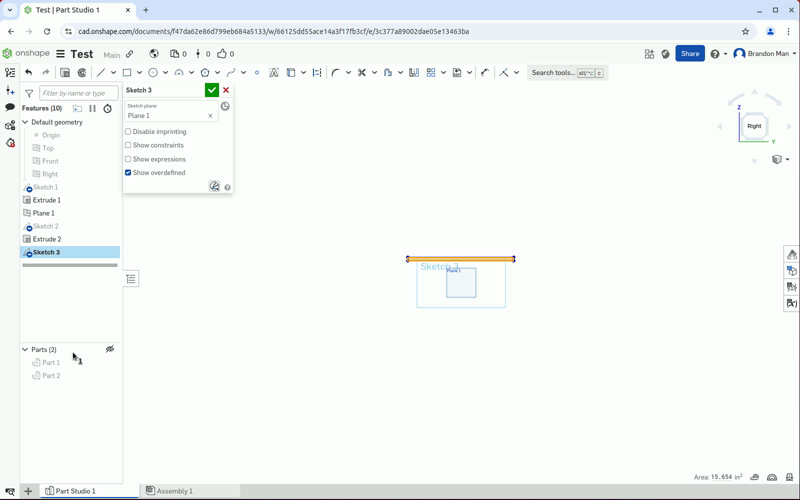
key(shift+y)
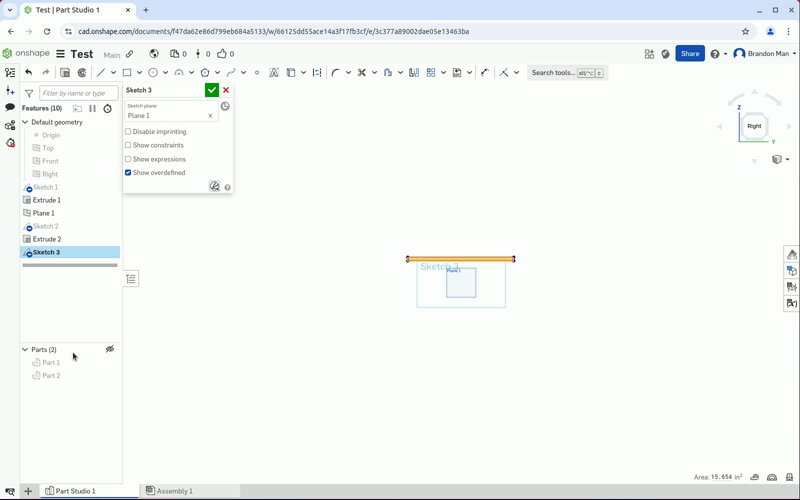
key(shift+e)
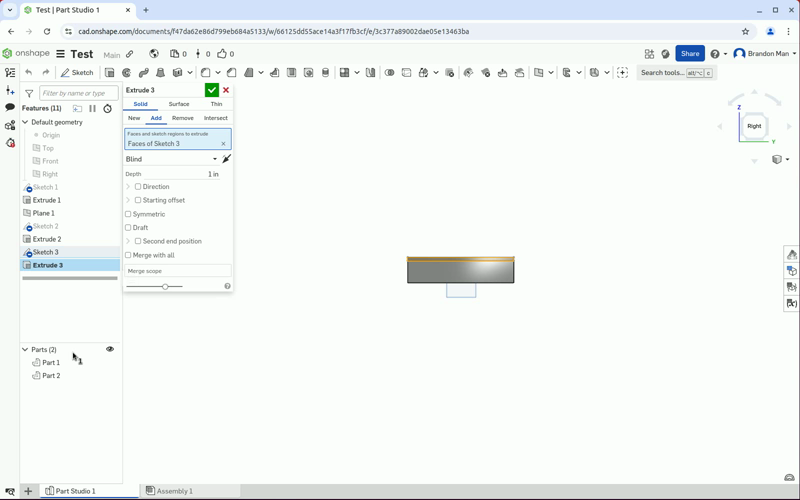
mouse_move(143, 106)
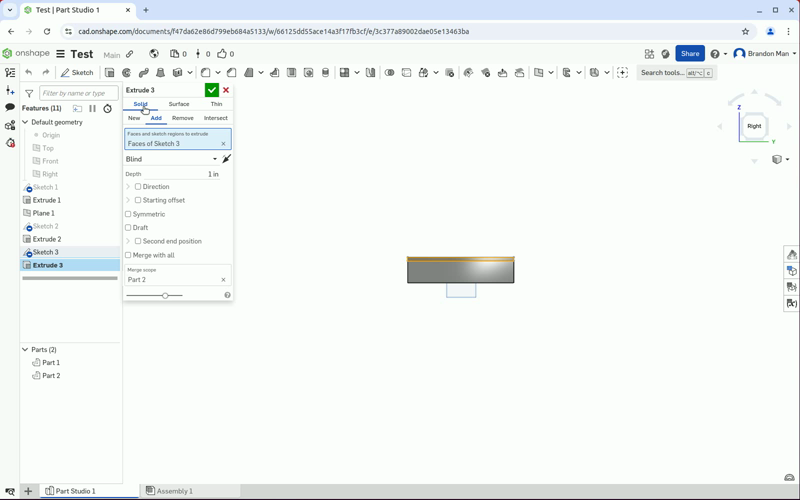
click(143, 106)
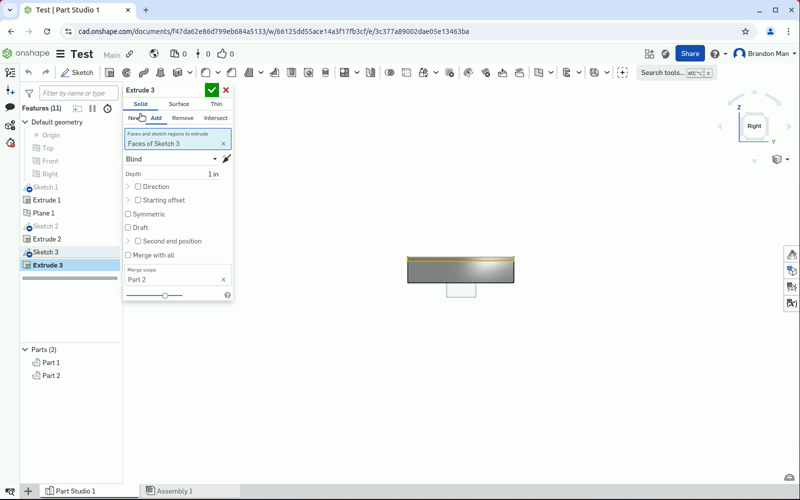
mouse_move(137, 120)
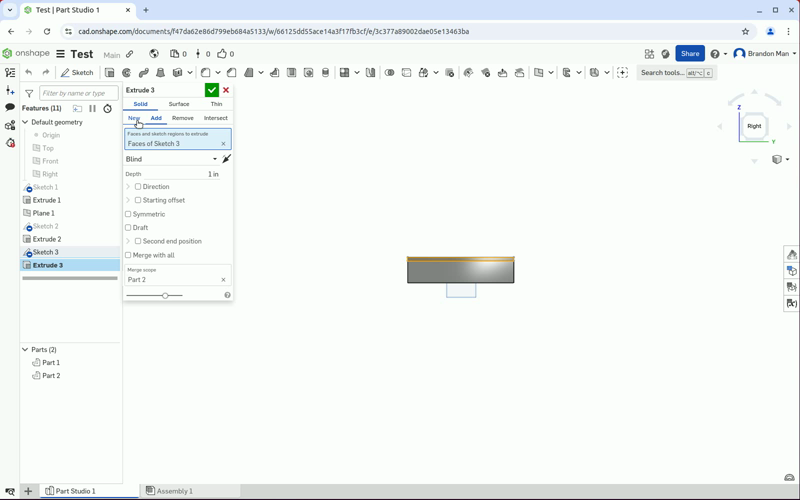
click(137, 120)
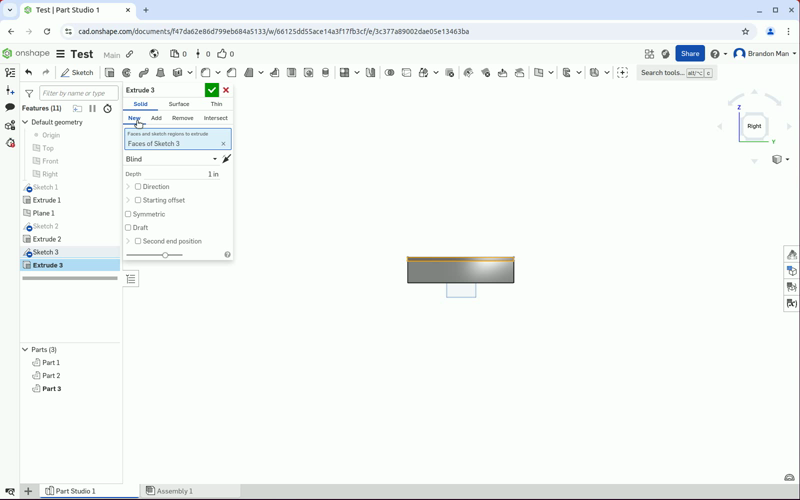
key(tab, 4)
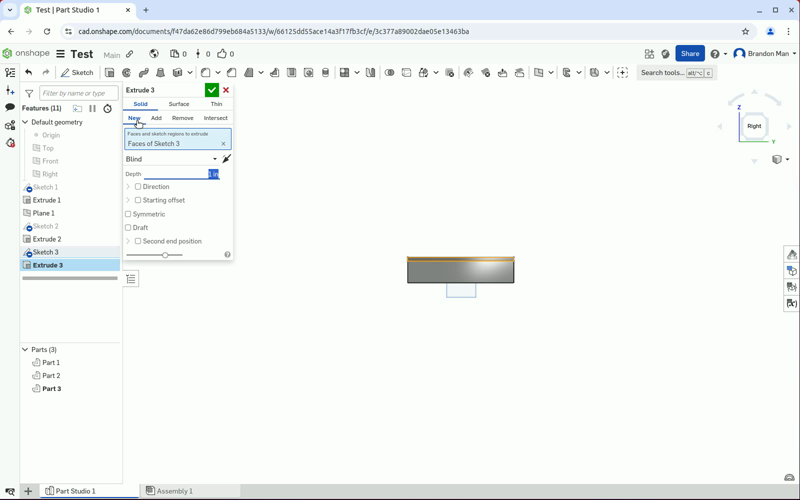
text(0.722)
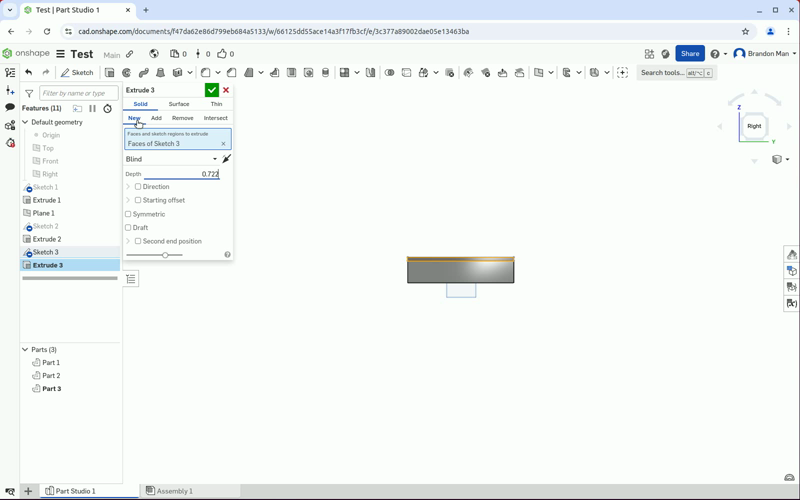
key(enter)
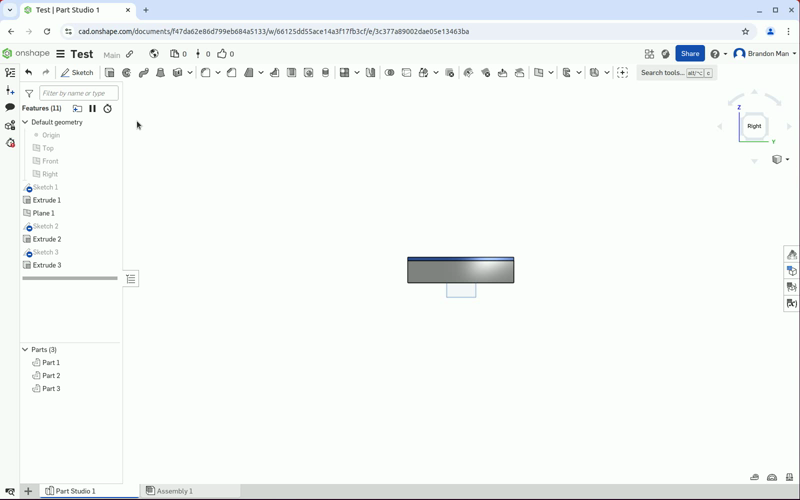
key(shift+h)
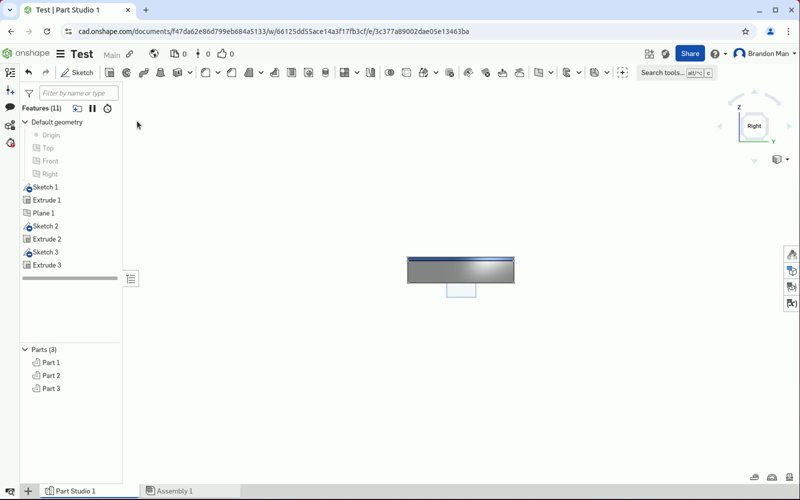
key(shift+h)
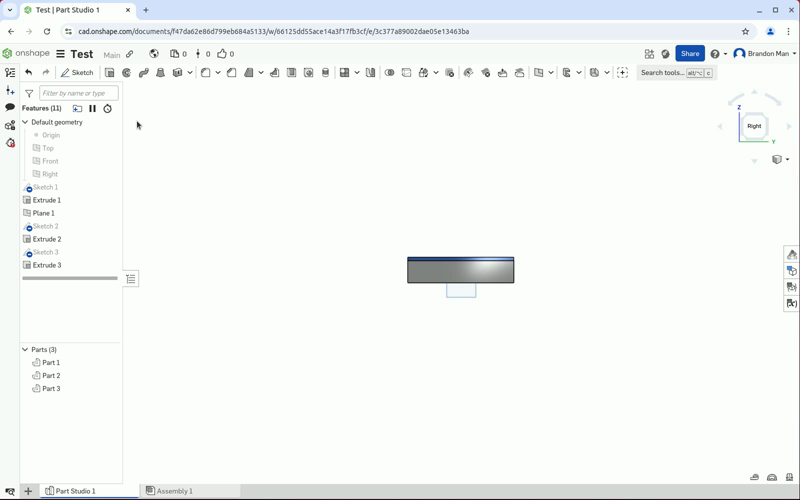
mouse_move(73, 189)
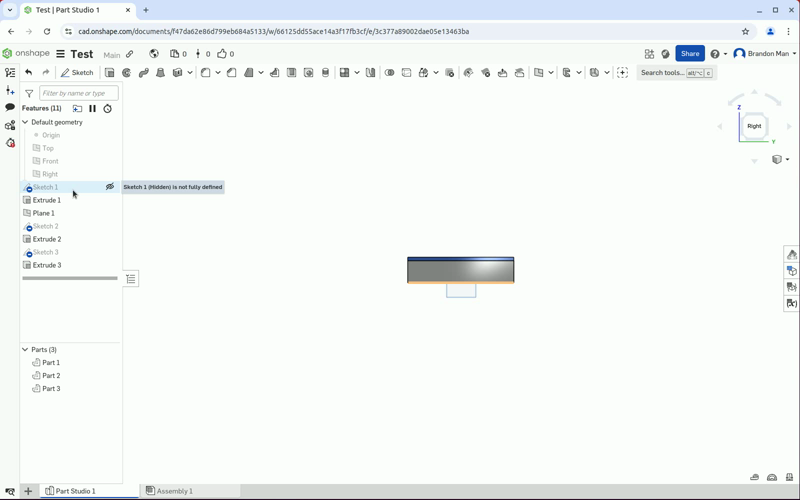
click(73, 189)
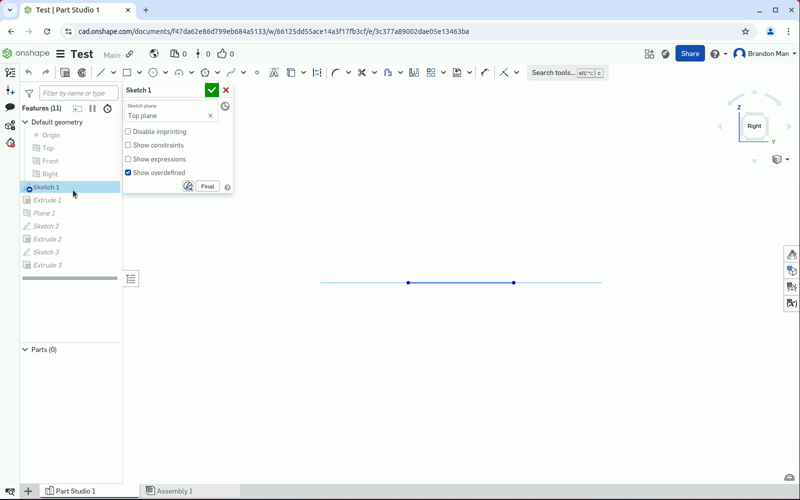
mouse_move(229, 92)
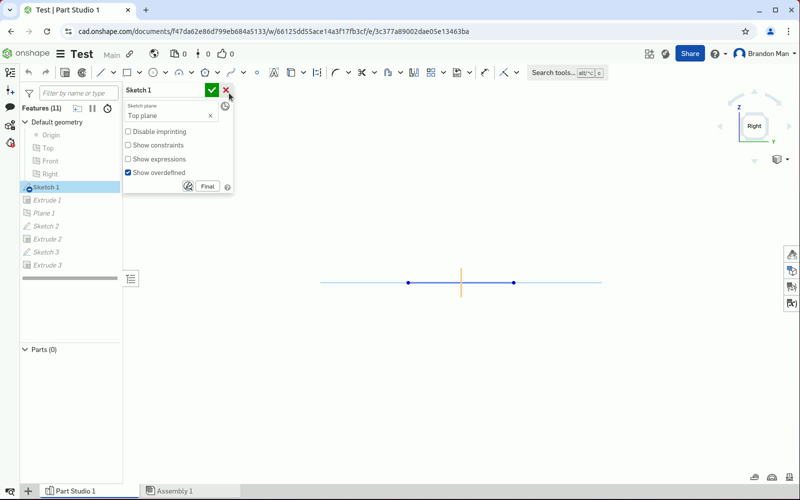
click(229, 92)
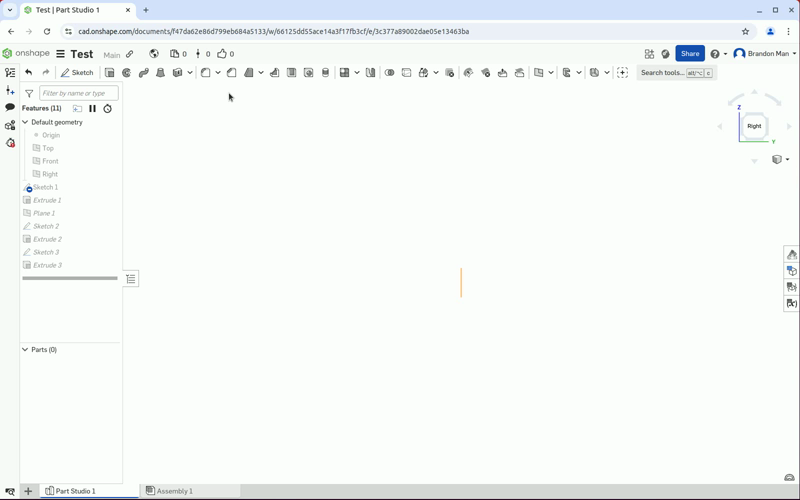
mouse_move(73, 352)
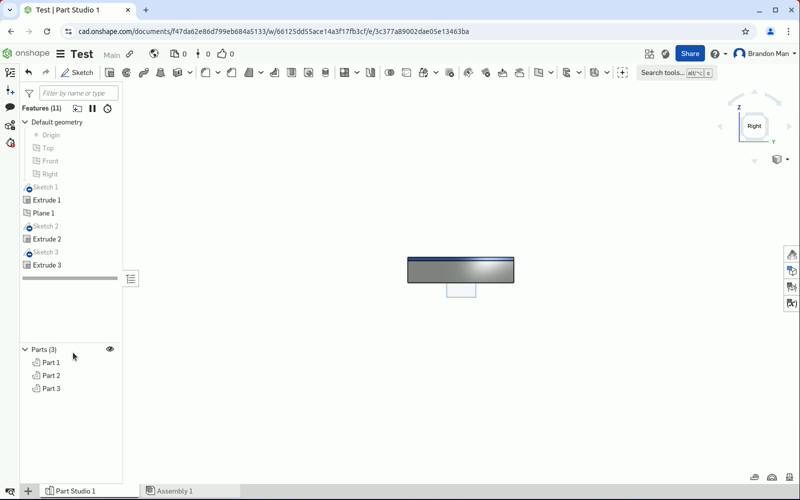
key(y)
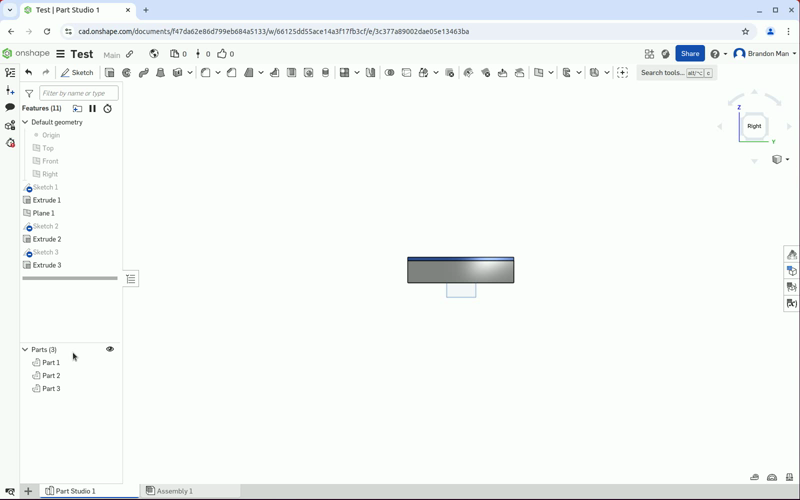
key(shift+p)
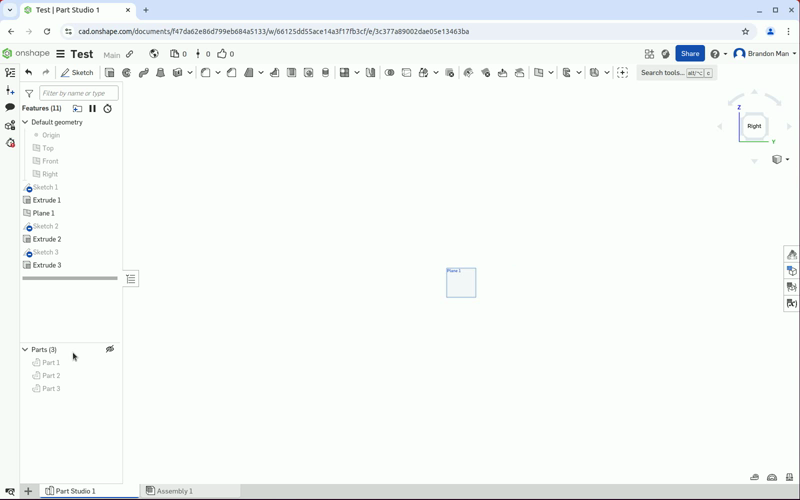
key(space)
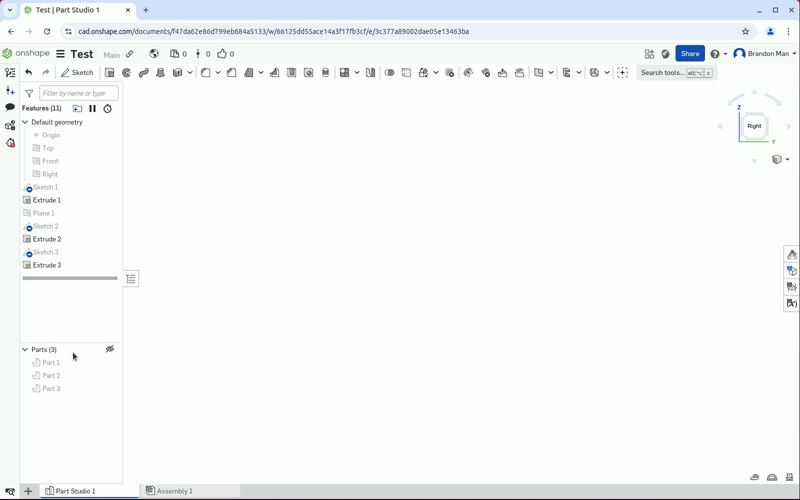
key_down(shift)
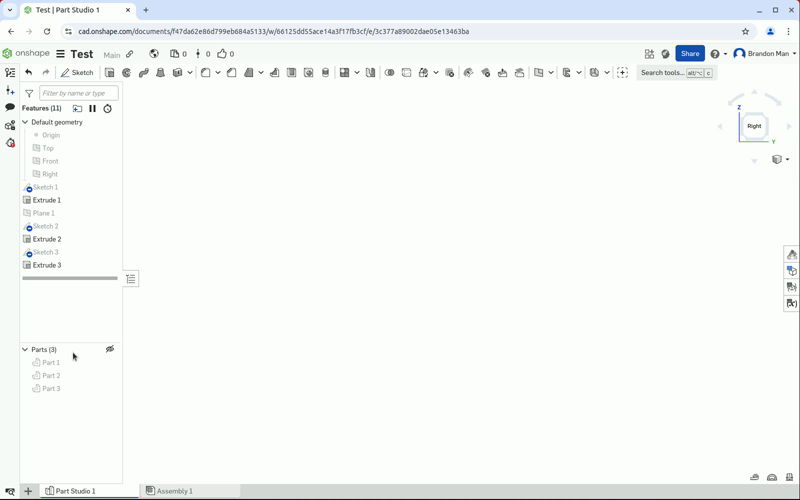
key(right)
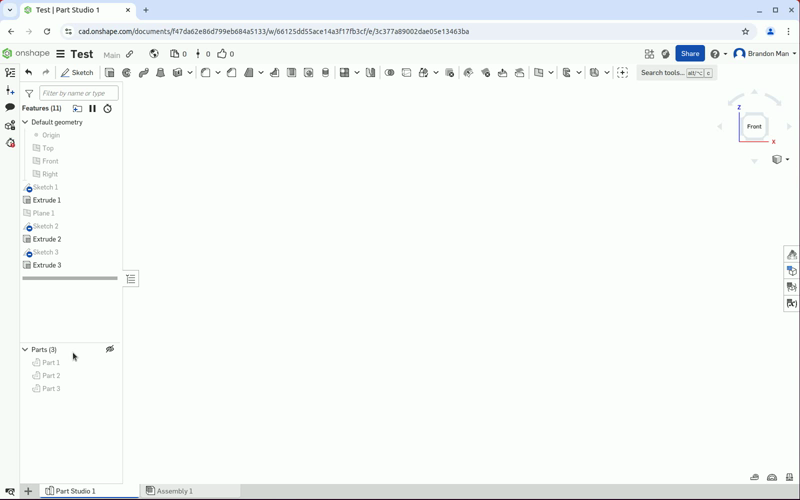
key_up(shift)
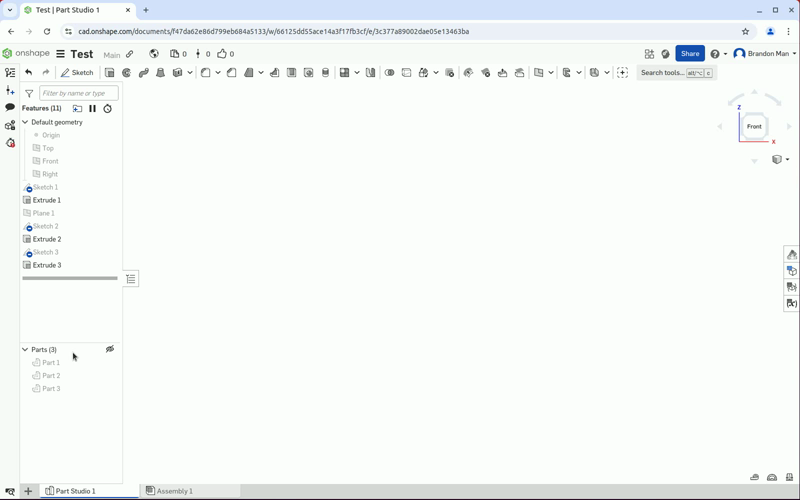
mouse_move(73, 352)
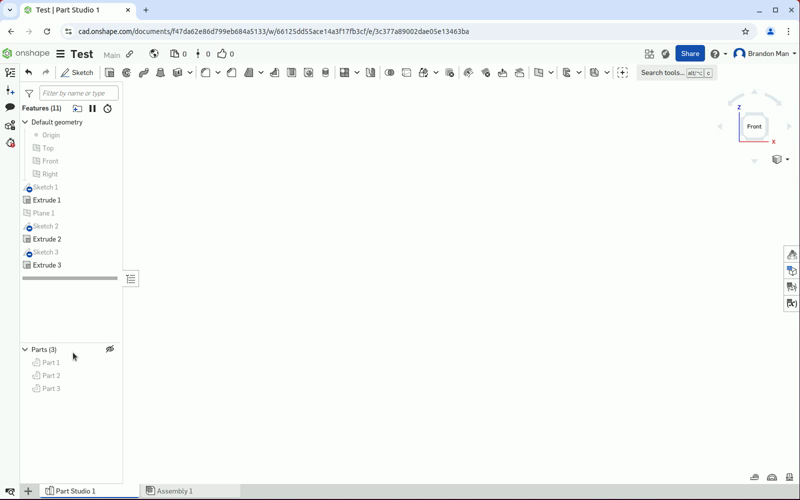
key(shift+y)
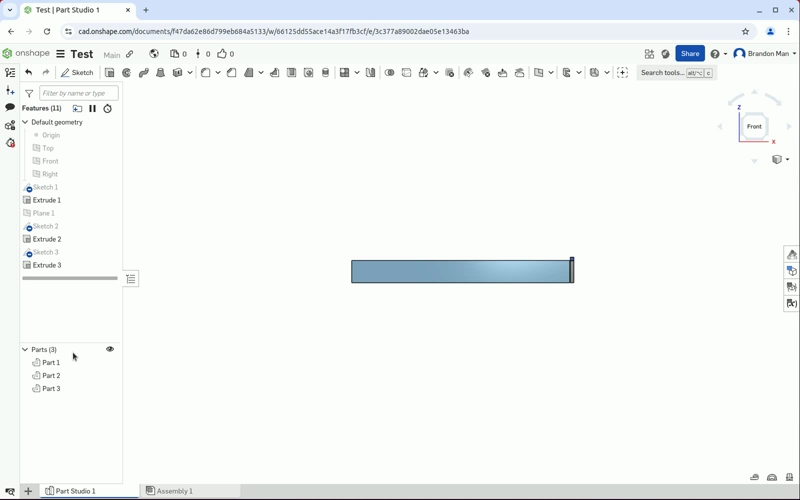
mouse_move(541, 75)
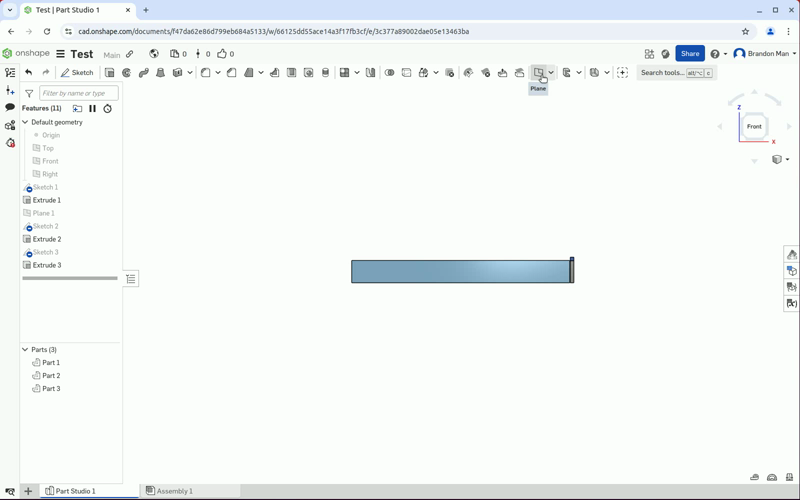
click(541, 75)
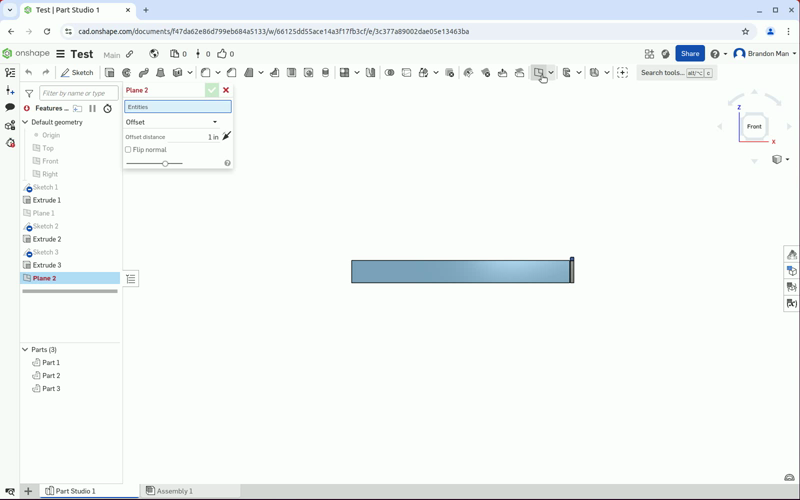
mouse_move(73, 163)
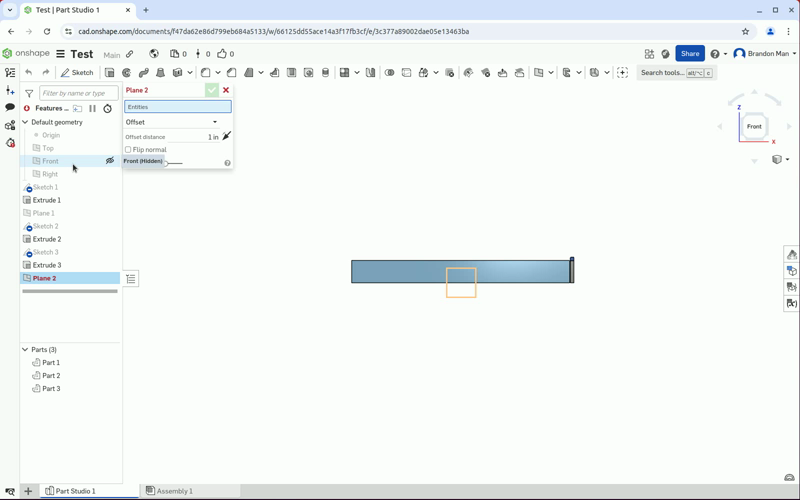
click(73, 163)
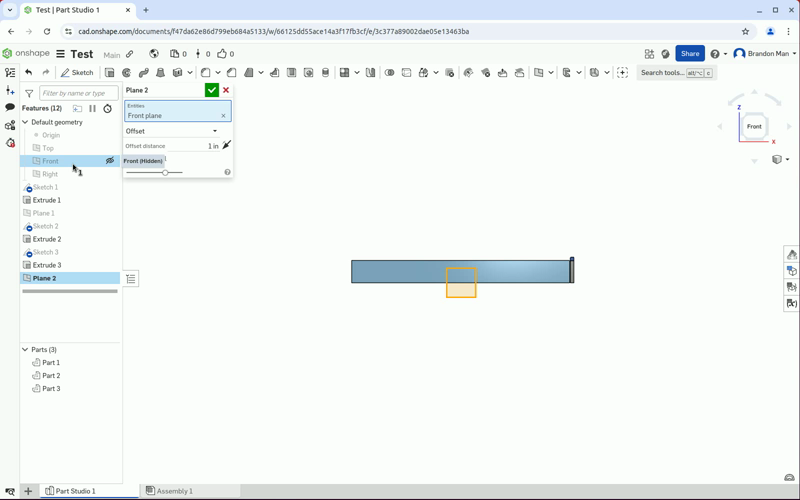
key(tab, 2)
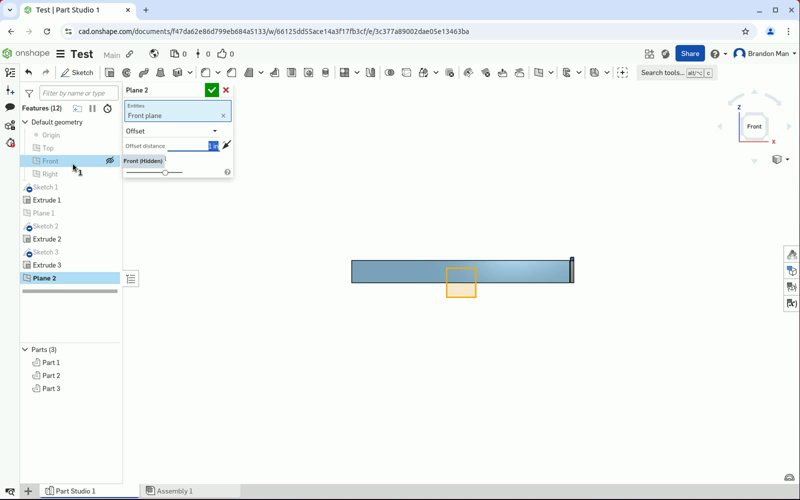
text(10.845)
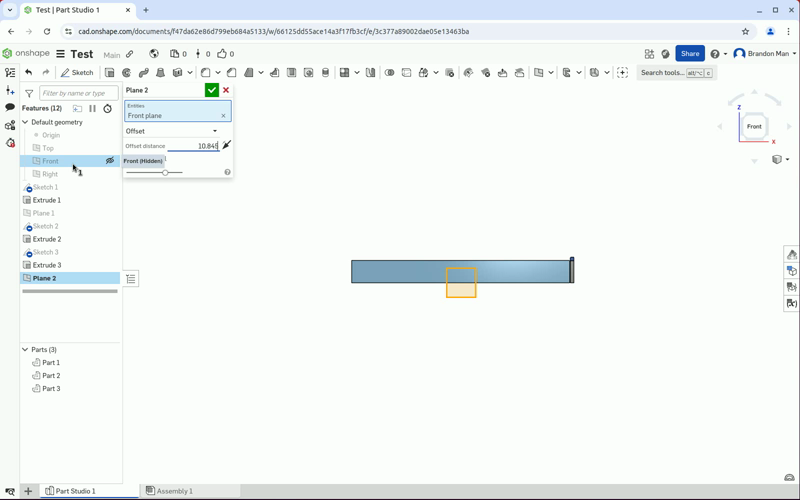
key(enter, 2)
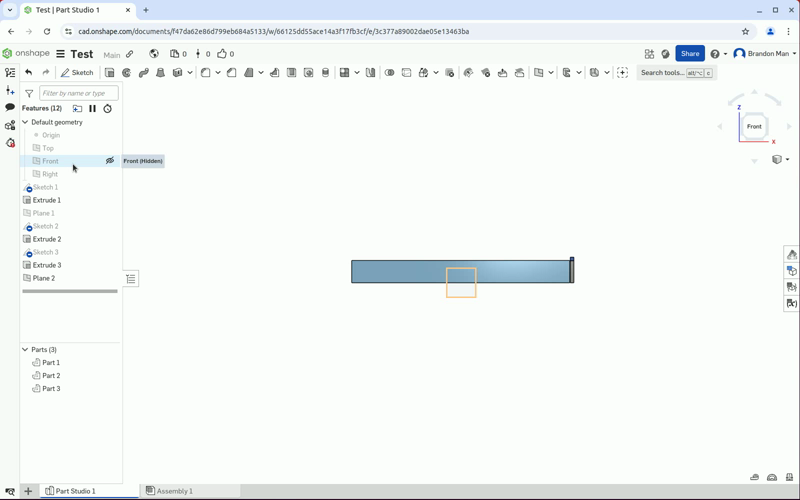
key(shift+s)
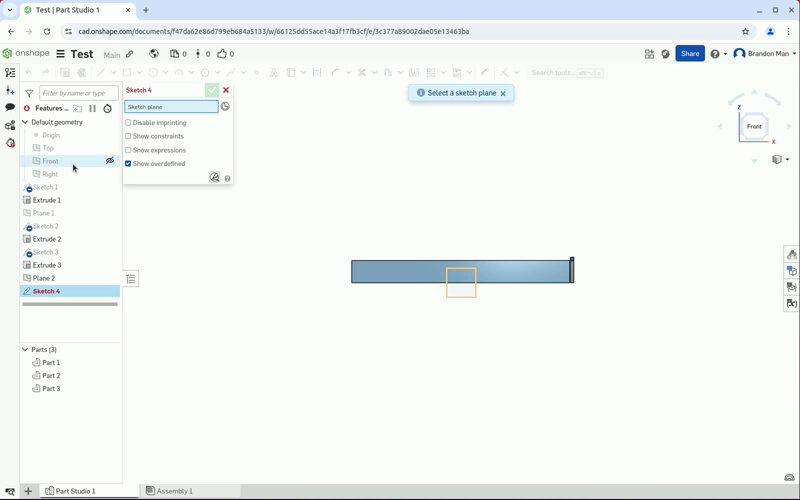
mouse_move(73, 280)
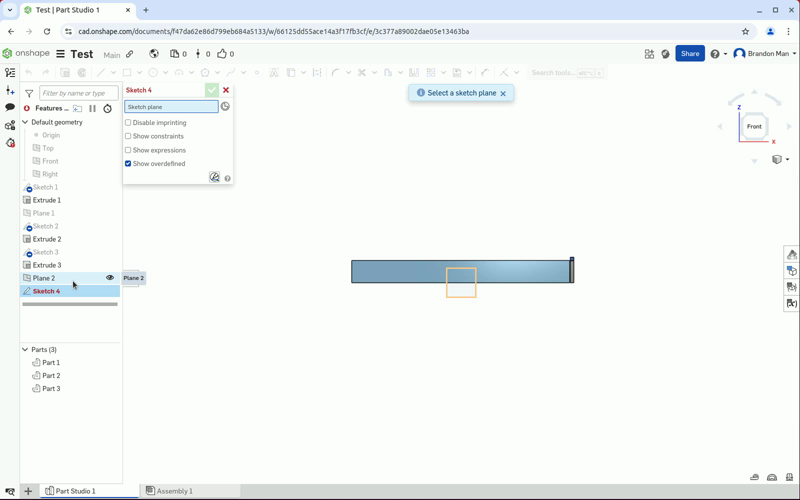
click(73, 280)
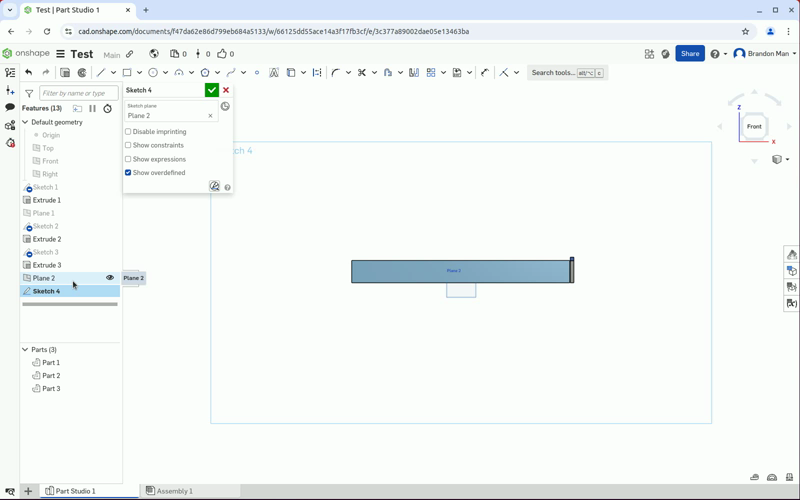
mouse_move(73, 352)
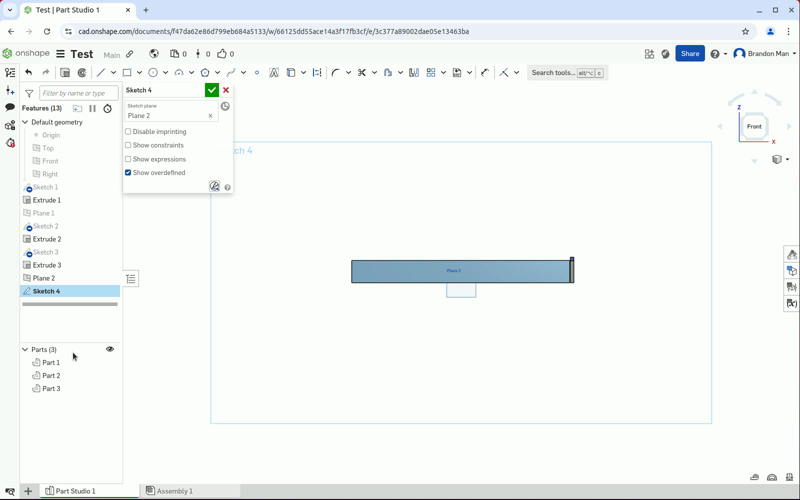
key(y)
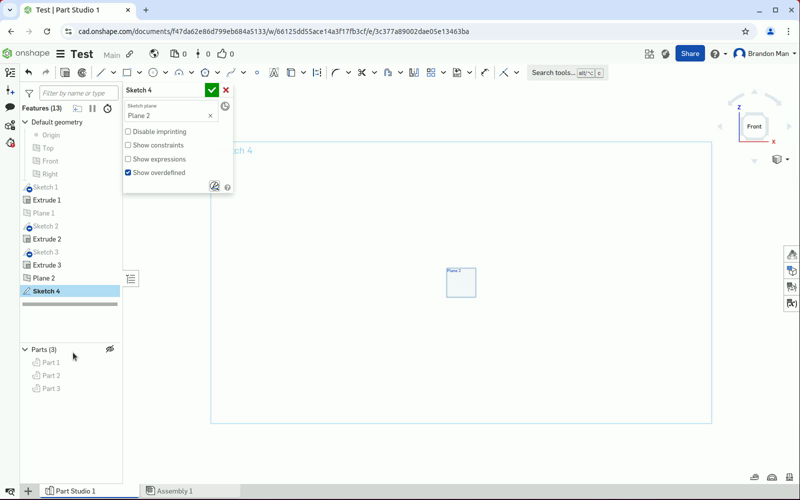
key(l)
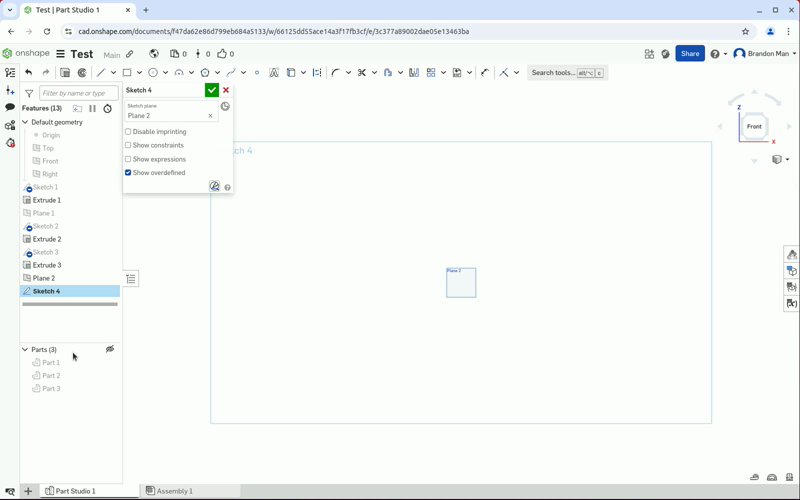
key_down(shift)
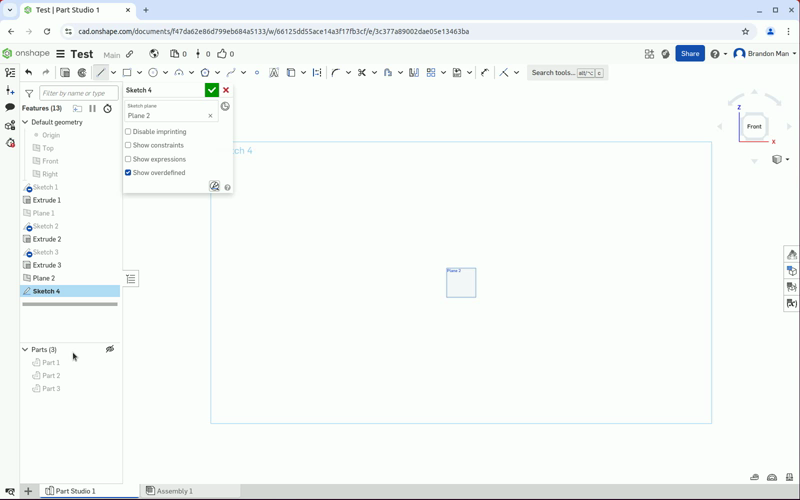
mouse_move(348, 282)
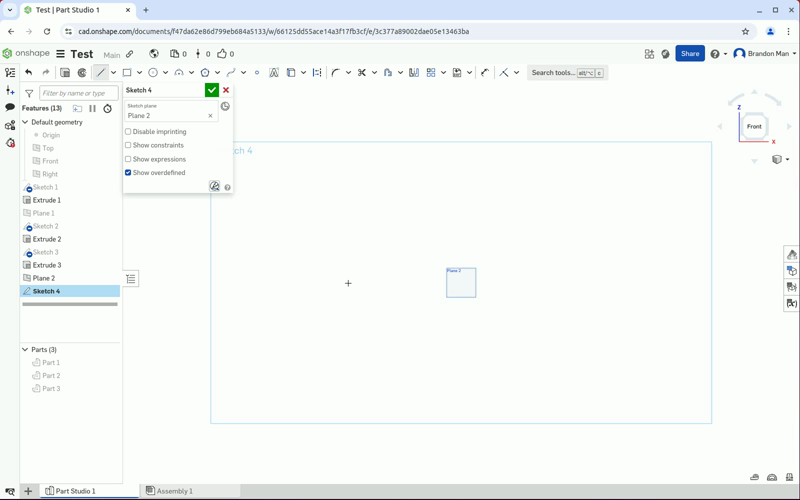
click(348, 282)
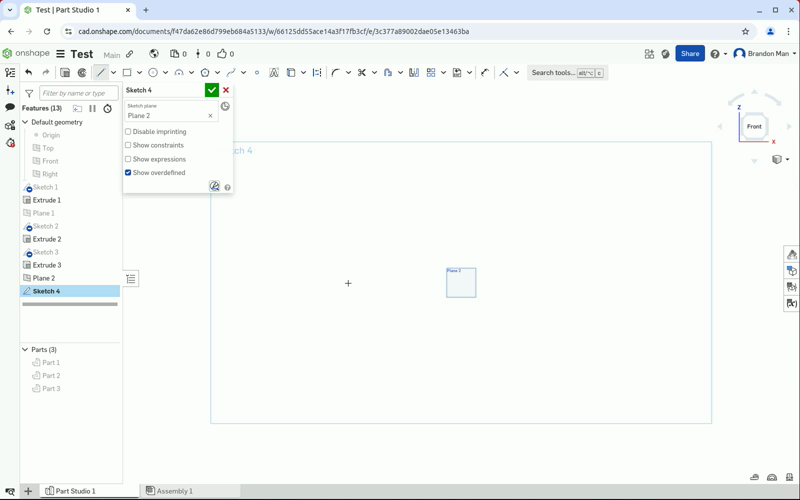
key_up(shift)
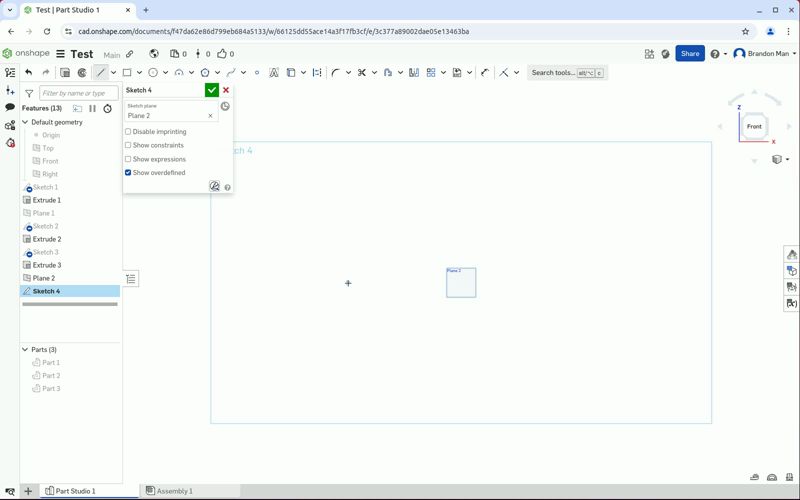
key_down(shift)
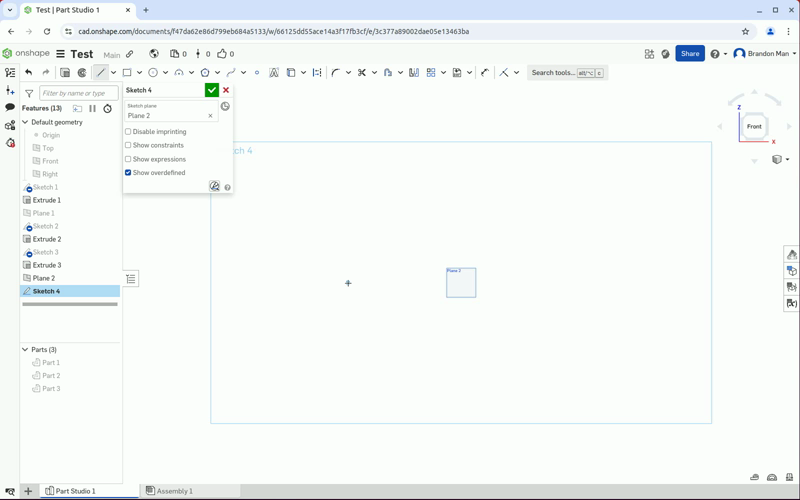
mouse_move(378, 282)
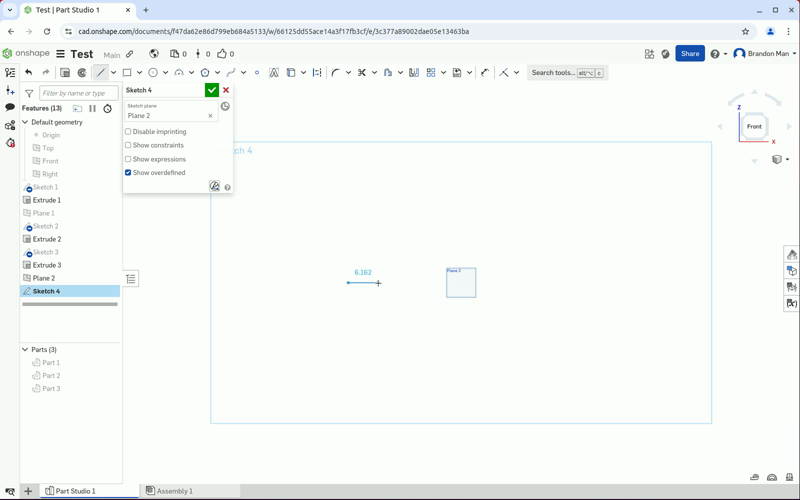
mouse_move(350, 282)
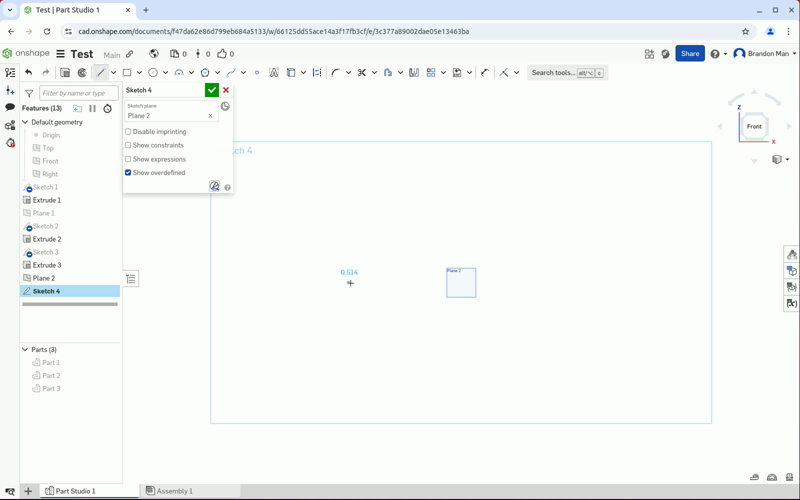
scroll(6)
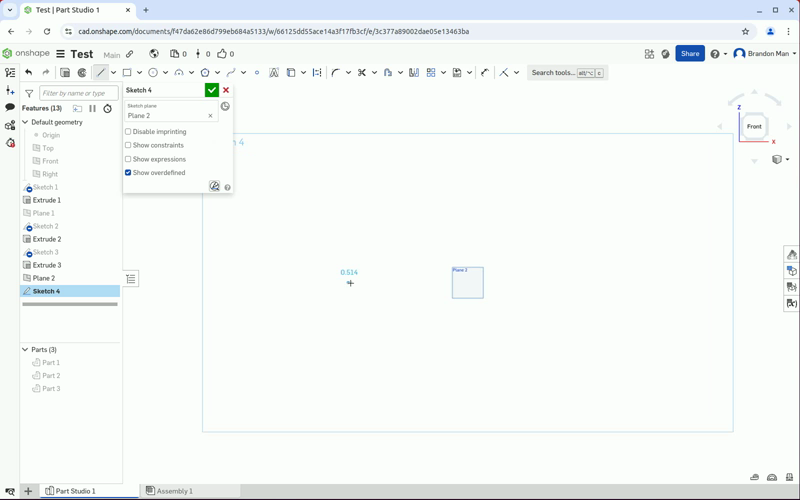
scroll(6)
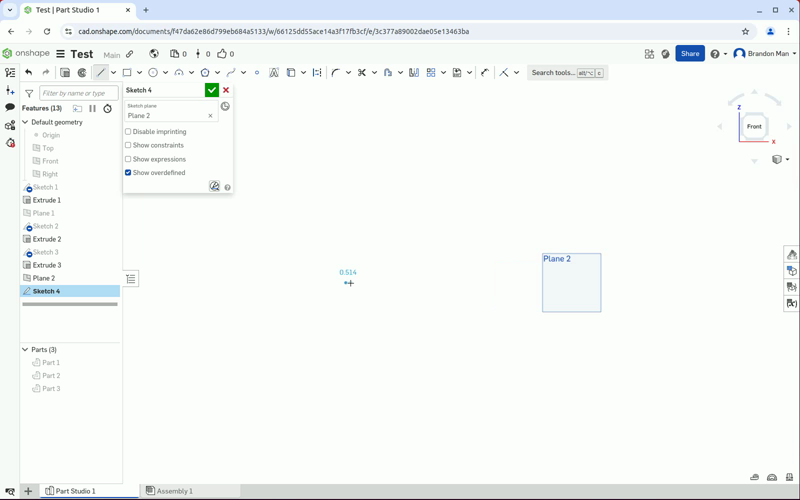
scroll(6)
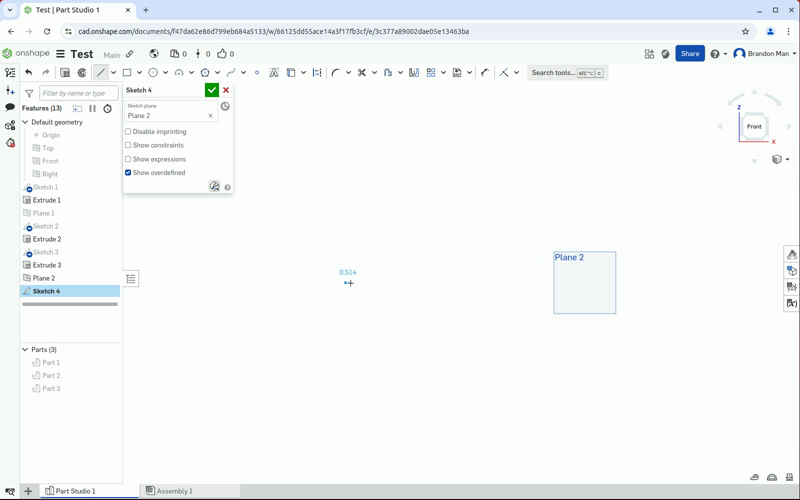
scroll(6)
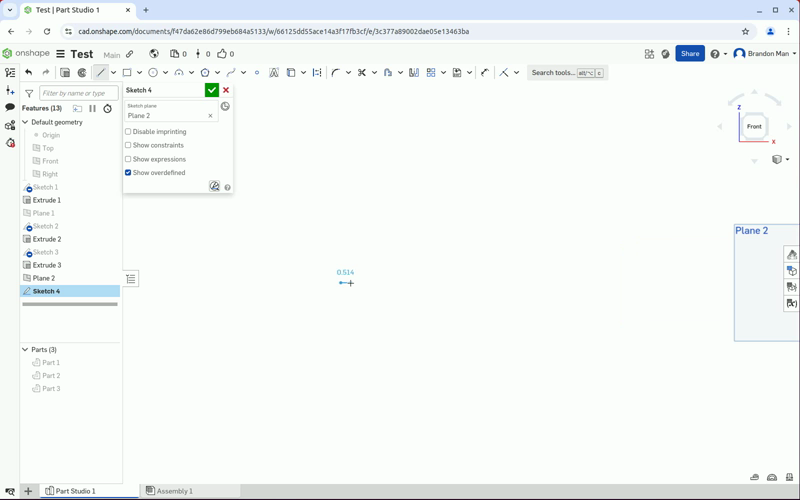
scroll(6)
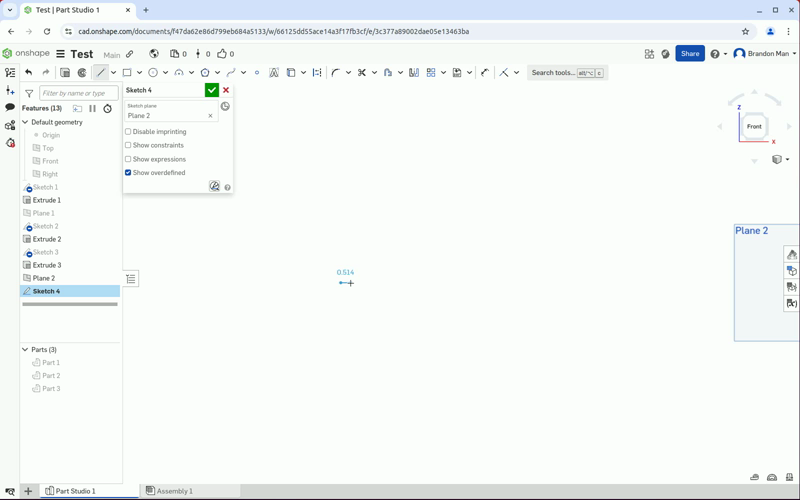
scroll(6)
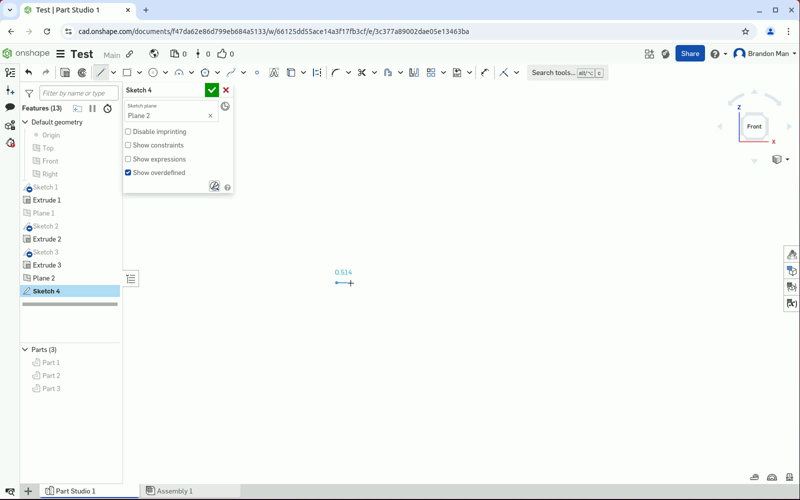
scroll(6)
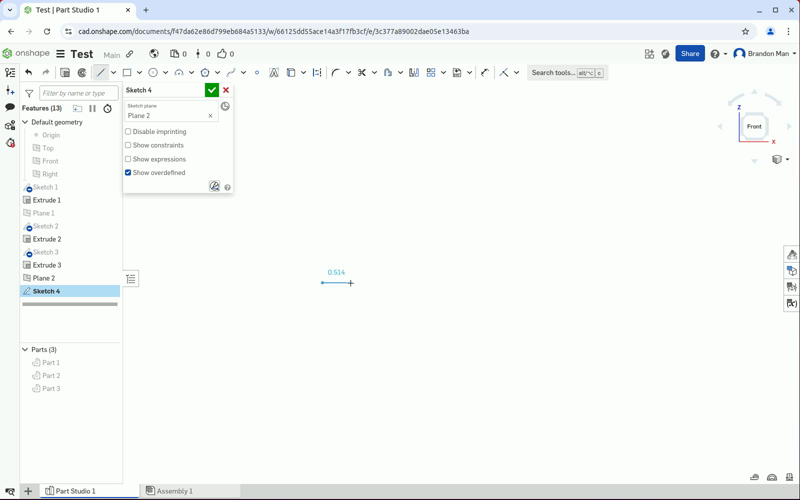
click(350, 282)
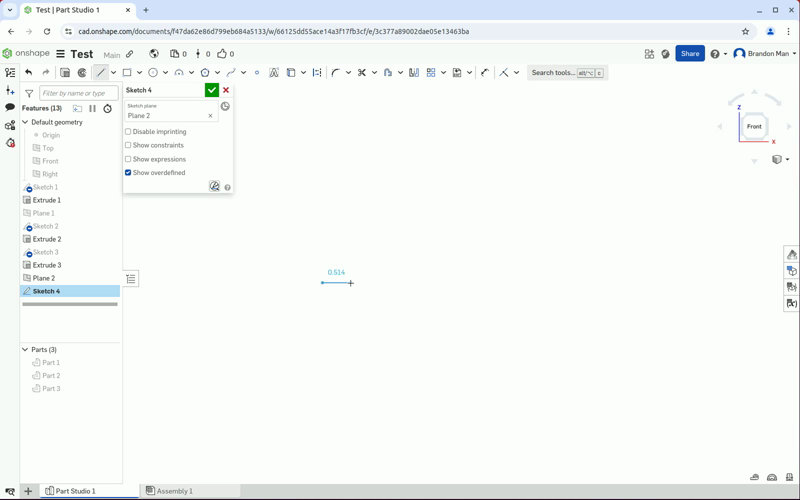
scroll(-6)
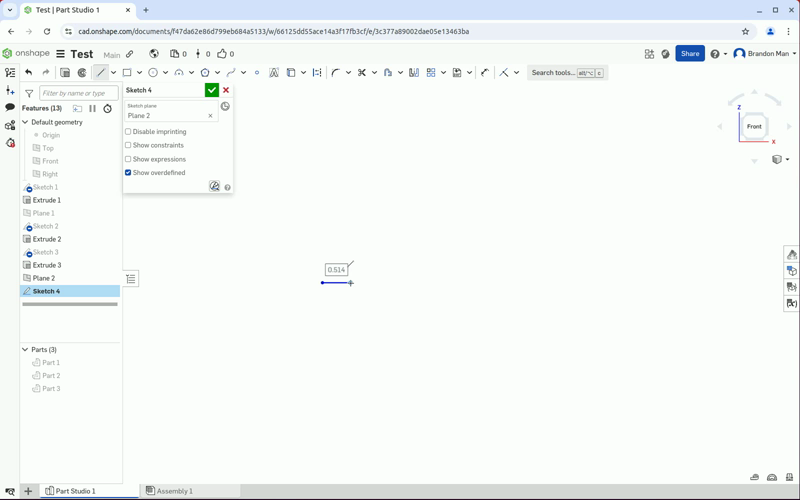
scroll(-6)
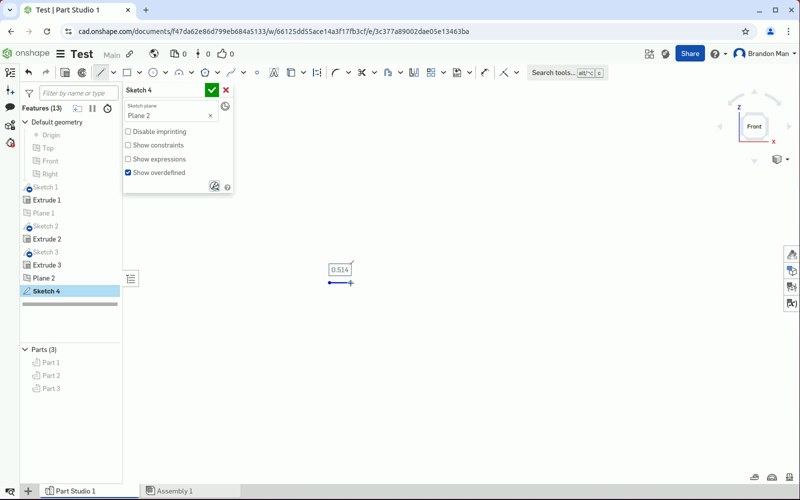
scroll(-6)
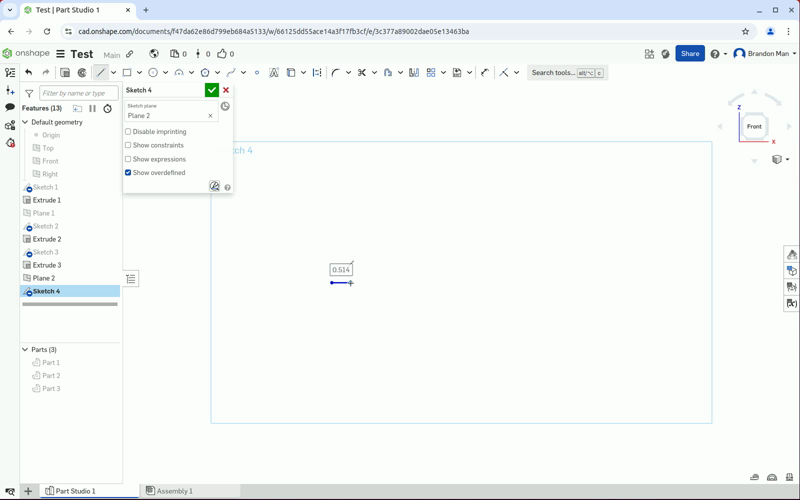
scroll(-6)
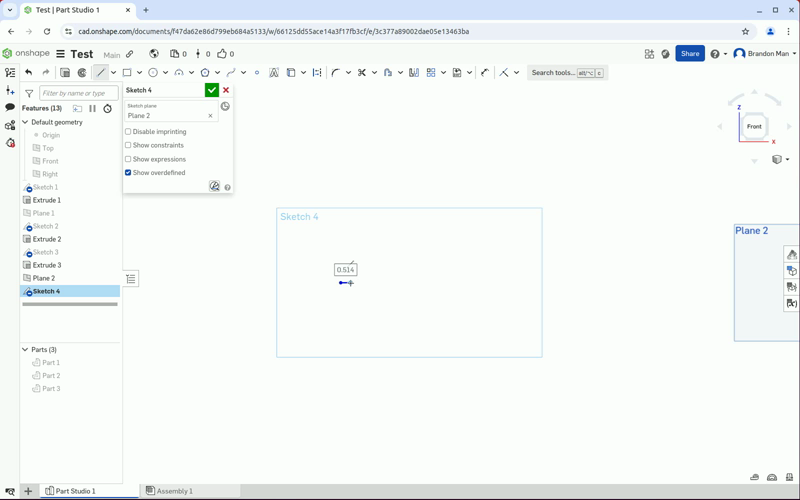
scroll(-6)
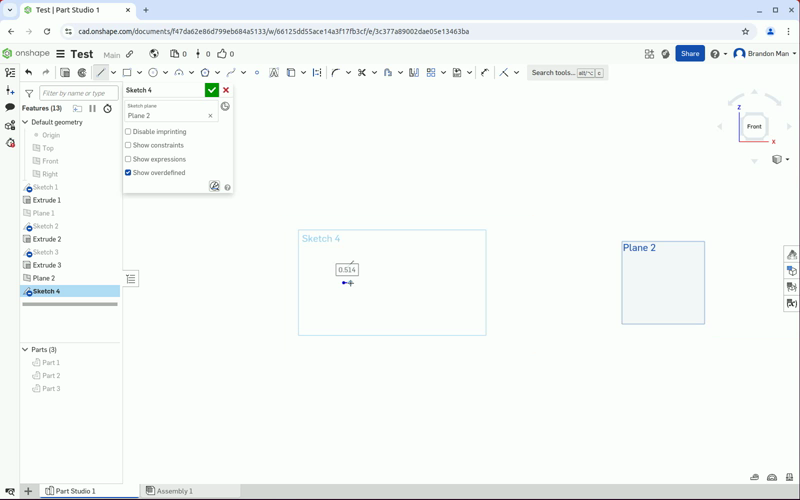
scroll(-6)
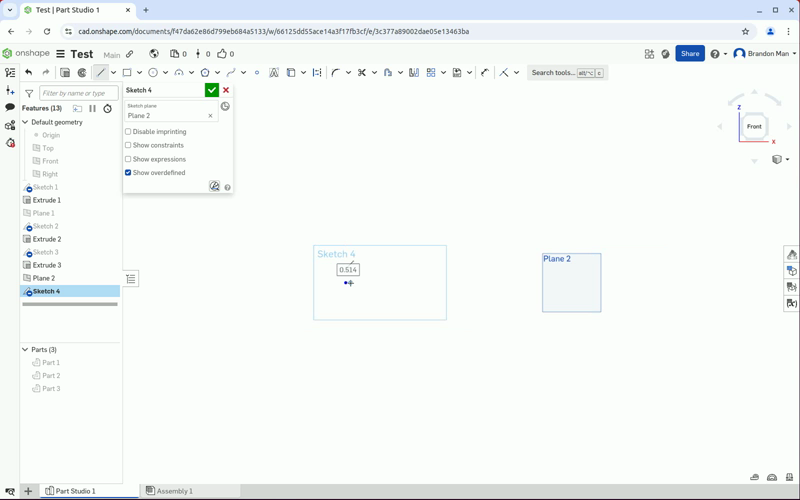
scroll(-6)
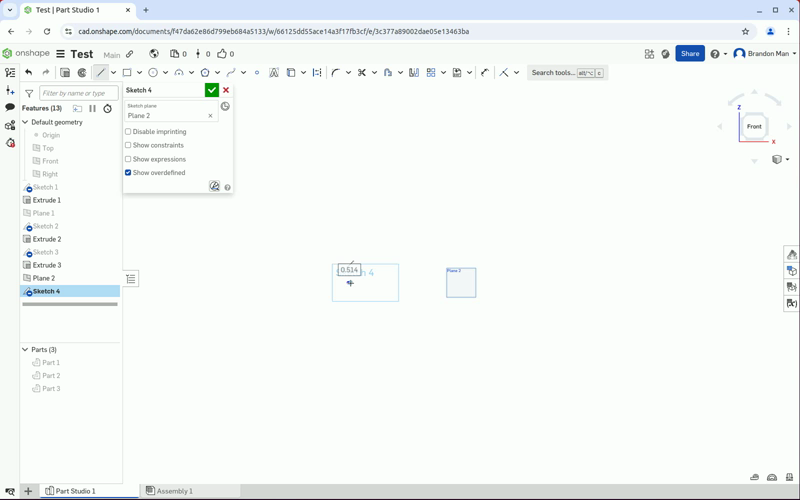
key_up(shift)
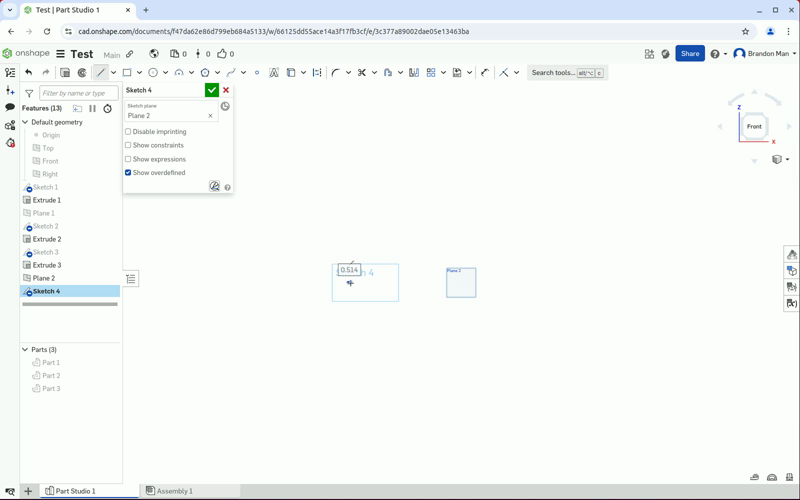
key_down(shift)
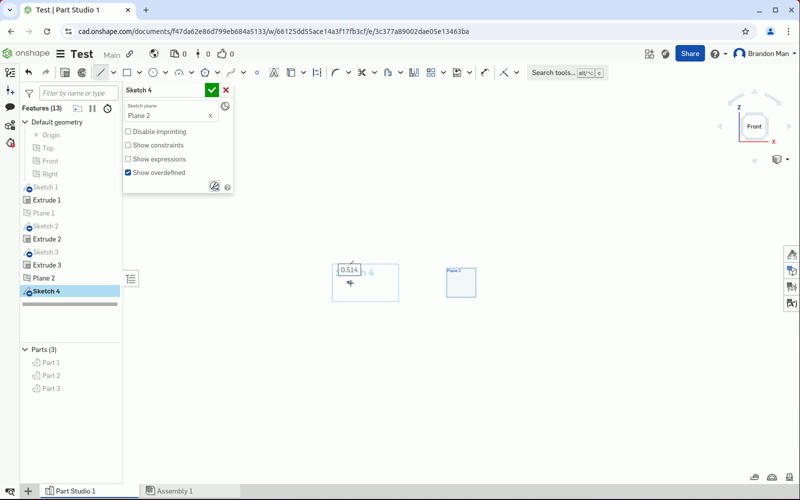
mouse_move(380, 282)
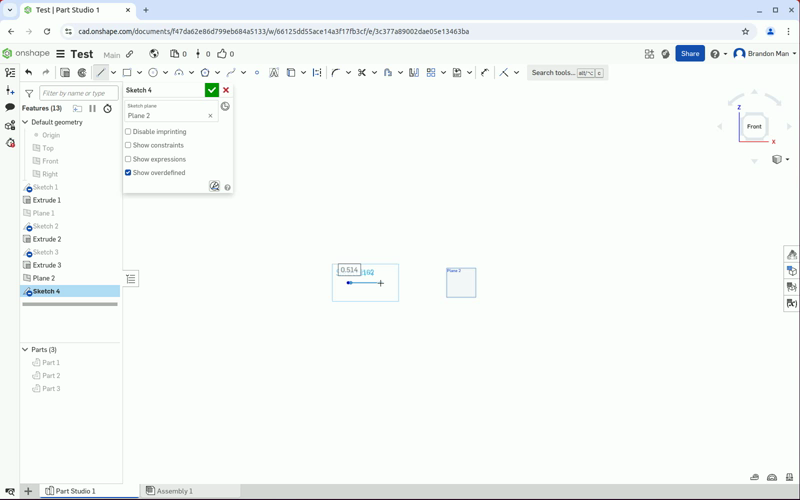
mouse_move(350, 259)
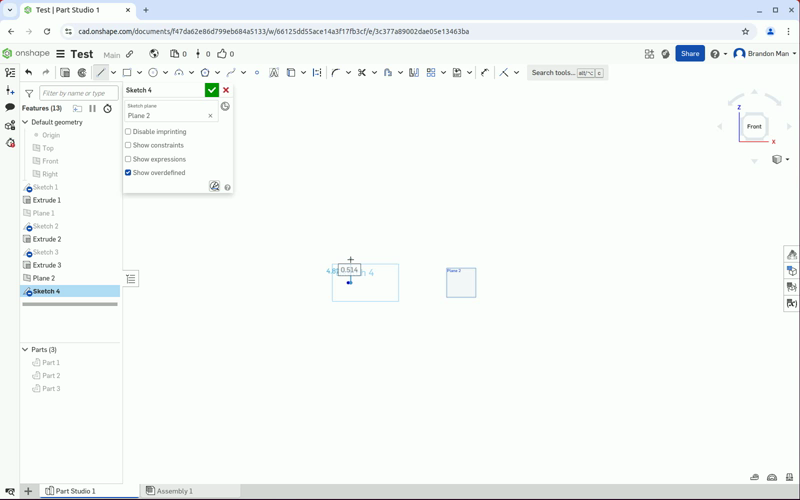
click(350, 259)
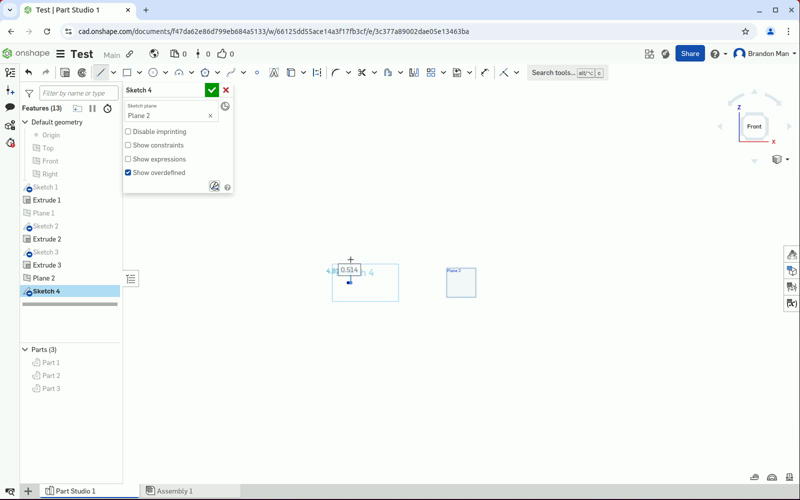
key_up(shift)
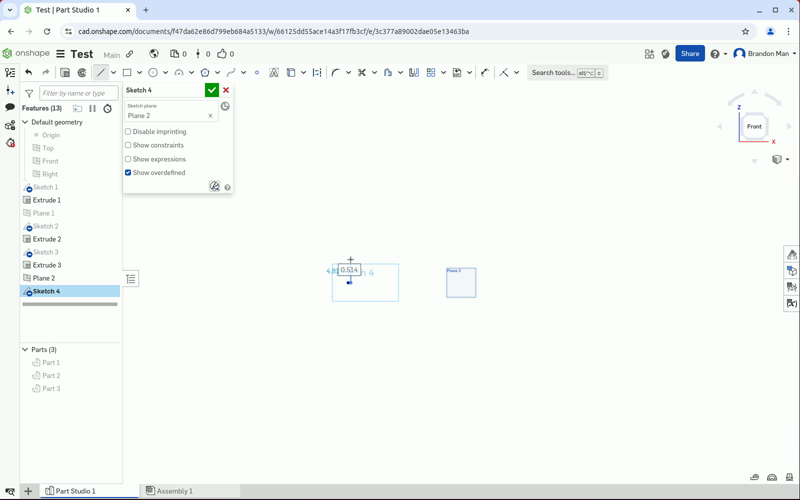
key_down(shift)
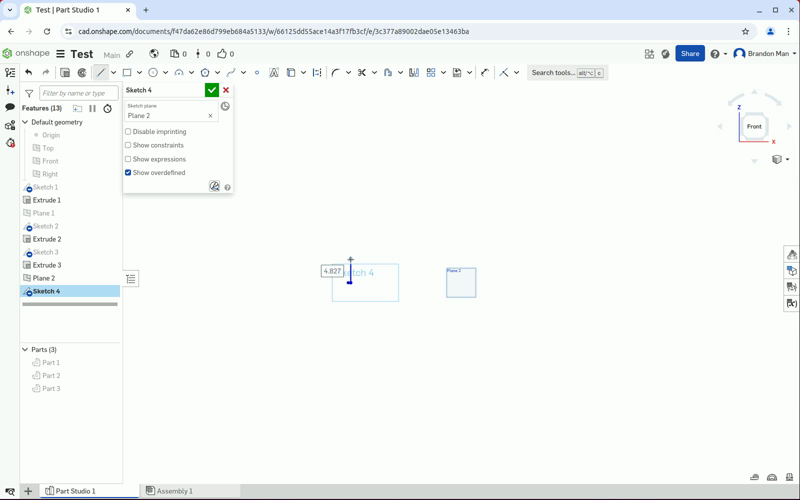
mouse_move(569, 259)
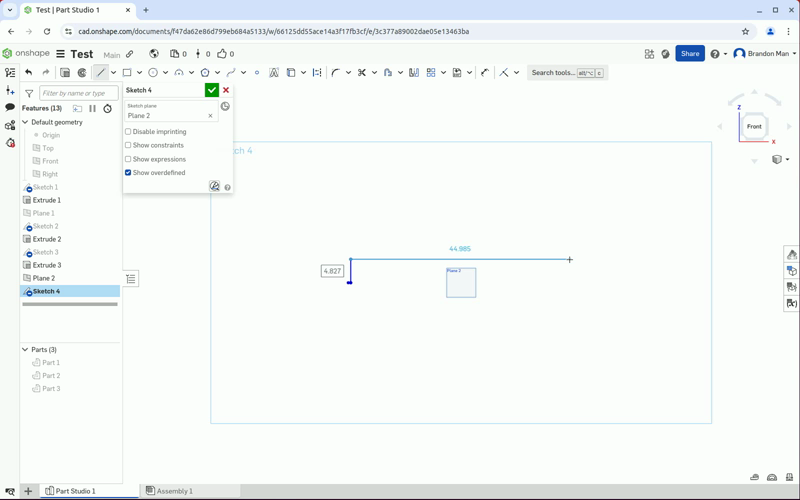
click(569, 259)
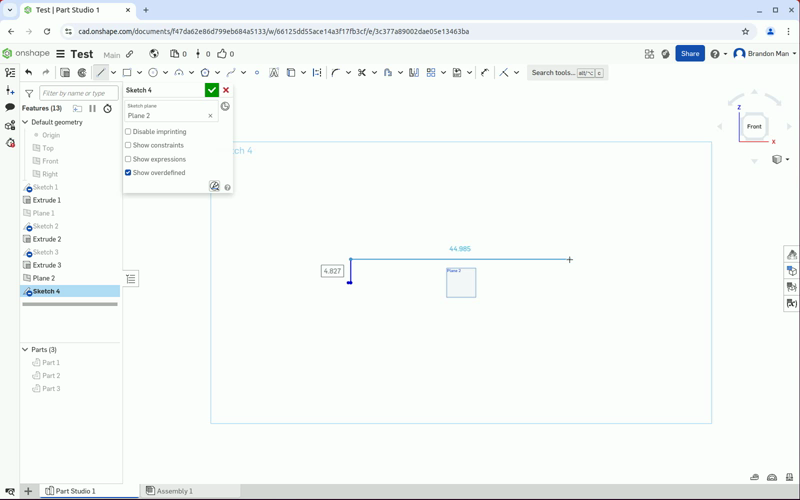
key_up(shift)
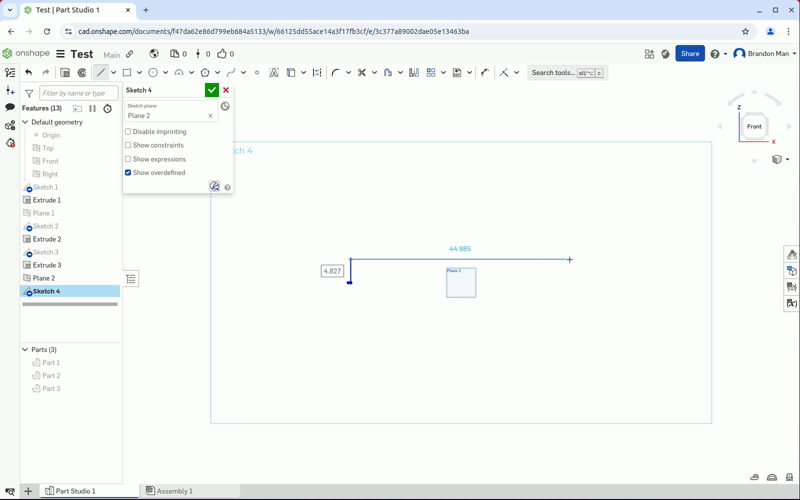
key_down(shift)
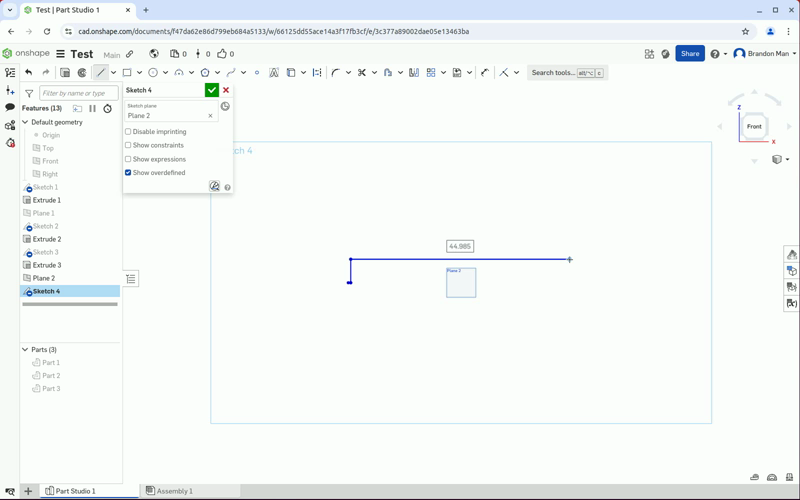
mouse_move(589, 259)
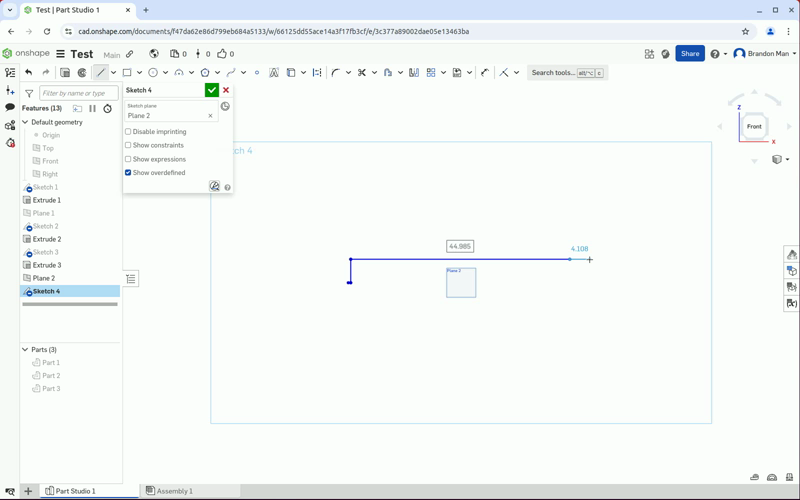
mouse_move(569, 282)
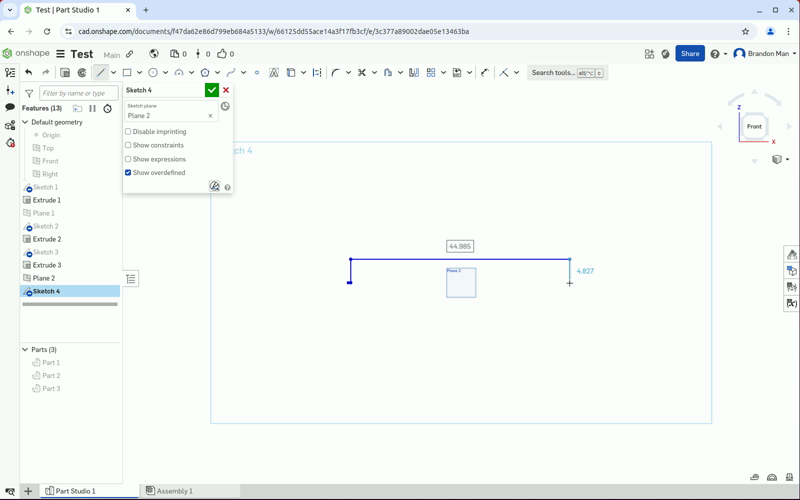
click(569, 282)
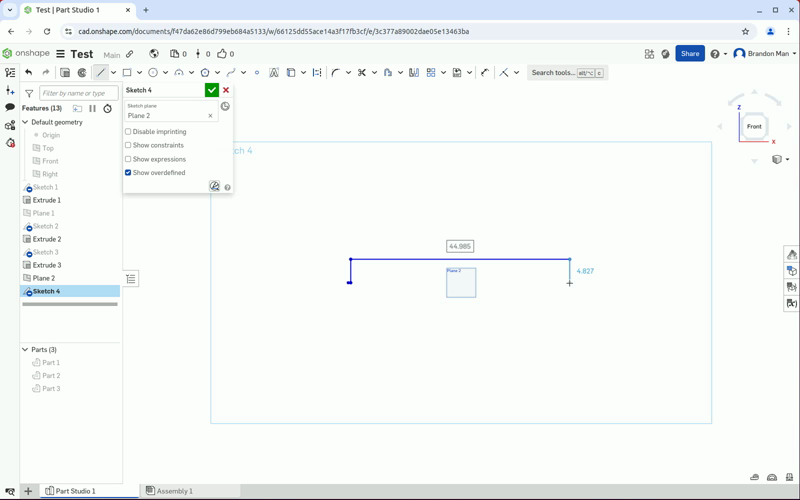
key_up(shift)
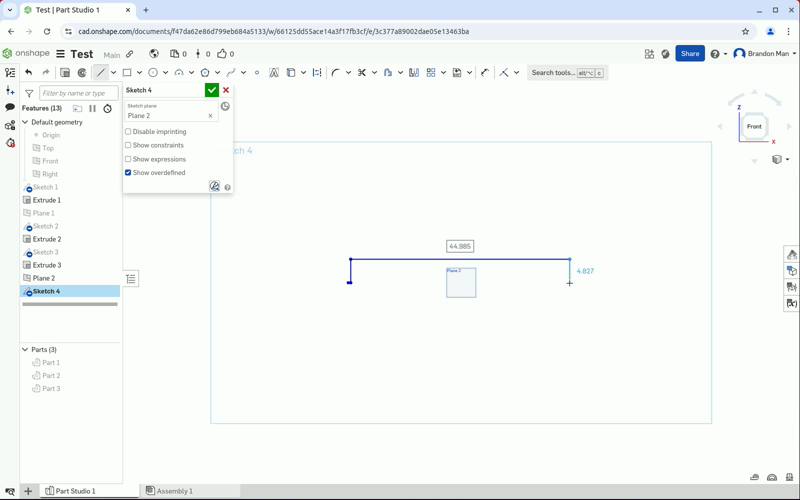
key_down(shift)
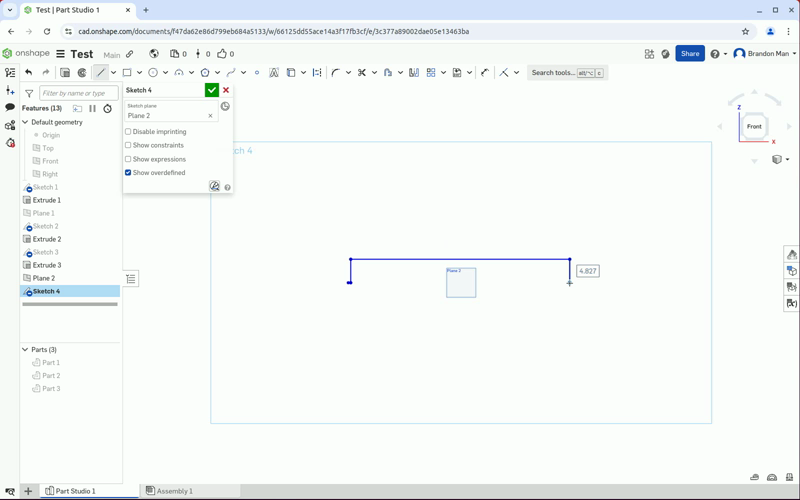
mouse_move(589, 282)
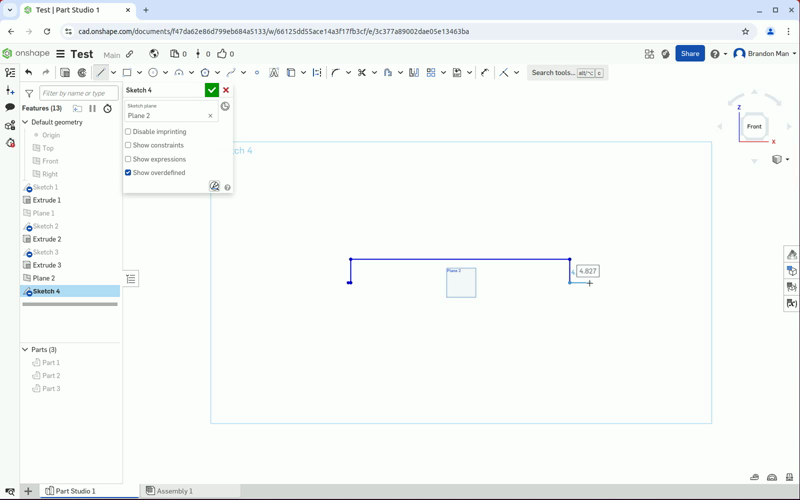
mouse_move(572, 282)
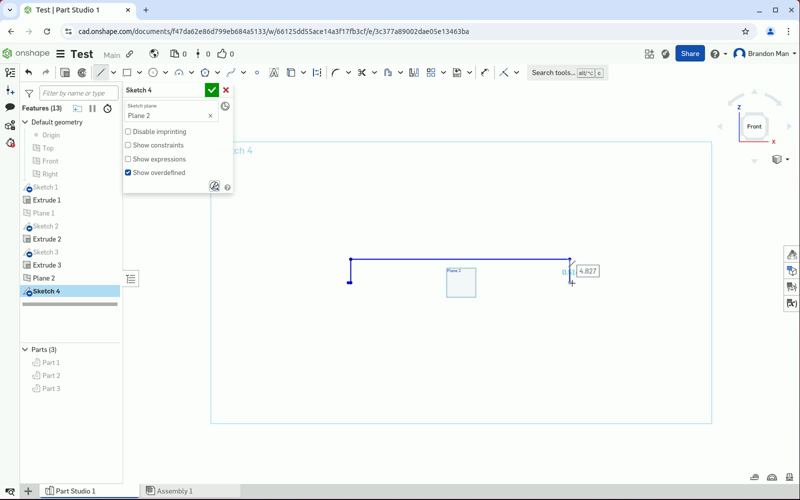
scroll(6)
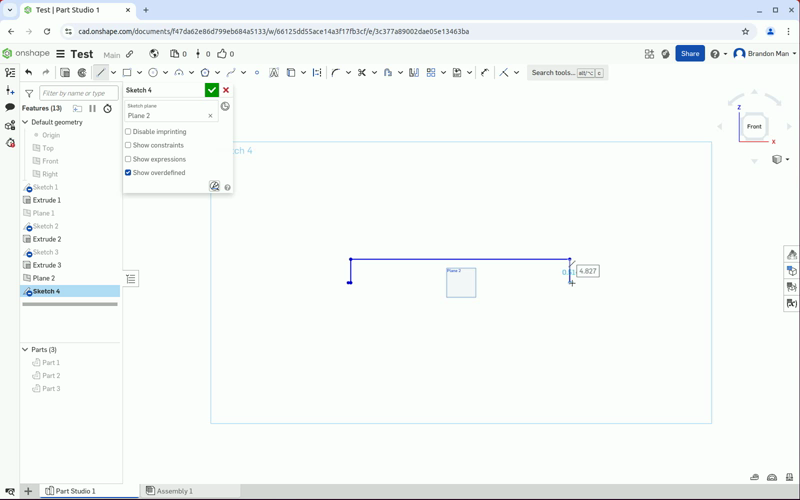
scroll(6)
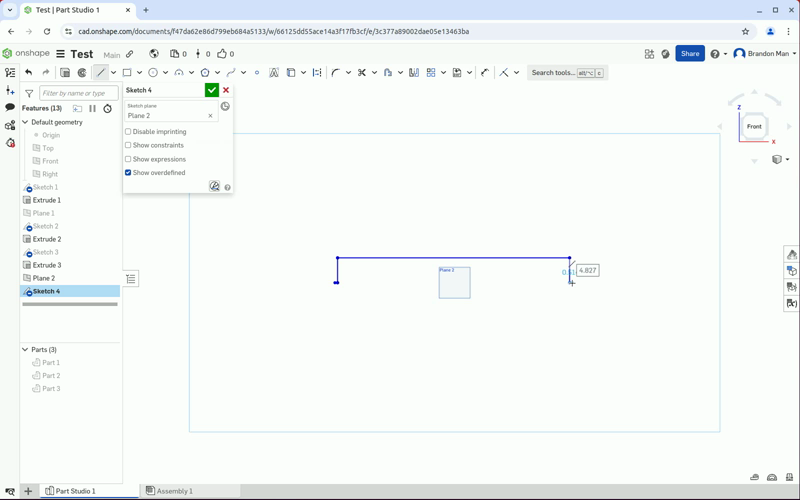
scroll(6)
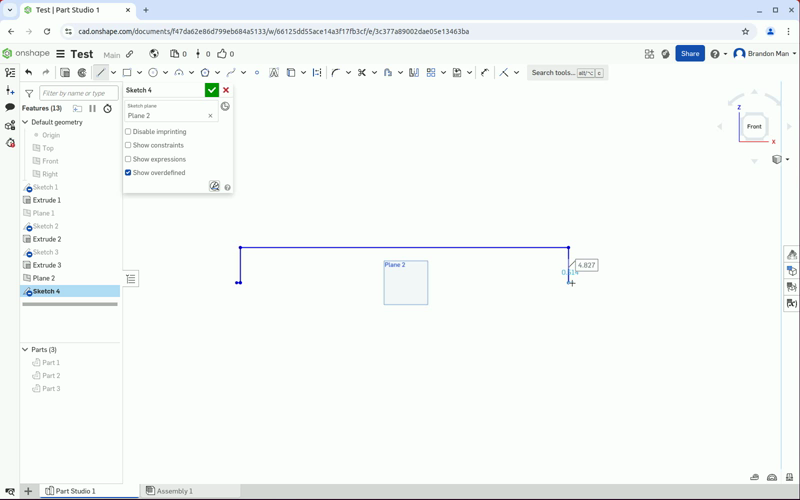
scroll(6)
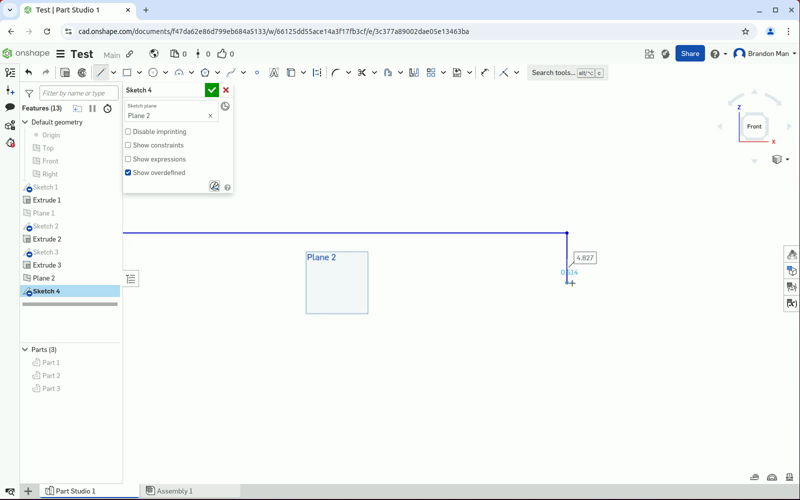
scroll(6)
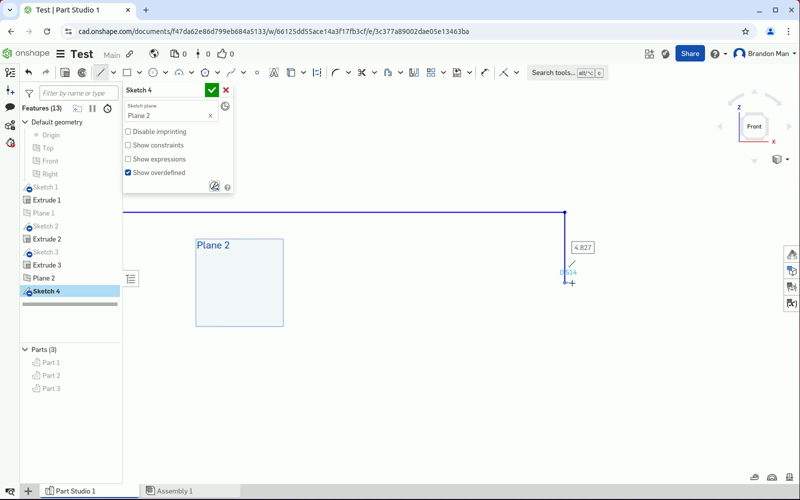
scroll(6)
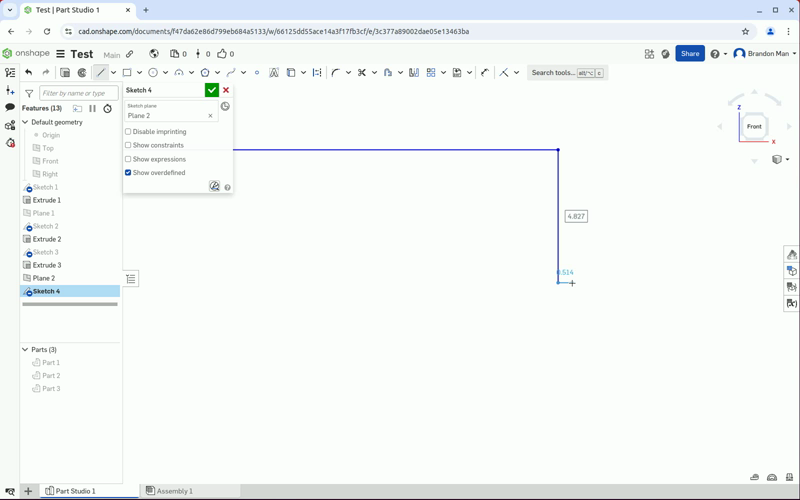
scroll(6)
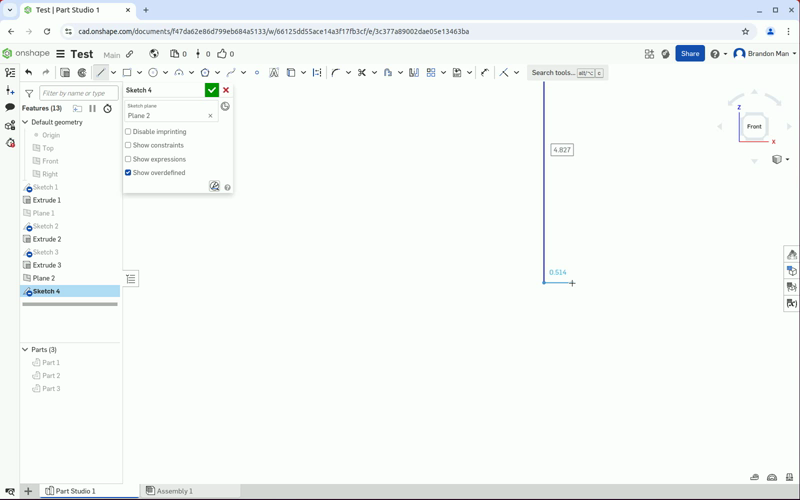
click(572, 282)
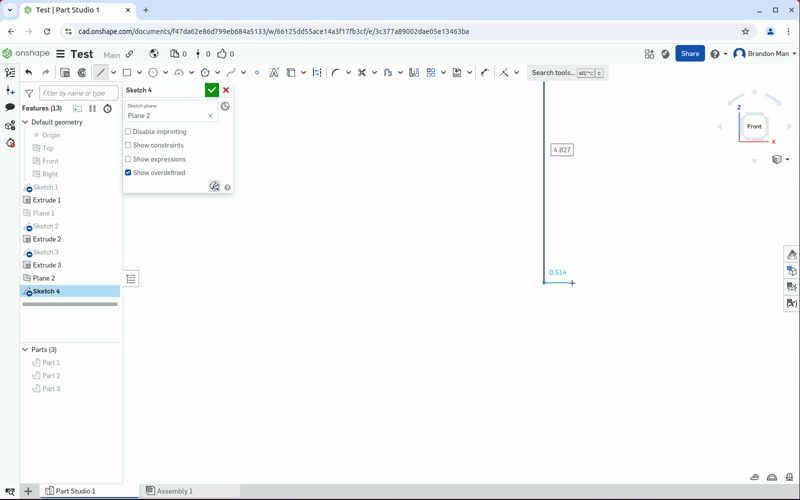
scroll(-6)
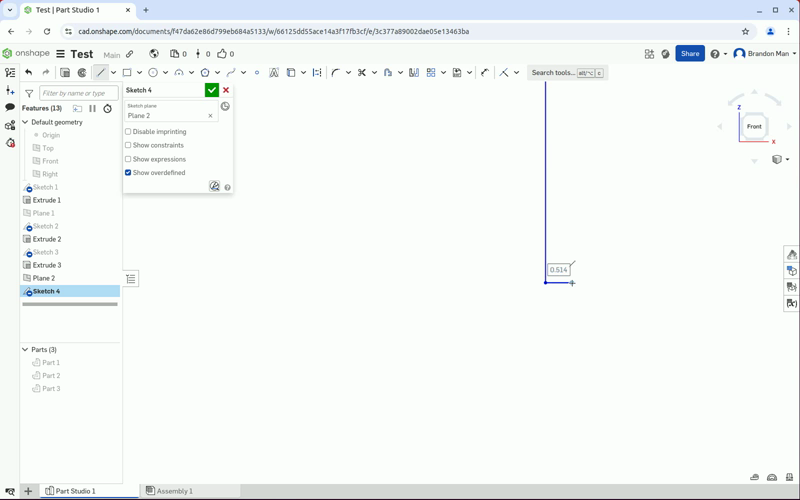
scroll(-6)
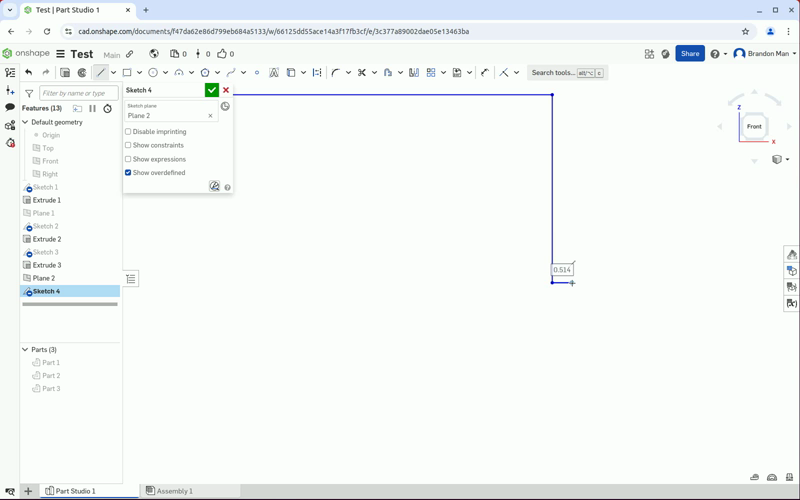
scroll(-6)
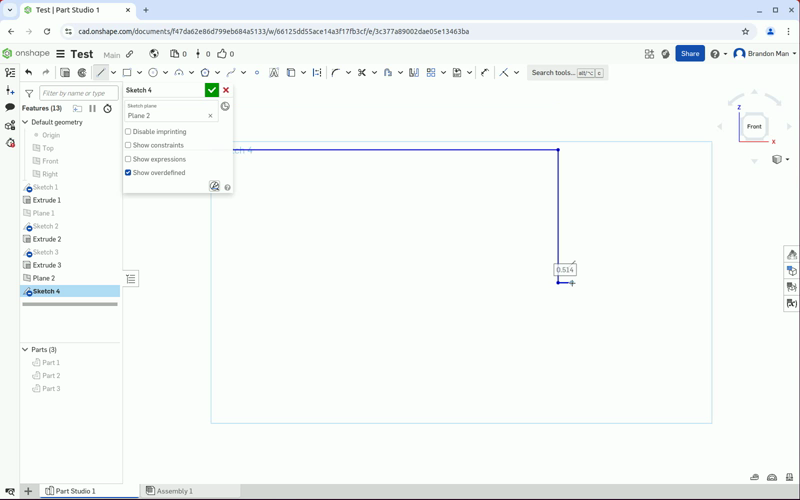
scroll(-6)
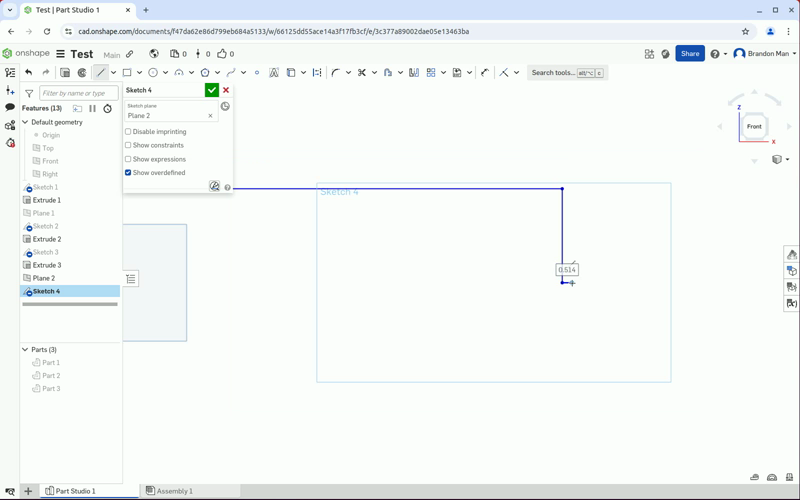
scroll(-6)
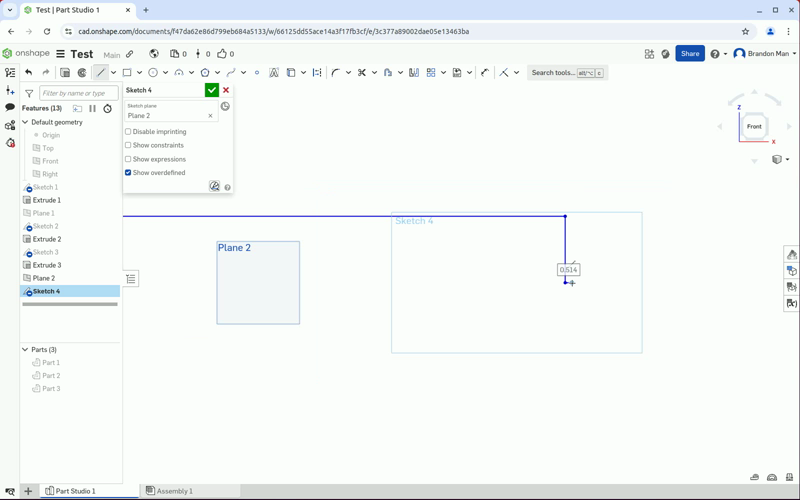
scroll(-6)
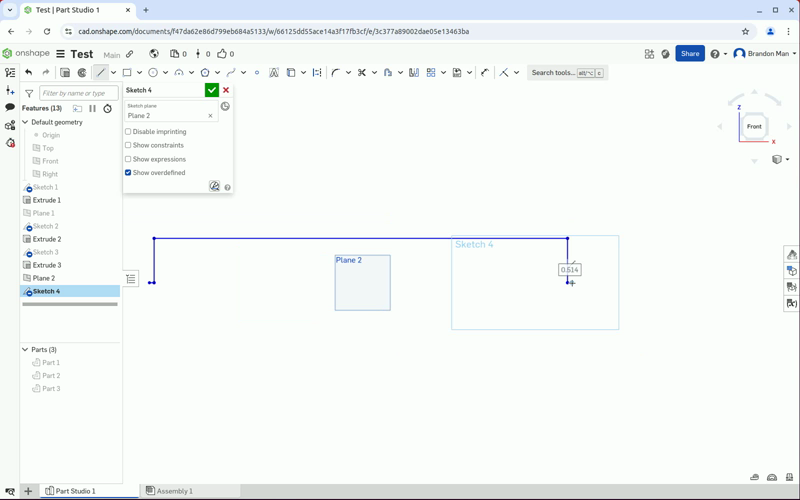
scroll(-6)
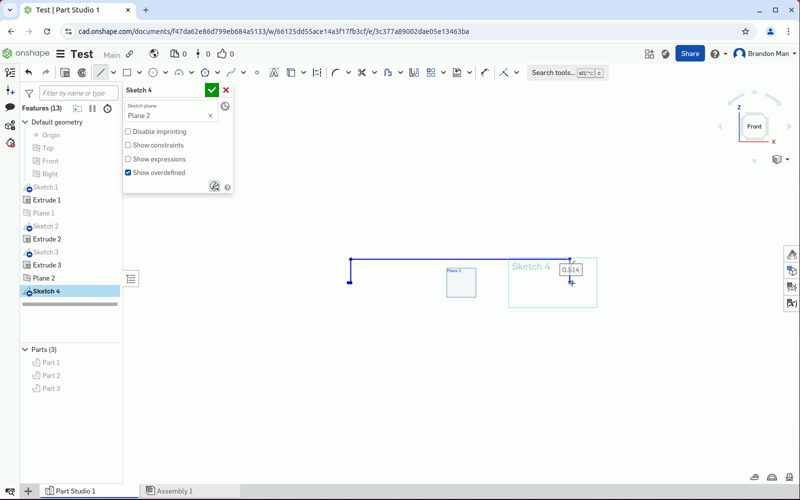
key_up(shift)
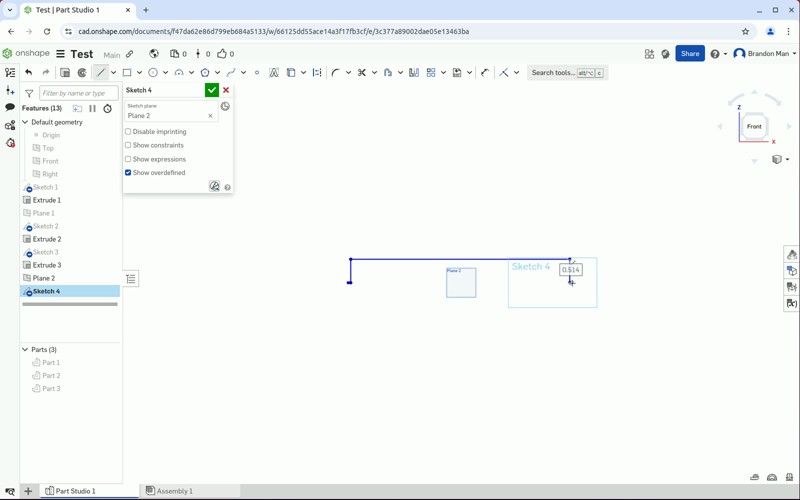
key_down(shift)
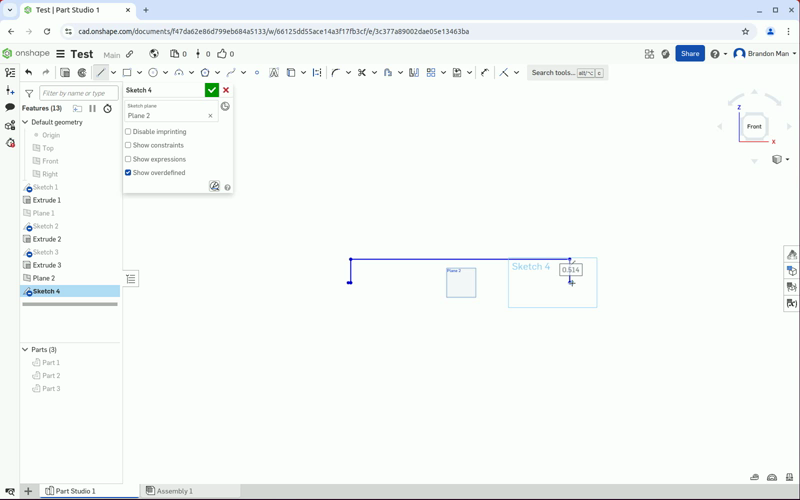
mouse_move(589, 282)
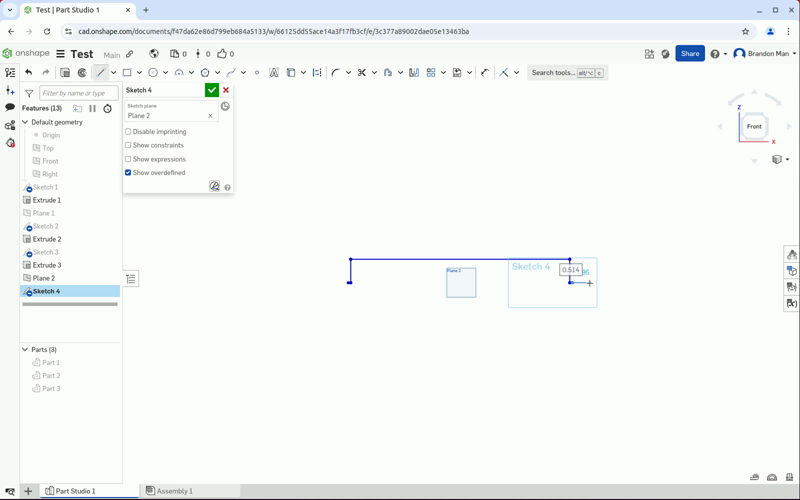
mouse_move(572, 257)
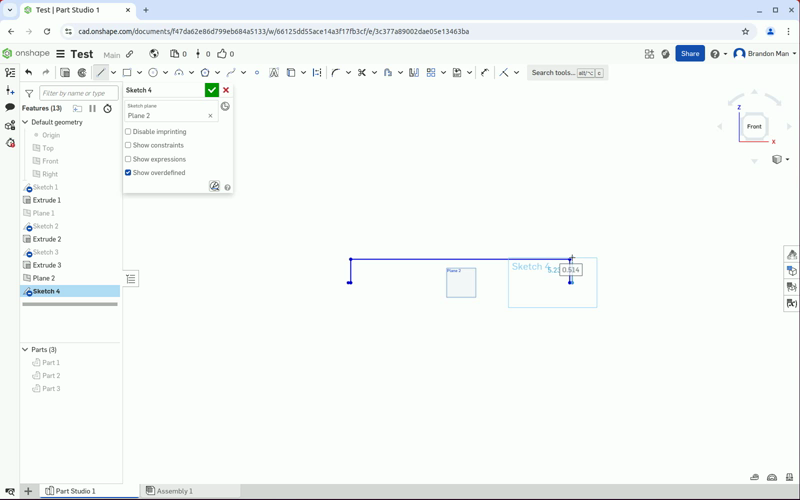
scroll(6)
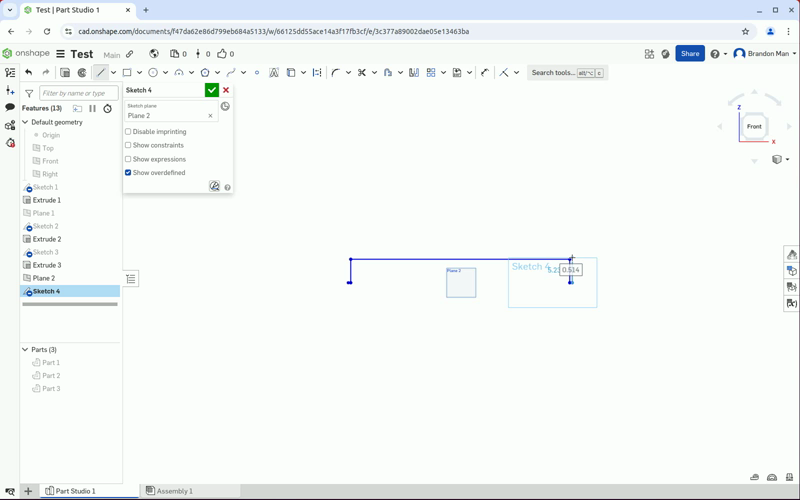
scroll(6)
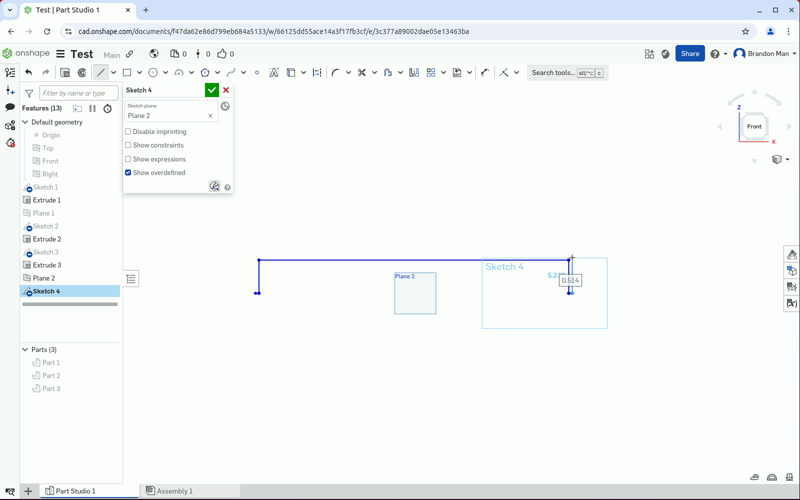
scroll(6)
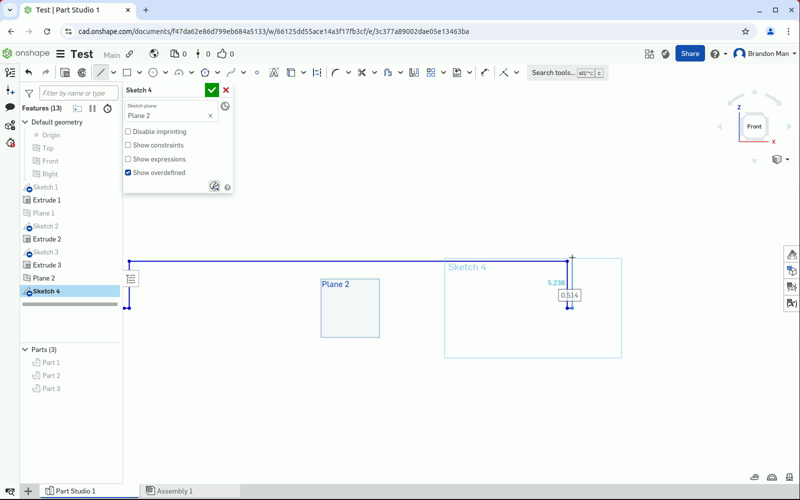
scroll(6)
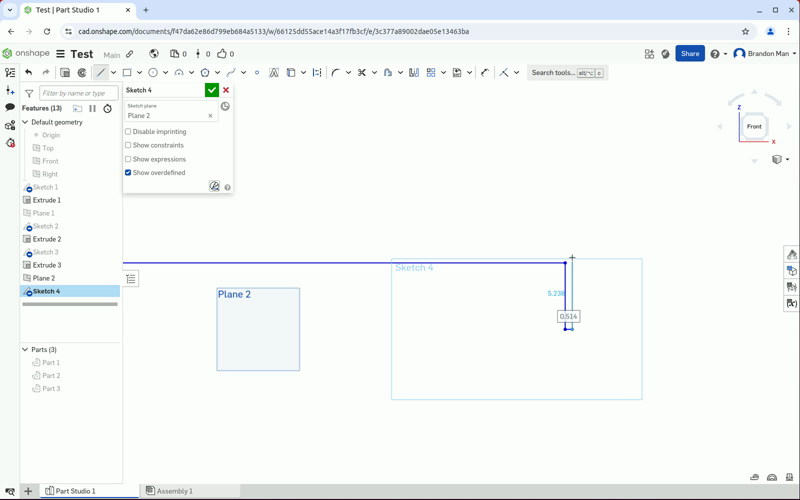
scroll(6)
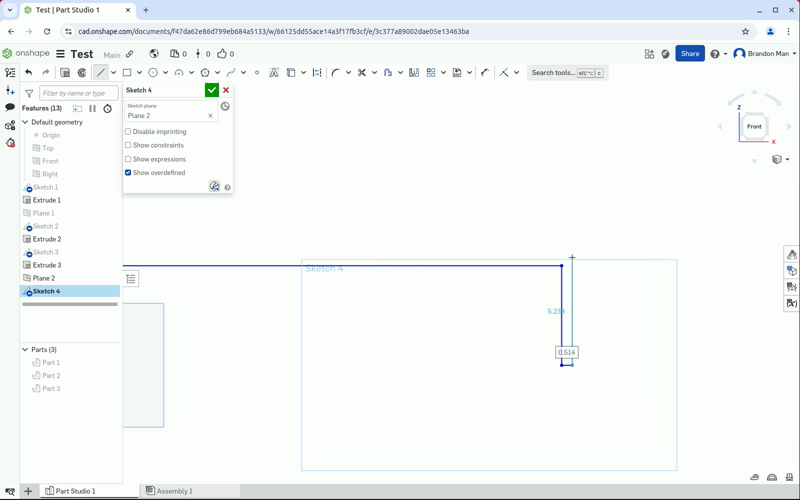
scroll(6)
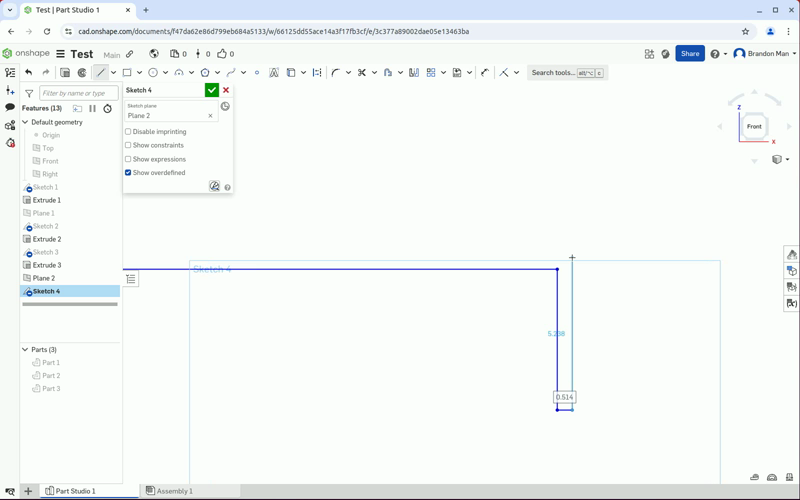
scroll(6)
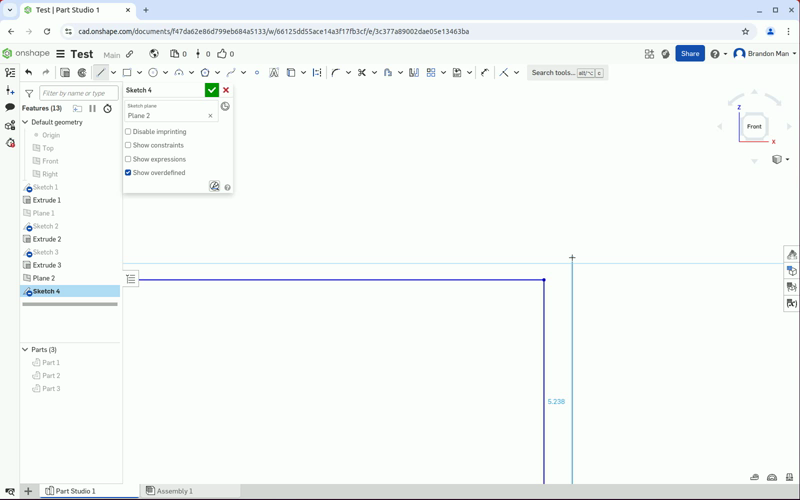
click(572, 257)
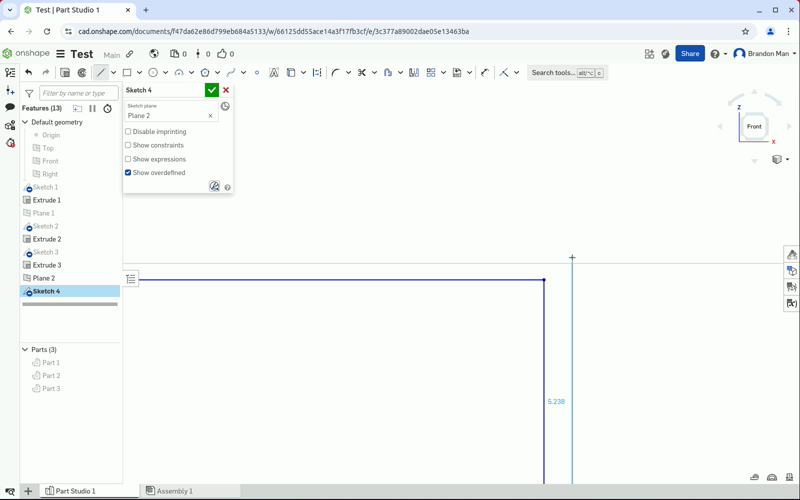
scroll(-6)
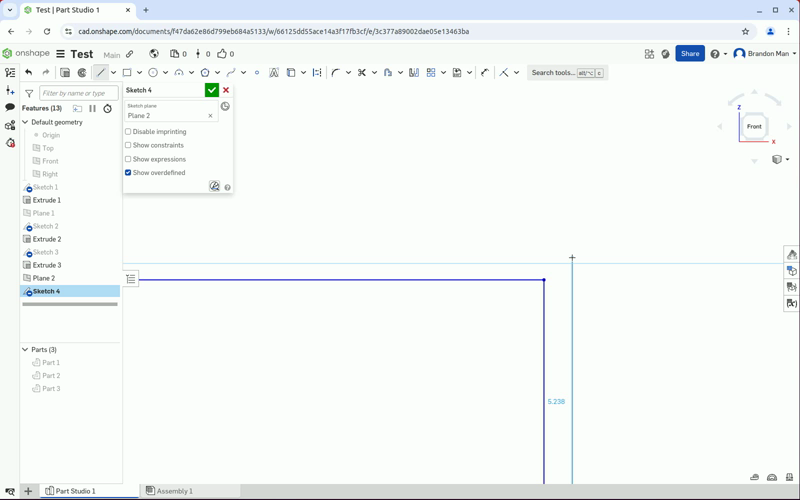
scroll(-6)
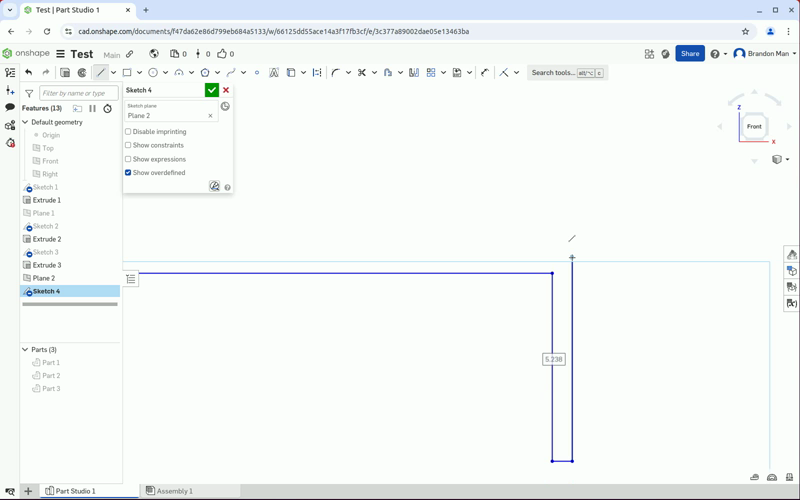
scroll(-6)
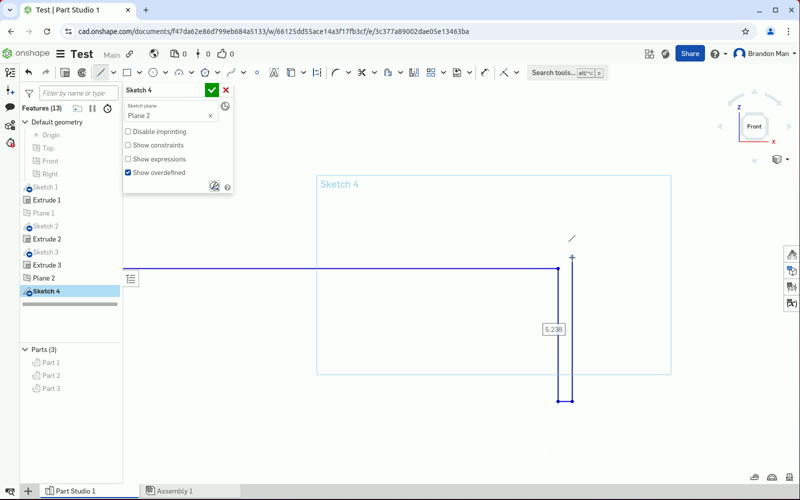
scroll(-6)
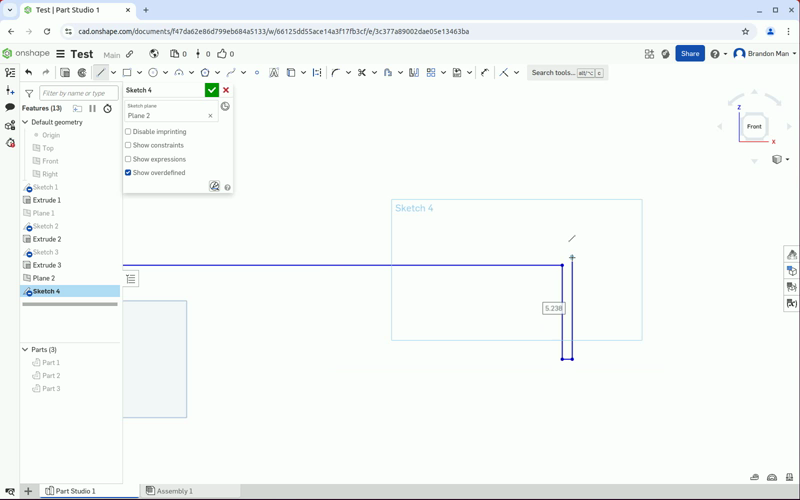
scroll(-6)
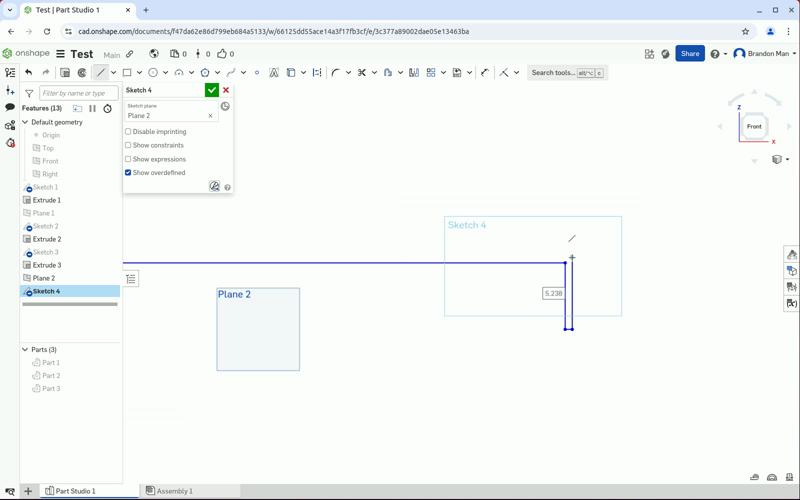
scroll(-6)
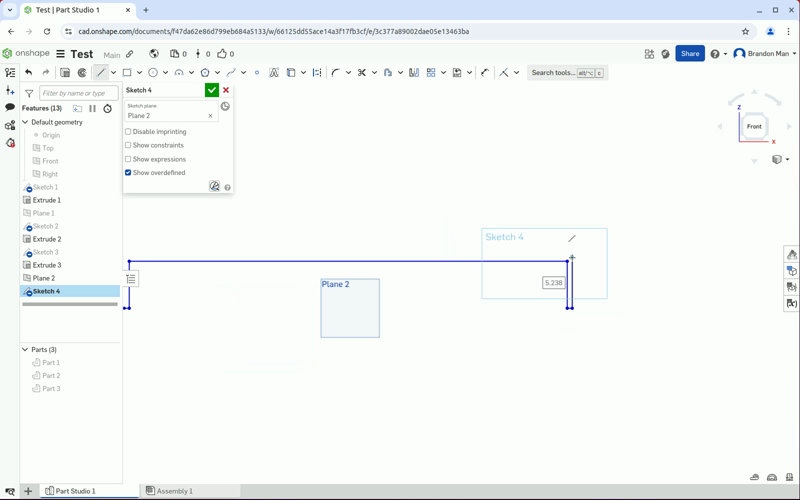
scroll(-6)
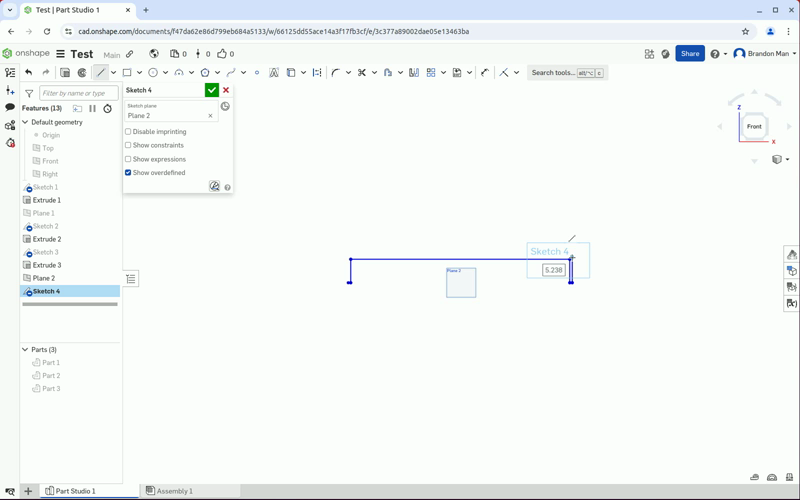
key_up(shift)
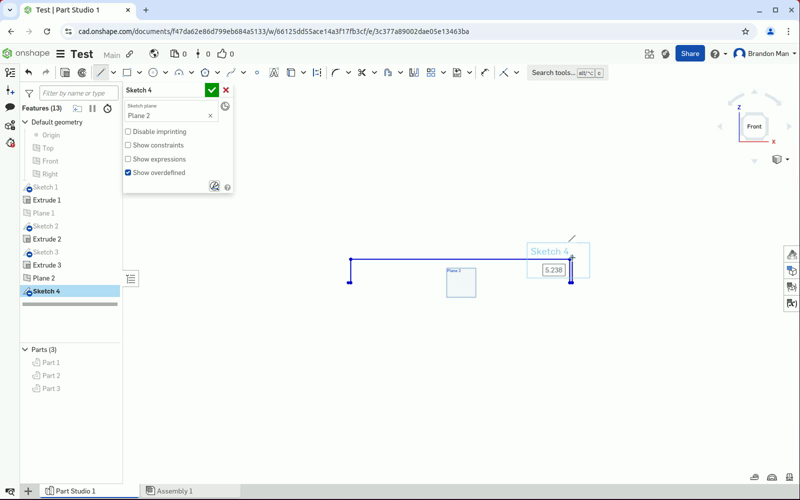
key_down(shift)
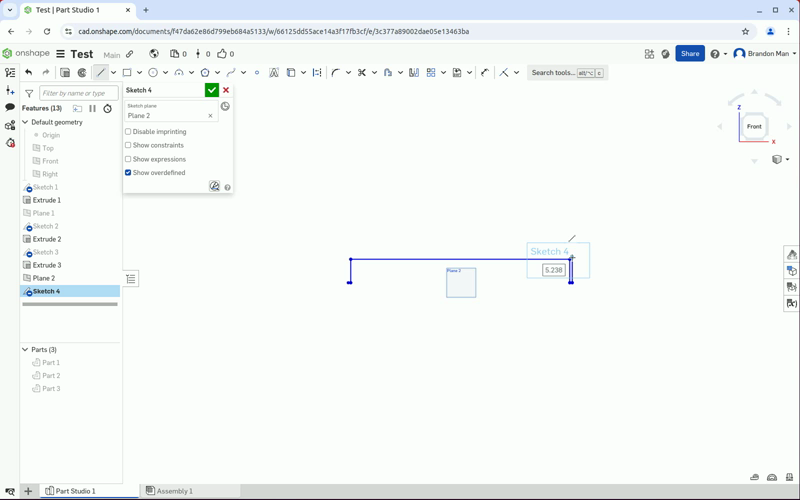
mouse_move(348, 257)
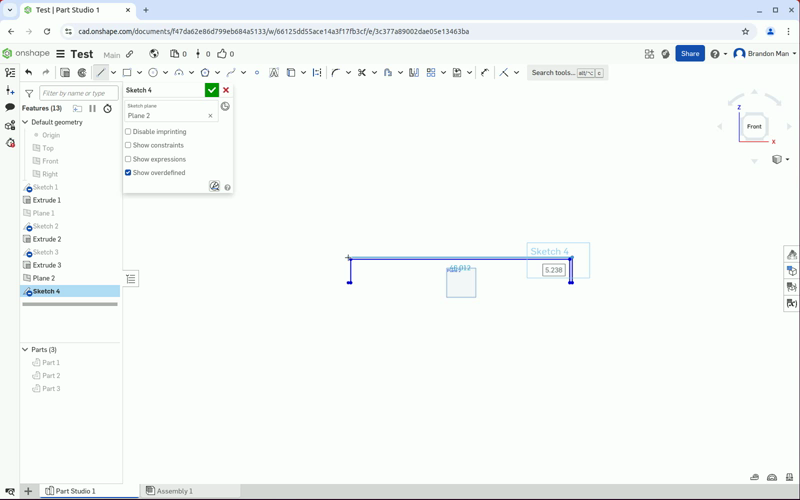
scroll(6)
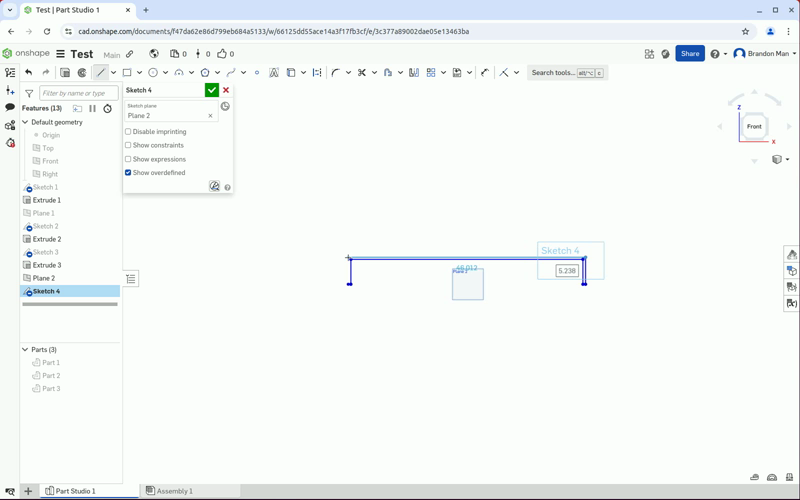
scroll(6)
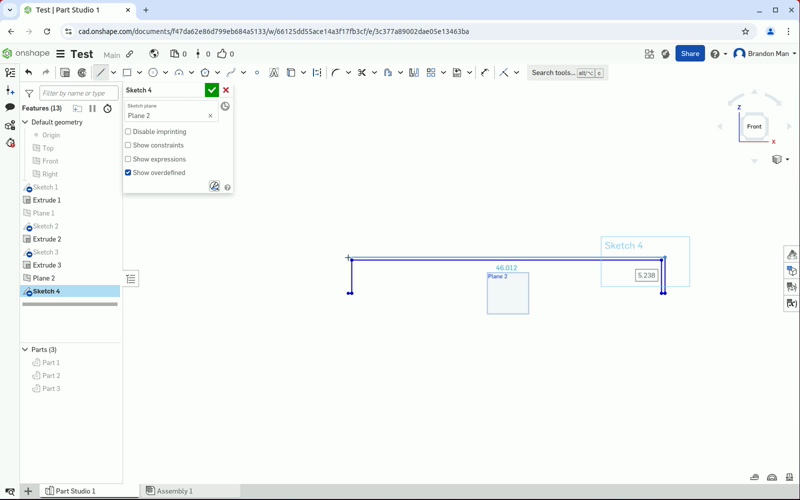
scroll(6)
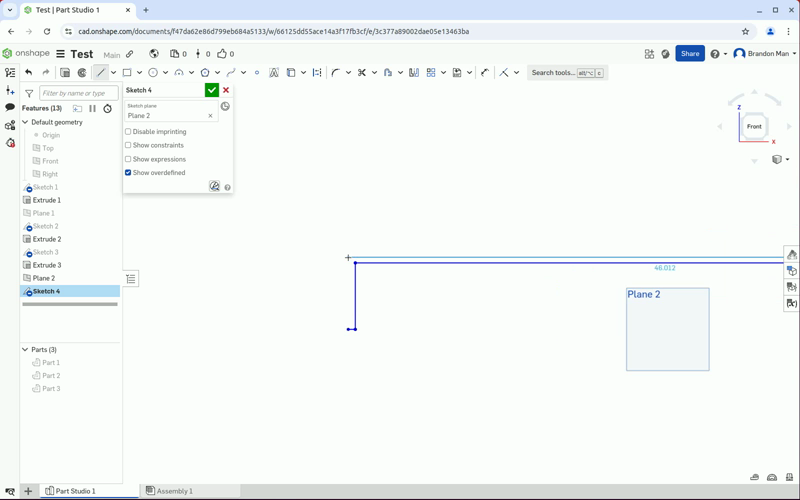
scroll(6)
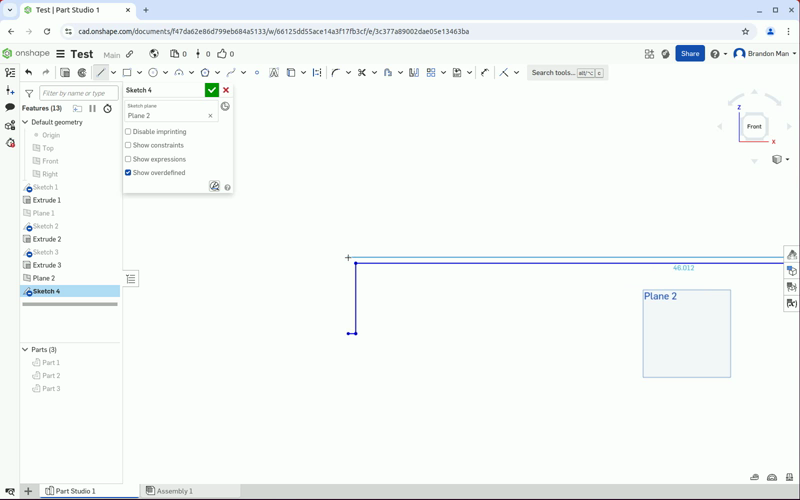
scroll(6)
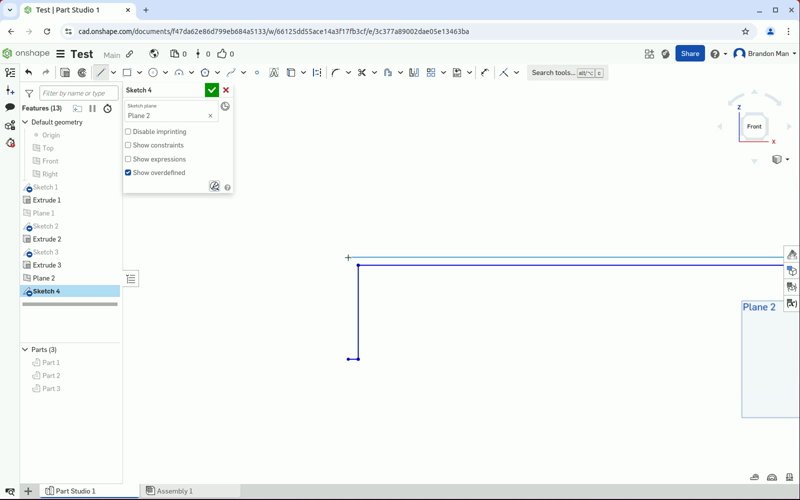
scroll(6)
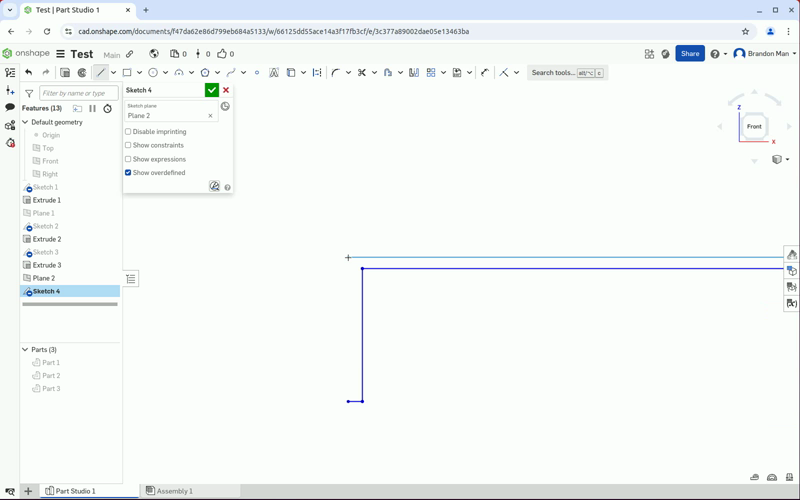
scroll(6)
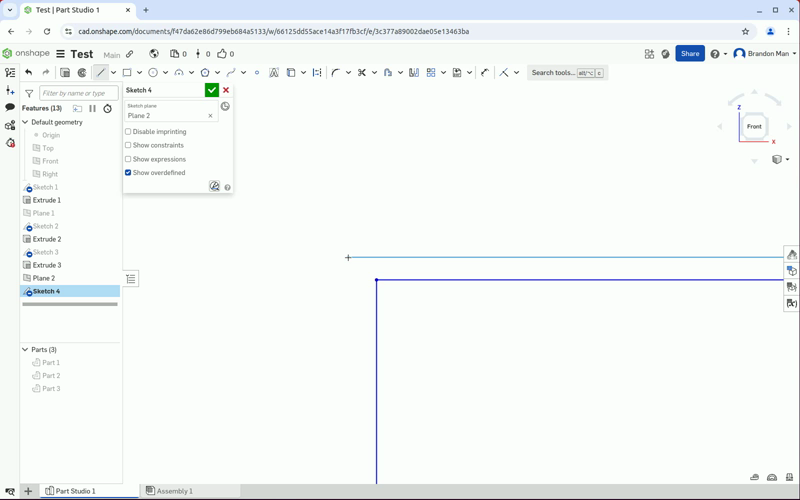
click(348, 257)
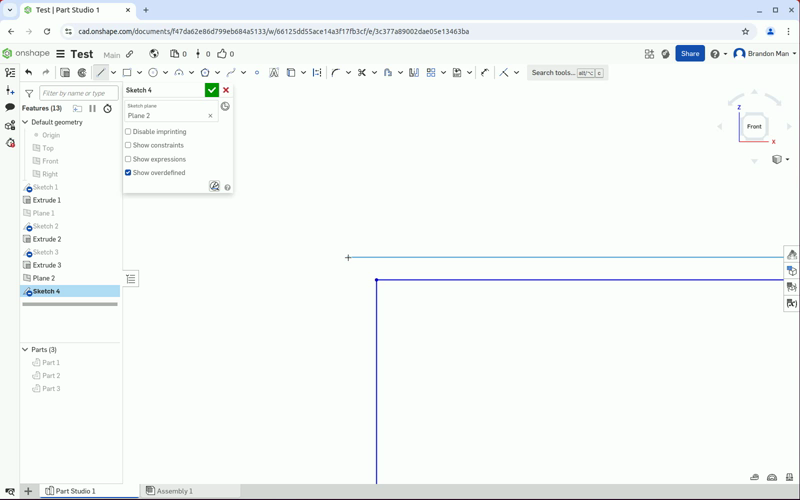
scroll(-6)
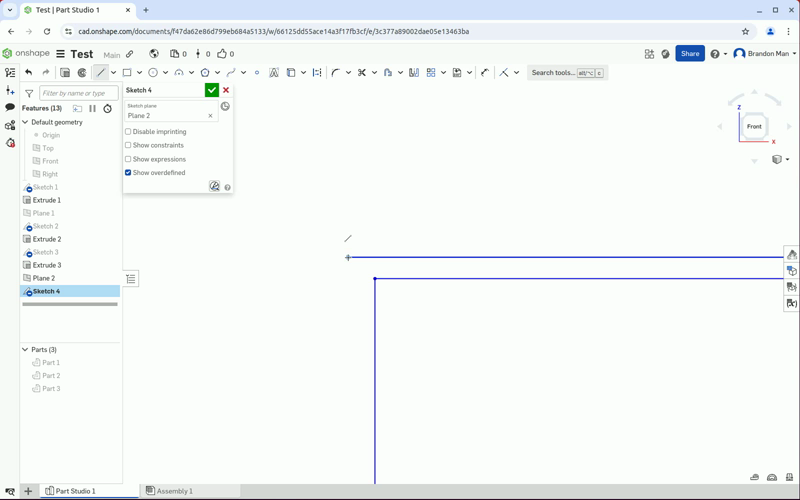
scroll(-6)
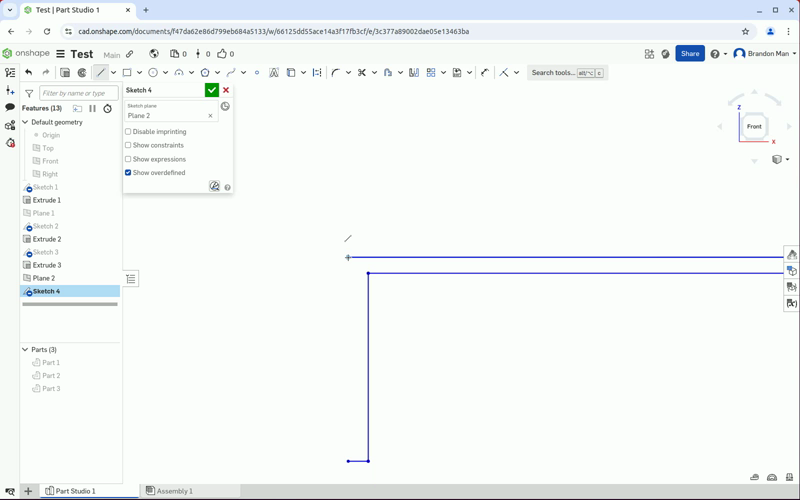
scroll(-6)
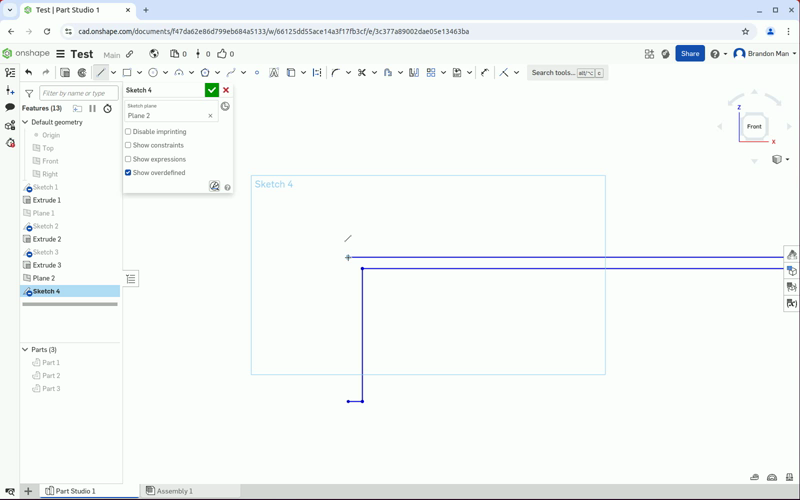
scroll(-6)
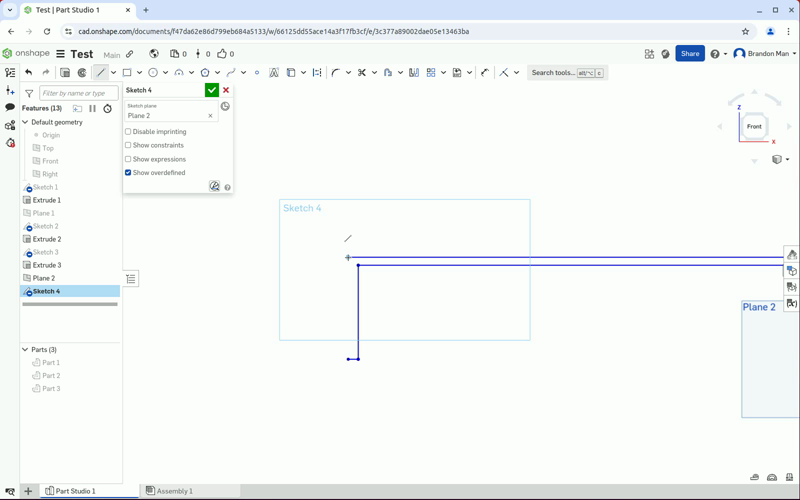
scroll(-6)
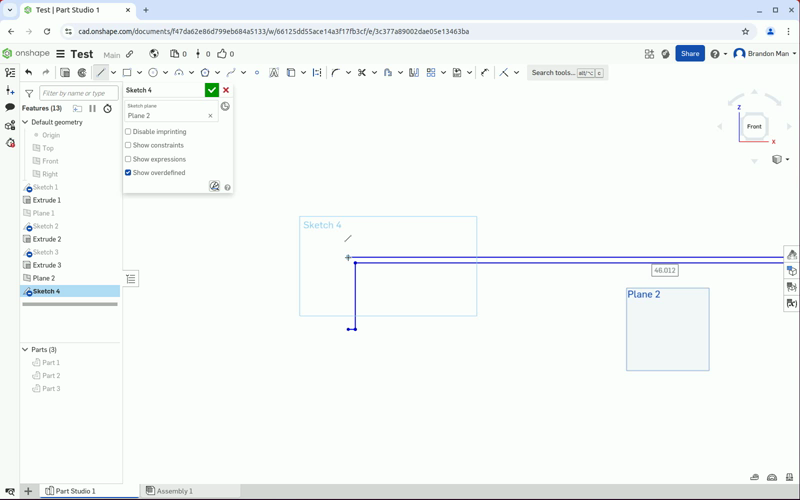
scroll(-6)
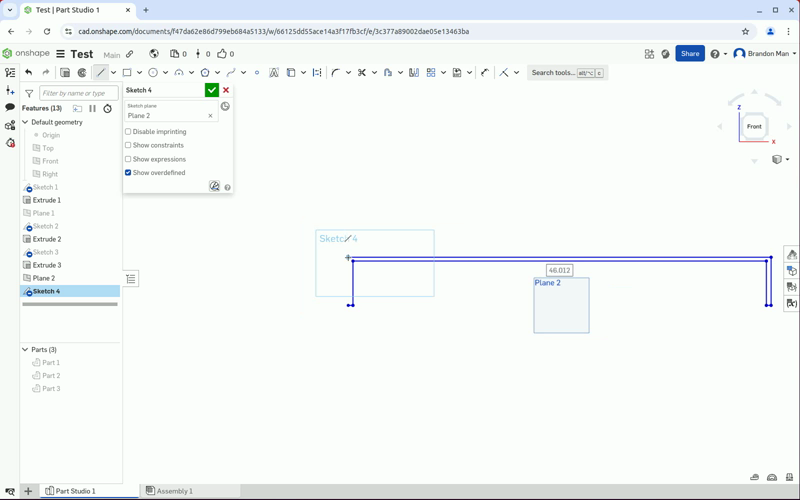
scroll(-6)
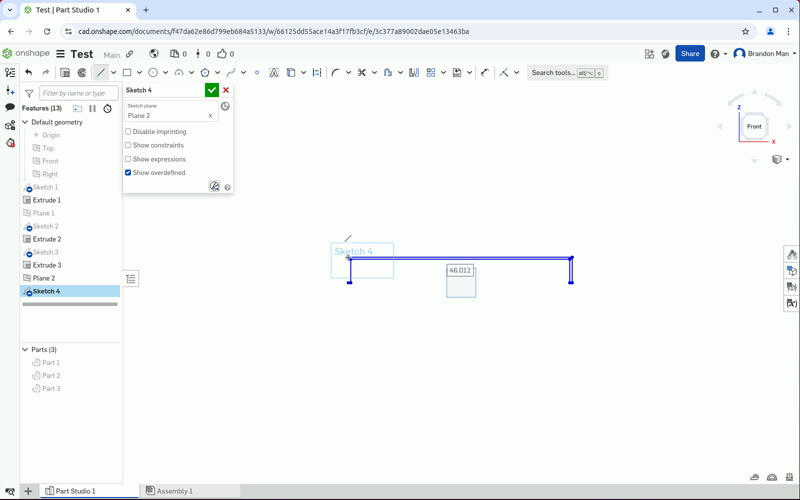
key_up(shift)
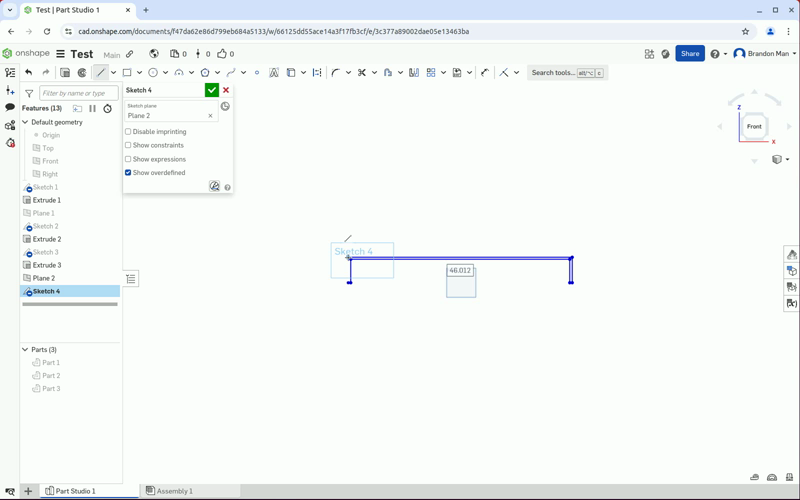
mouse_move(378, 257)
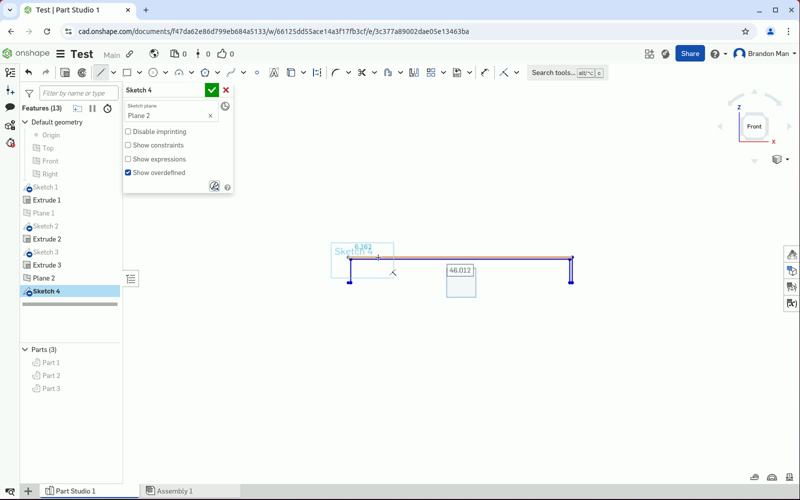
key_down(shift)
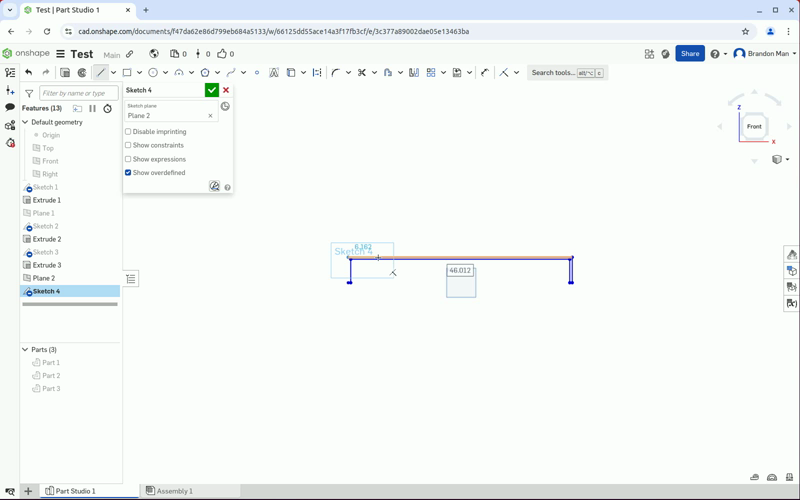
mouse_move(348, 282)
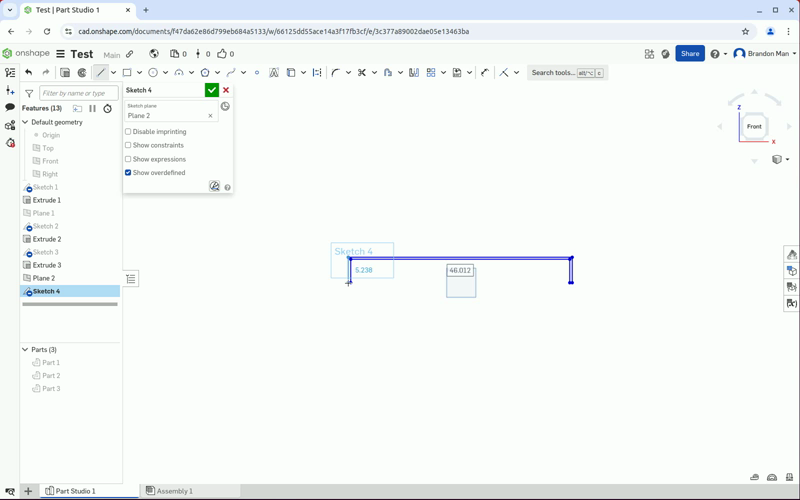
scroll(6)
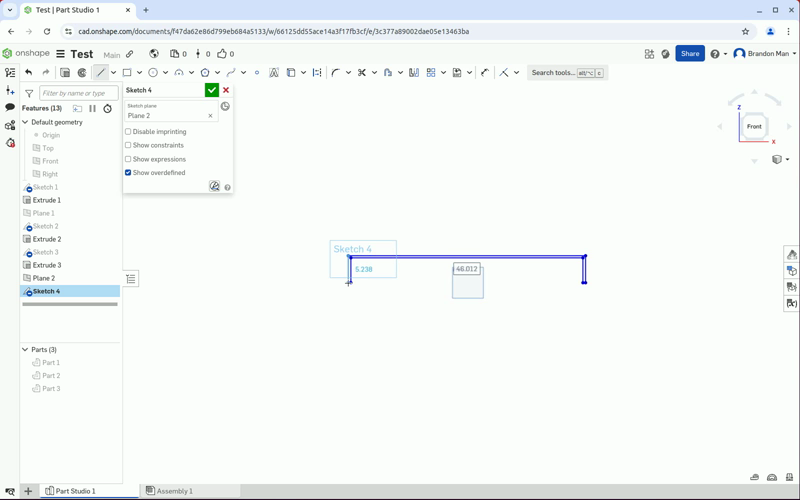
scroll(6)
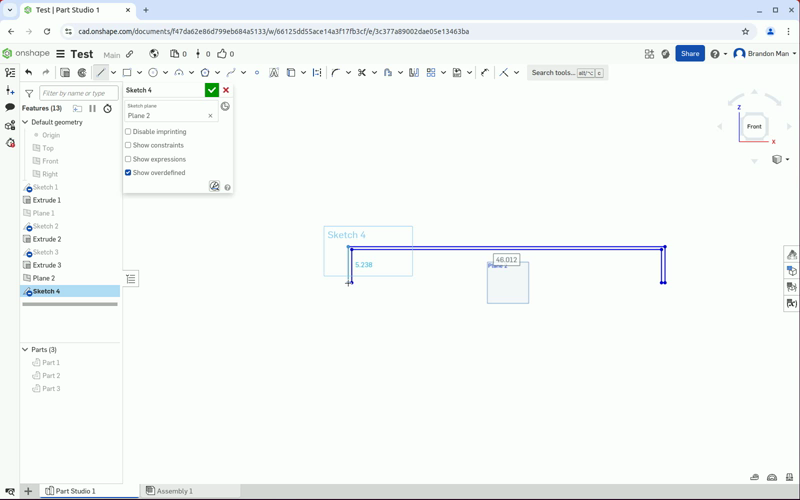
scroll(6)
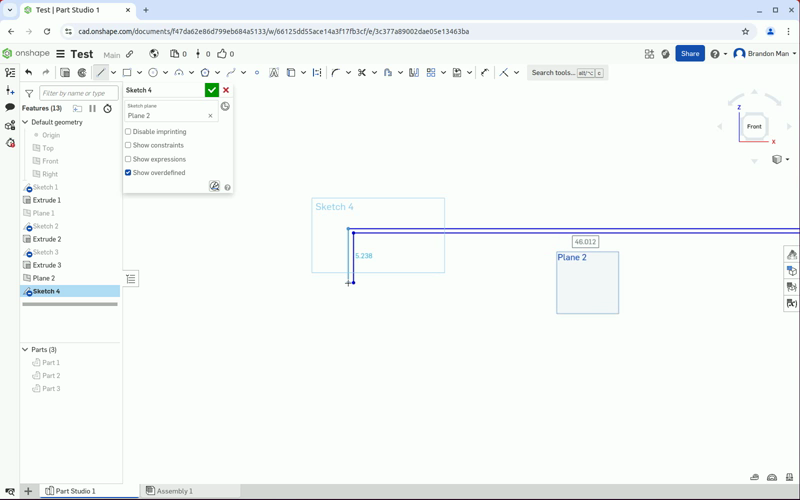
scroll(6)
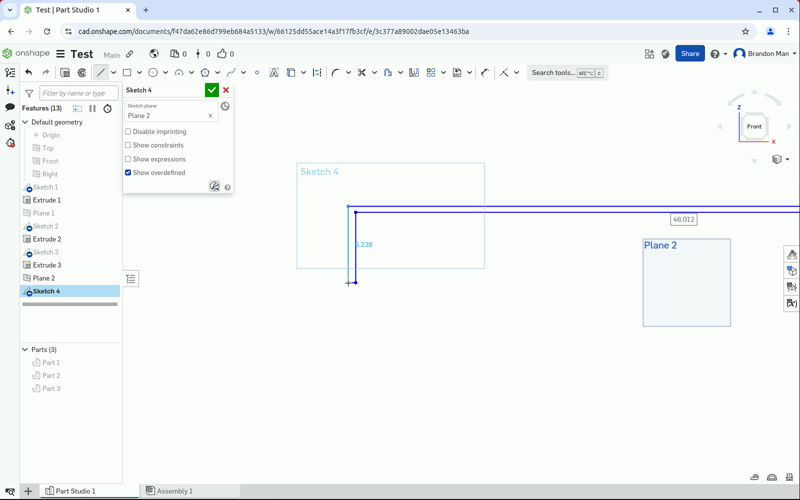
scroll(6)
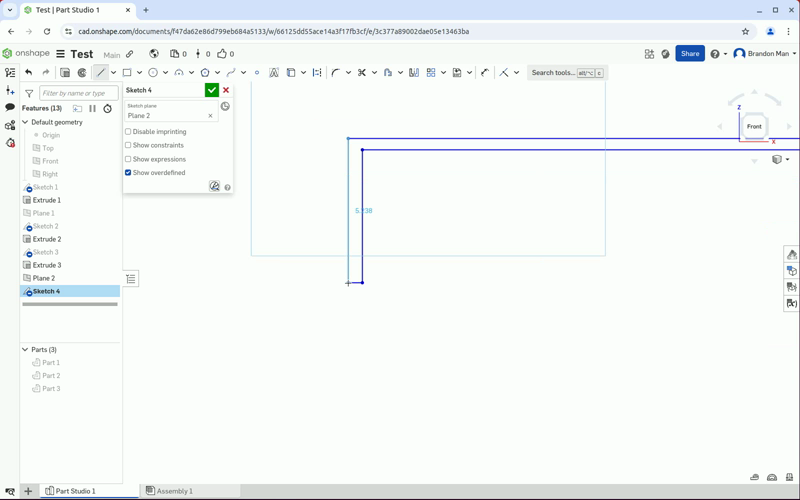
scroll(6)
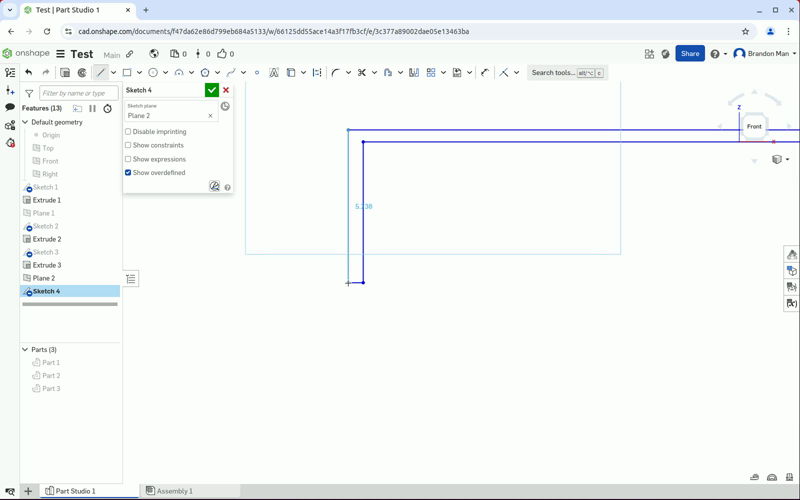
scroll(6)
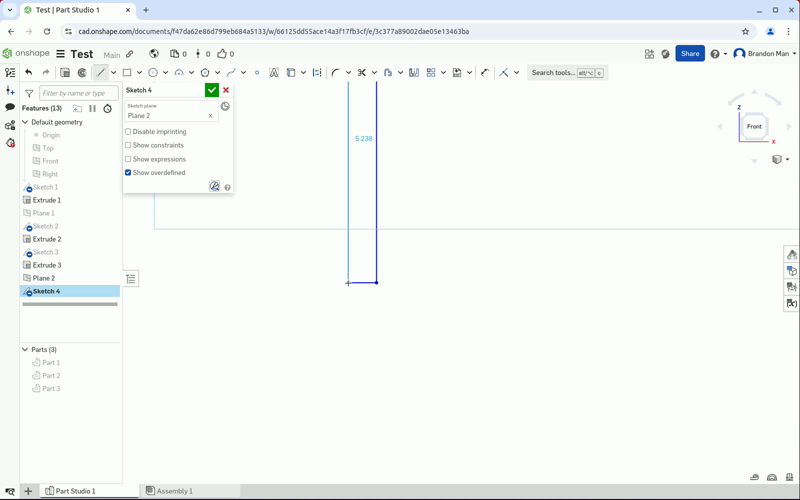
key_up(shift)
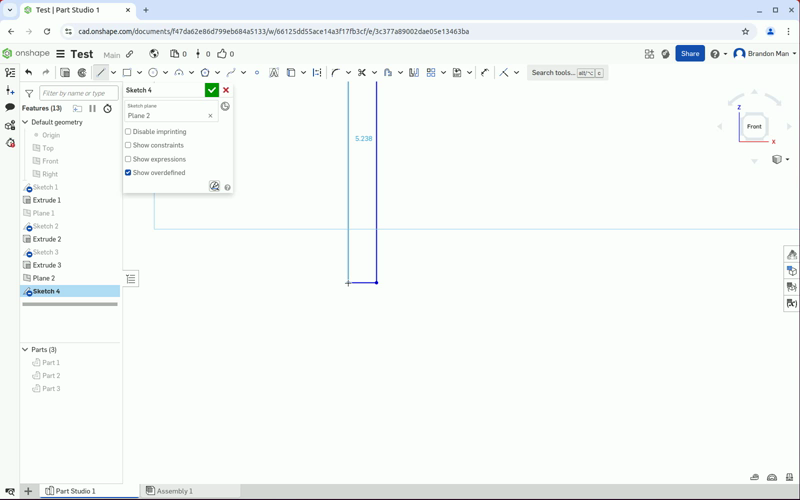
click(348, 282)
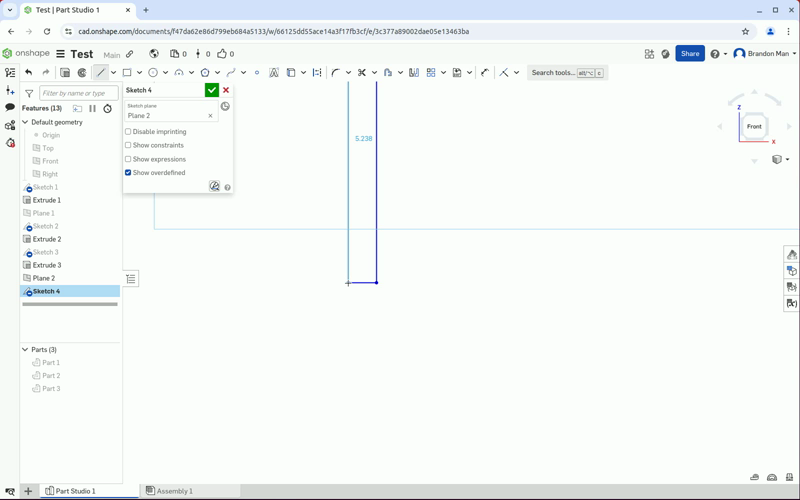
scroll(-6)
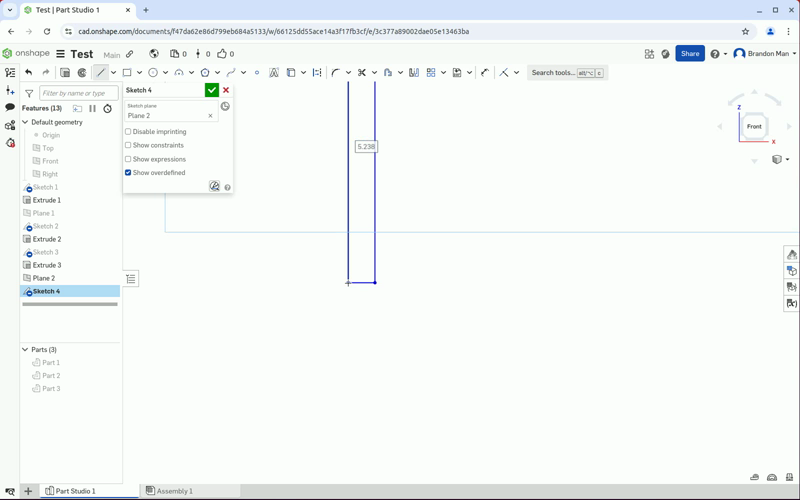
scroll(-6)
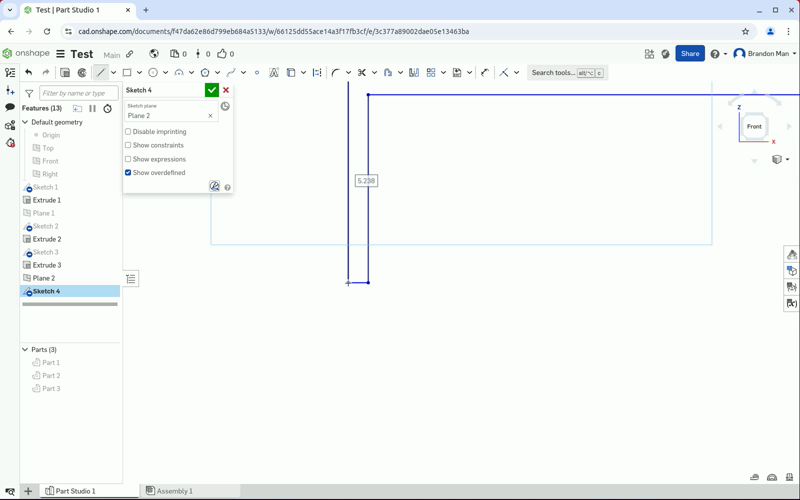
scroll(-6)
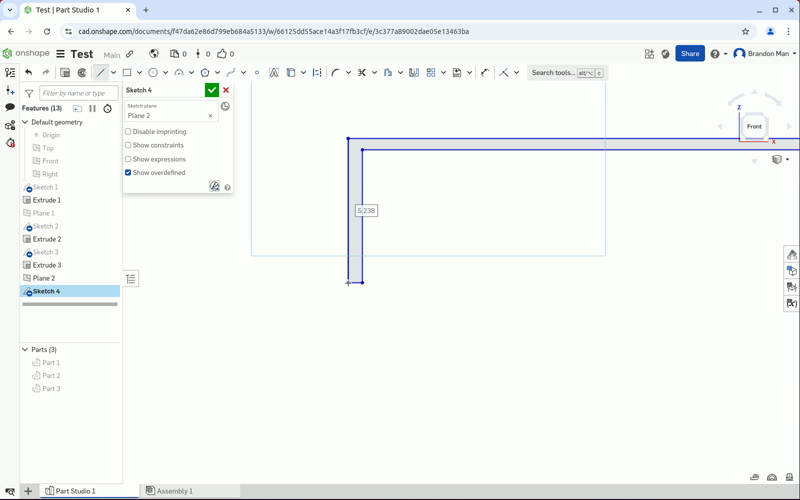
scroll(-6)
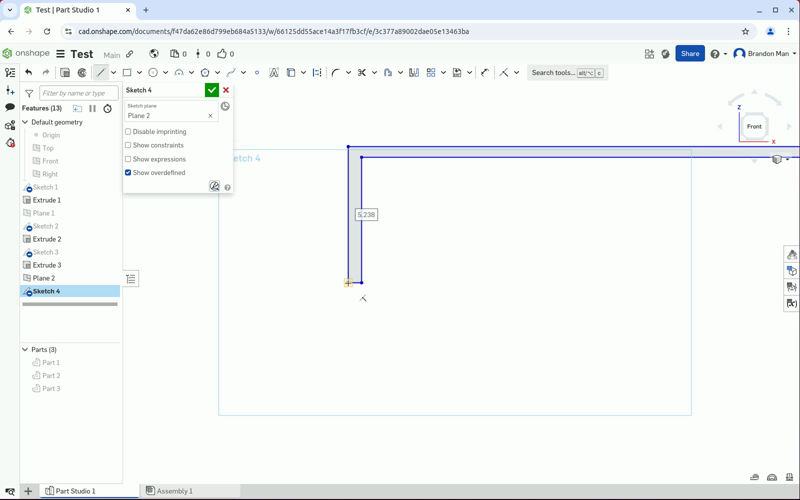
scroll(-6)
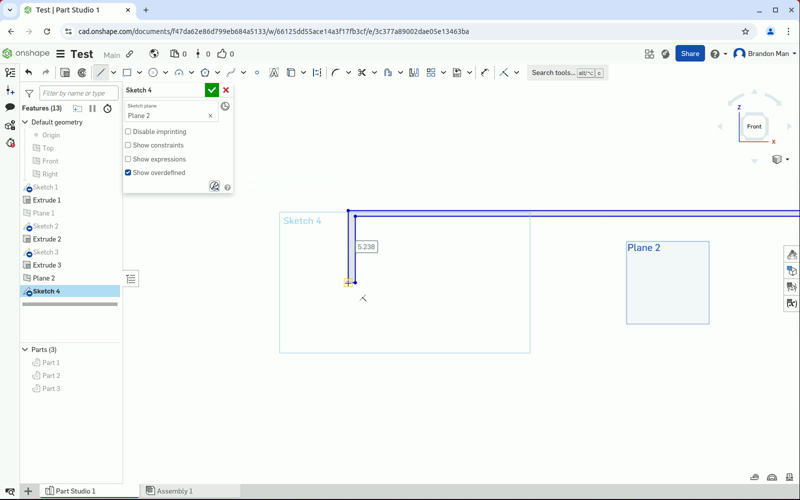
scroll(-6)
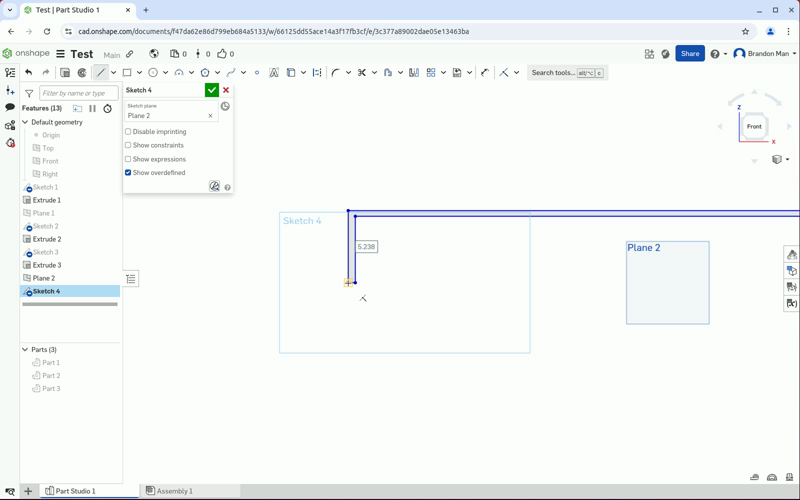
scroll(-6)
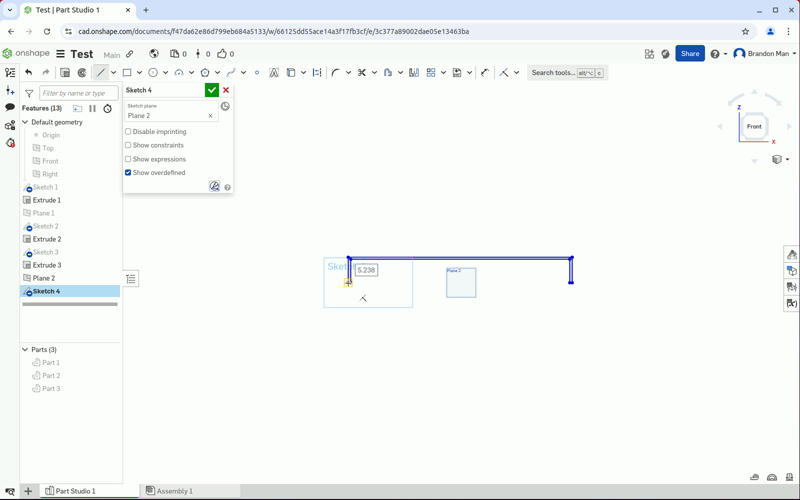
key(esc)
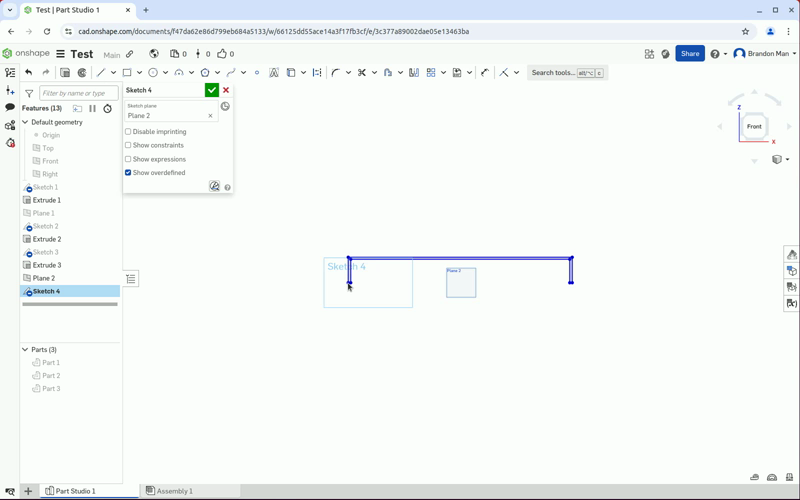
mouse_move(571, 282)
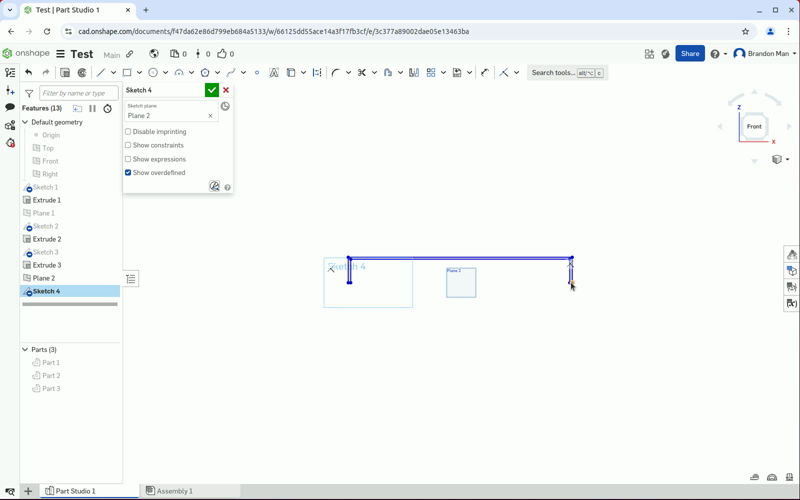
scroll(6)
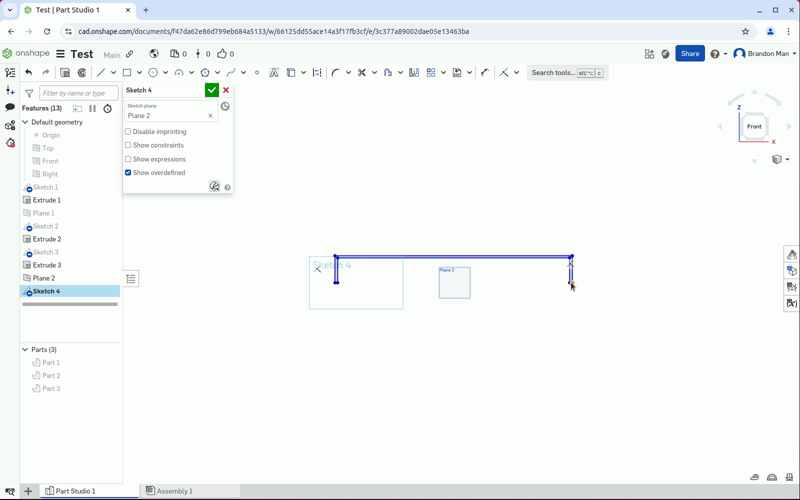
scroll(6)
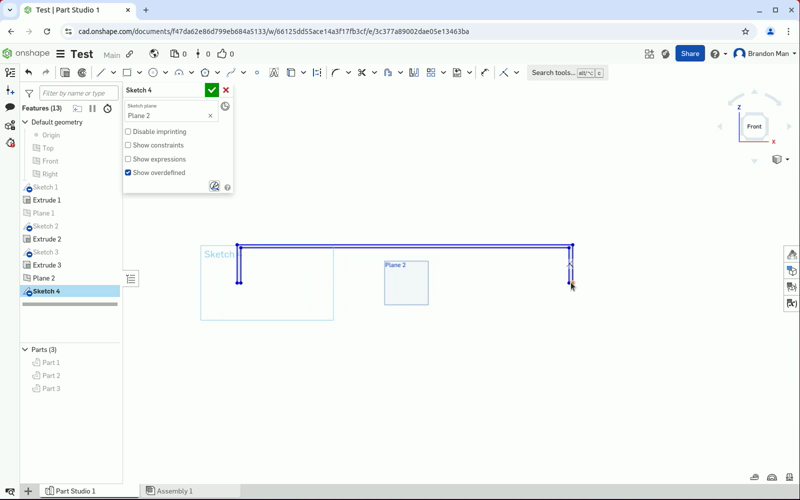
scroll(6)
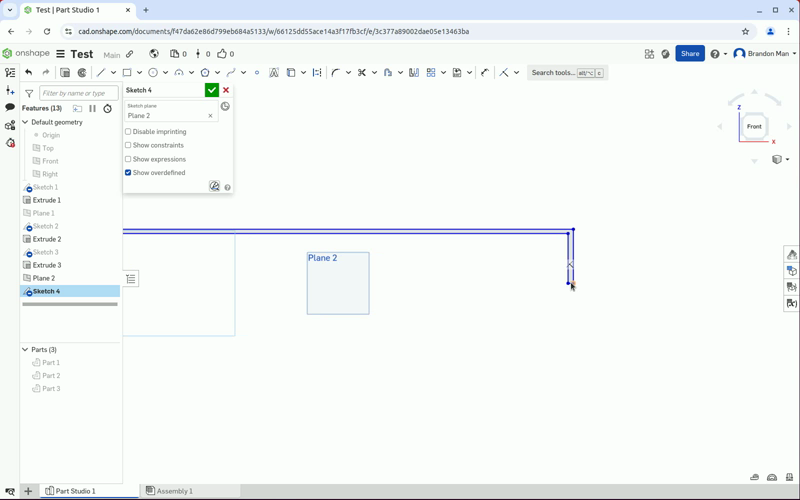
scroll(6)
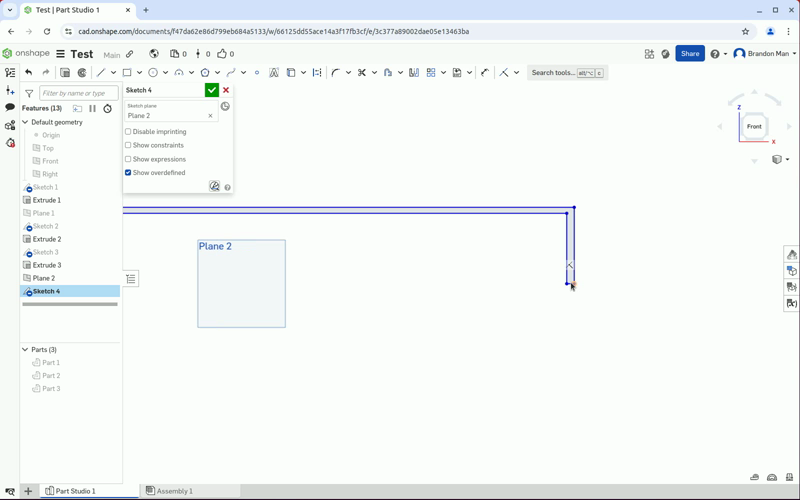
scroll(6)
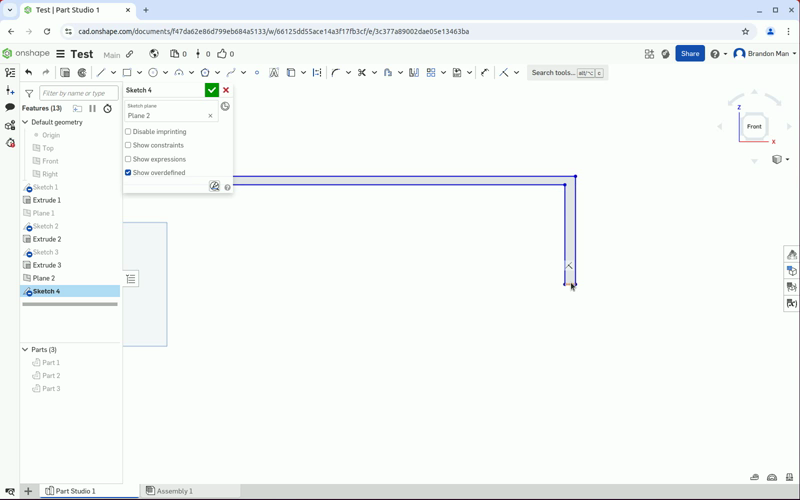
scroll(6)
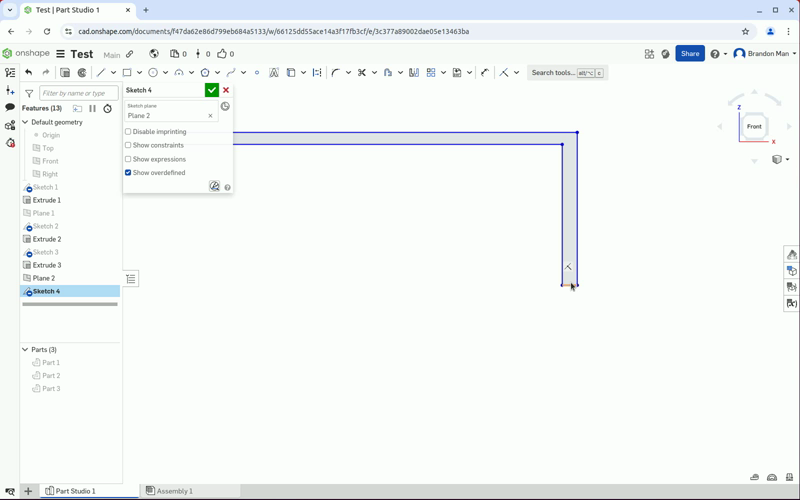
scroll(6)
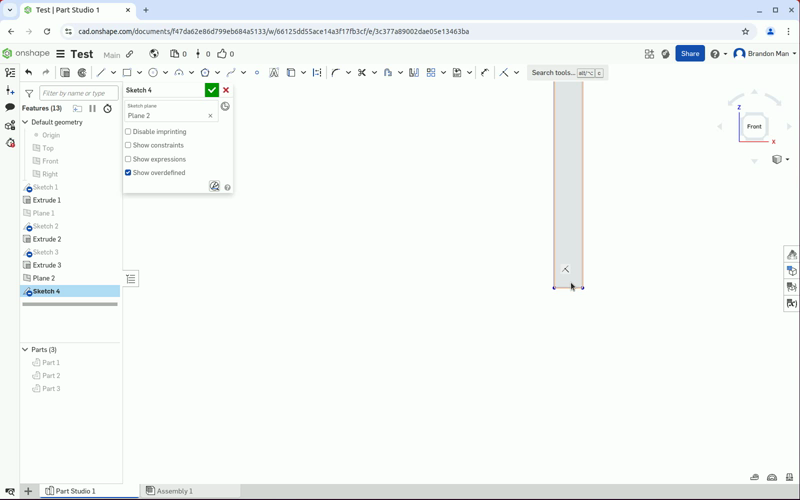
click(571, 282)
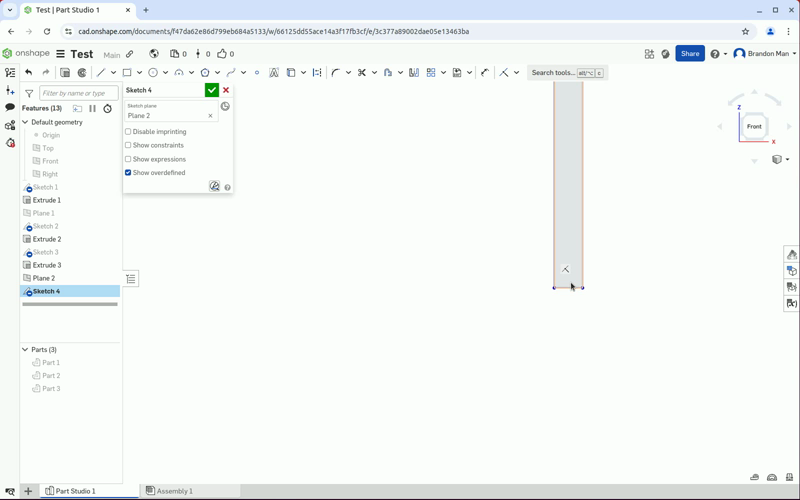
scroll(-6)
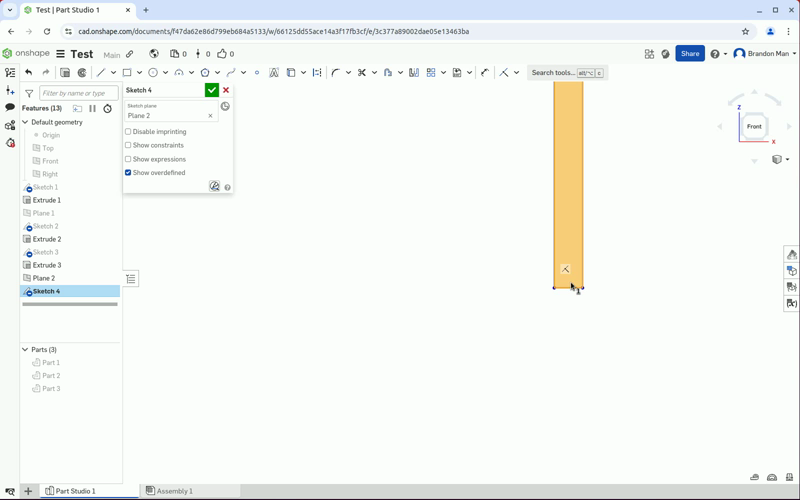
scroll(-6)
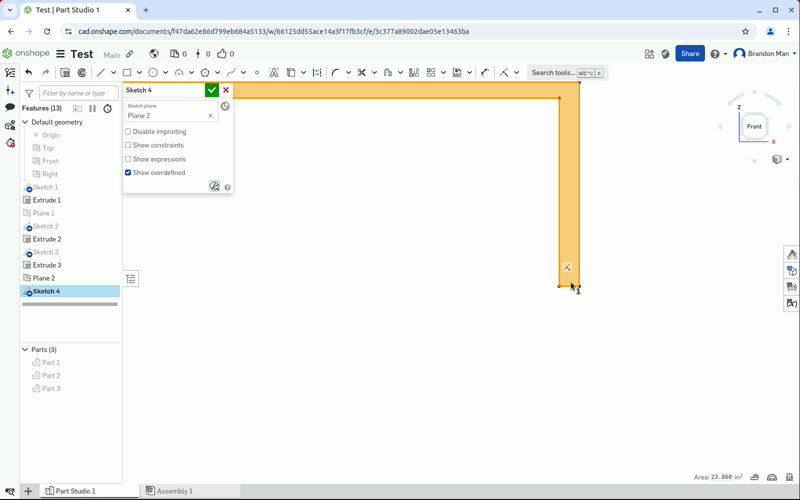
scroll(-6)
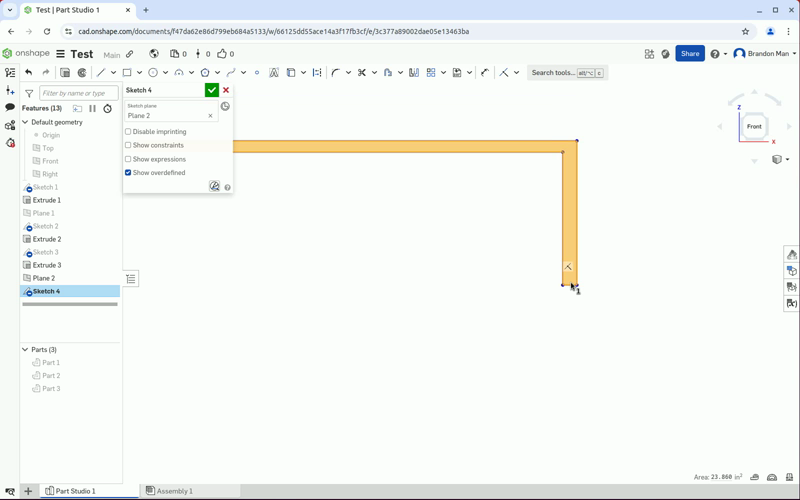
scroll(-6)
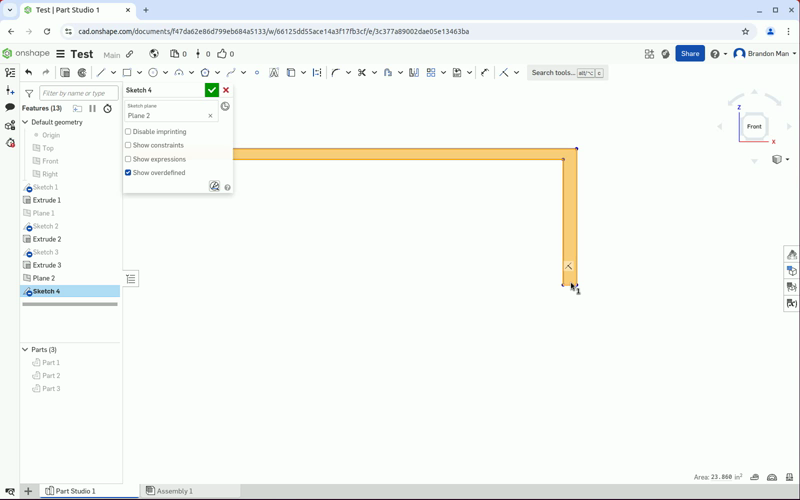
scroll(-6)
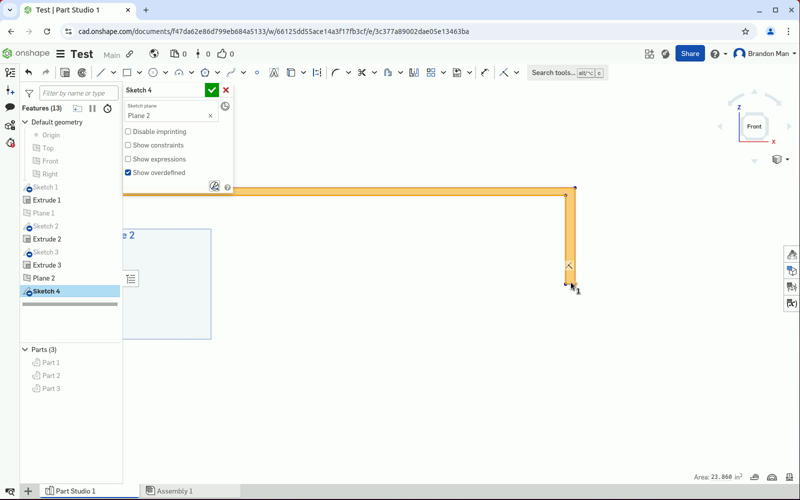
scroll(-6)
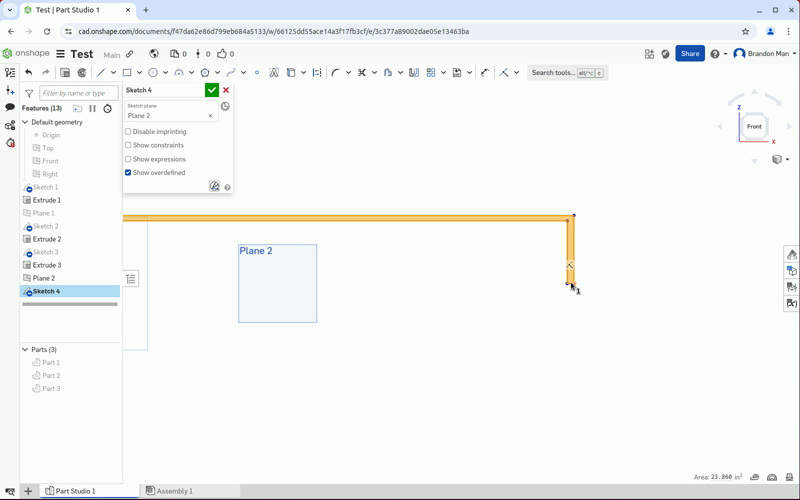
scroll(-6)
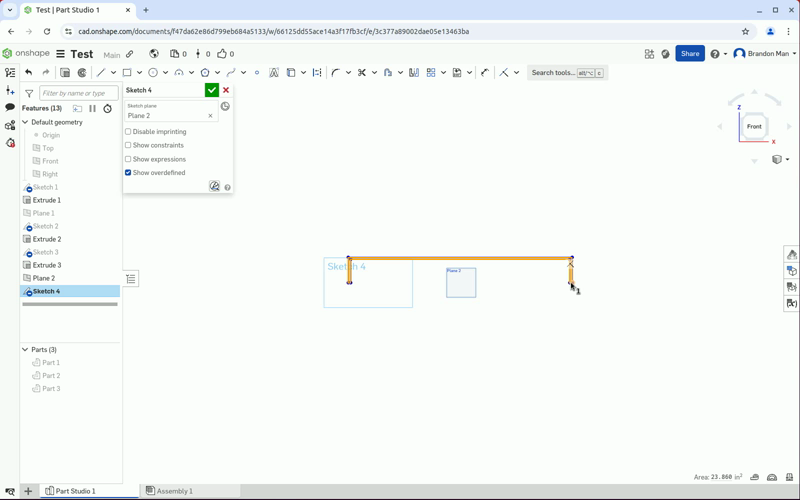
mouse_move(73, 352)
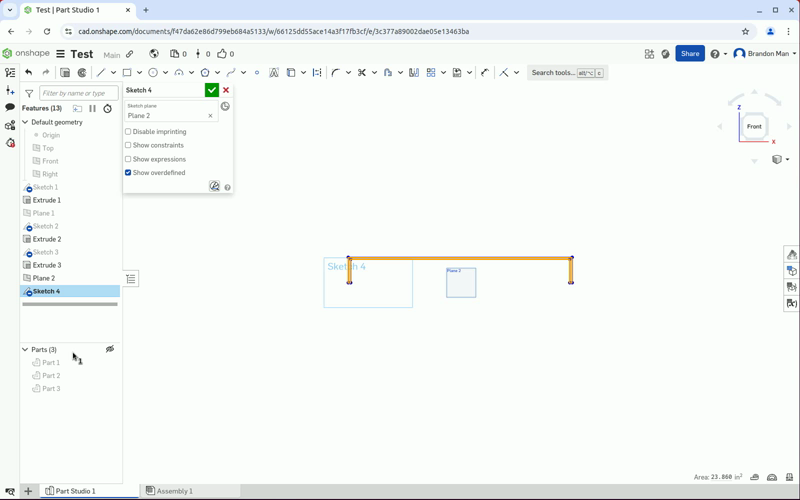
key(shift+y)
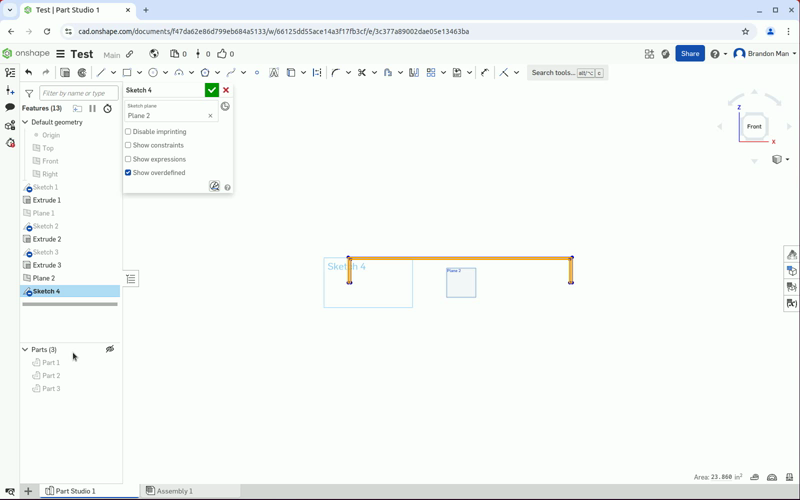
key(shift+e)
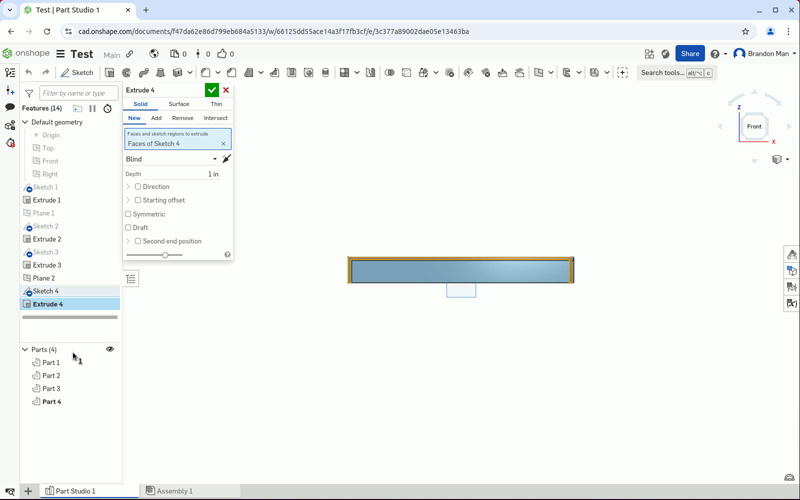
mouse_move(143, 106)
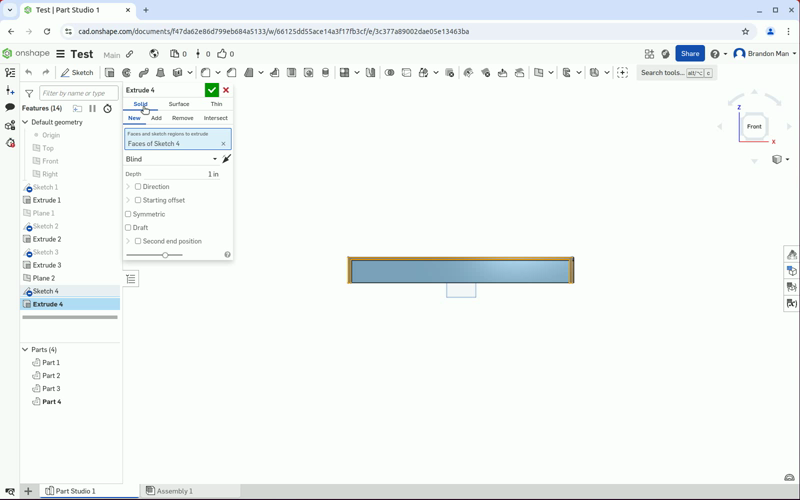
click(143, 106)
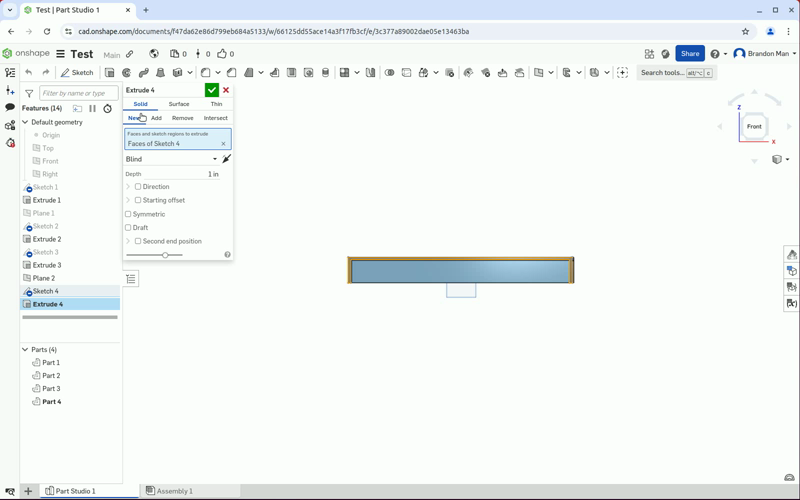
mouse_move(137, 120)
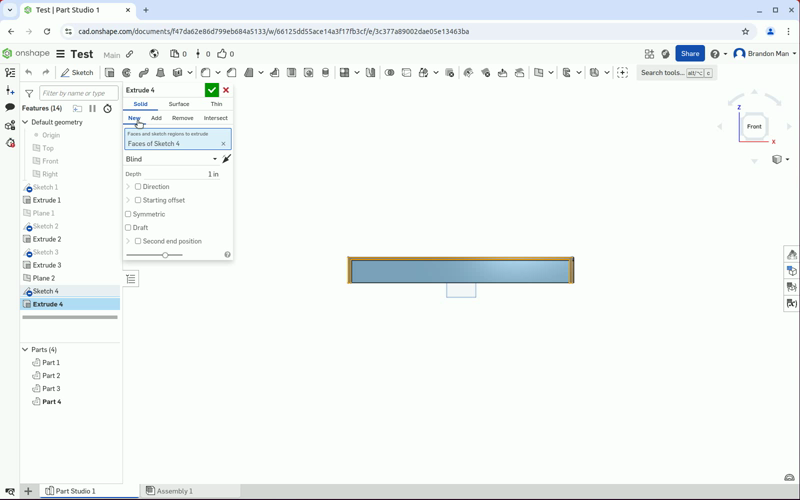
click(137, 120)
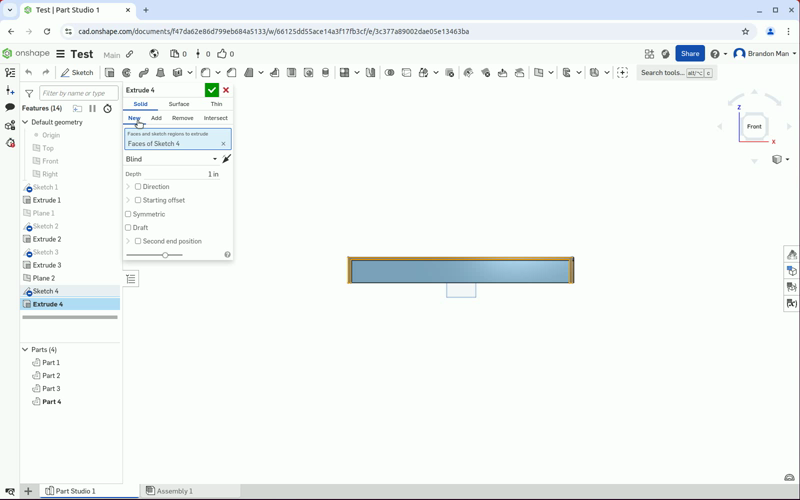
key(tab, 4)
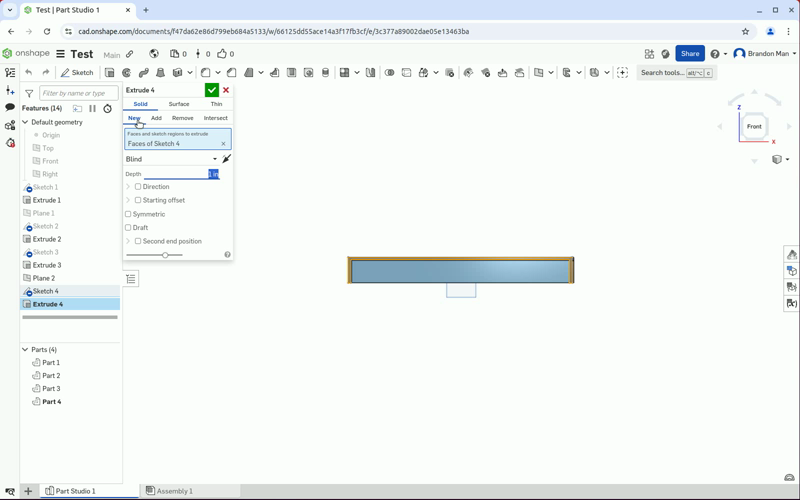
text(0.722)
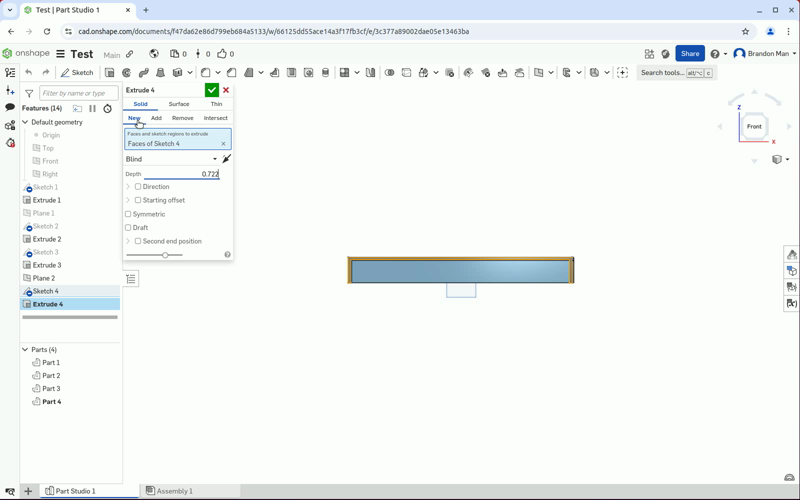
key(enter)
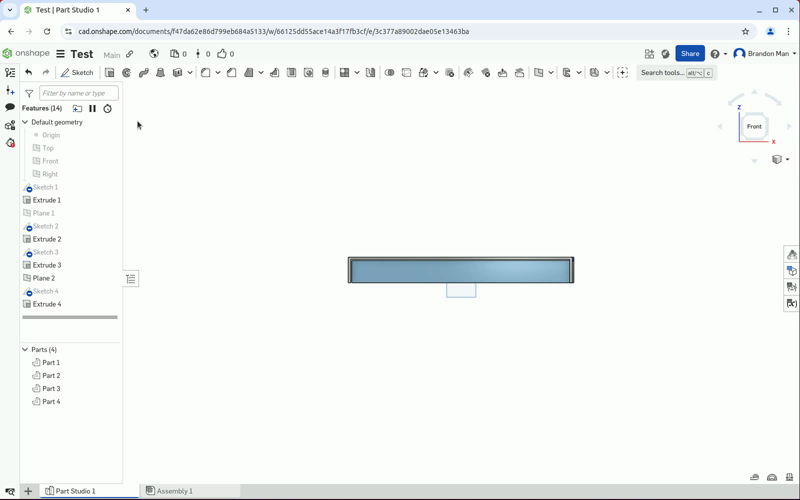
key(shift+h)
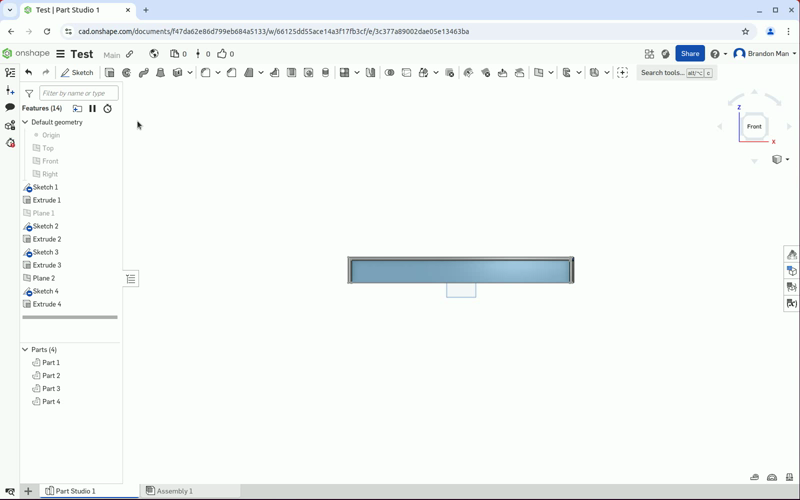
key(shift+h)
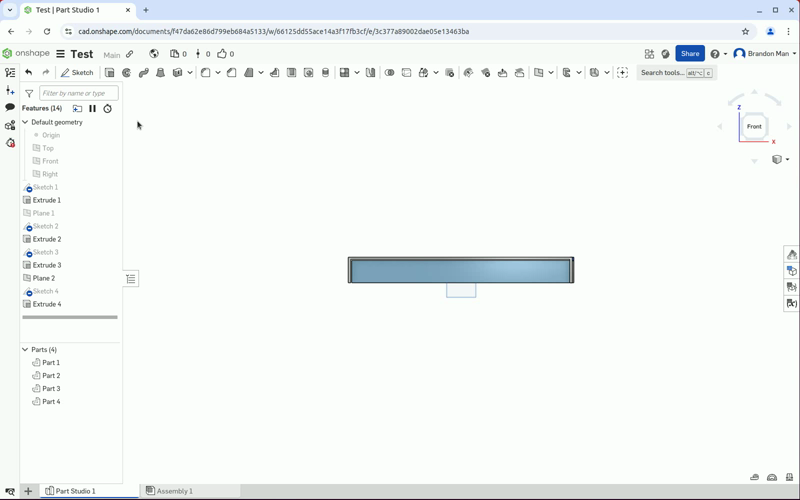
mouse_move(73, 189)
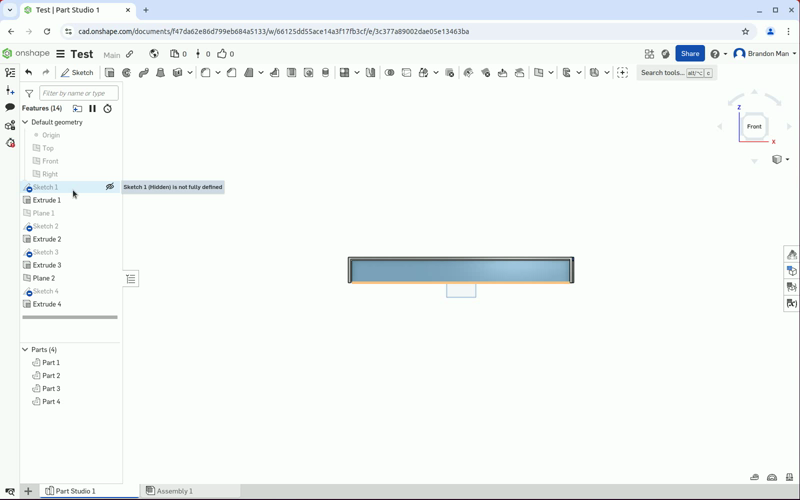
click(73, 189)
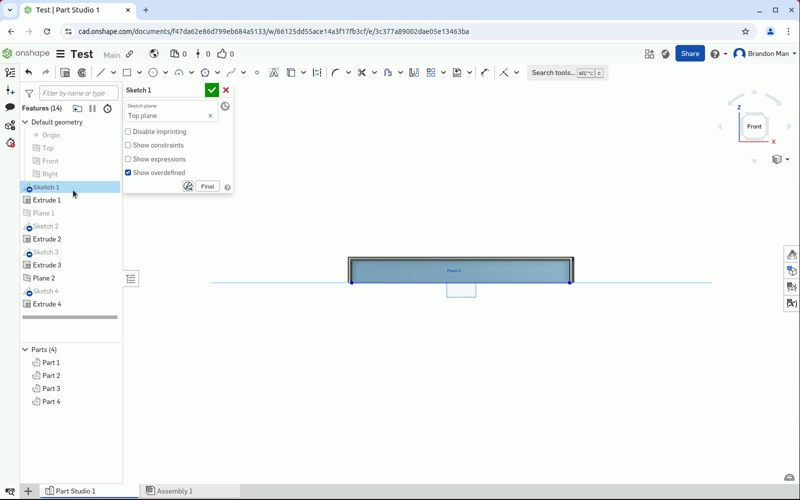
mouse_move(229, 92)
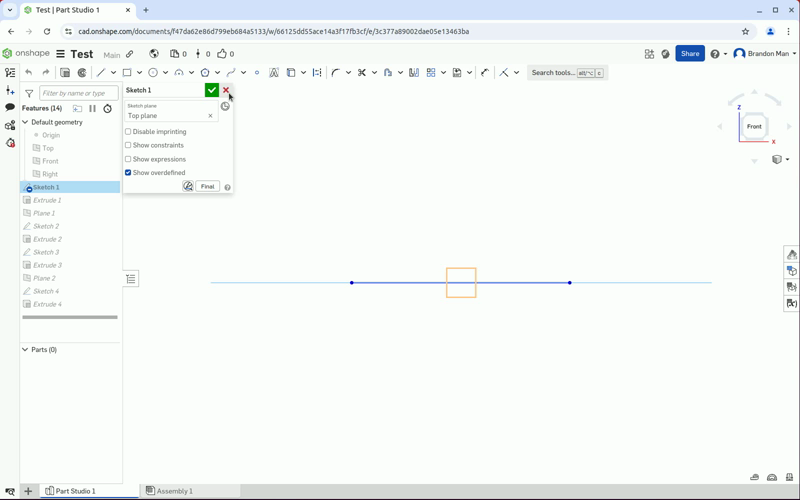
click(229, 92)
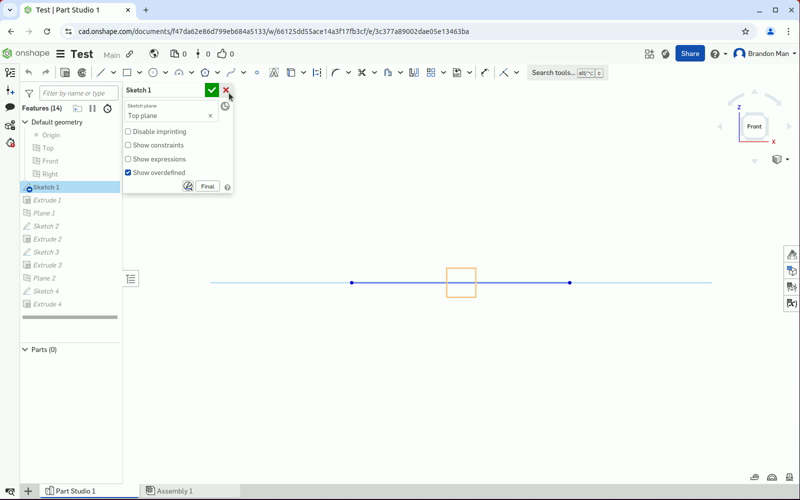
key(shift+s)
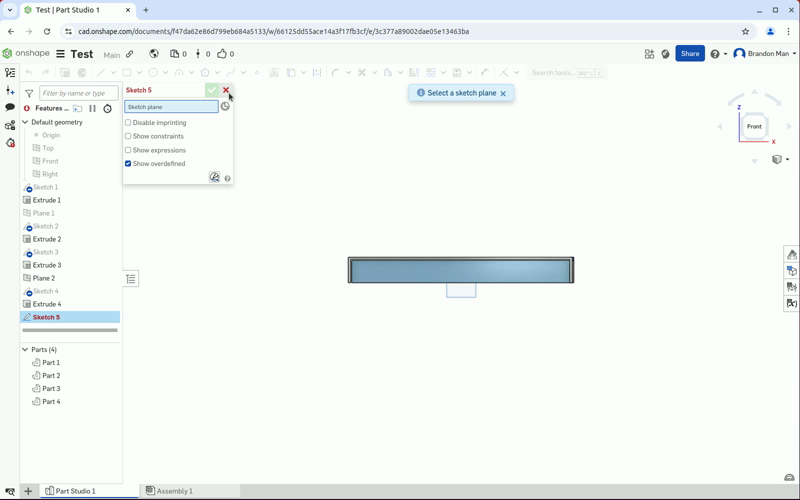
mouse_move(73, 280)
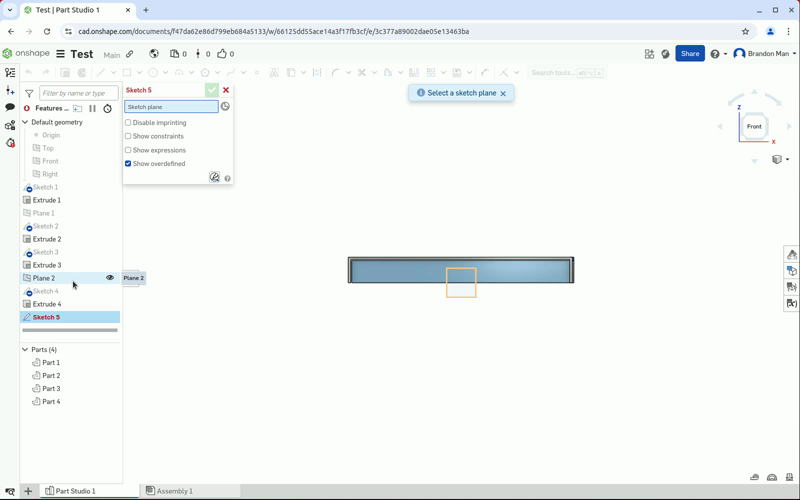
click(73, 280)
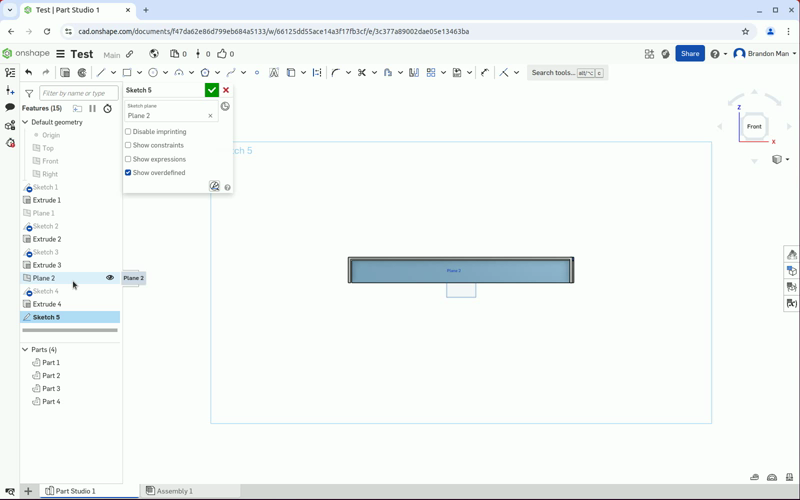
mouse_move(73, 352)
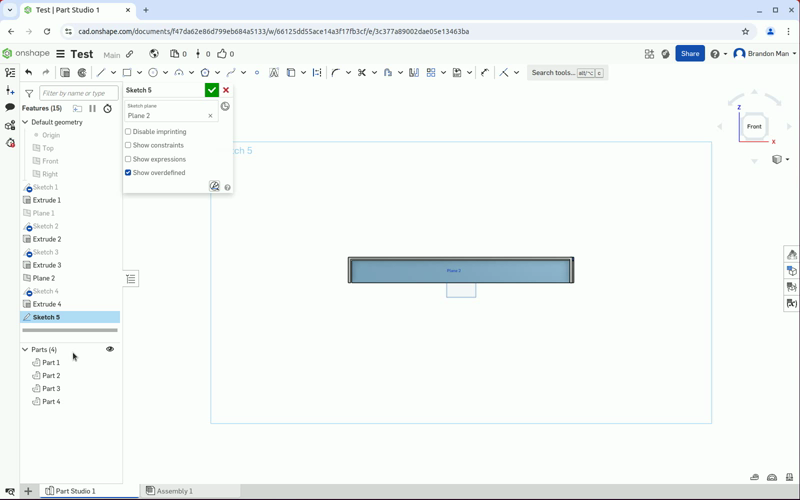
key(y)
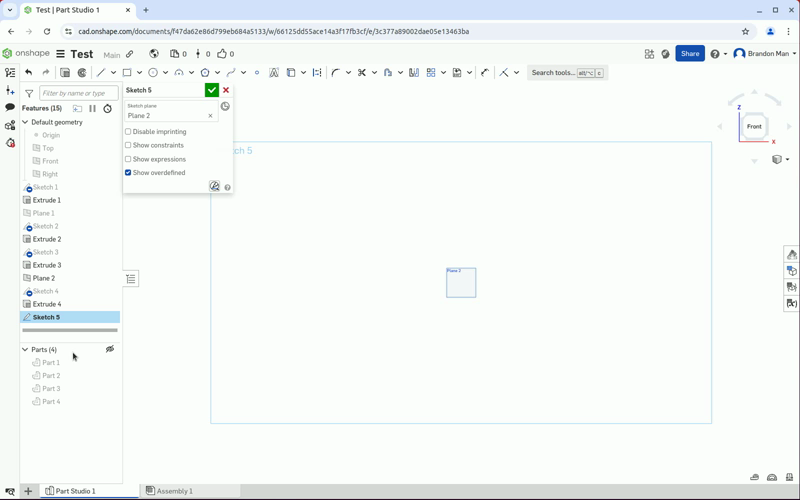
key(l)
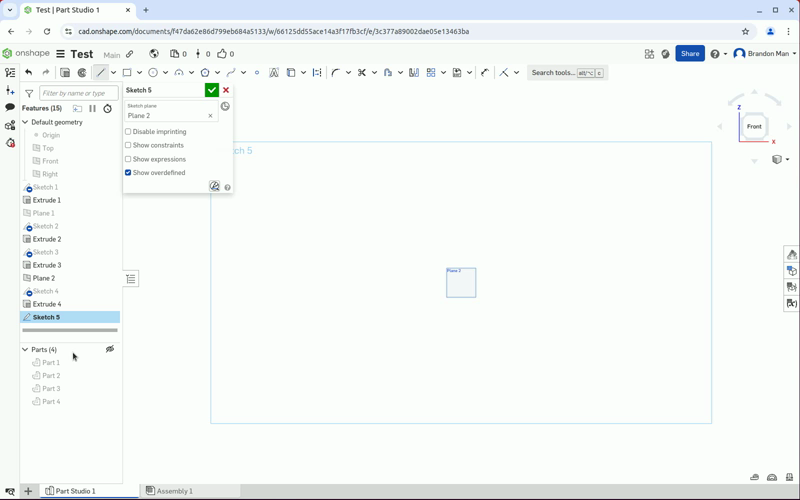
key_down(shift)
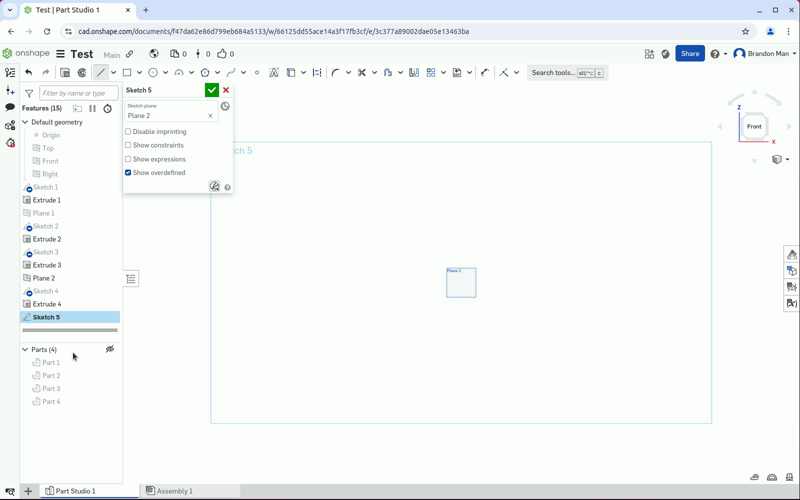
mouse_move(351, 282)
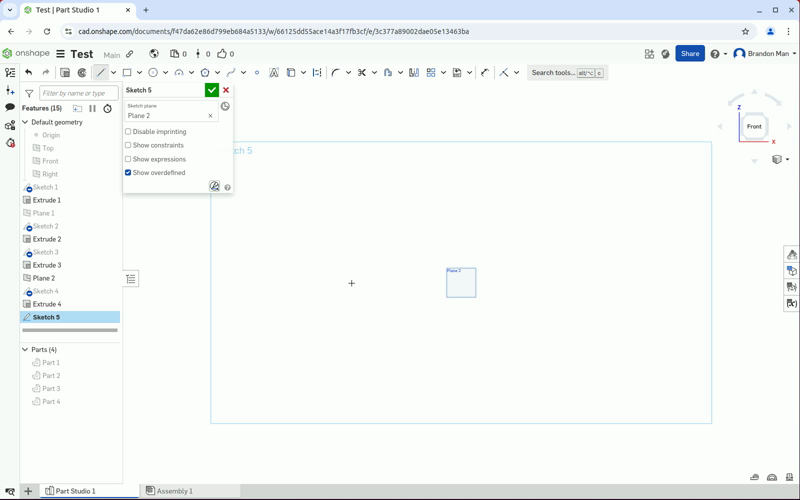
click(351, 282)
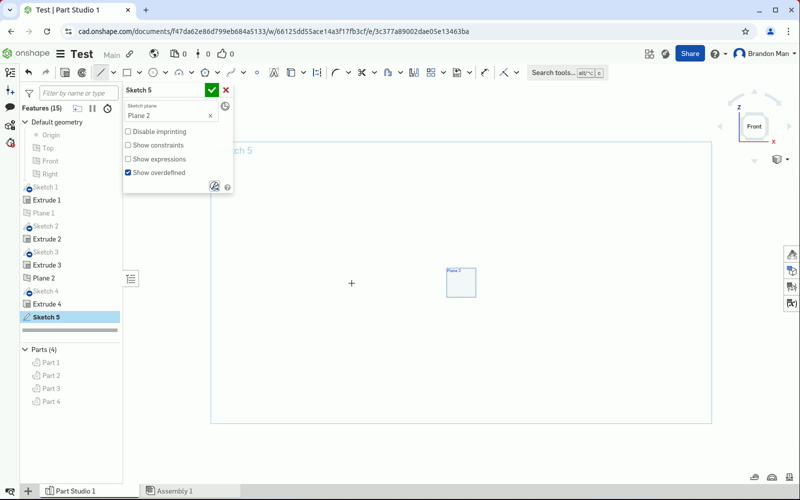
key_up(shift)
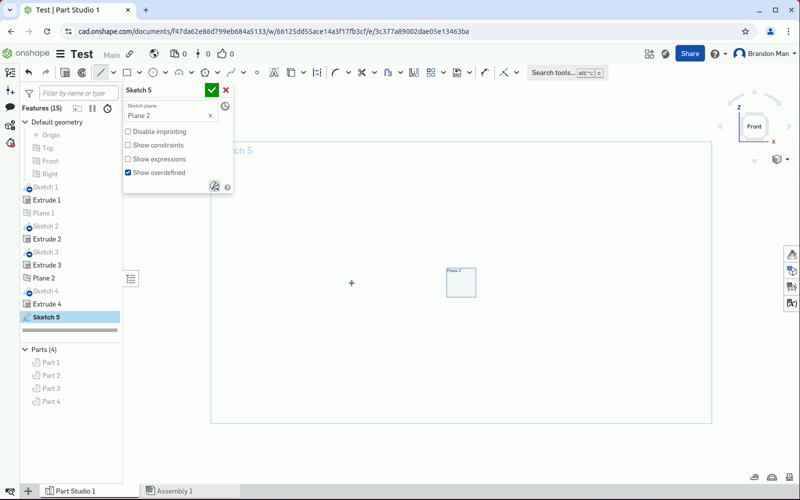
key_down(shift)
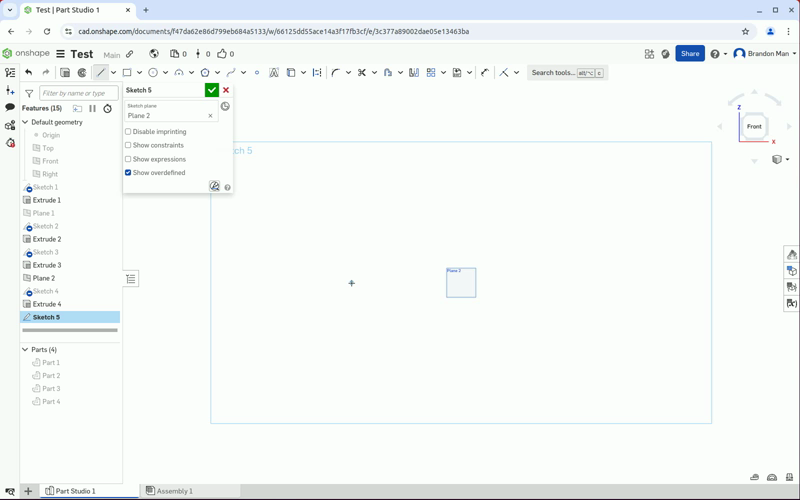
mouse_move(569, 282)
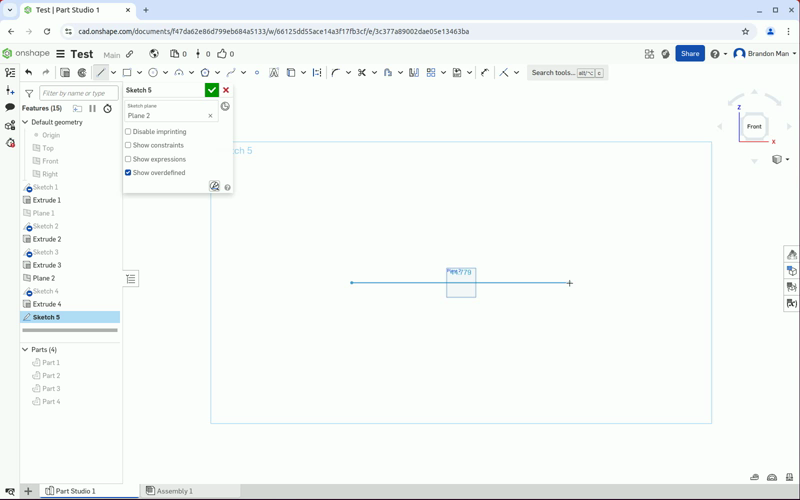
click(569, 282)
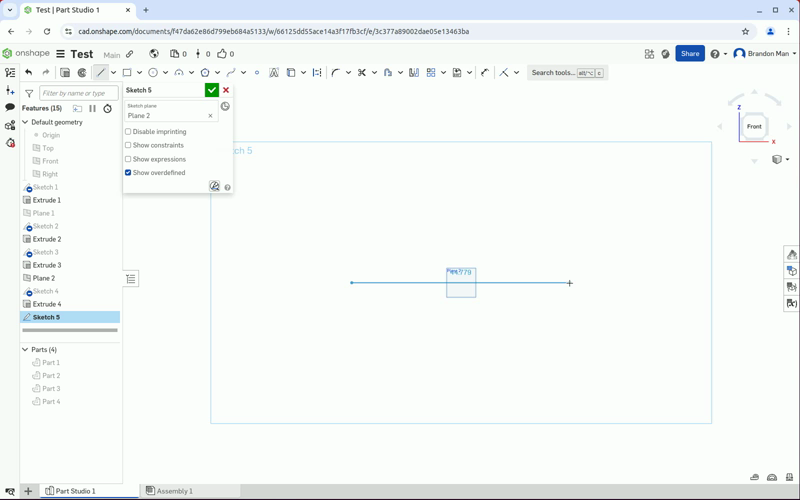
key_up(shift)
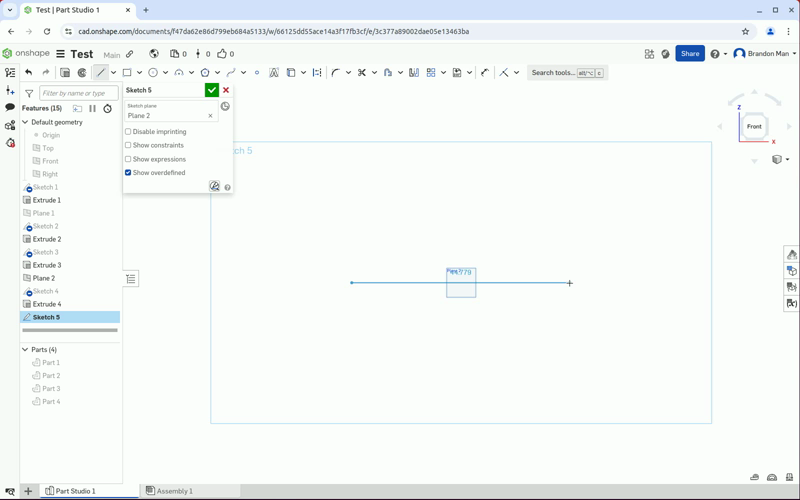
key_down(shift)
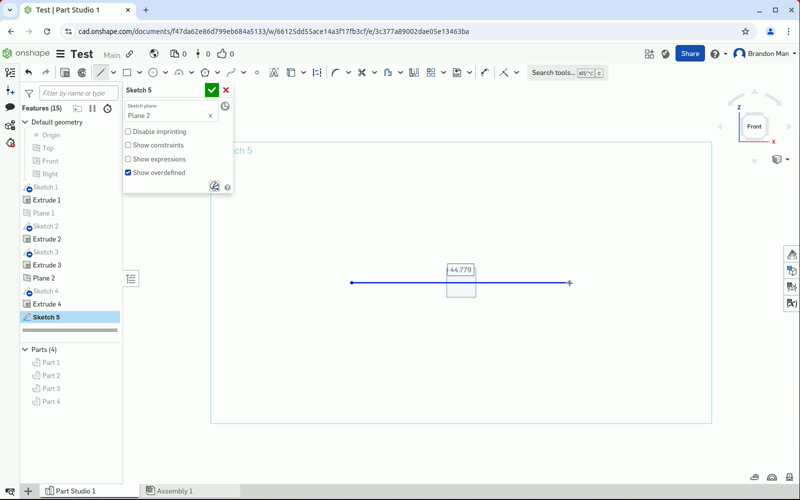
mouse_move(589, 282)
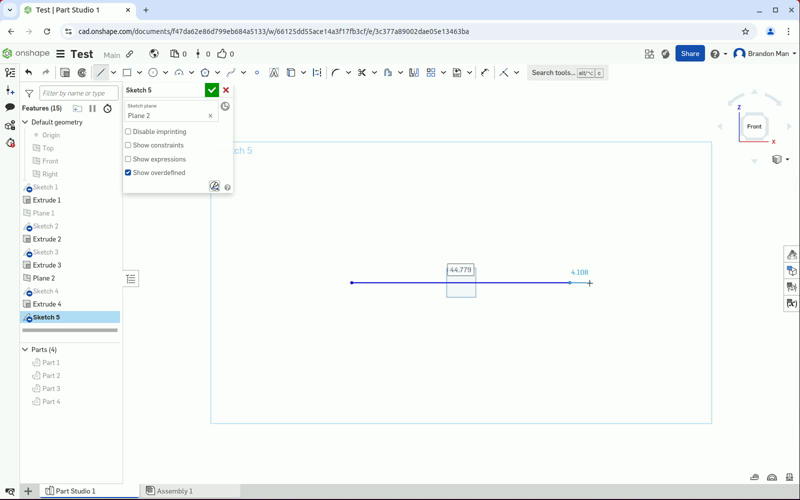
mouse_move(569, 260)
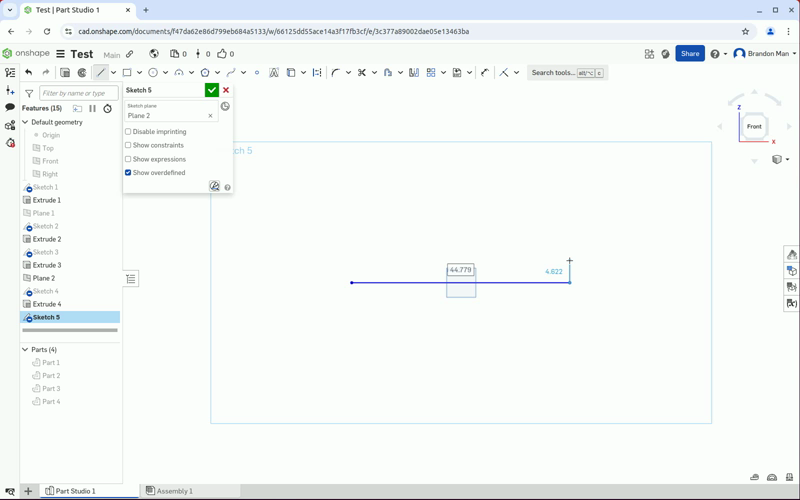
click(569, 260)
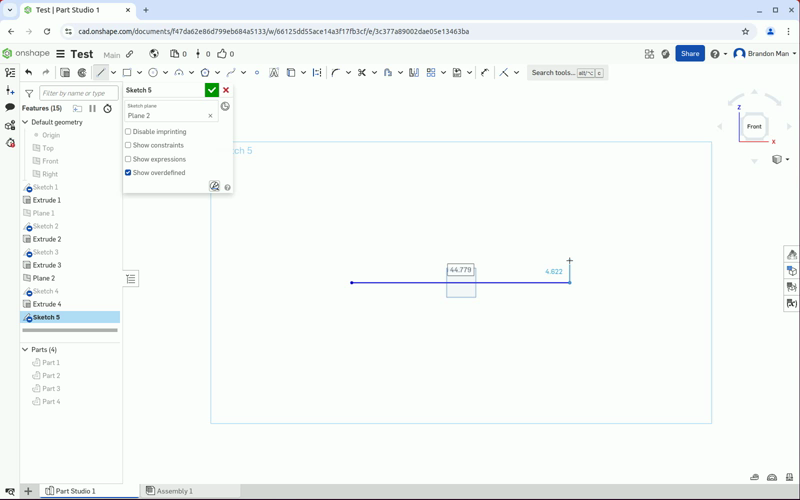
key_up(shift)
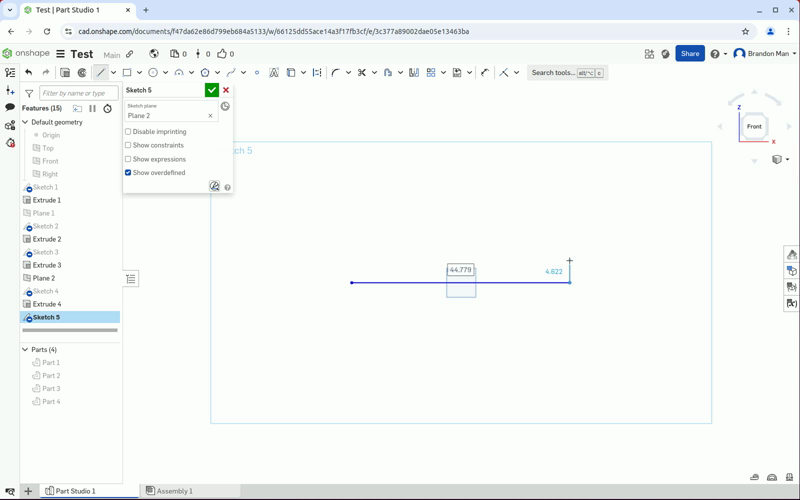
key_down(shift)
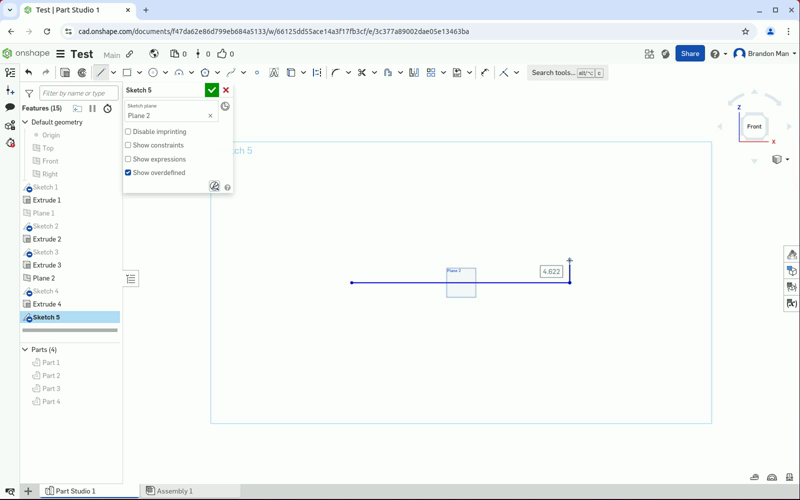
mouse_move(351, 260)
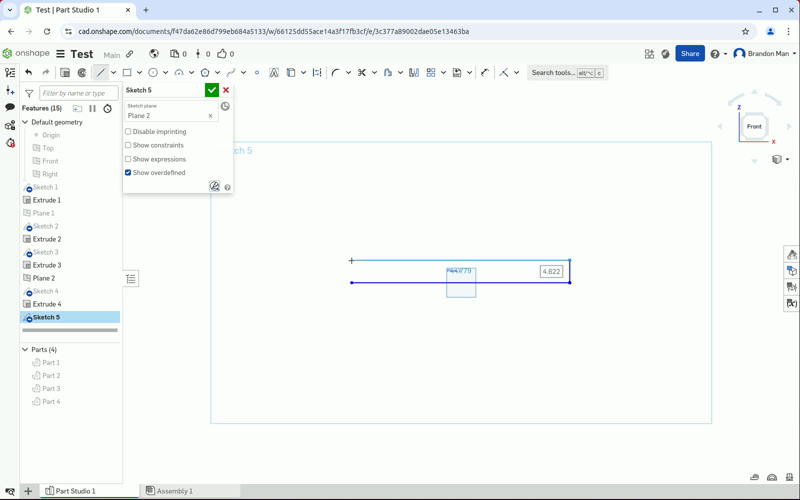
click(351, 260)
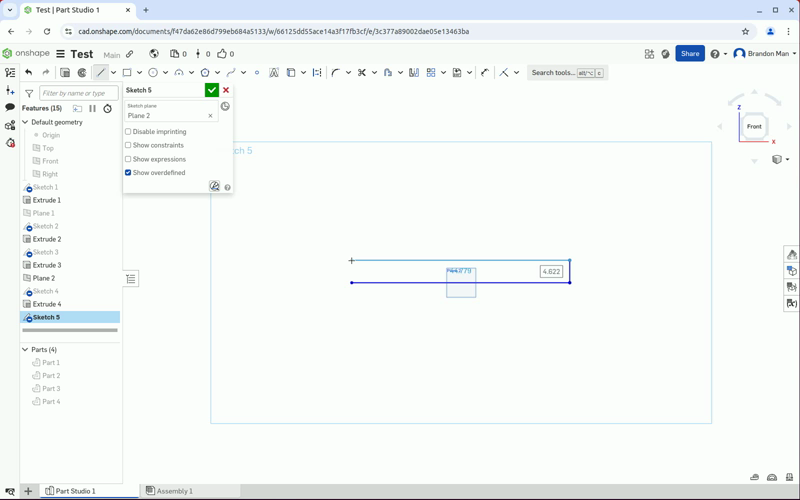
key_up(shift)
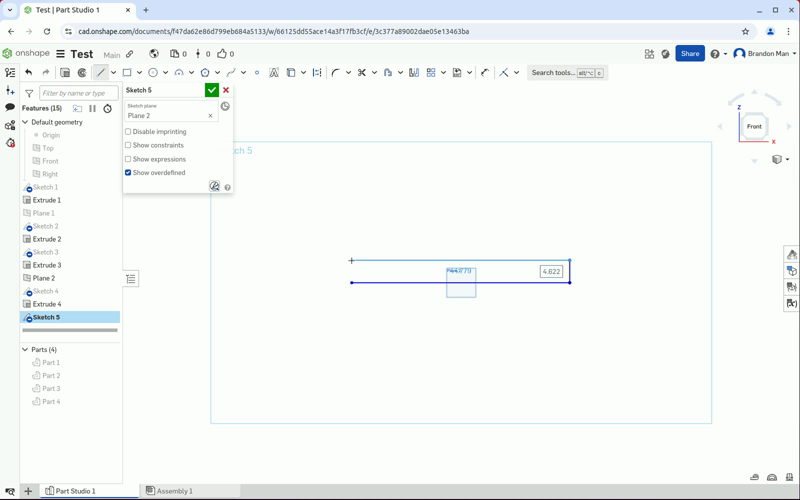
mouse_move(381, 260)
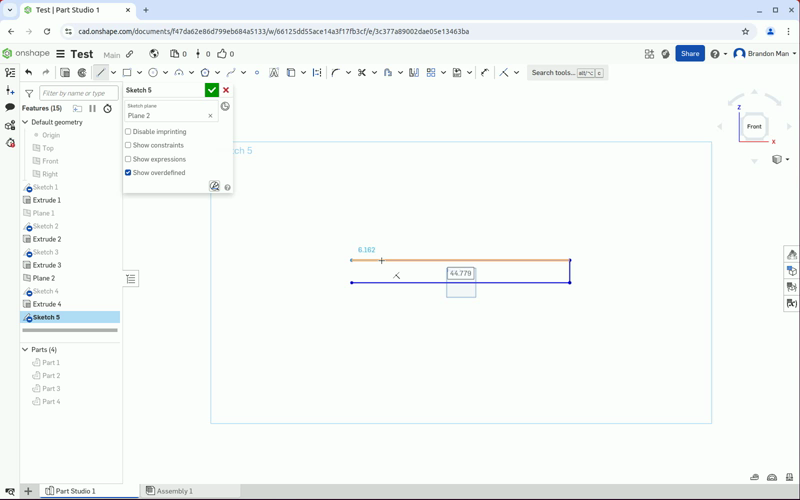
key_down(shift)
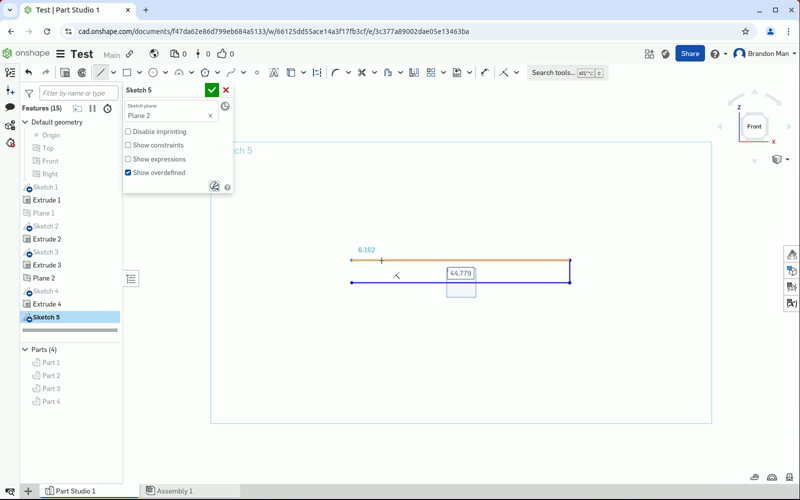
mouse_move(351, 282)
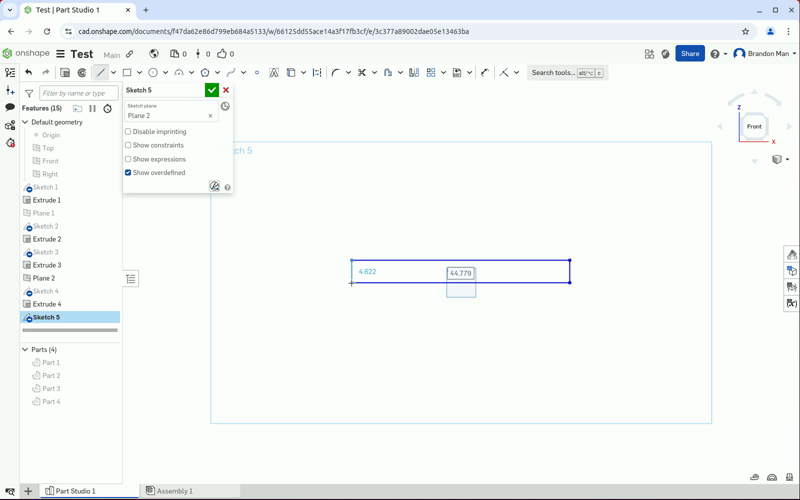
key_up(shift)
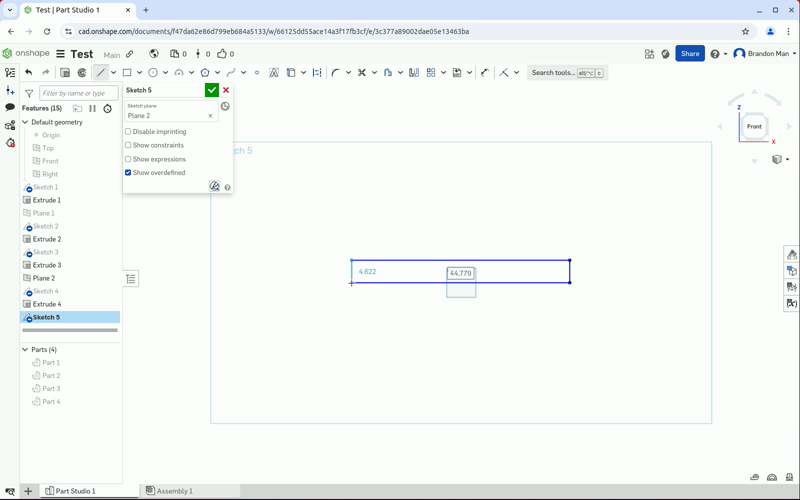
click(351, 282)
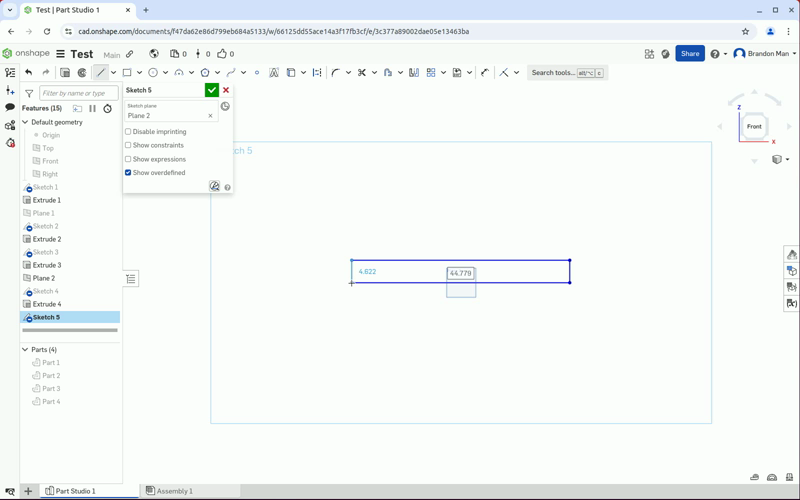
key(esc)
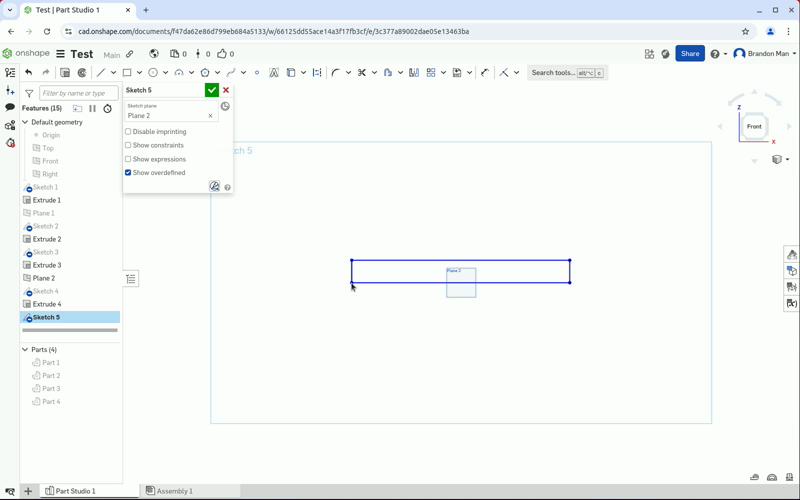
mouse_move(428, 265)
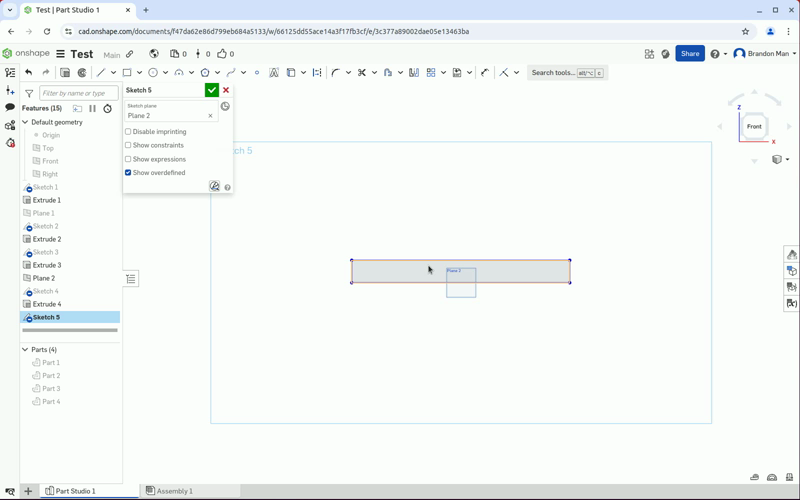
click(428, 265)
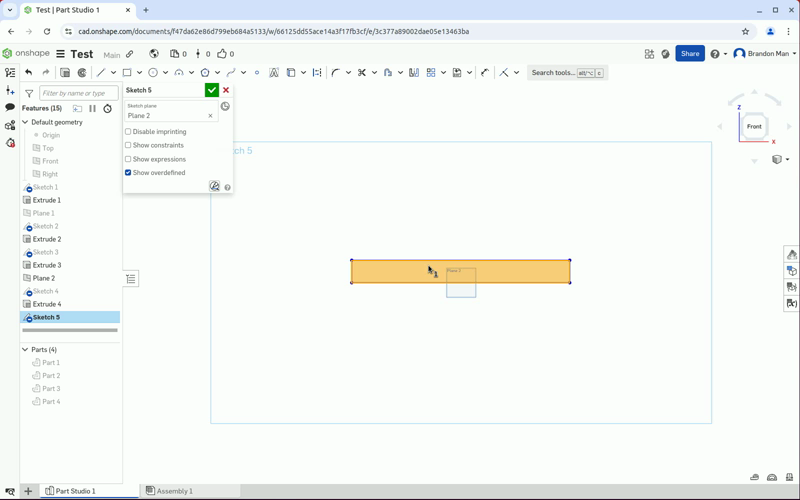
mouse_move(73, 352)
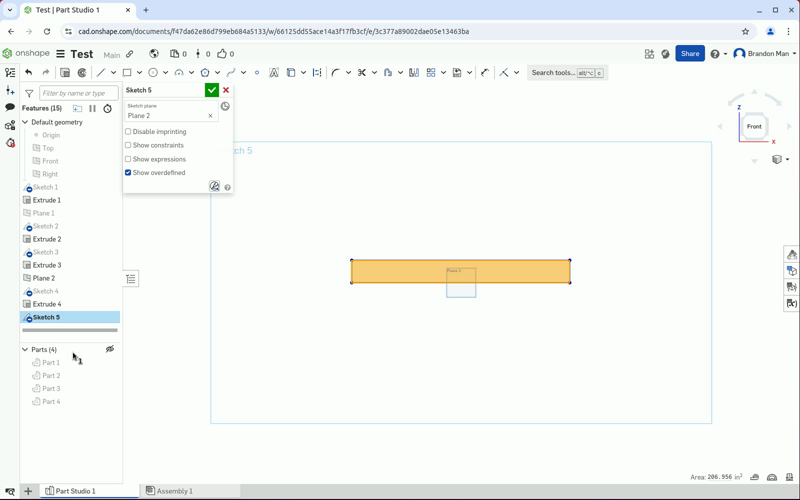
key(shift+y)
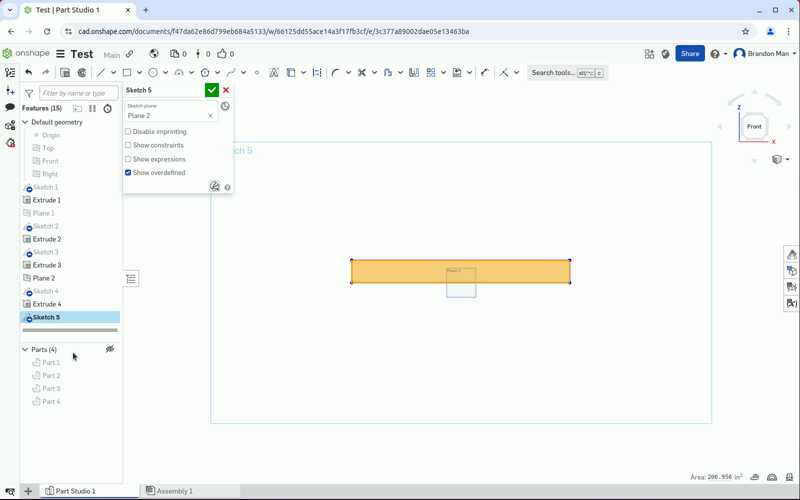
key(shift+e)
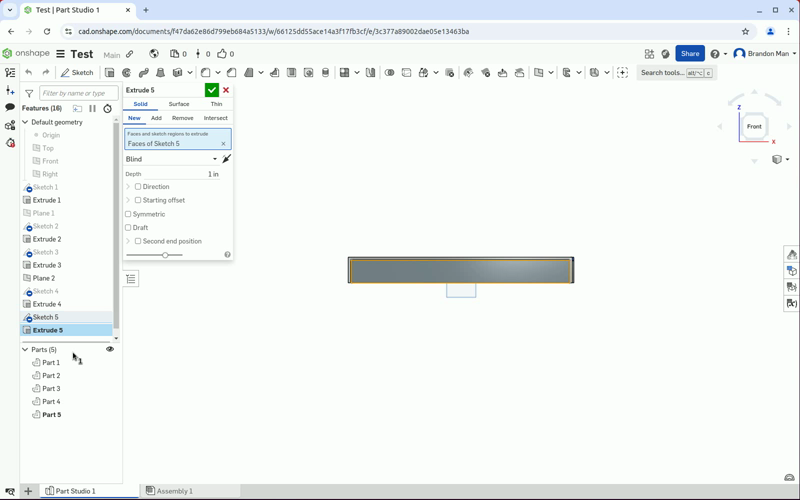
mouse_move(143, 106)
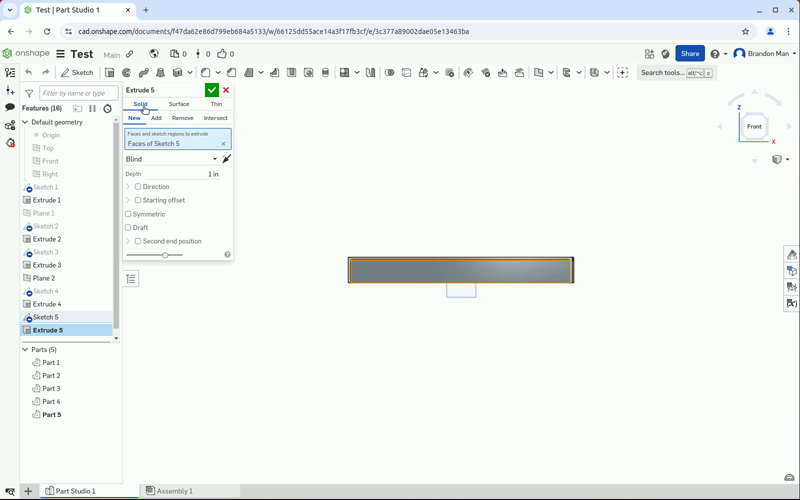
click(143, 106)
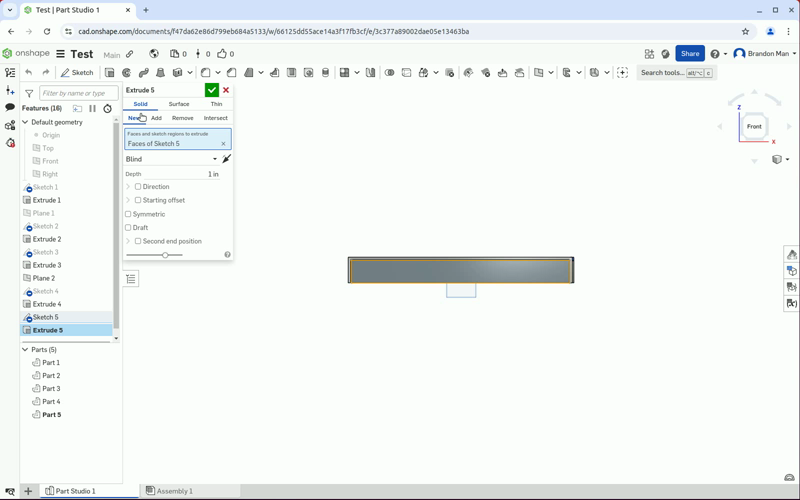
mouse_move(137, 120)
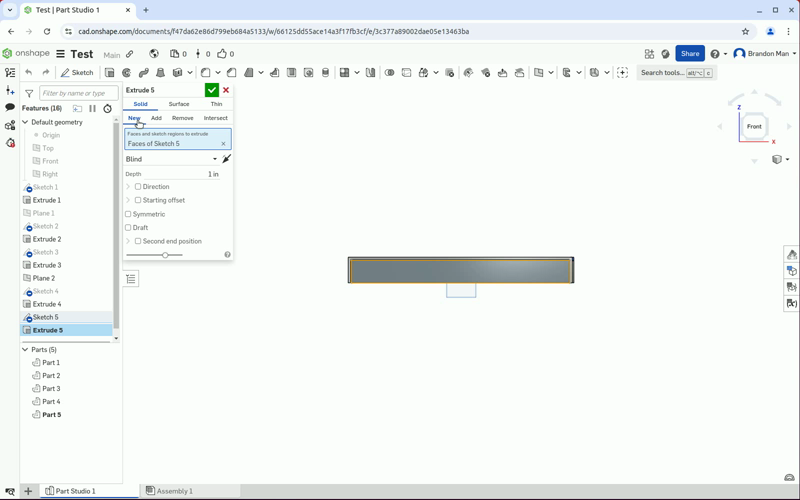
click(137, 120)
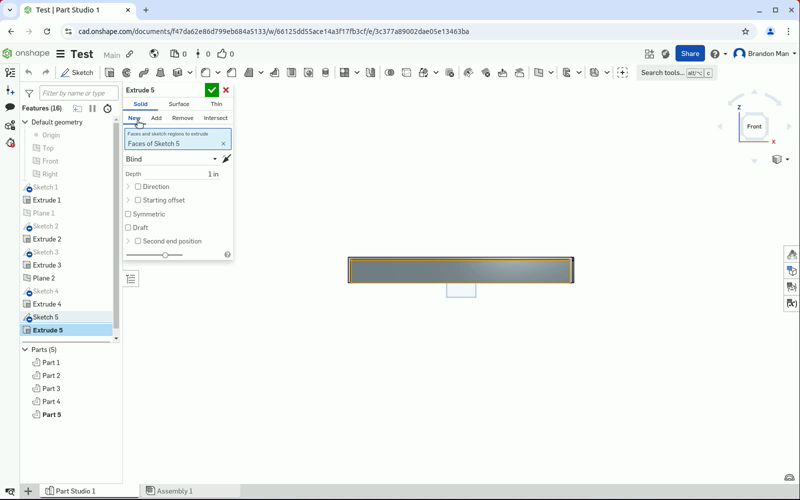
key(tab, 4)
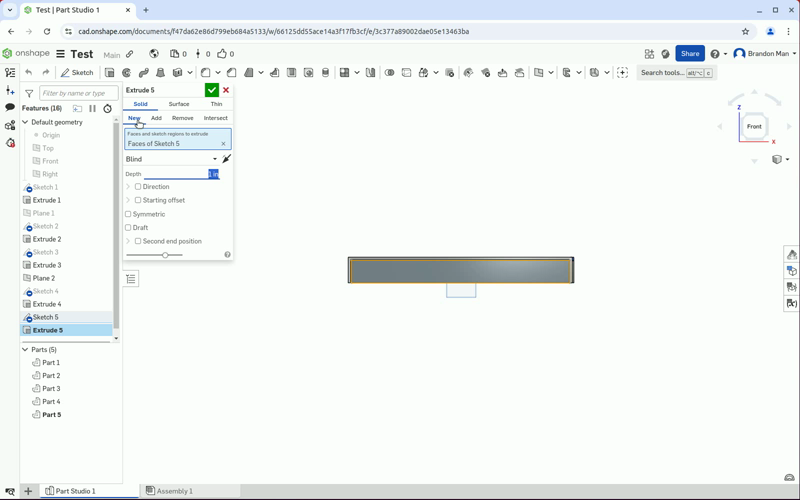
text(0.722)
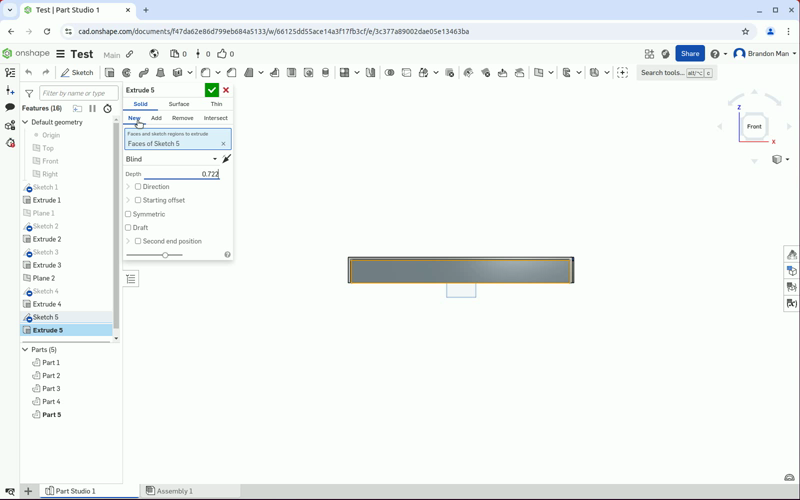
key(enter)
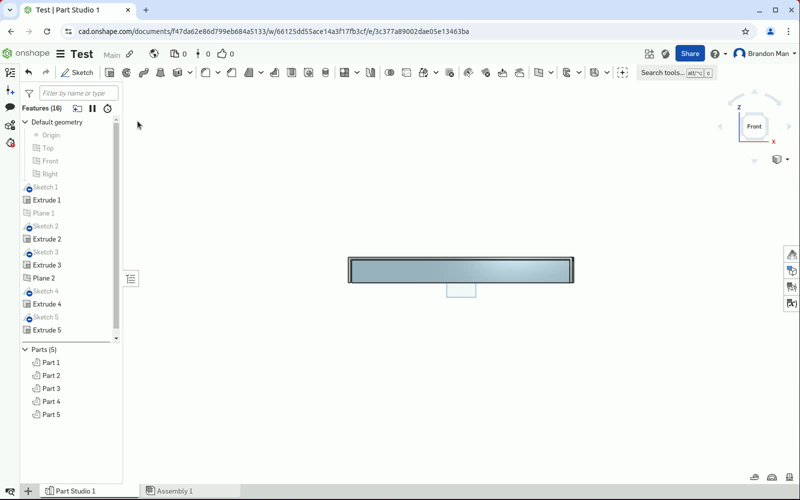
key(shift+h)
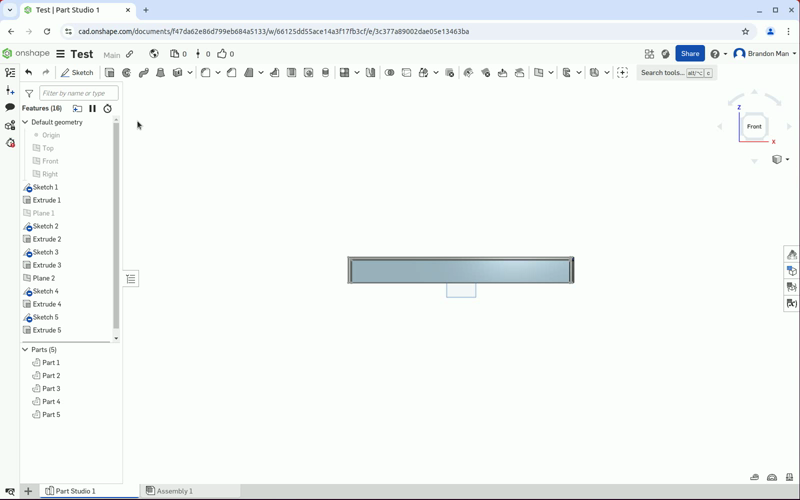
key(shift+h)
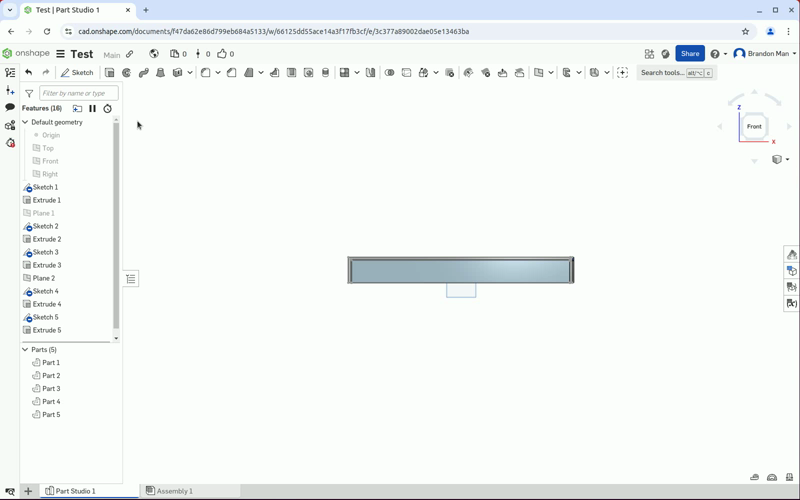
key(shift+7)
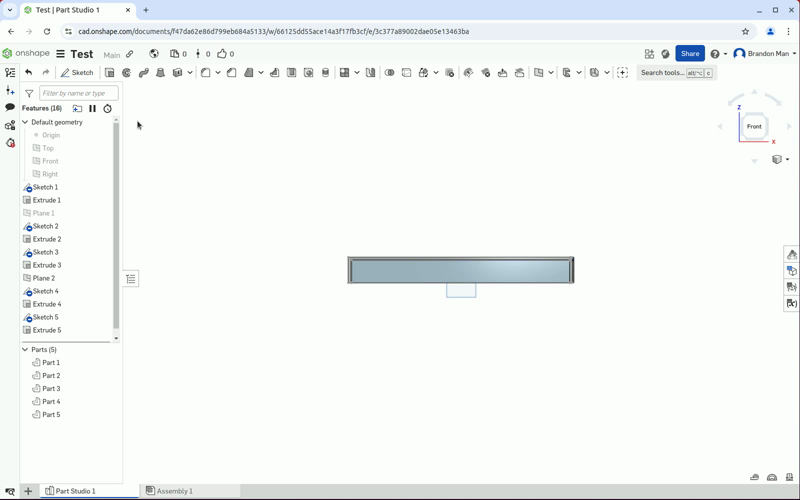
key(left, 2)
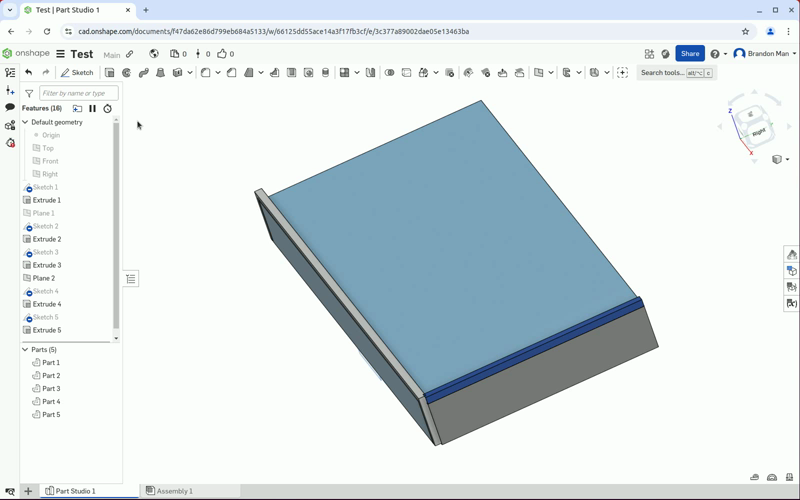
key(down, 2)
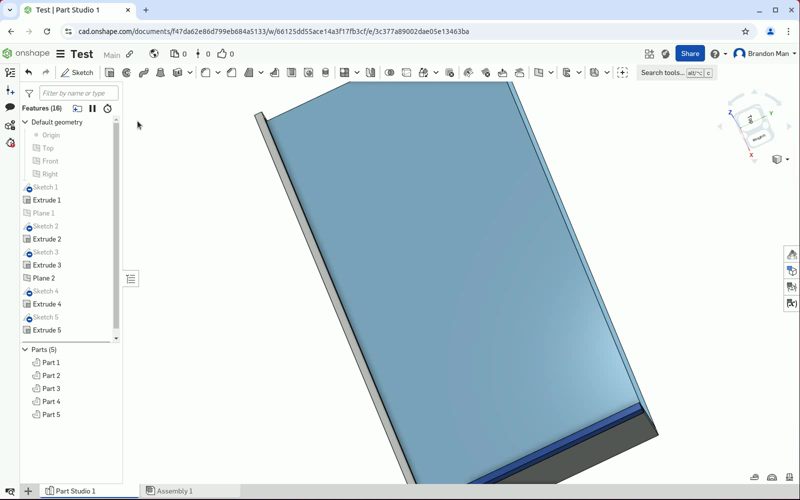
key(up, 2)
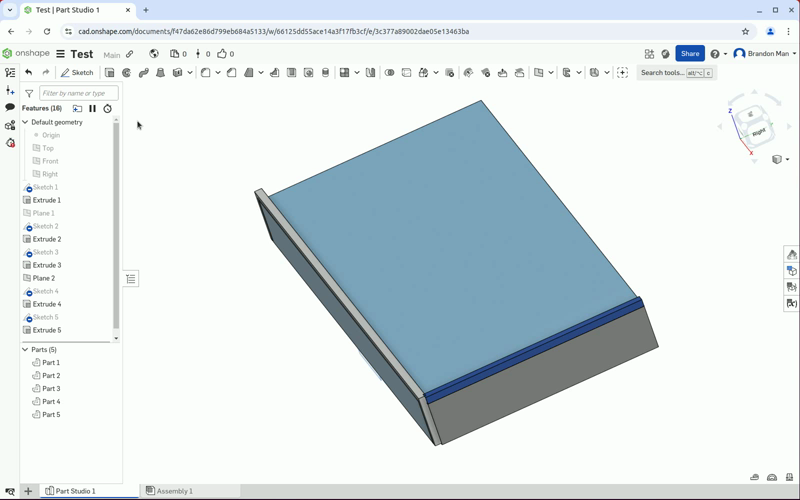
key(right, 2)
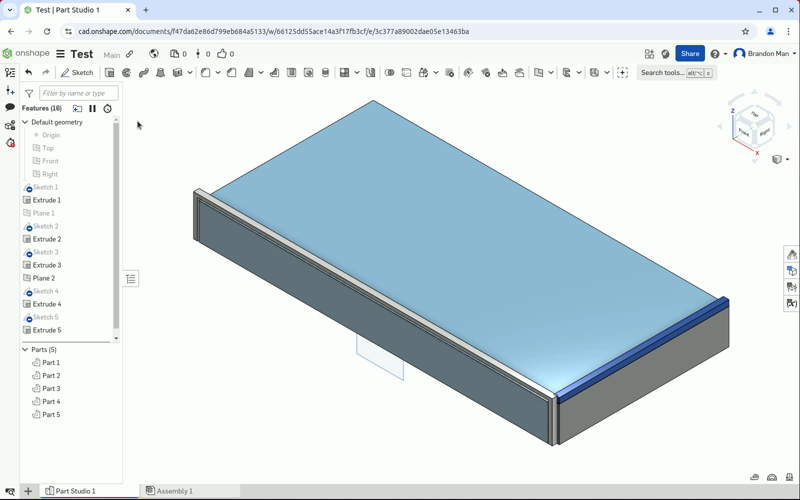
mouse_move(69, 189)
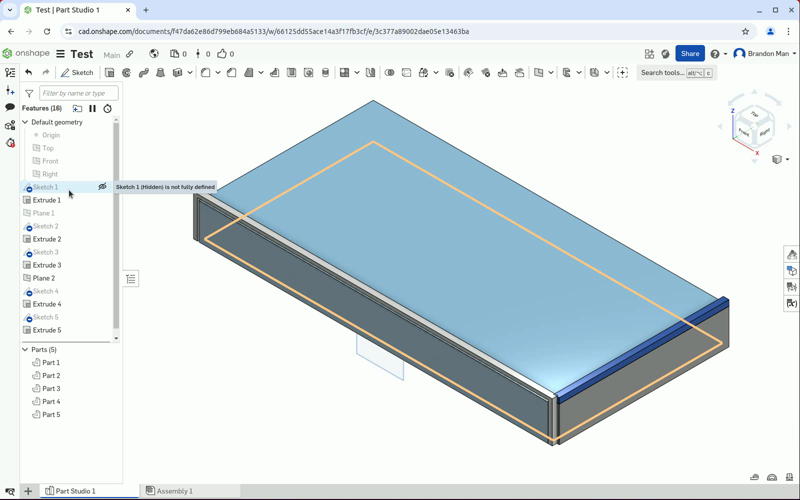
click(69, 189)